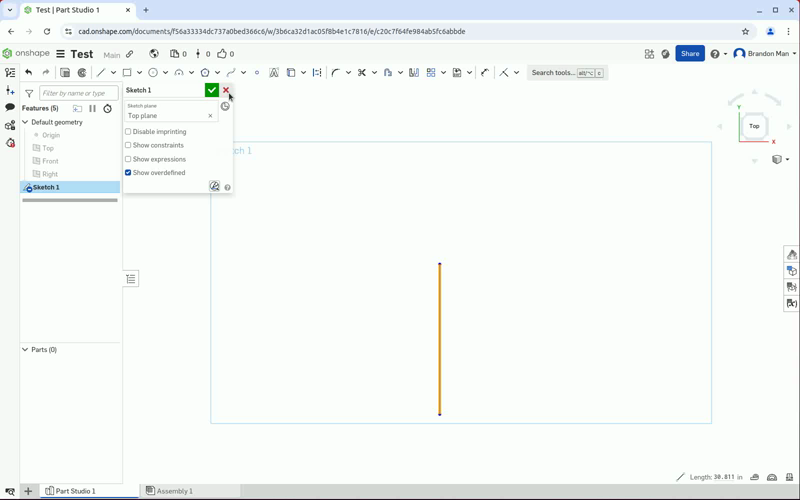
key(shift+h)
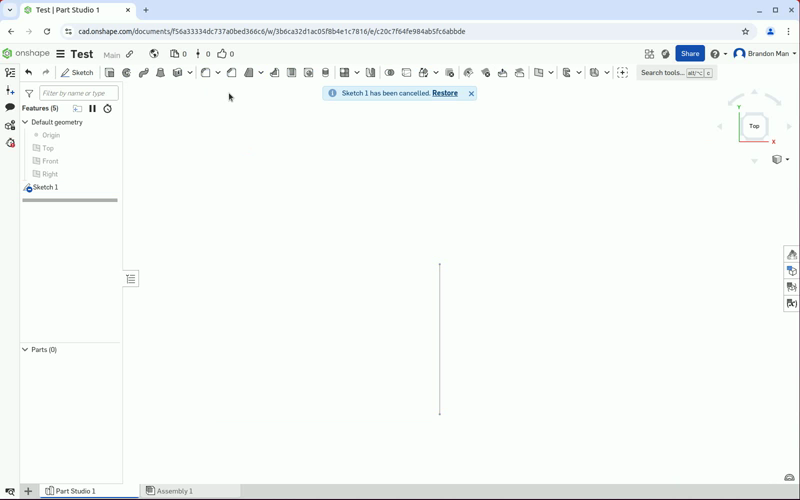
key(shift+s)
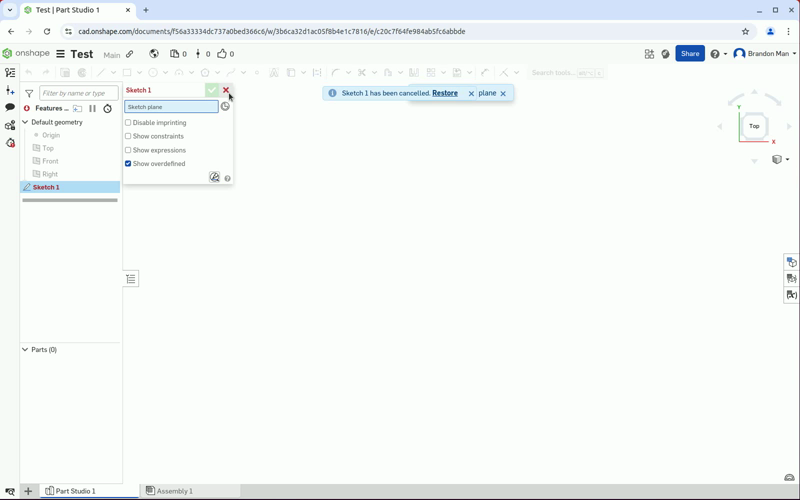
mouse_move(73, 150)
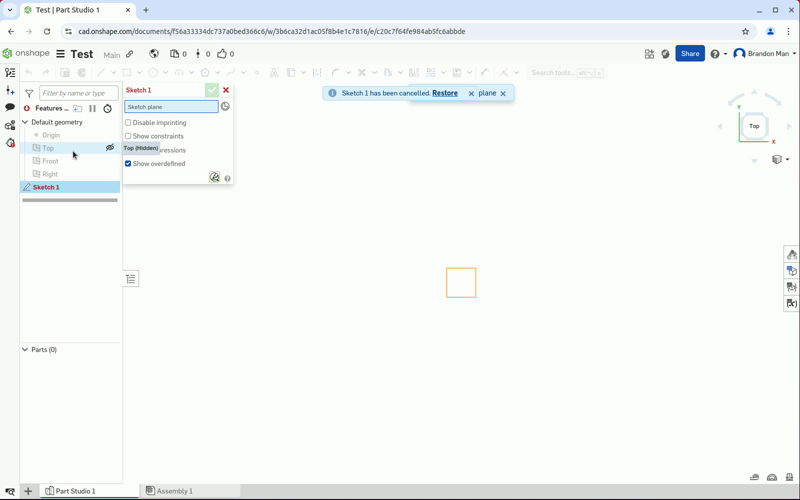
click(73, 150)
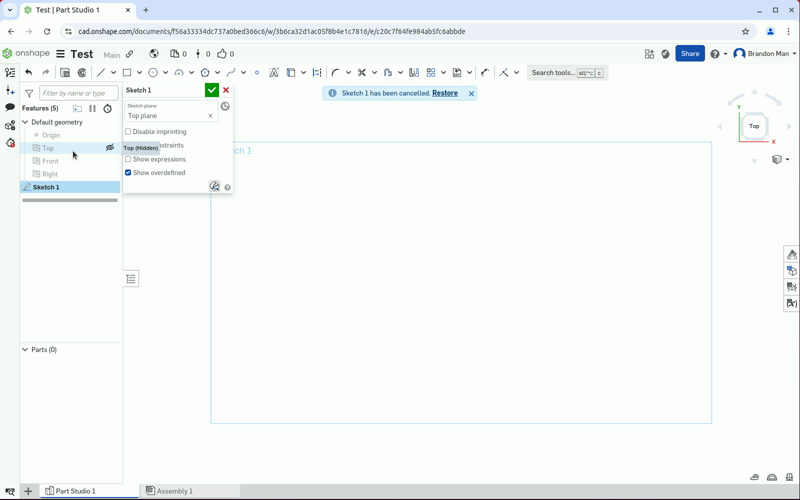
mouse_move(73, 352)
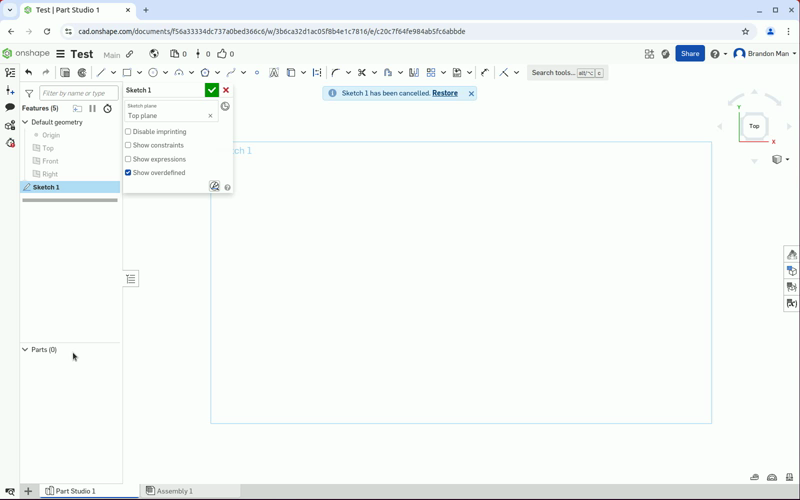
key(y)
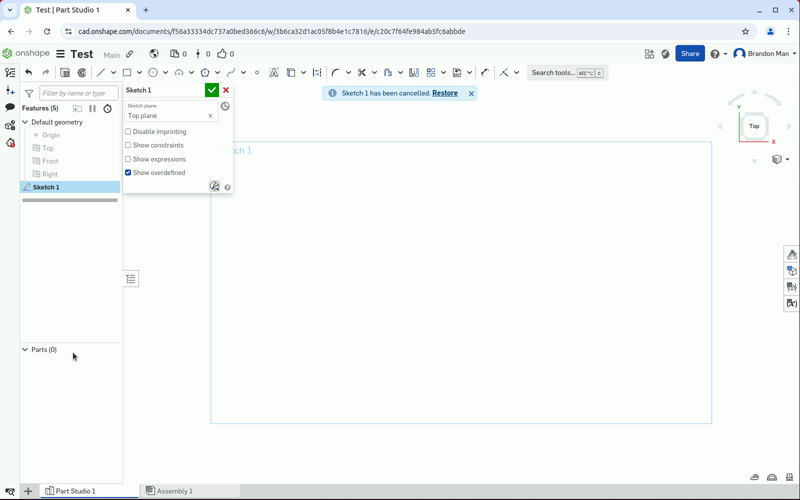
key(c)
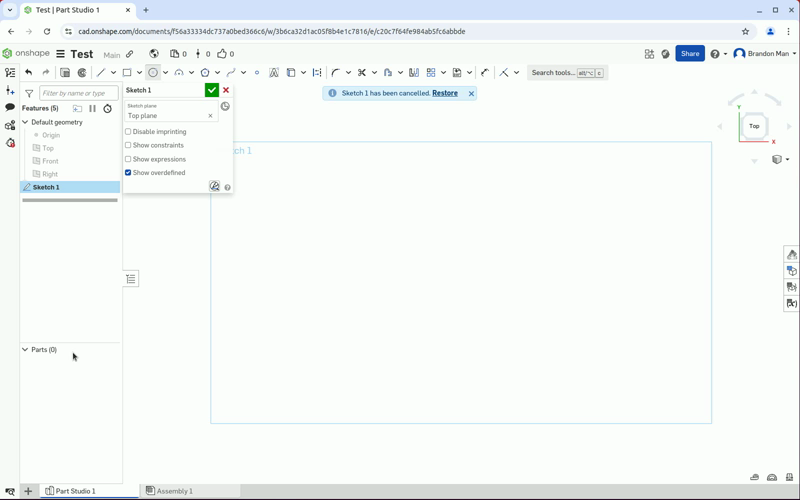
key_down(shift)
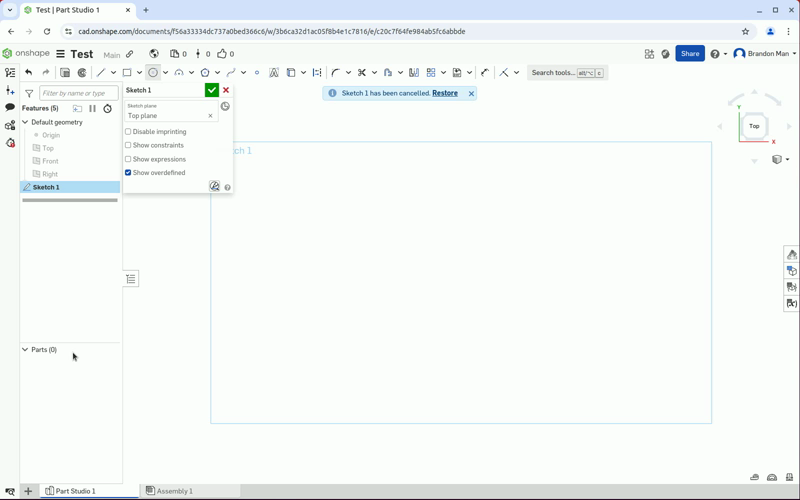
mouse_move(461, 282)
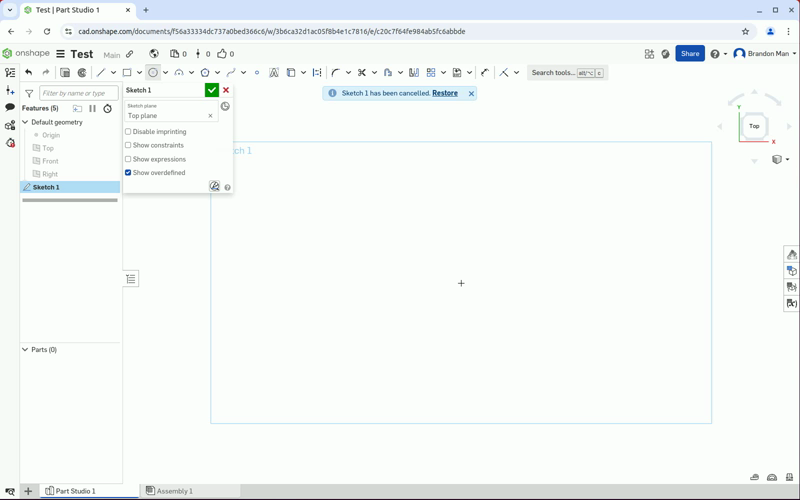
click(461, 282)
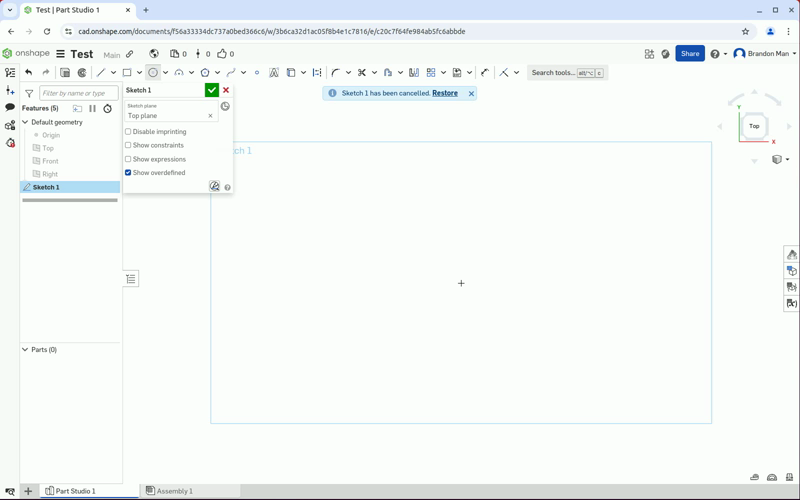
key_up(shift)
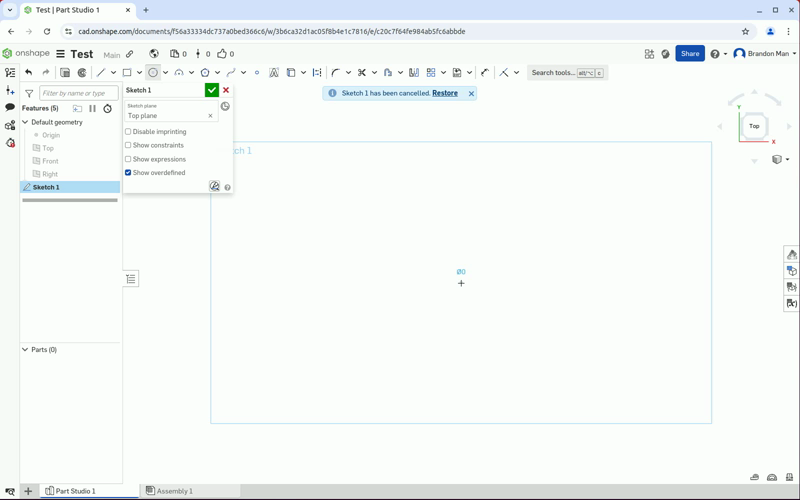
mouse_move(574, 282)
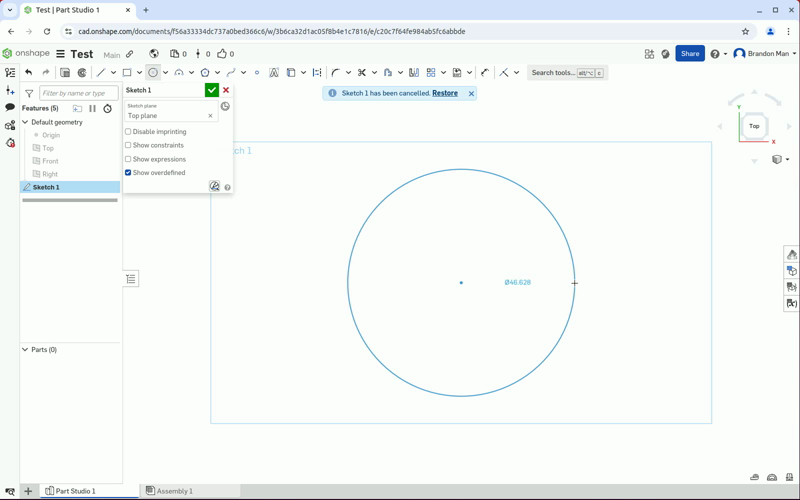
click(574, 282)
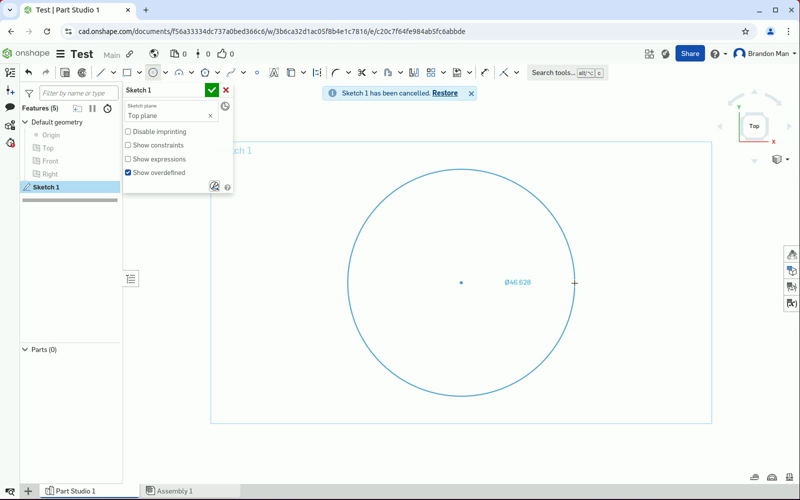
key(esc)
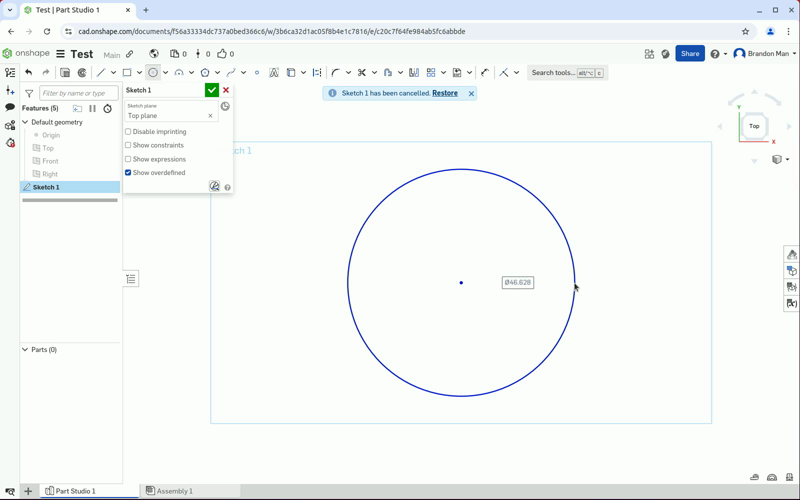
mouse_move(486, 228)
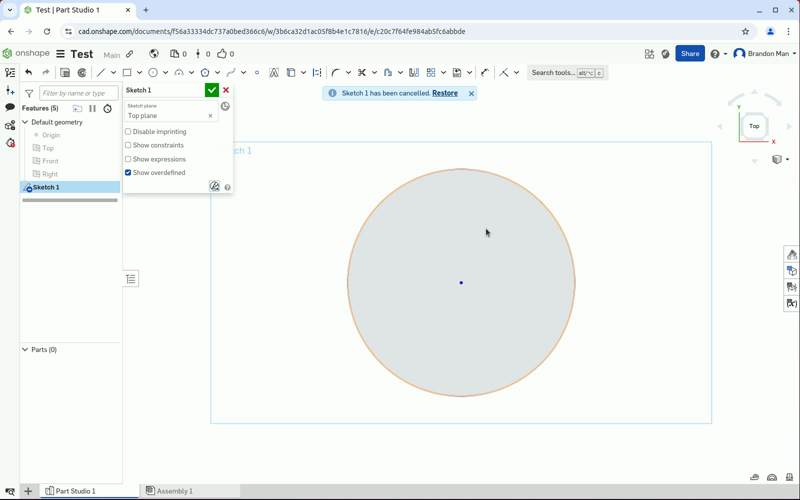
click(486, 228)
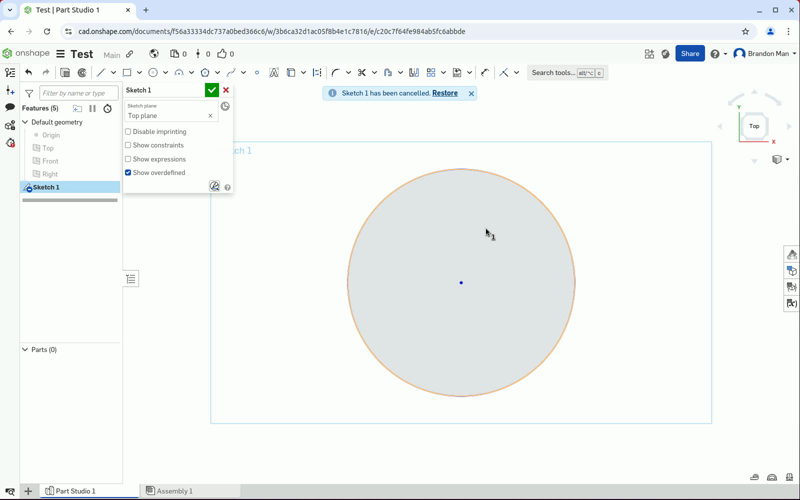
mouse_move(73, 352)
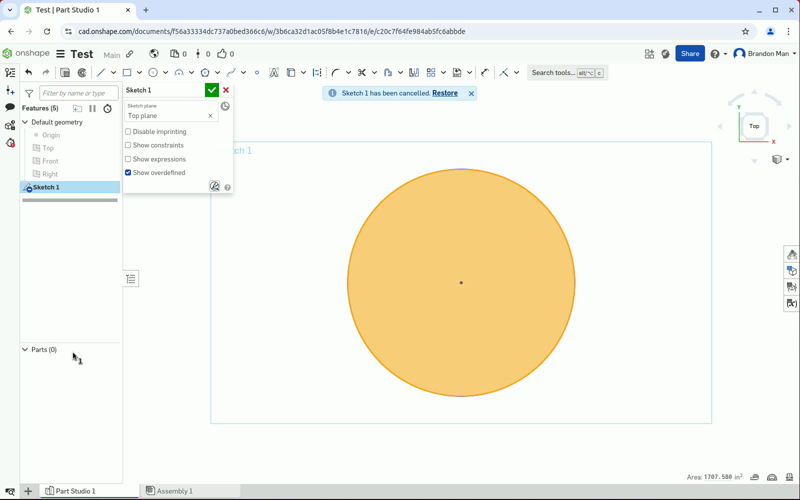
key(shift+y)
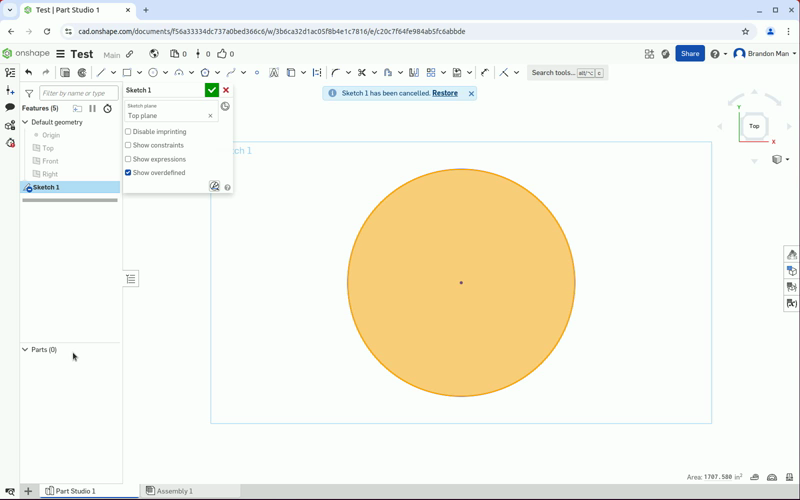
key(shift+e)
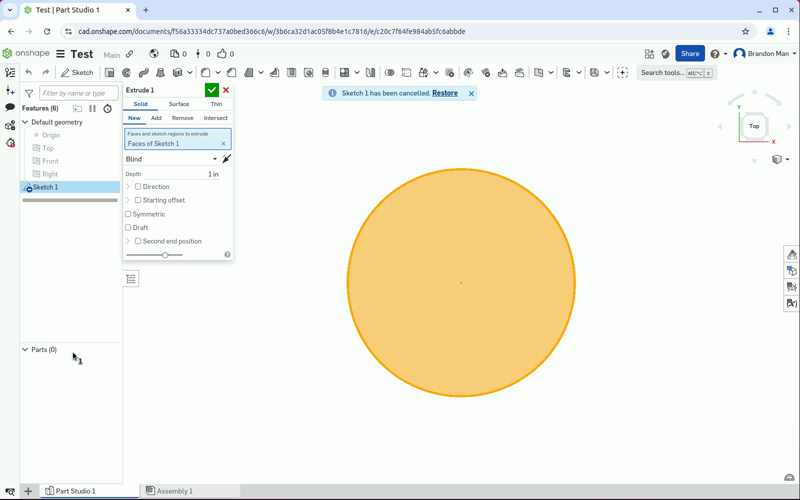
mouse_move(143, 106)
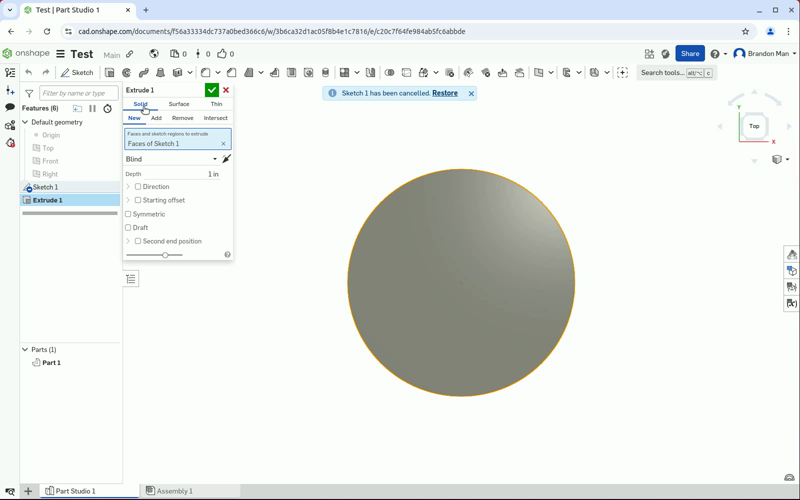
click(143, 106)
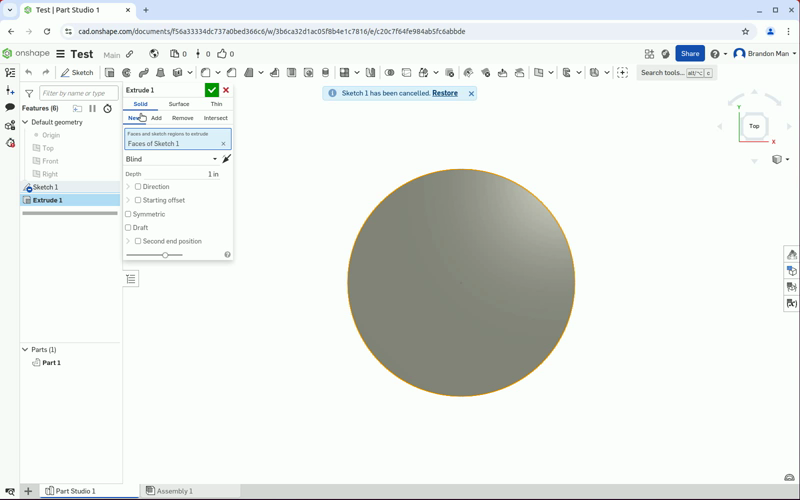
mouse_move(137, 120)
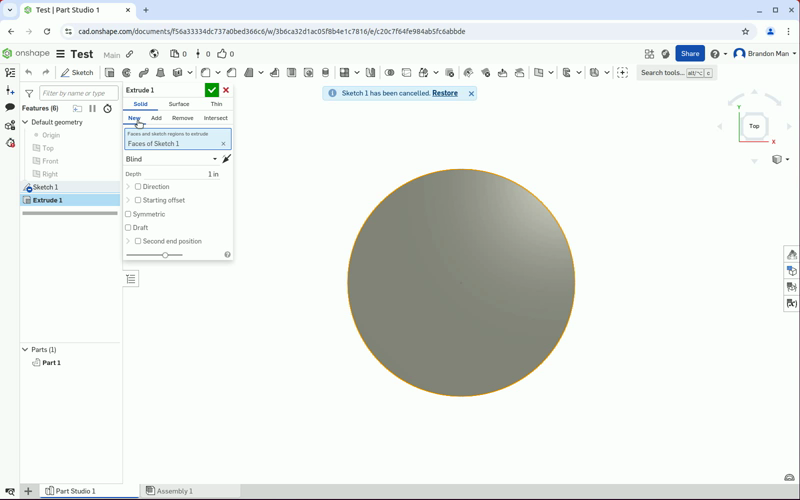
click(137, 120)
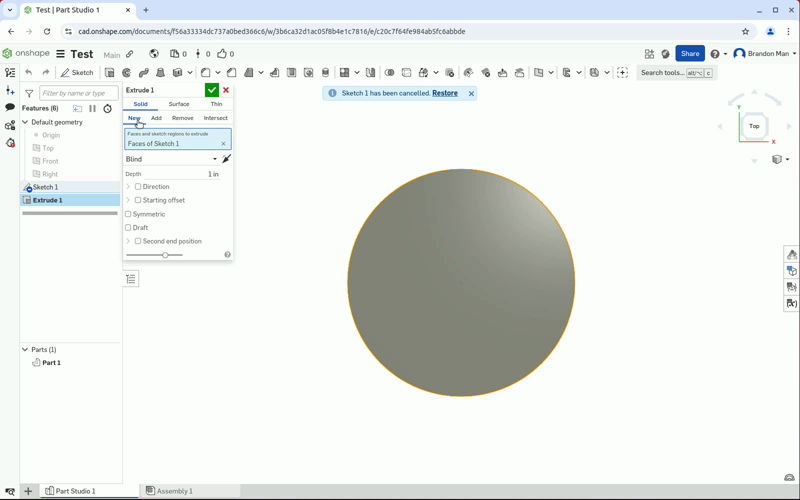
key(tab, 4)
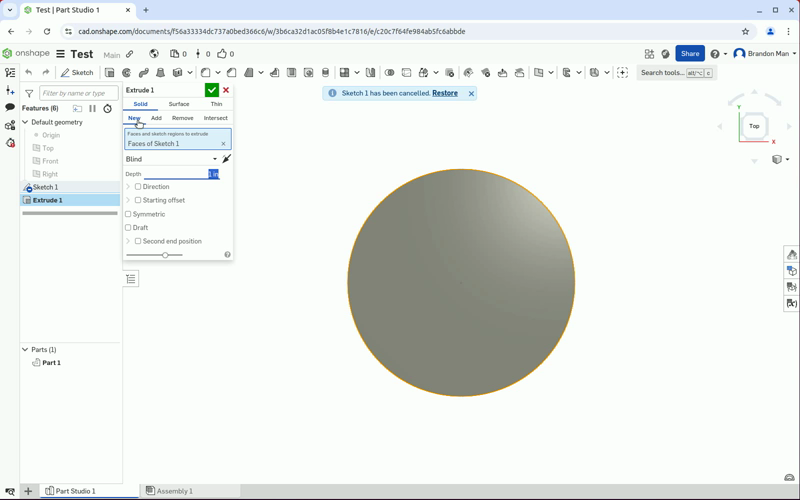
text(6.258)
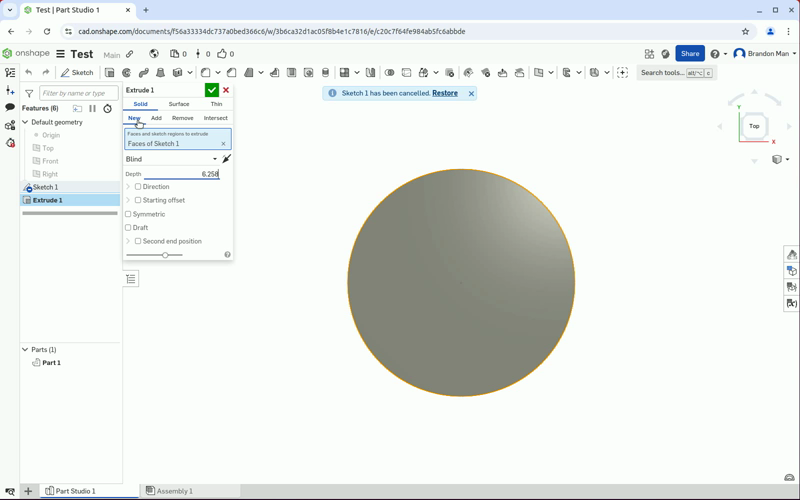
key(enter)
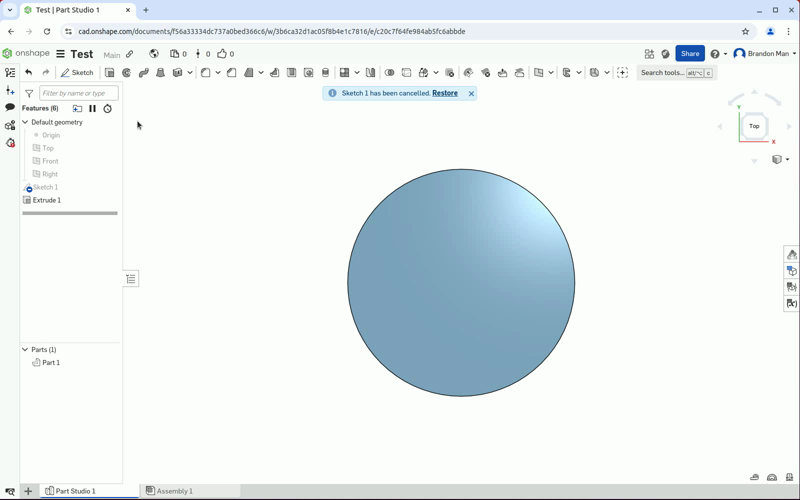
key(shift+h)
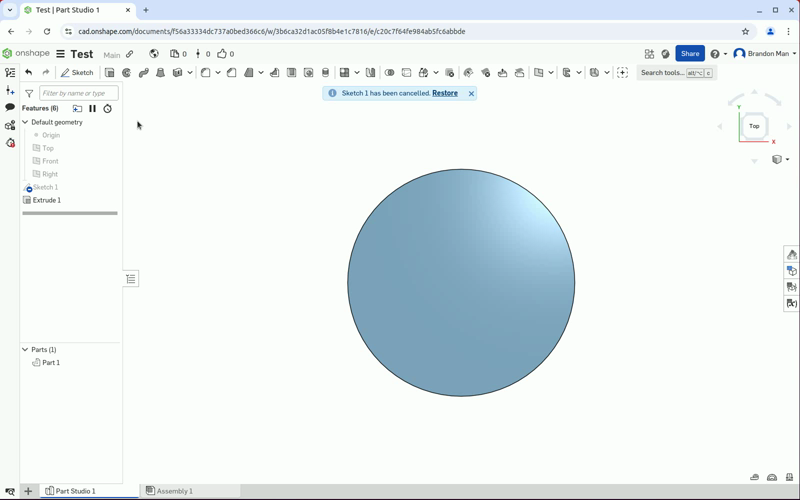
key(shift+h)
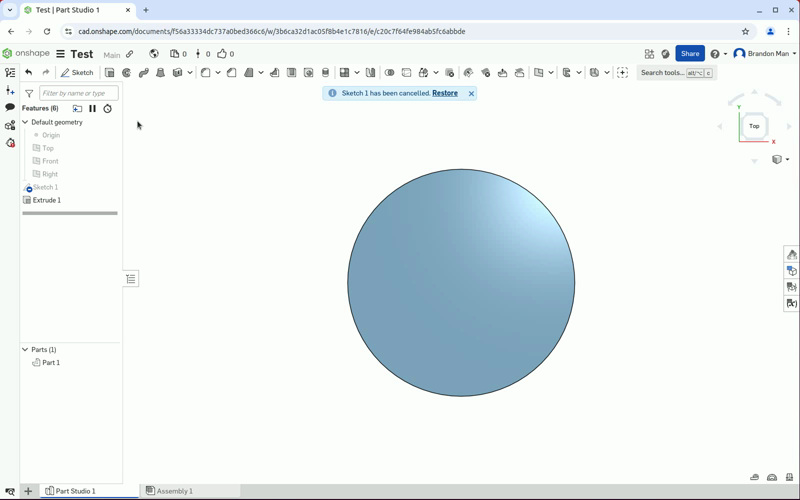
mouse_move(73, 189)
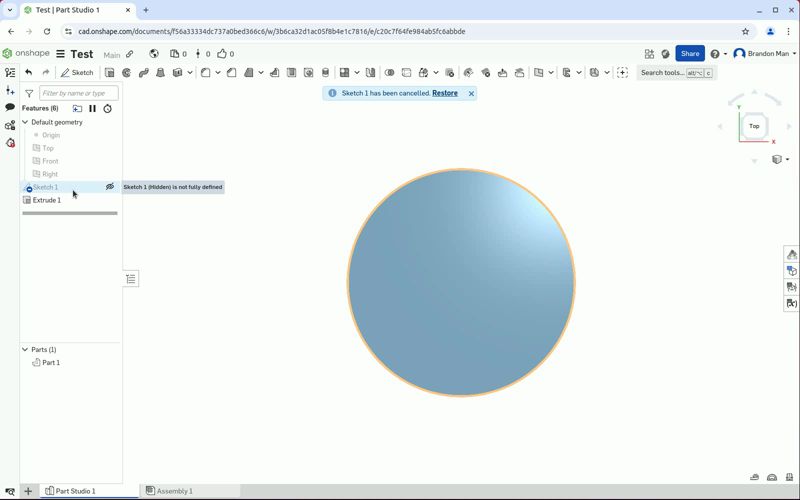
click(73, 189)
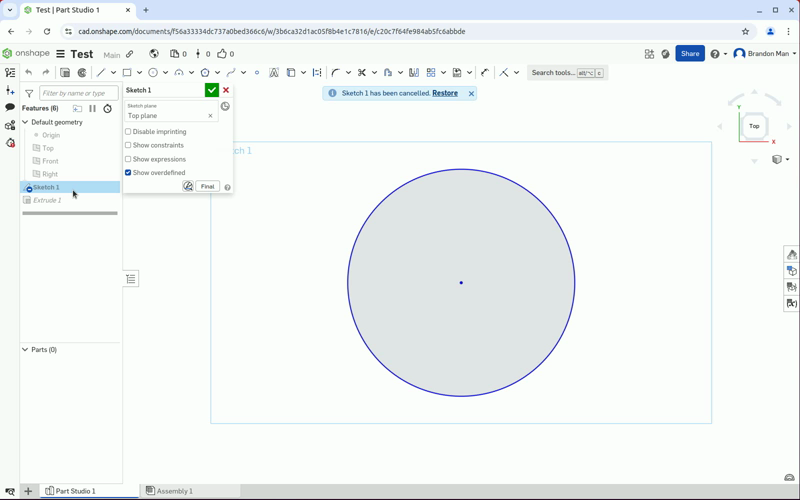
mouse_move(229, 92)
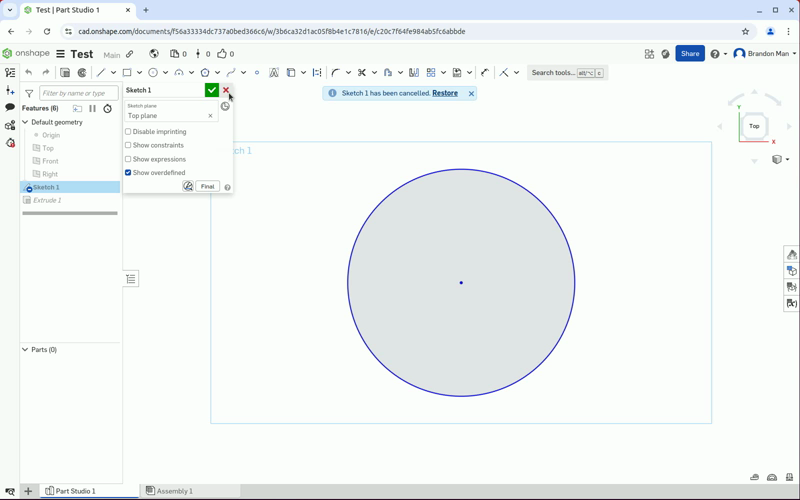
click(229, 92)
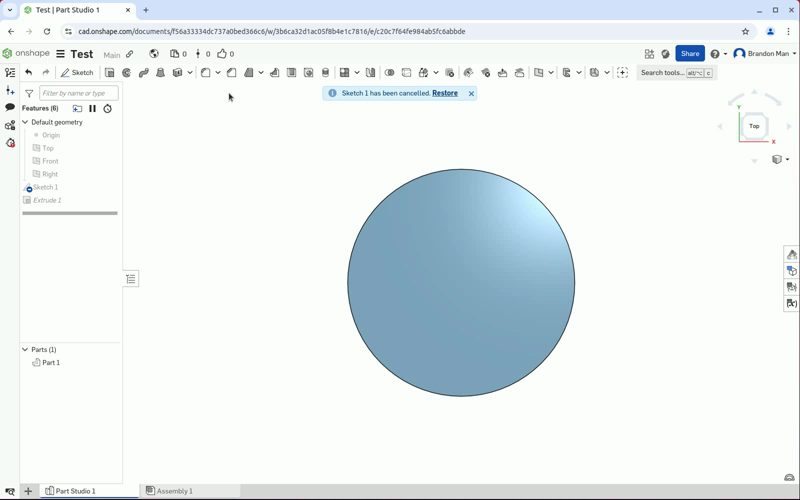
mouse_move(541, 75)
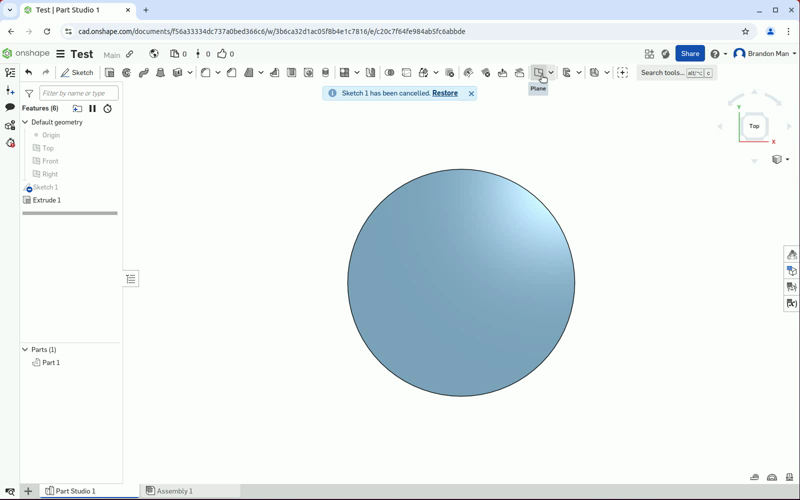
click(541, 75)
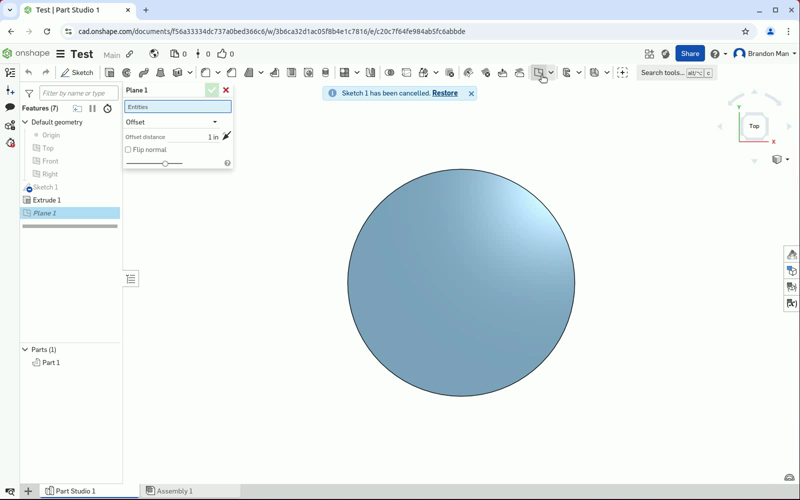
mouse_move(73, 150)
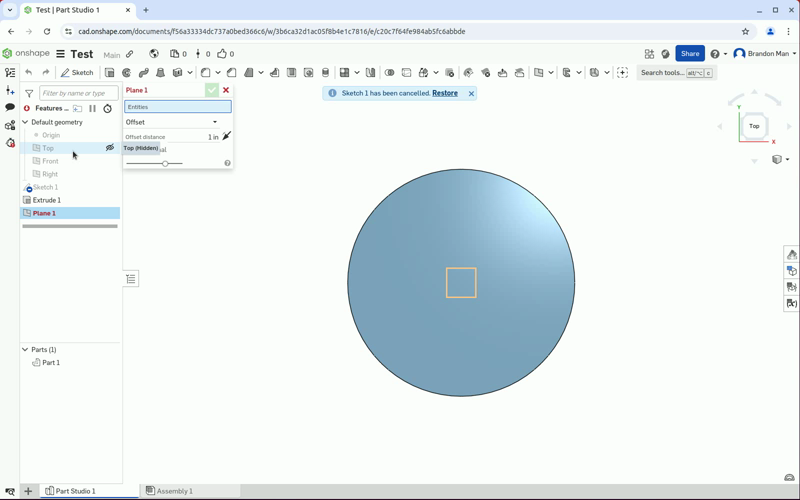
click(73, 150)
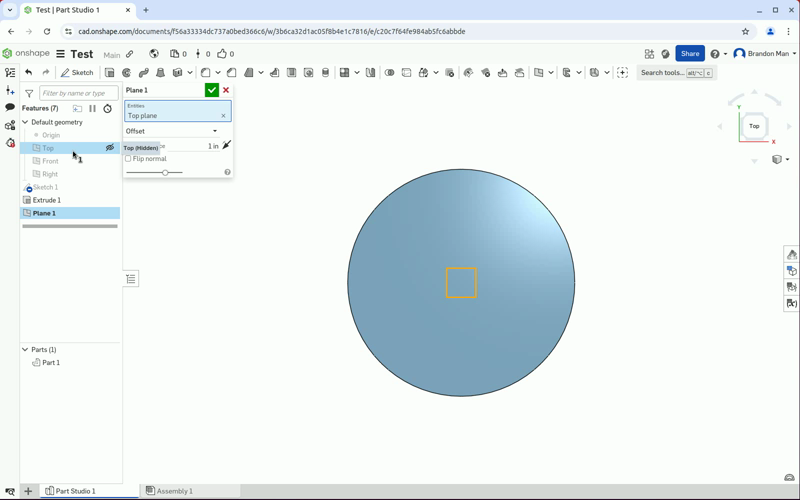
key(tab, 2)
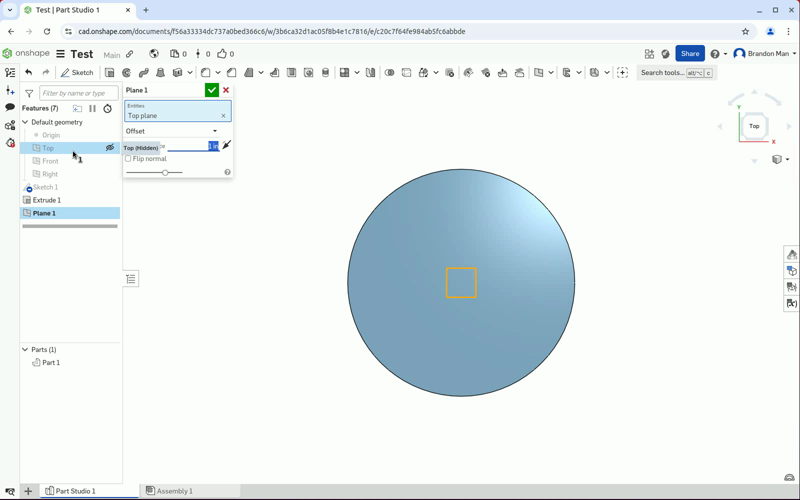
text(6.255)
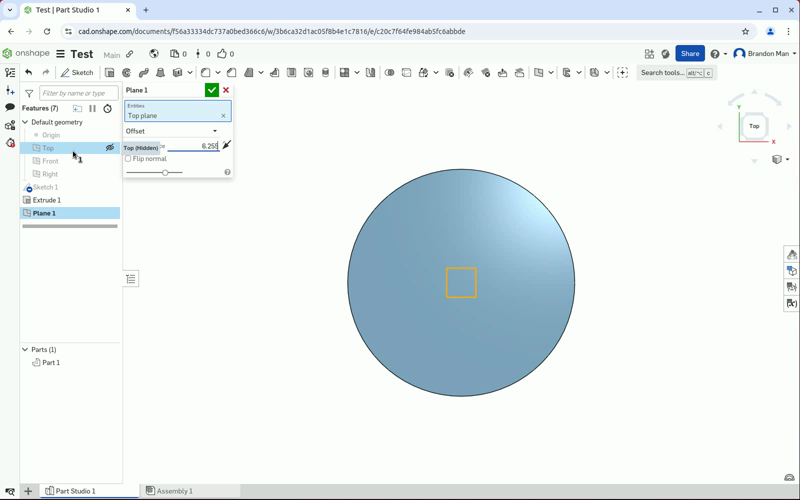
key(enter, 2)
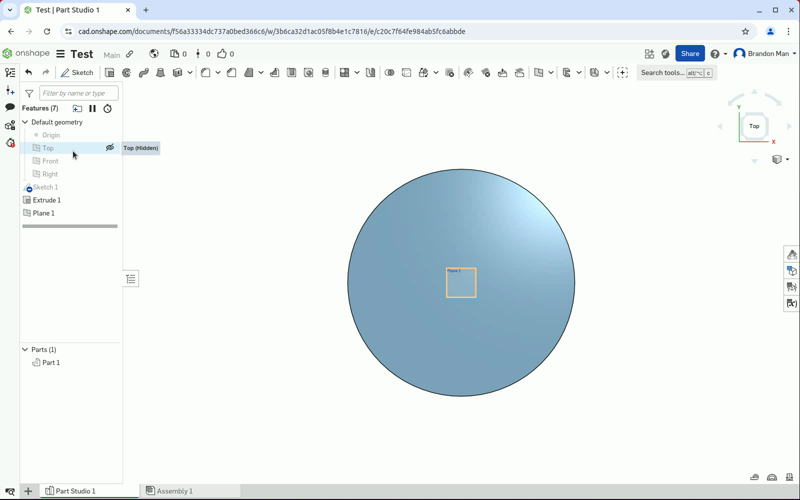
key(shift+s)
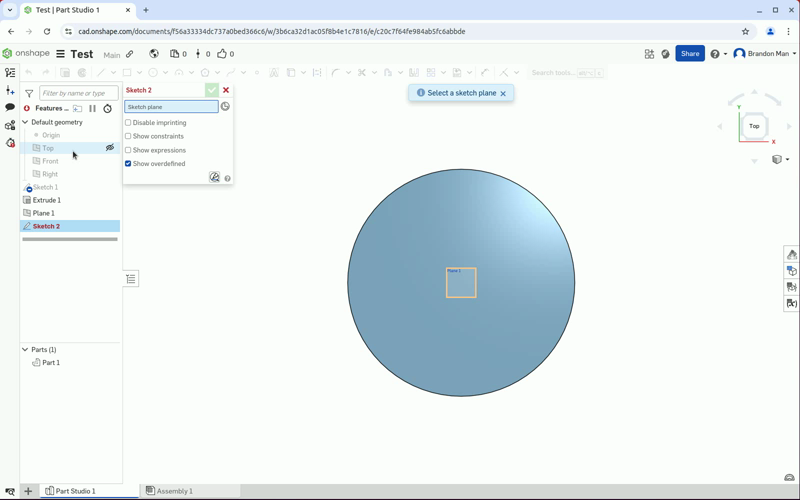
mouse_move(73, 215)
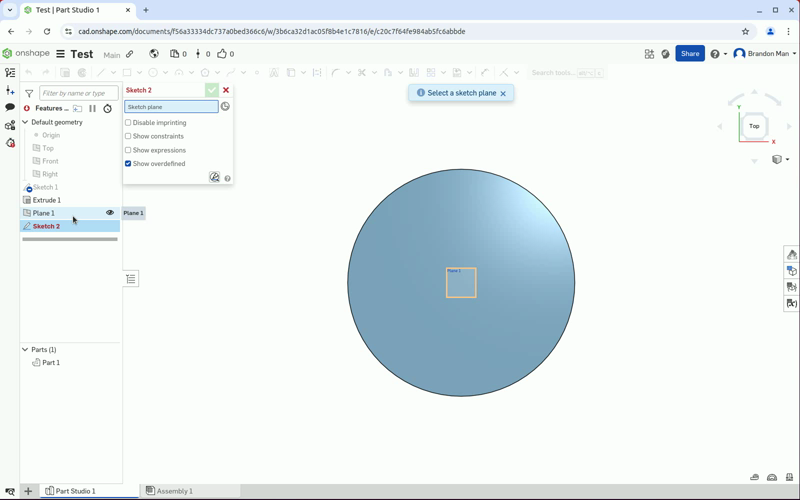
click(73, 215)
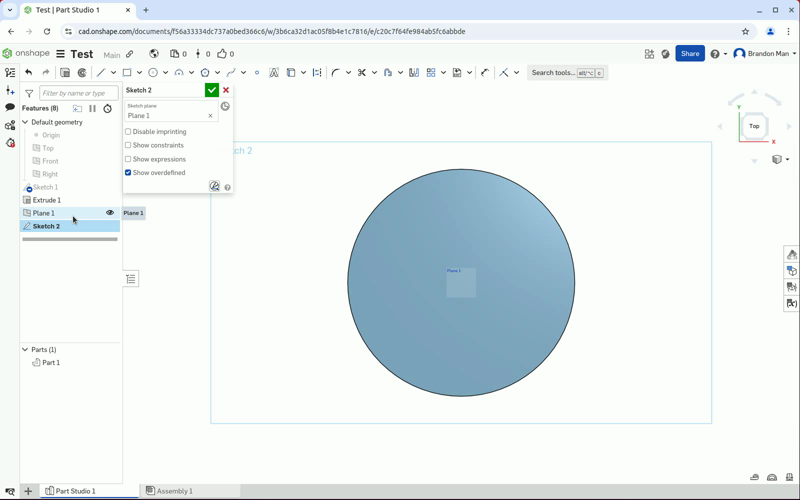
mouse_move(73, 352)
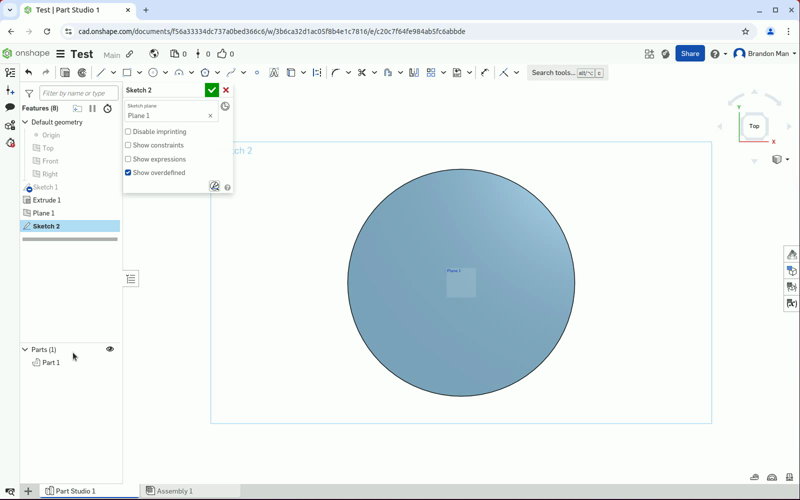
key(y)
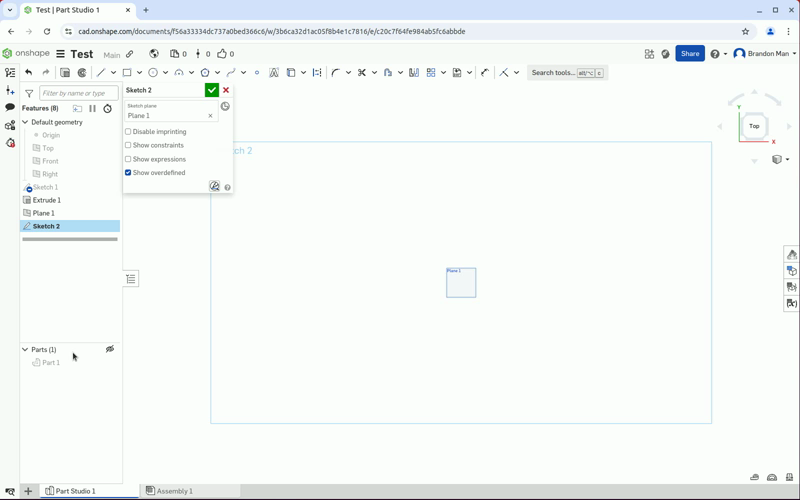
key(a)
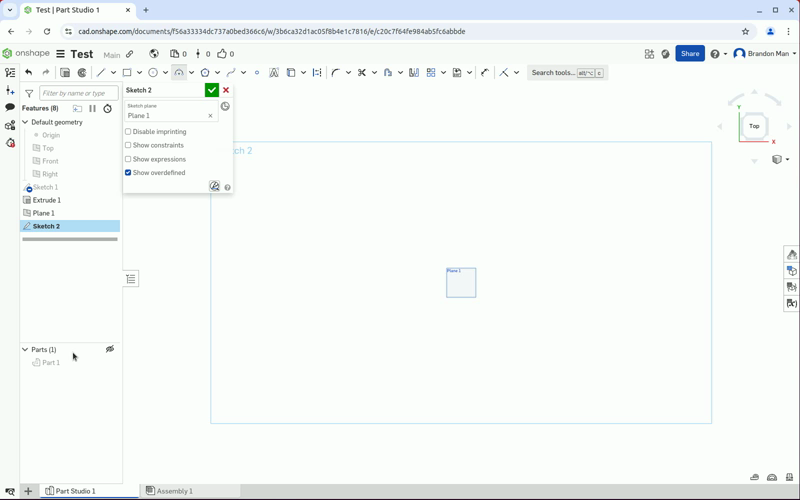
key_down(shift)
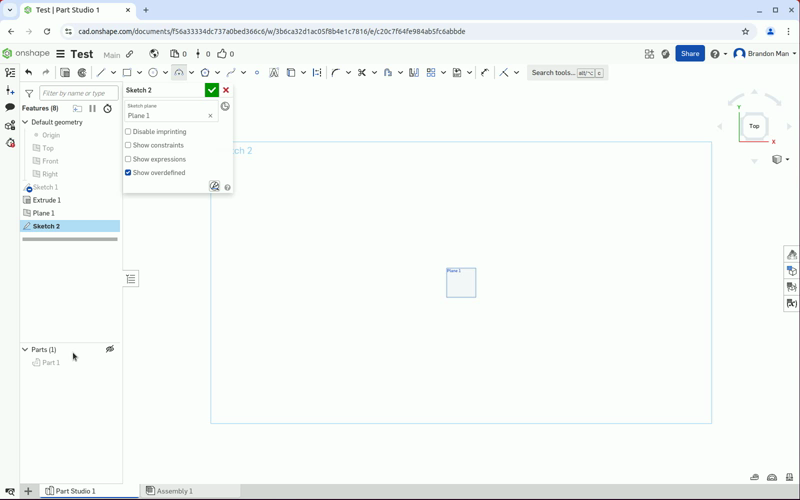
mouse_move(460, 315)
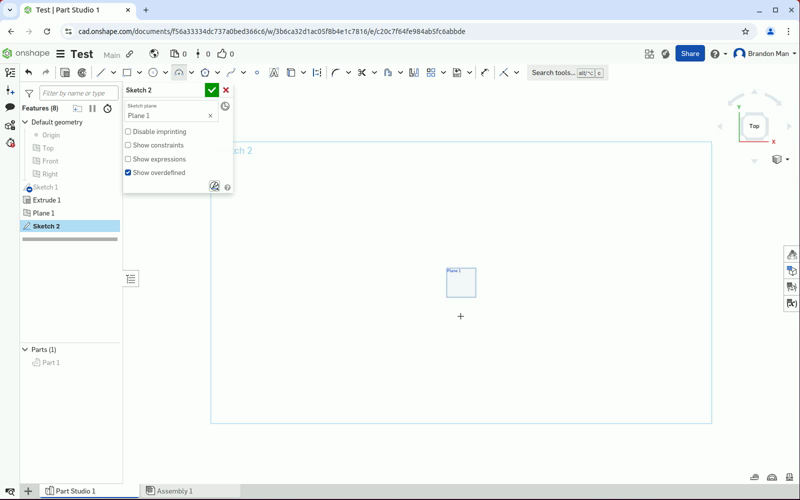
click(460, 315)
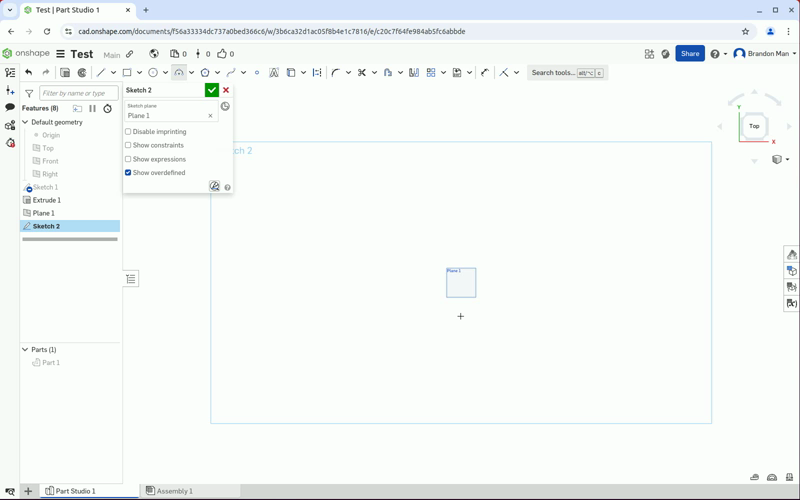
key_up(shift)
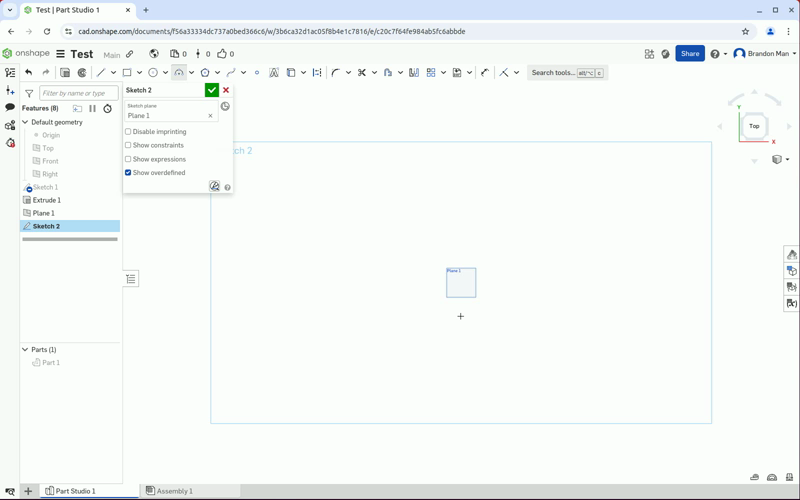
key_down(shift)
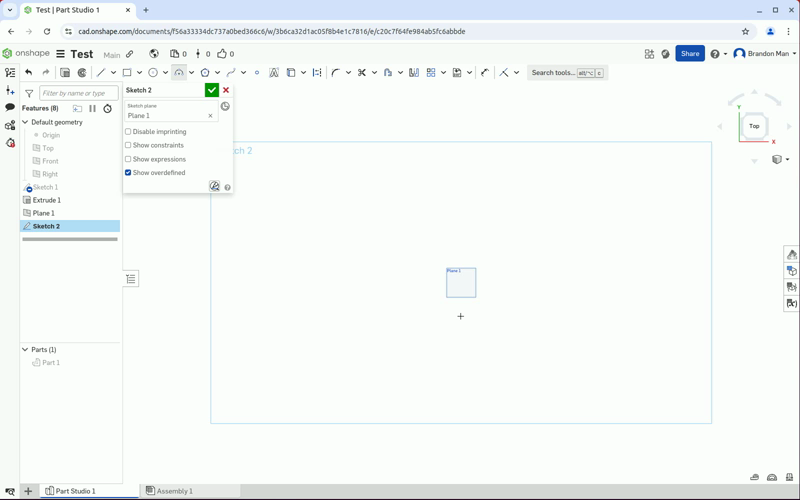
mouse_move(460, 290)
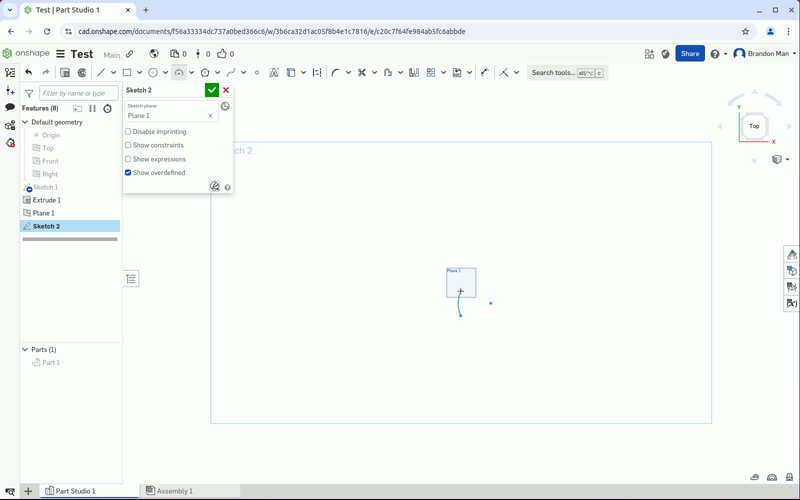
click(460, 290)
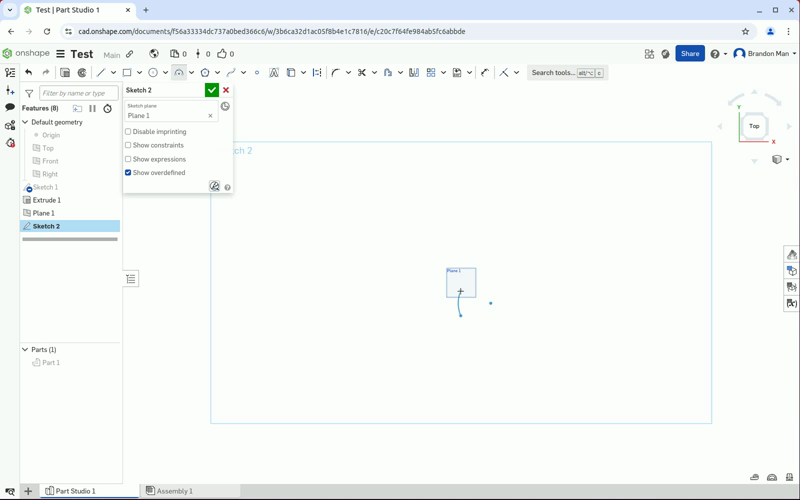
mouse_move(473, 303)
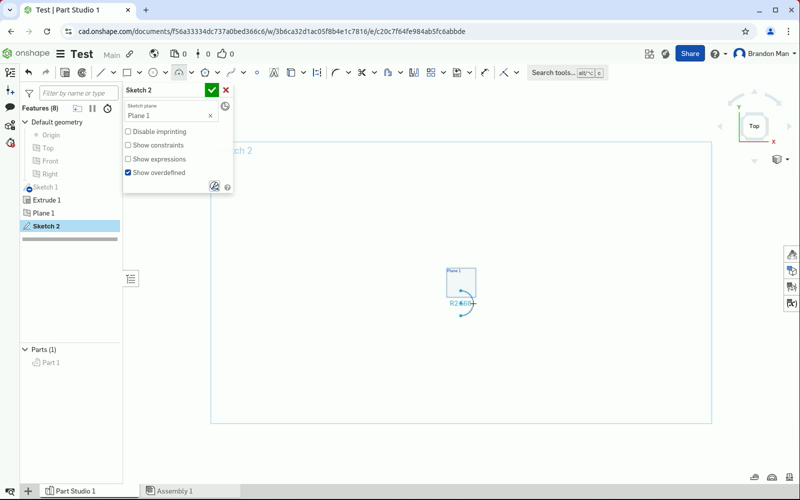
click(473, 303)
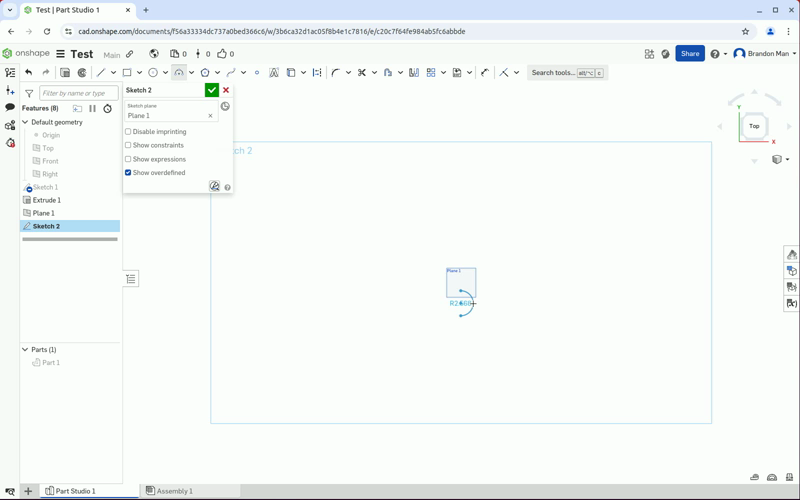
key_up(shift)
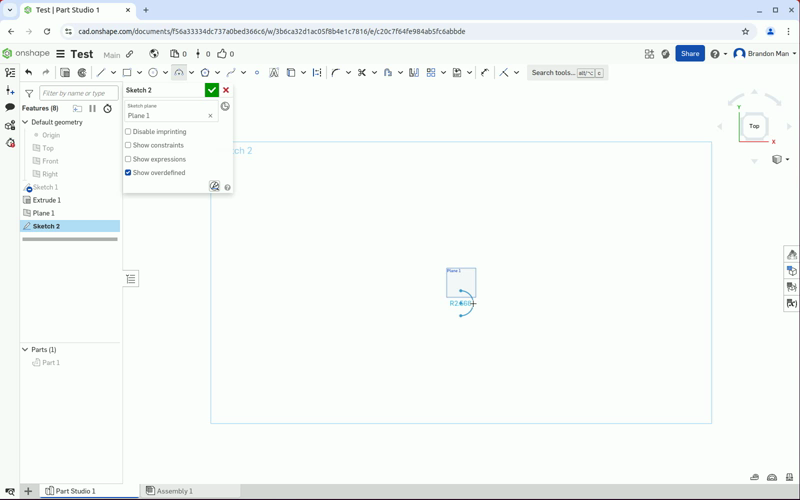
mouse_move(460, 290)
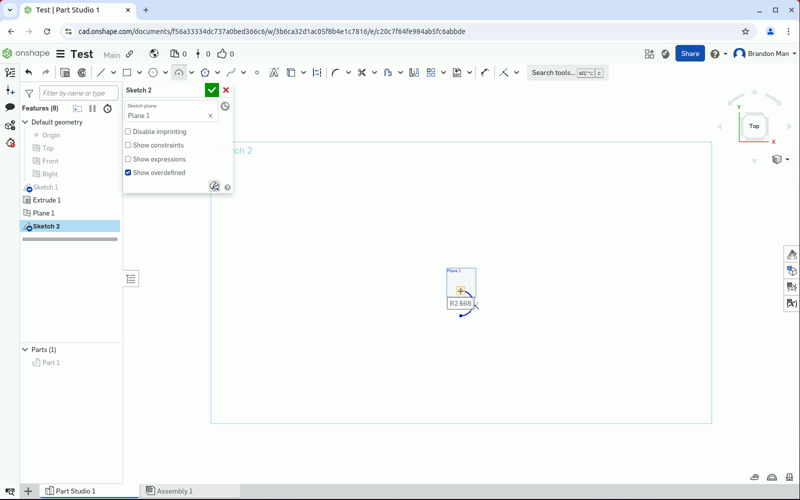
click(460, 290)
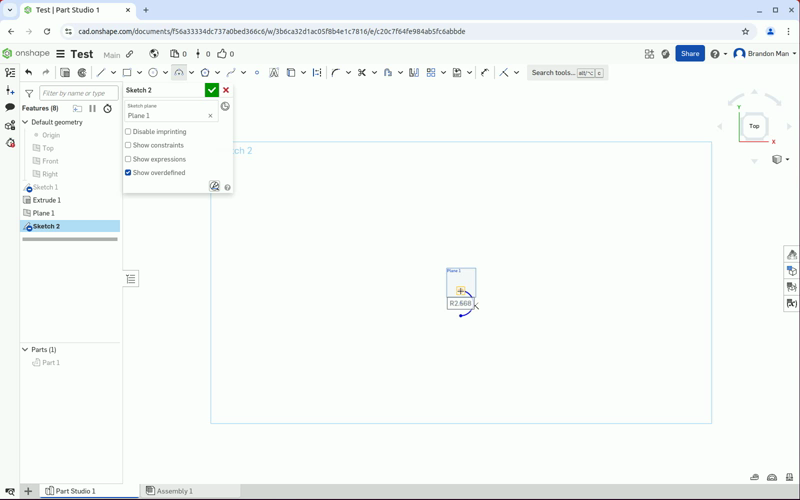
key_down(shift)
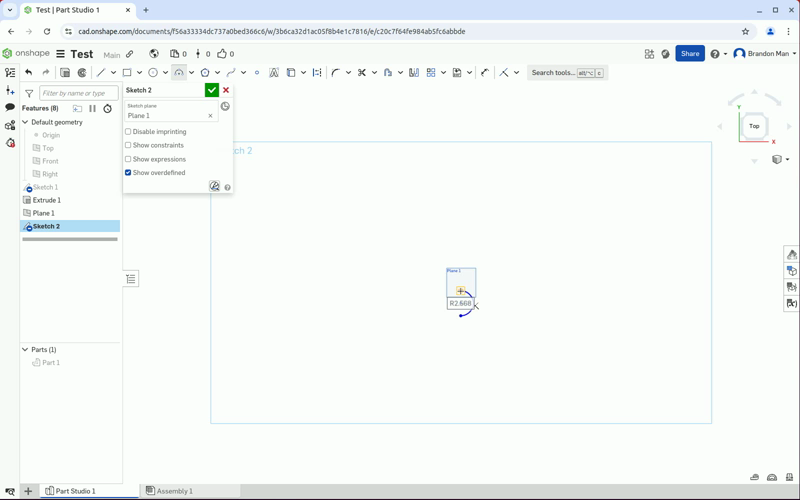
mouse_move(460, 190)
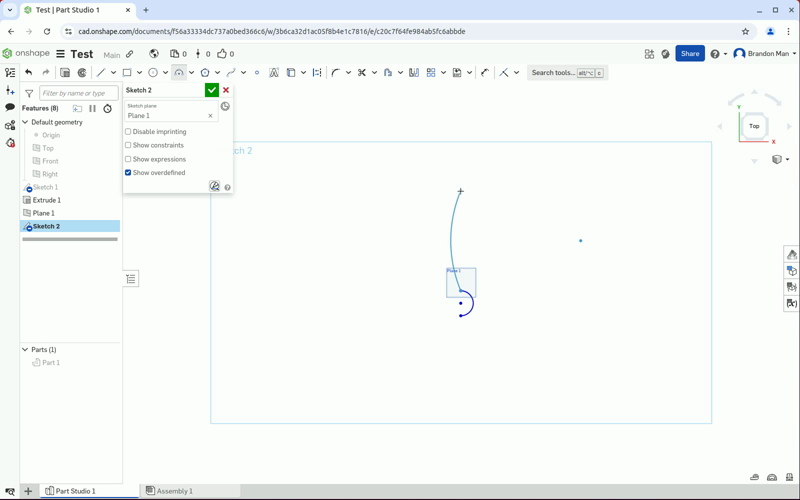
click(460, 190)
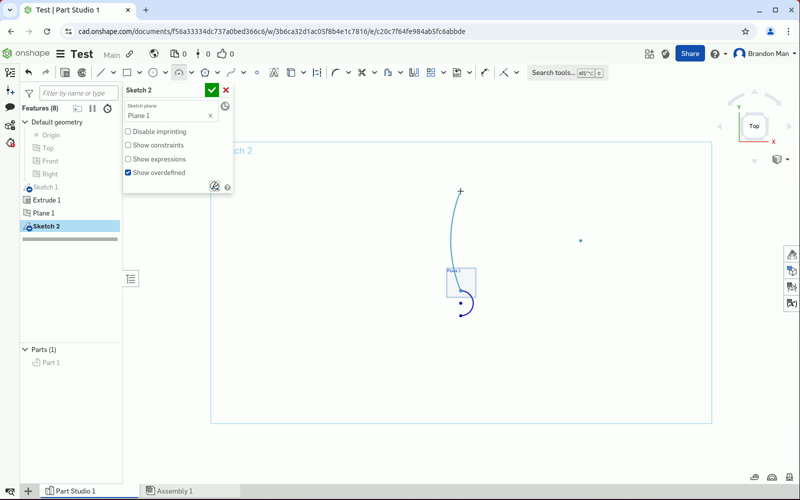
mouse_move(410, 240)
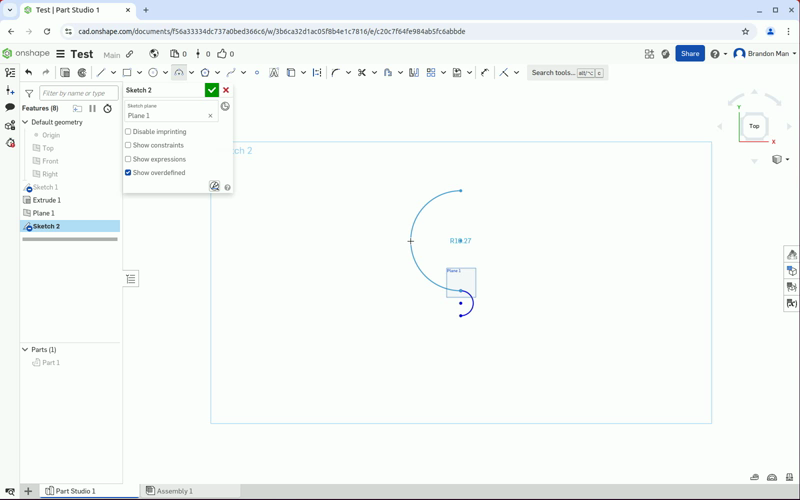
click(410, 240)
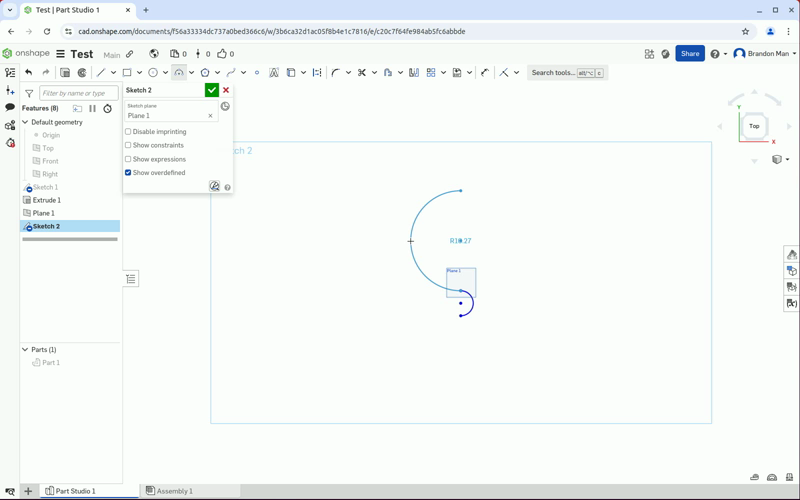
key_up(shift)
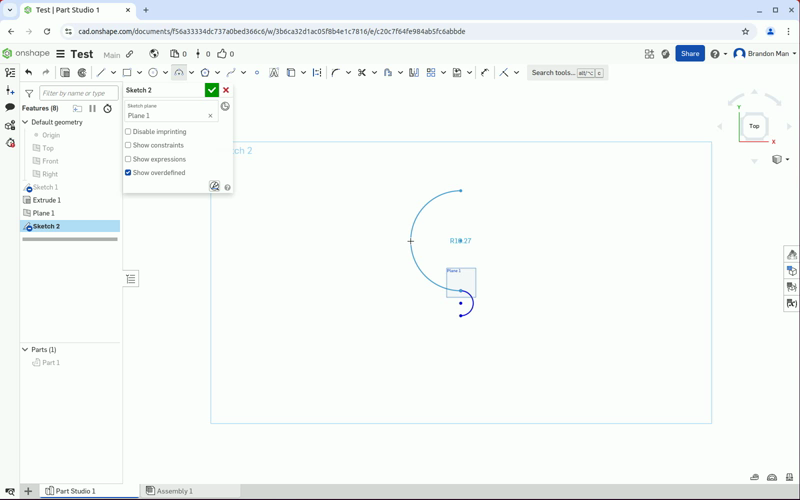
mouse_move(460, 190)
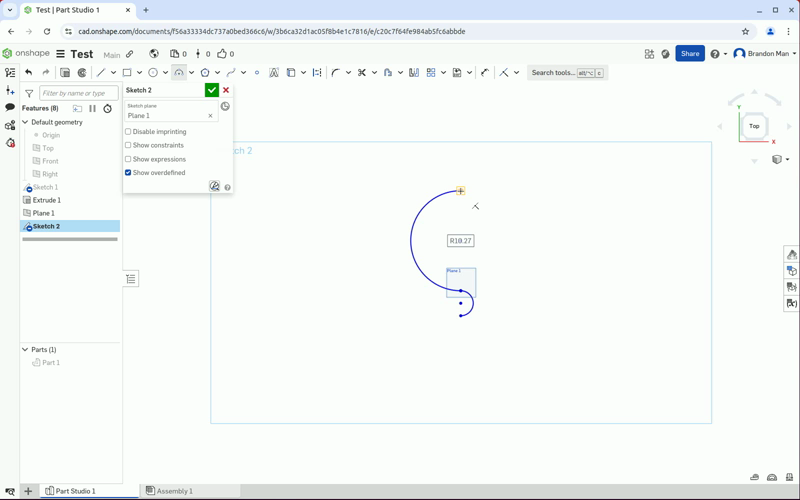
click(460, 190)
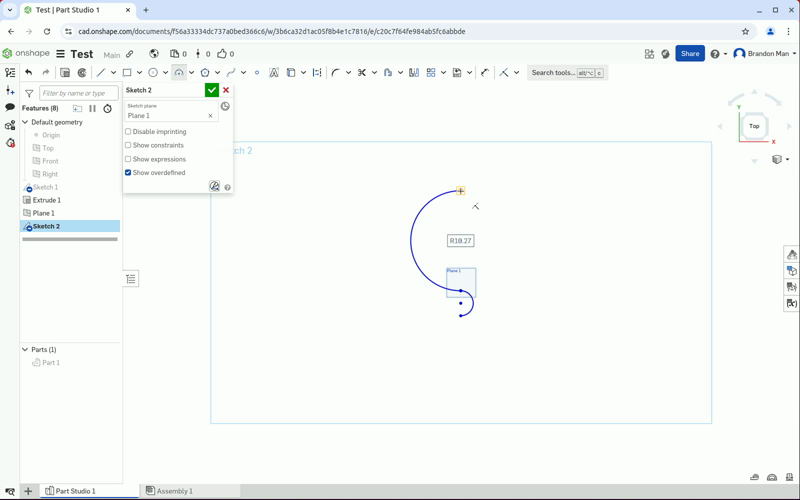
mouse_move(460, 315)
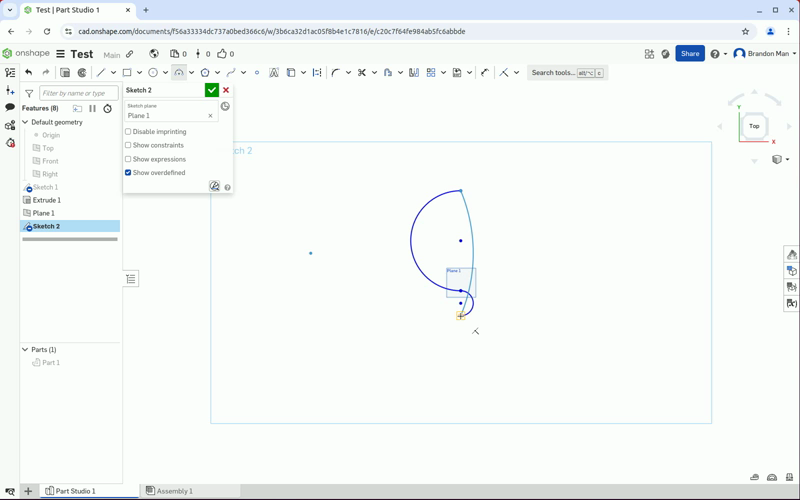
click(460, 315)
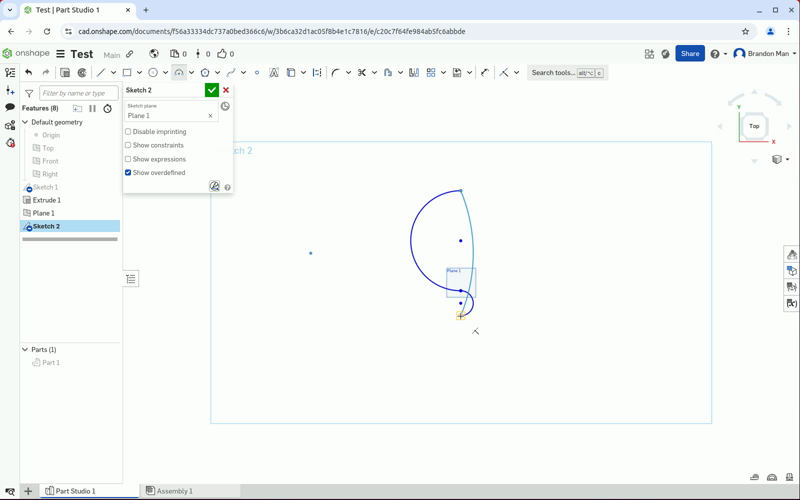
key_down(shift)
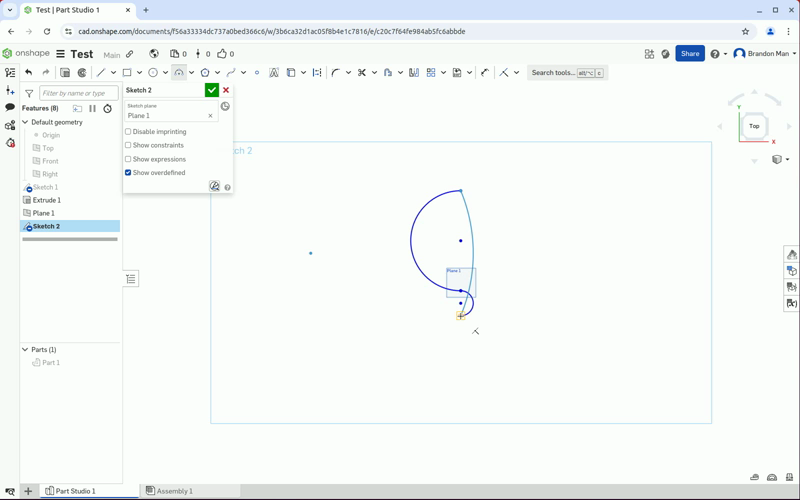
mouse_move(398, 253)
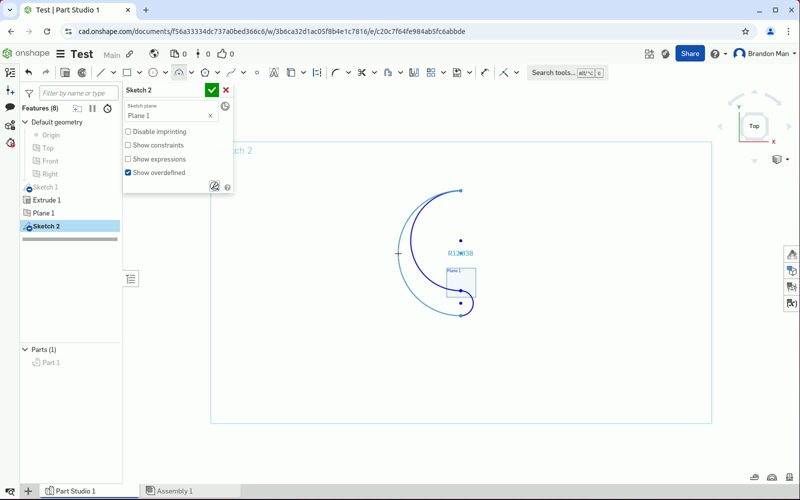
click(398, 253)
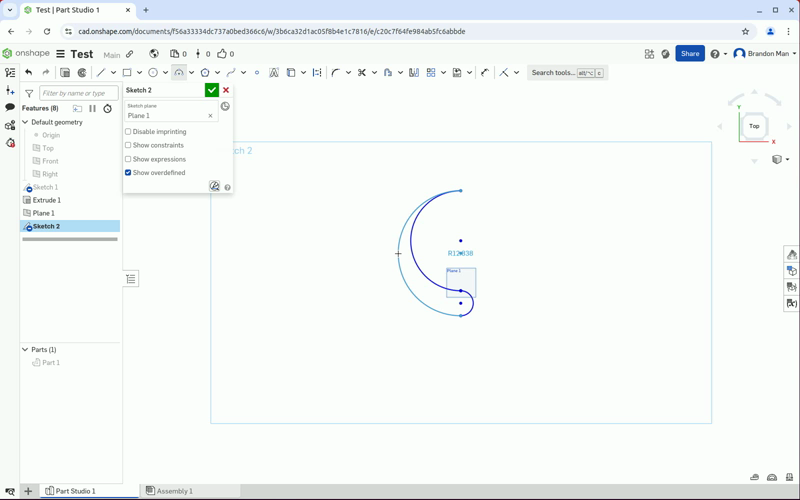
key_up(shift)
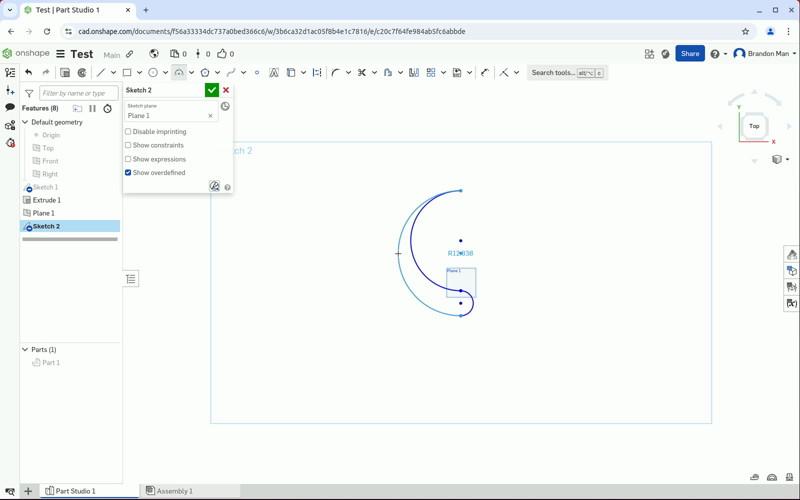
key(esc)
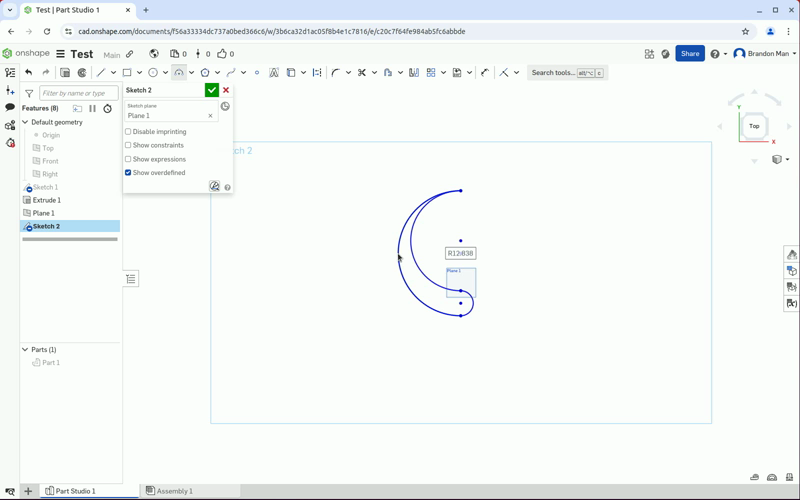
mouse_move(405, 241)
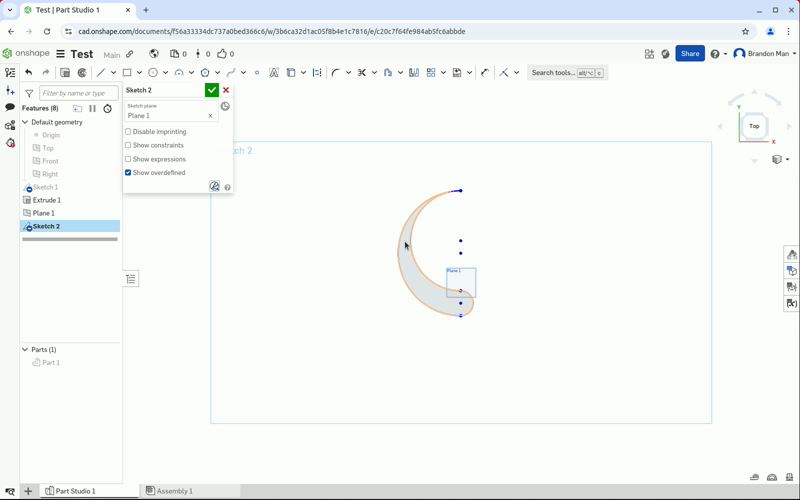
scroll(6)
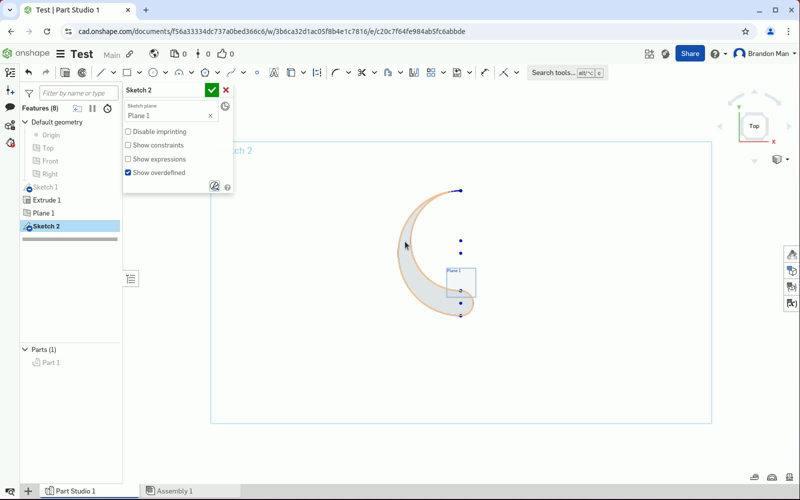
scroll(6)
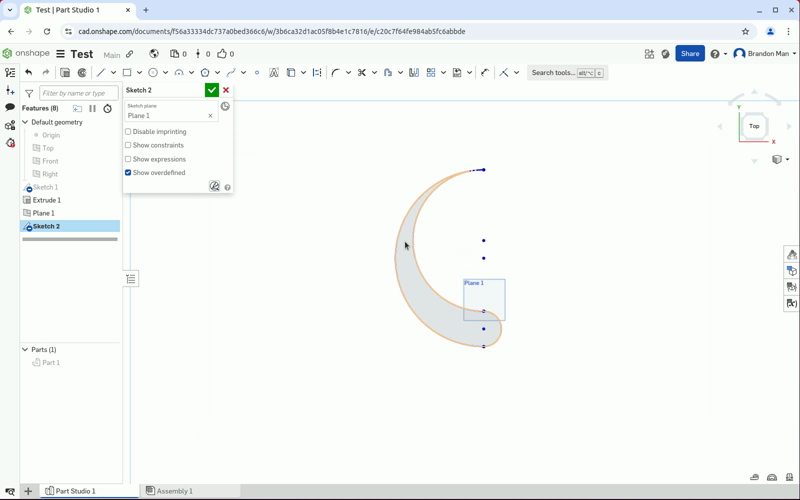
scroll(6)
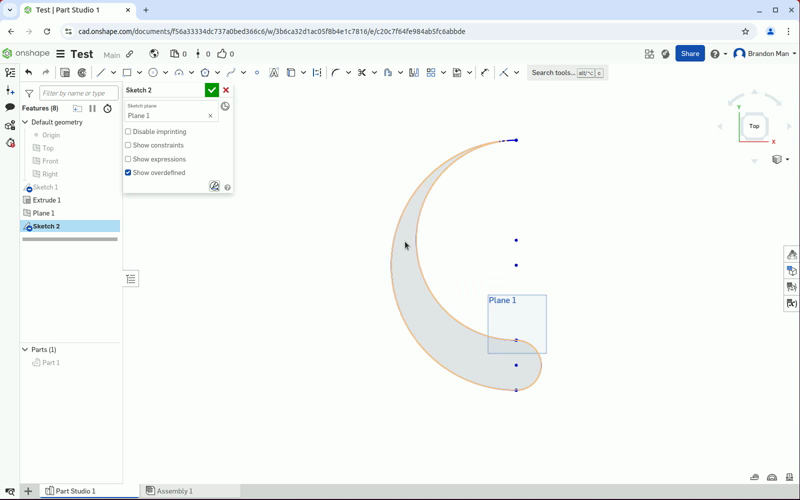
scroll(6)
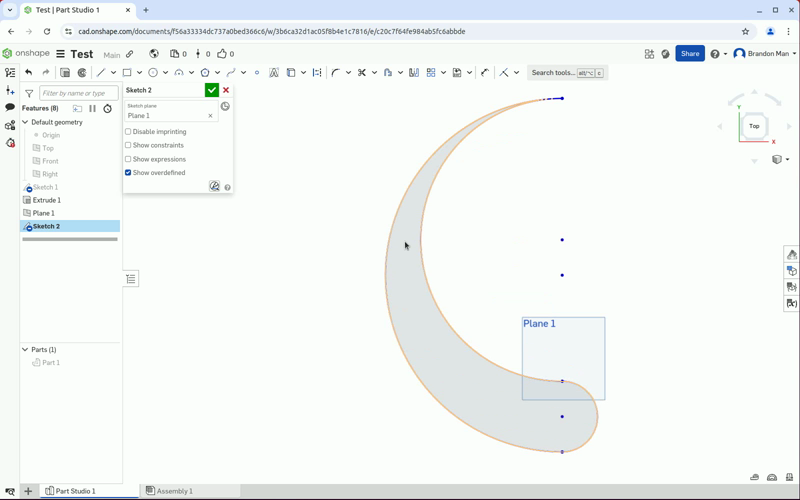
scroll(6)
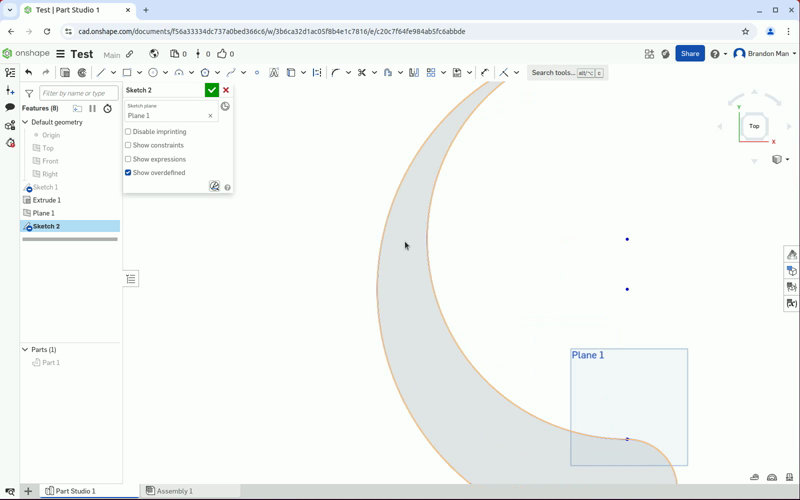
scroll(6)
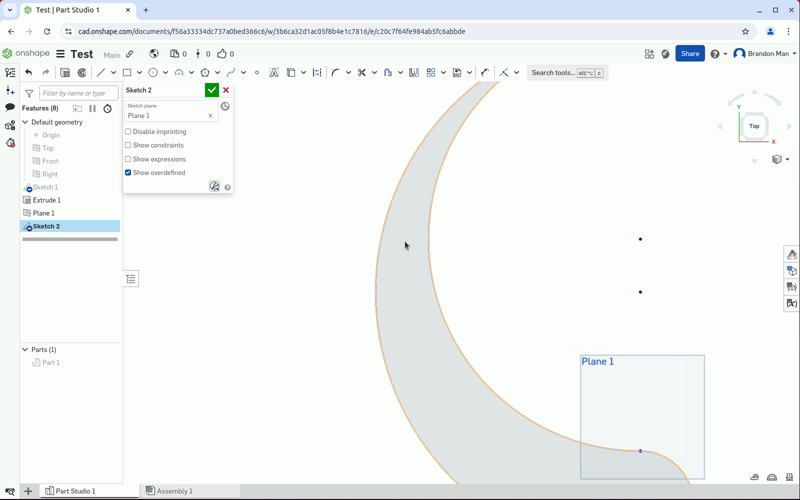
scroll(6)
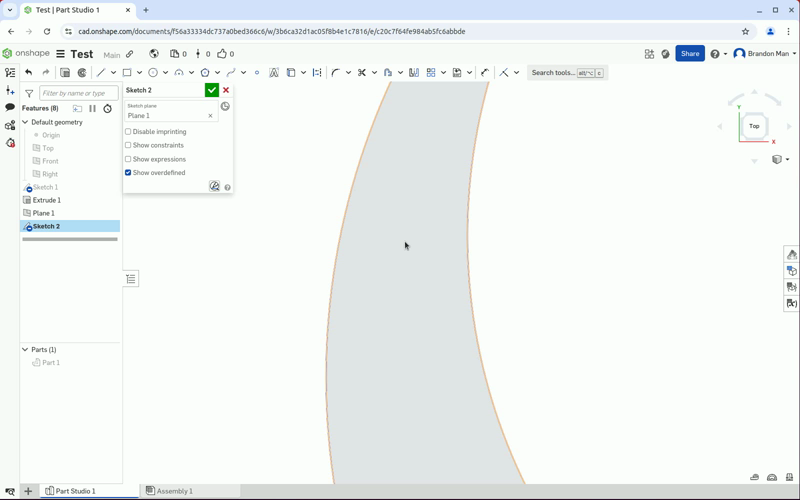
click(405, 241)
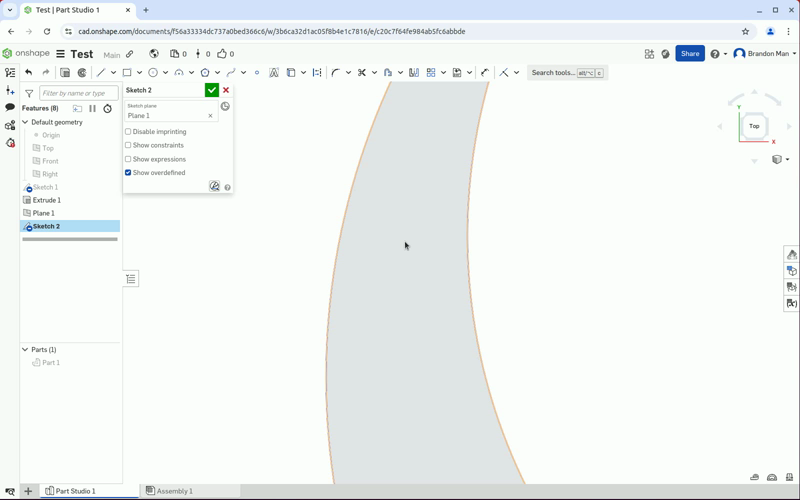
scroll(-6)
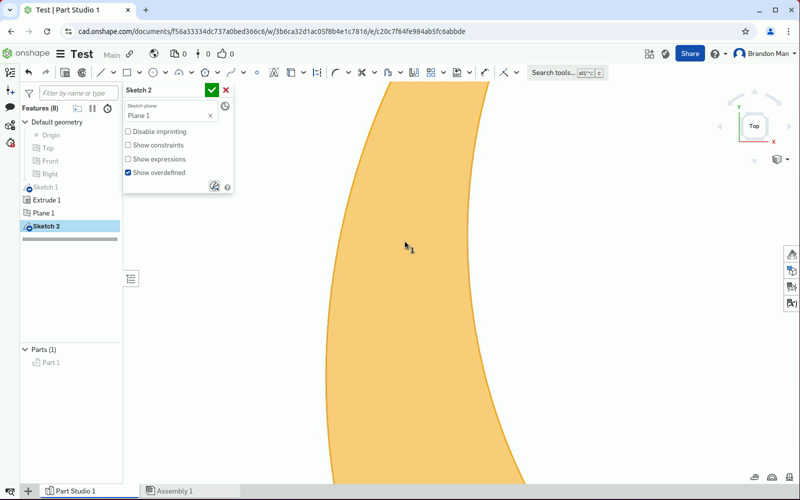
scroll(-6)
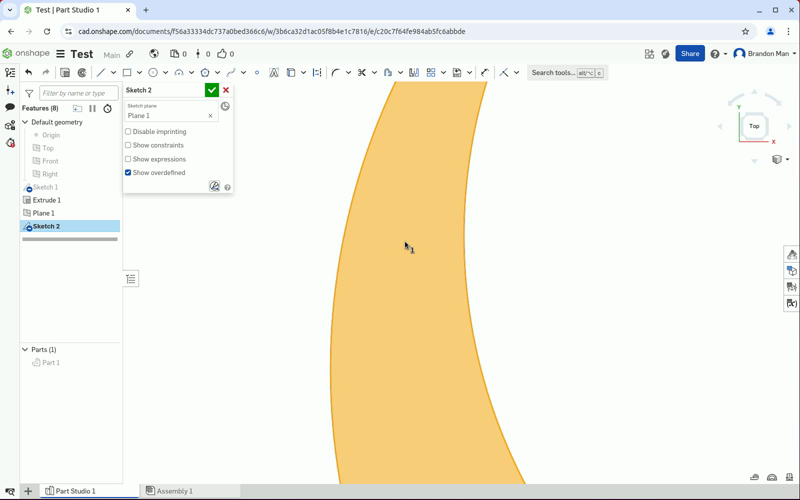
scroll(-6)
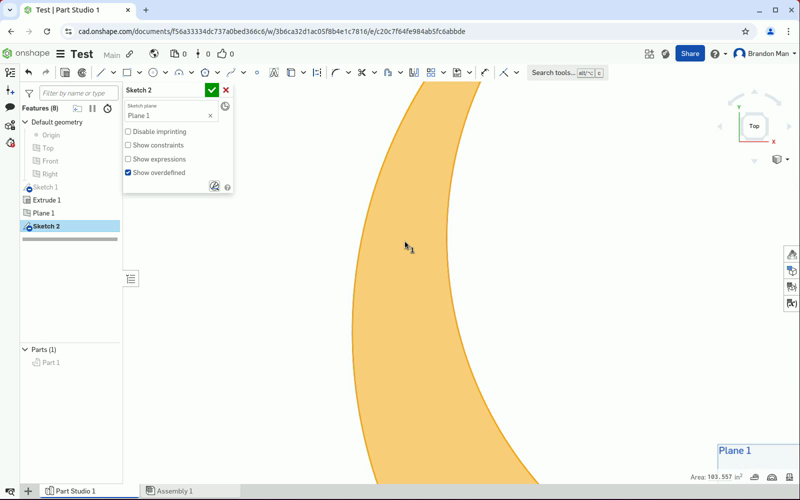
scroll(-6)
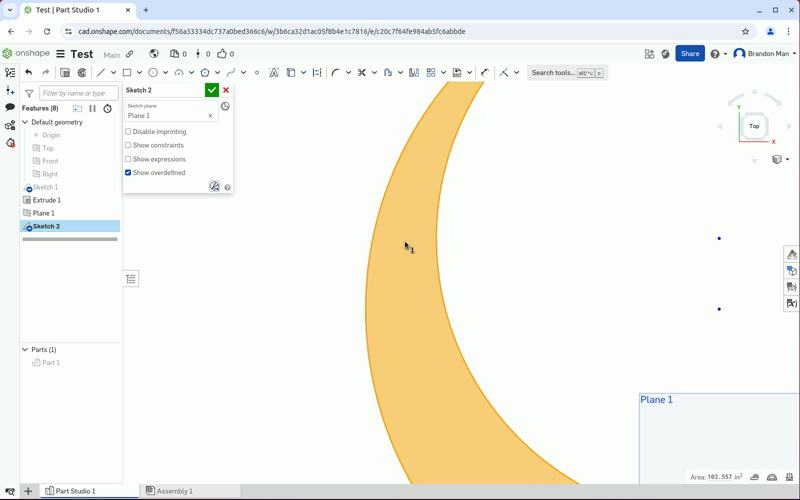
scroll(-6)
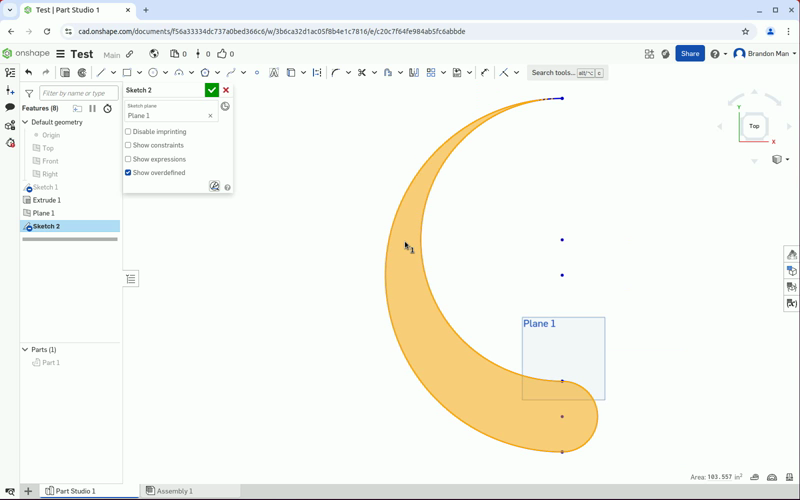
scroll(-6)
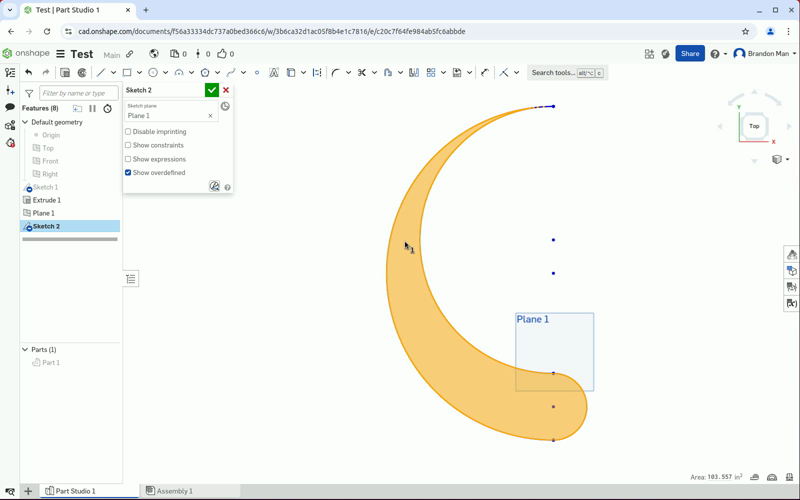
scroll(-6)
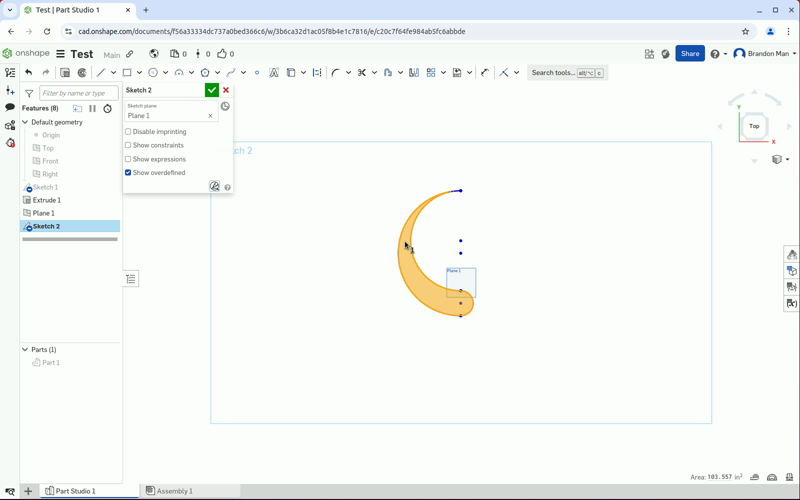
mouse_move(73, 352)
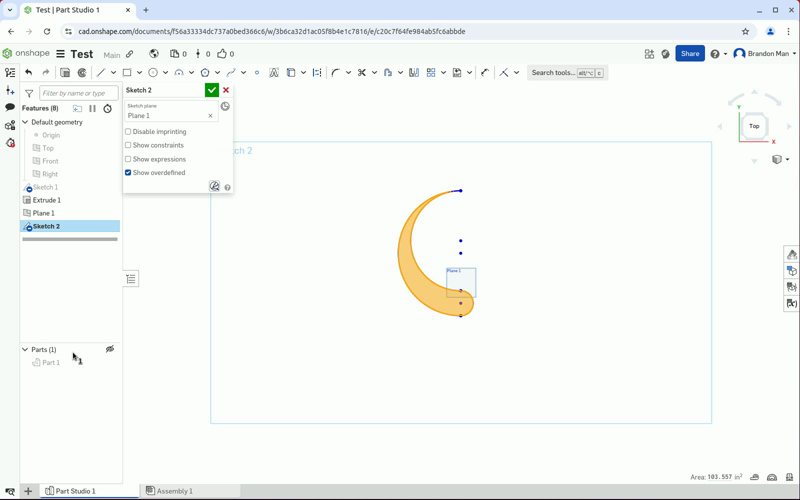
key(shift+y)
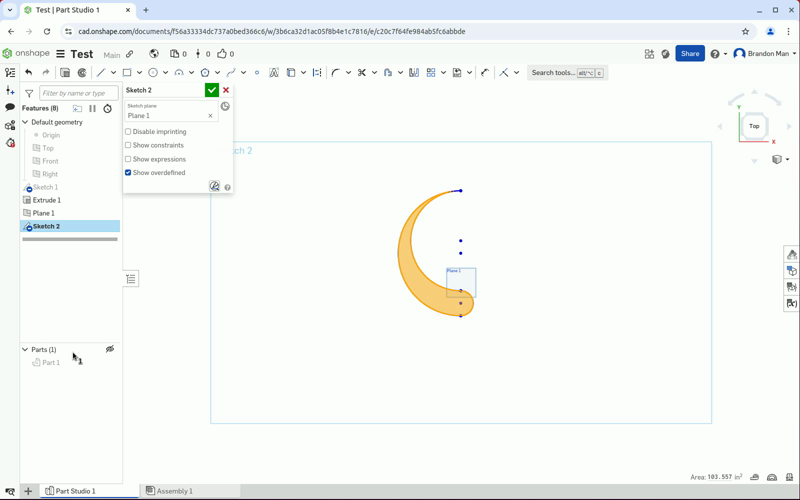
key(shift+e)
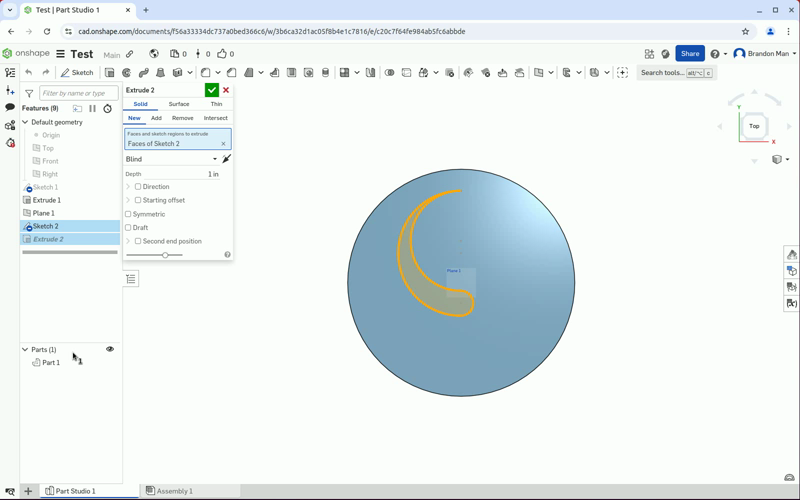
mouse_move(143, 106)
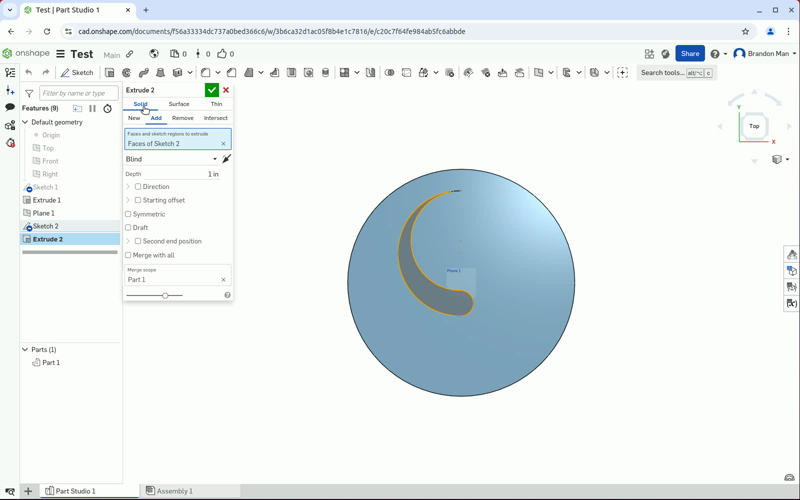
click(143, 106)
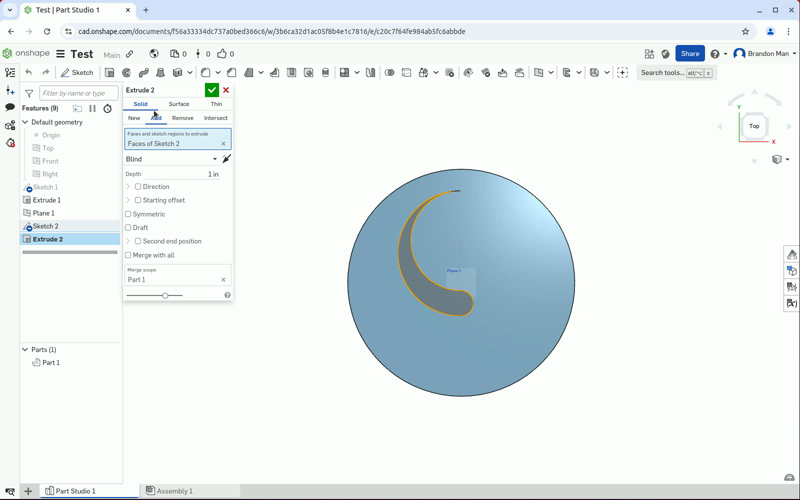
mouse_move(186, 120)
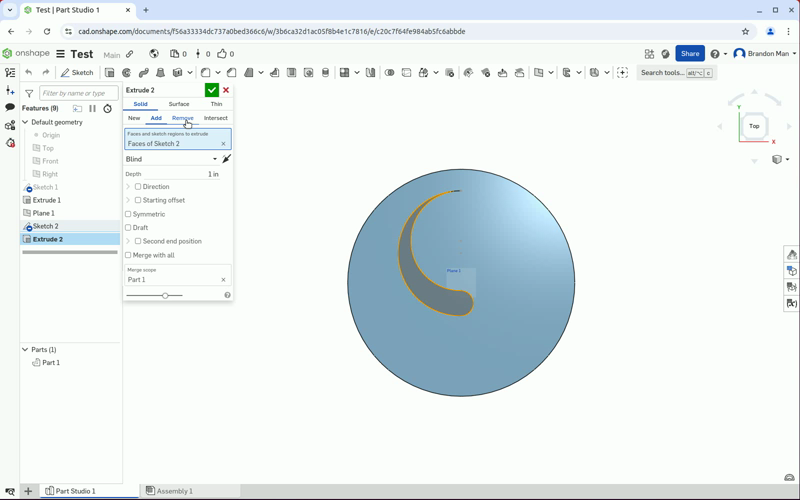
click(186, 120)
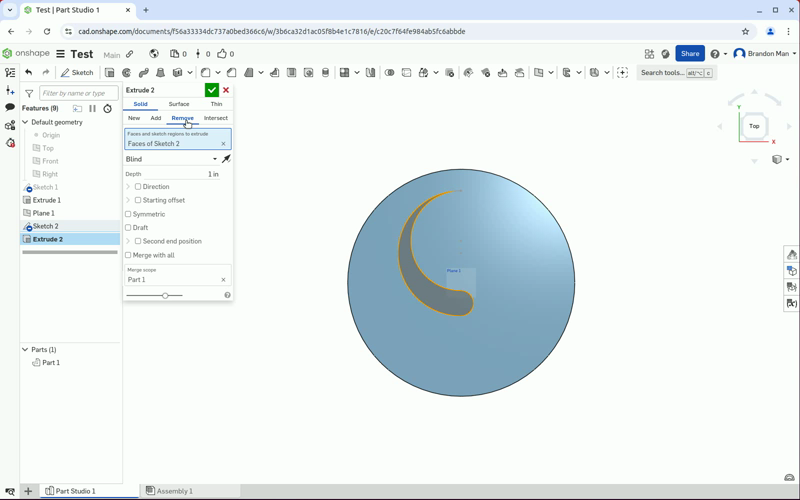
key(tab, 4)
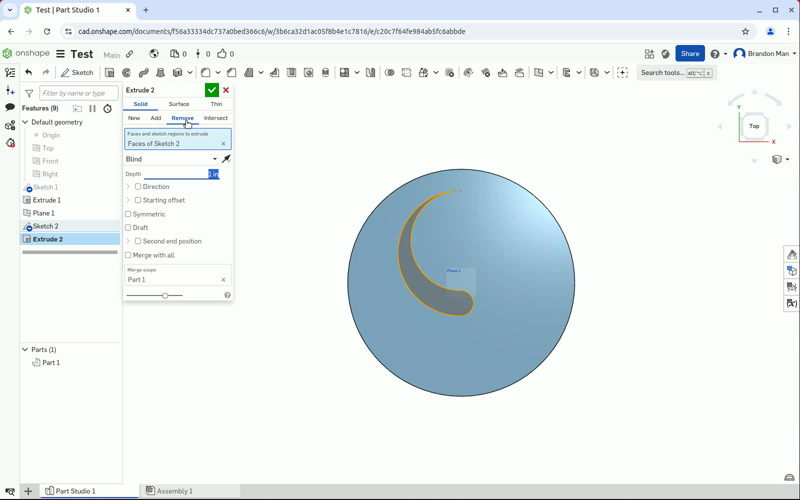
text(25.756)
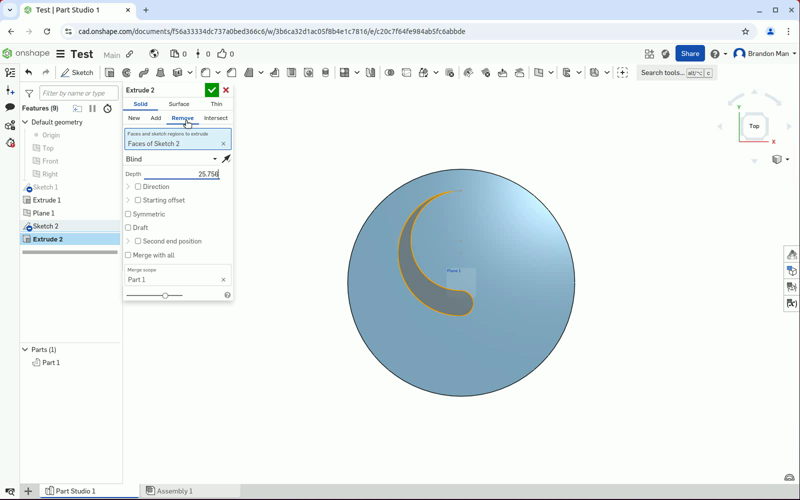
key(tab, 6)
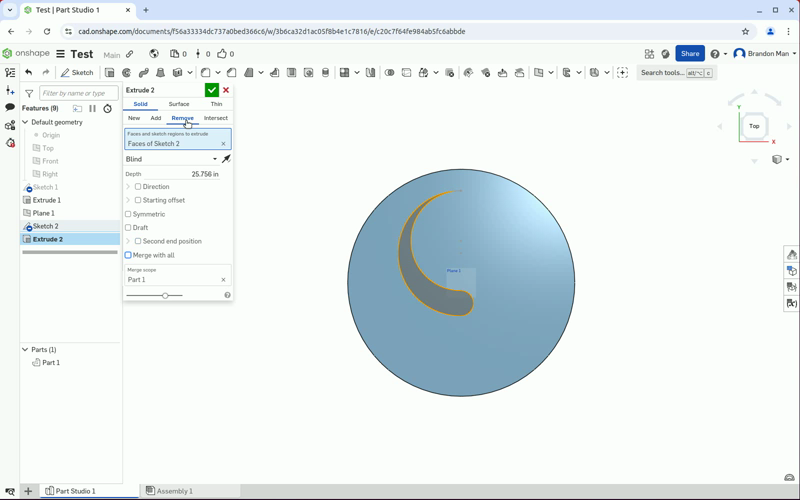
key(space)
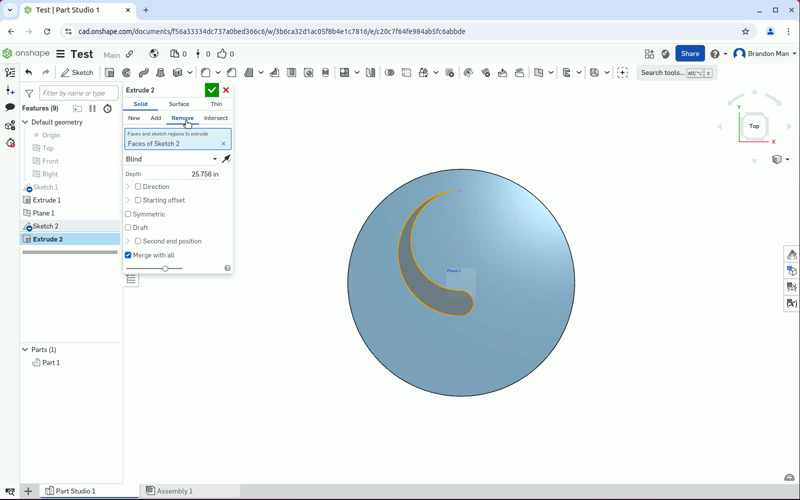
key(enter)
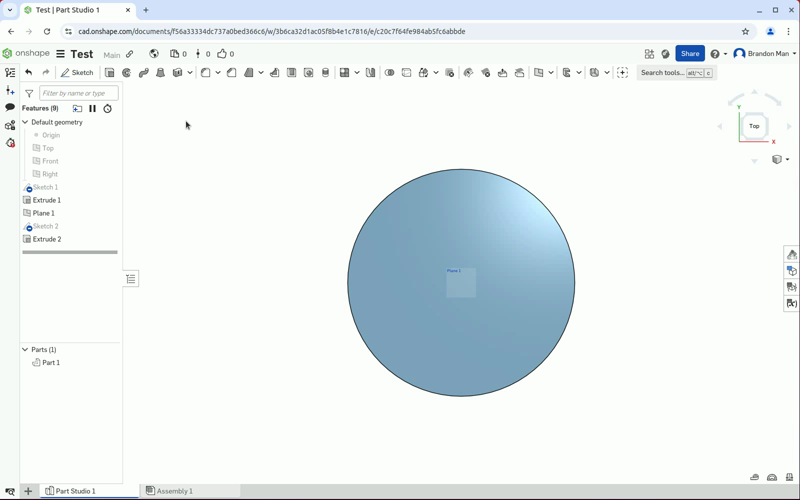
key(shift+h)
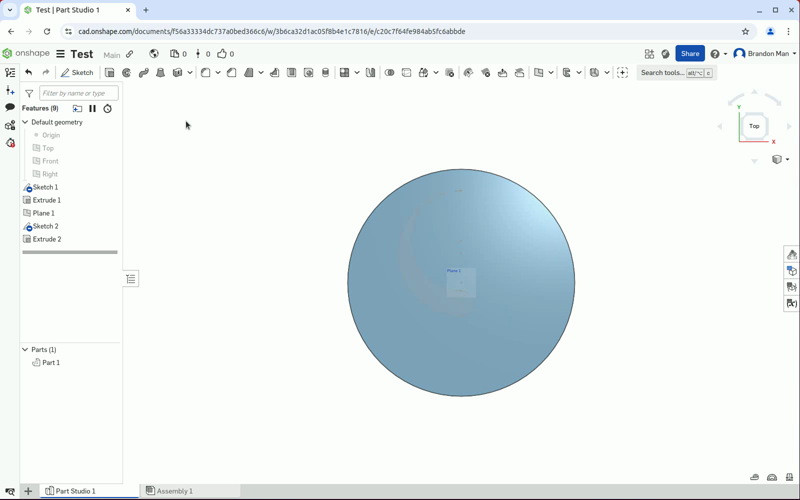
key(shift+h)
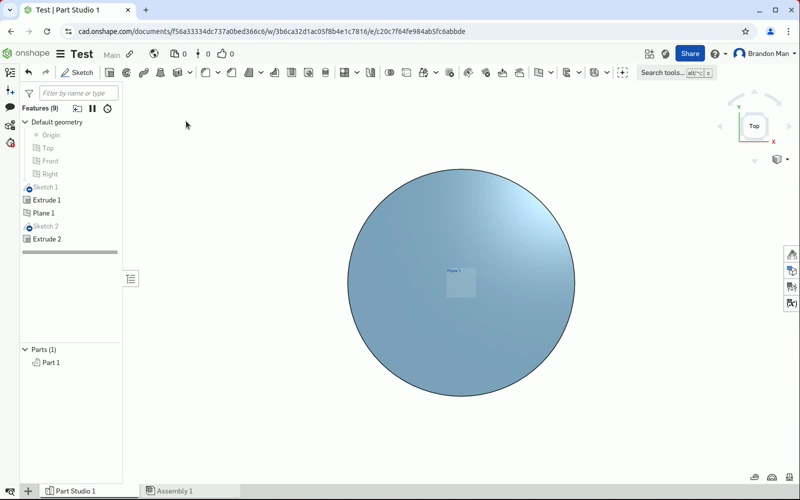
mouse_move(73, 189)
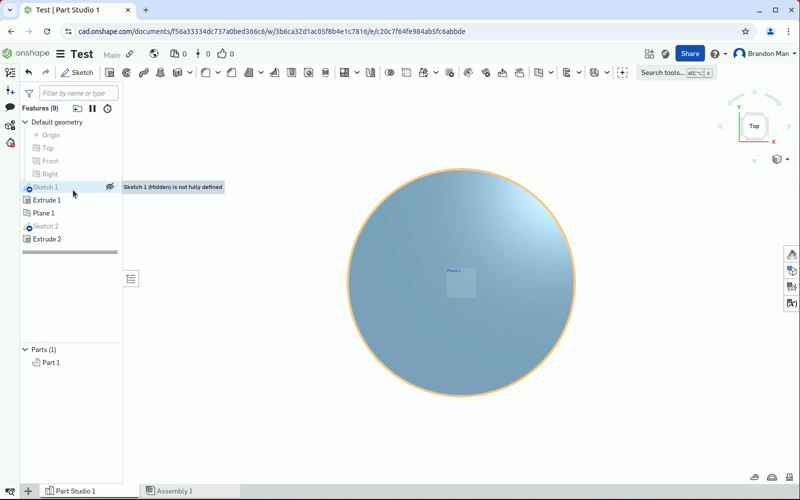
click(73, 189)
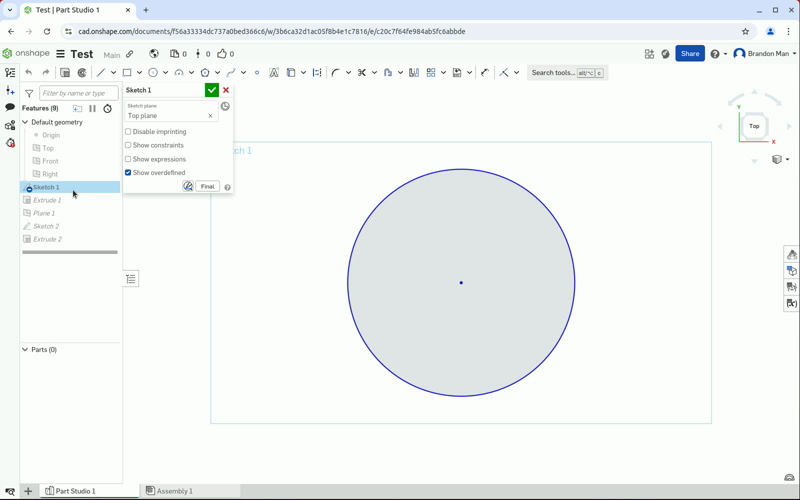
mouse_move(229, 92)
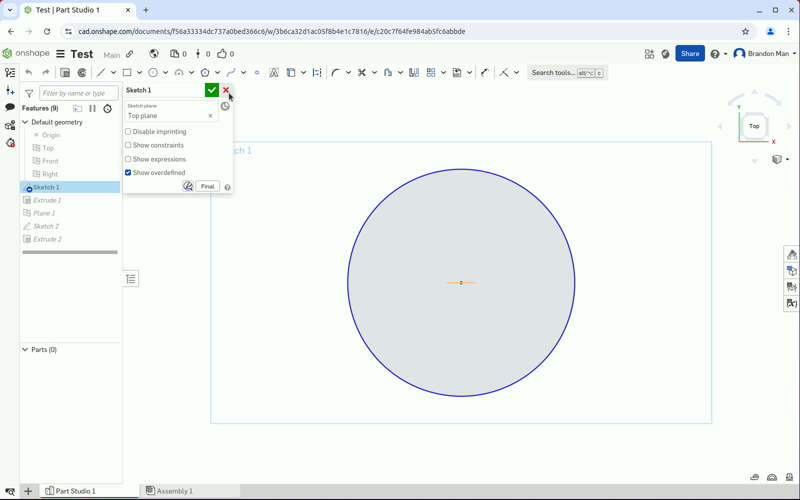
click(229, 92)
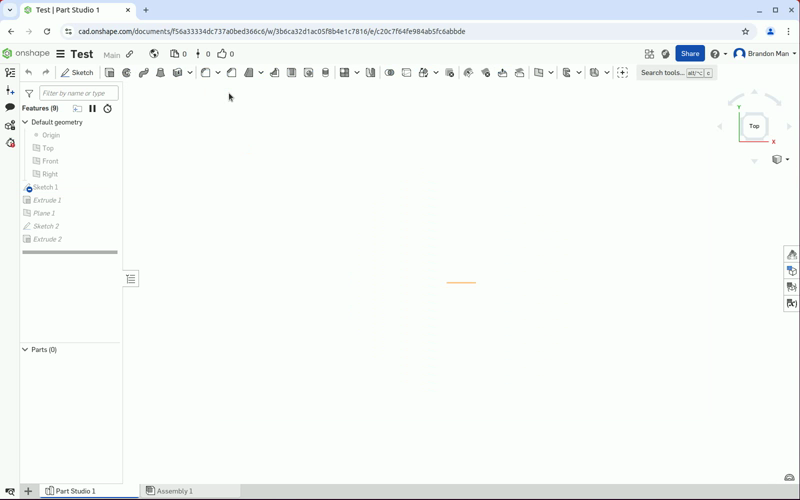
key(shift+s)
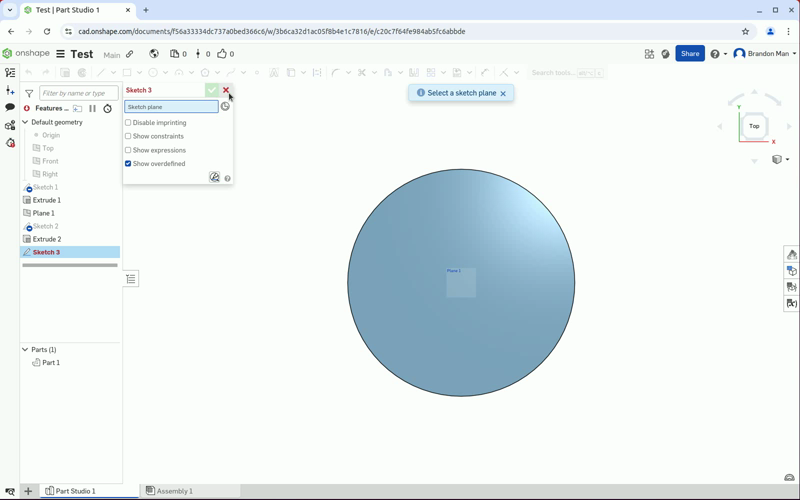
mouse_move(73, 215)
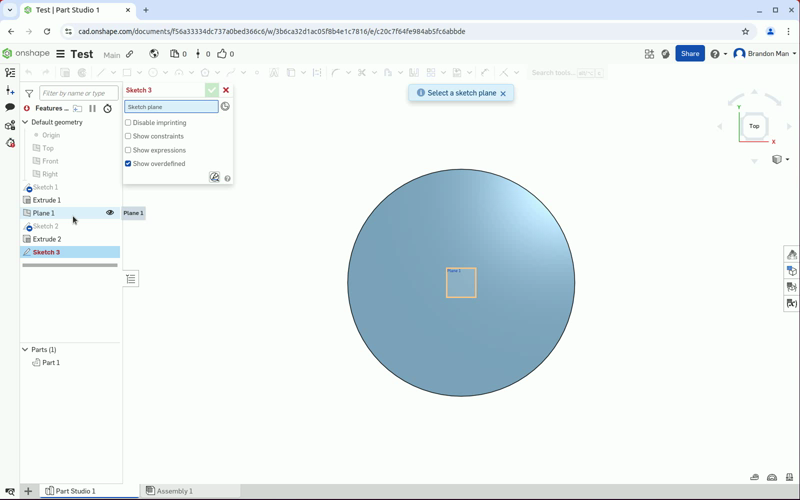
click(73, 215)
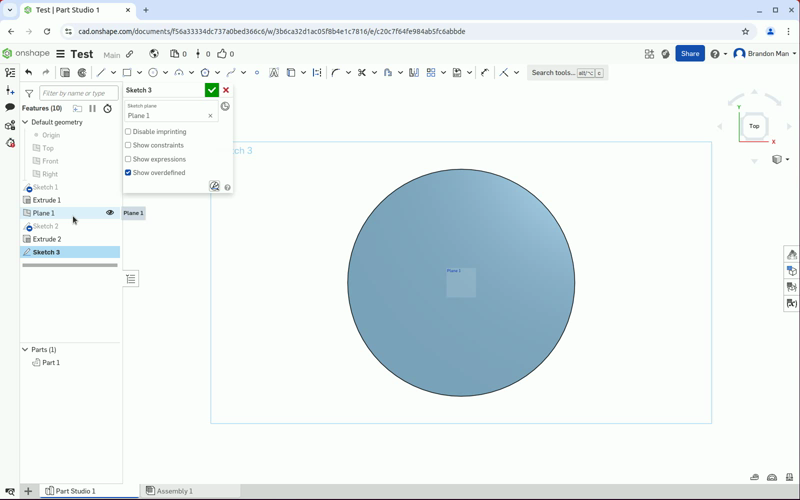
mouse_move(73, 352)
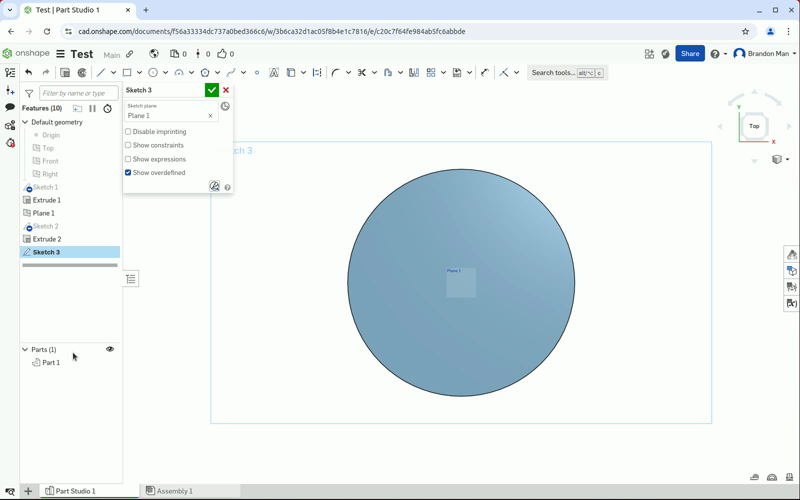
key(y)
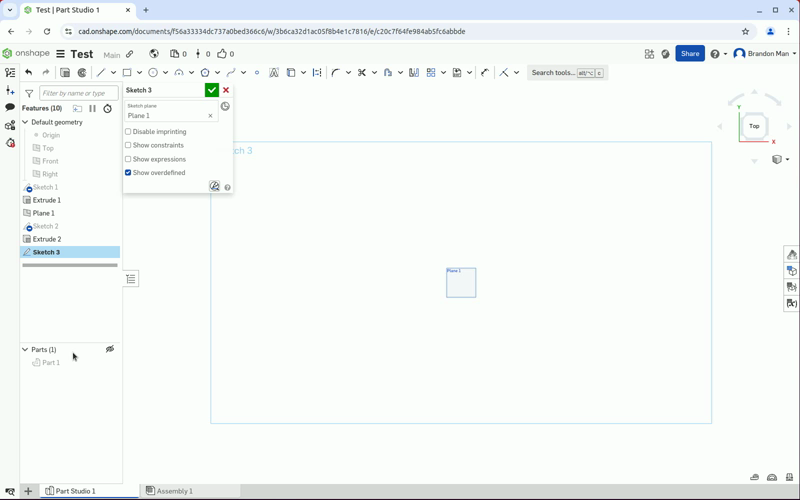
key(a)
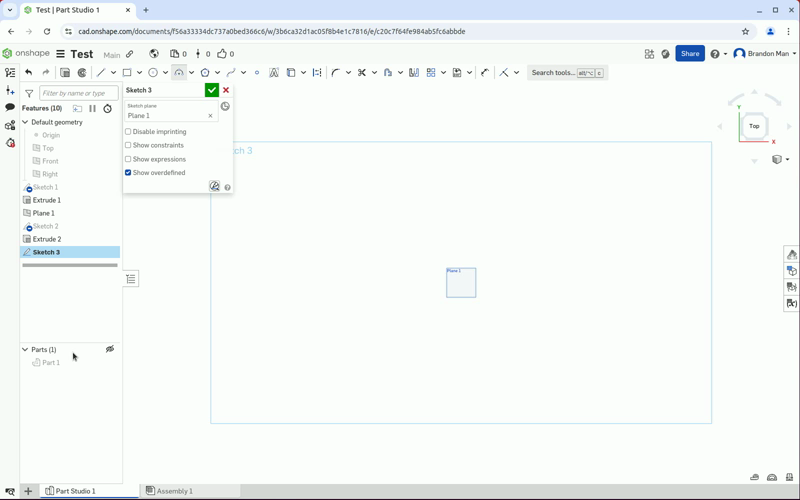
key_down(shift)
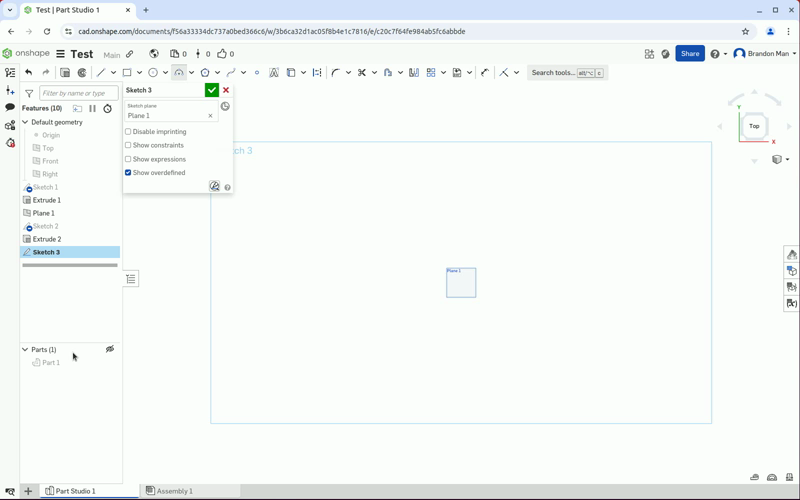
mouse_move(460, 375)
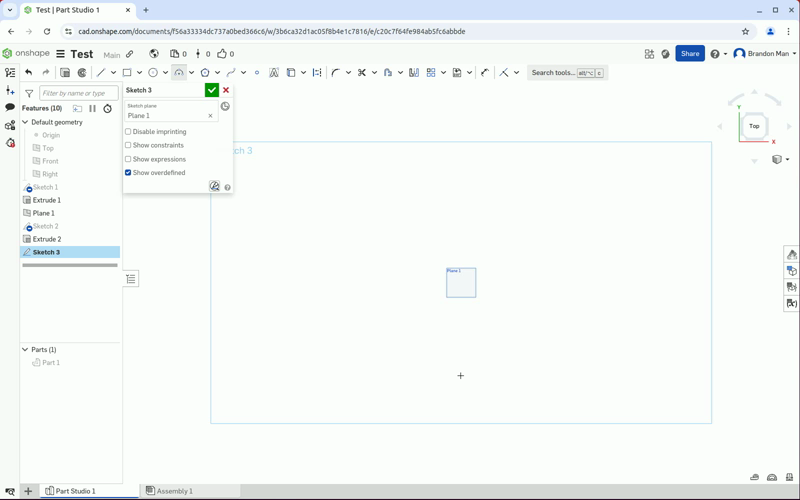
click(460, 375)
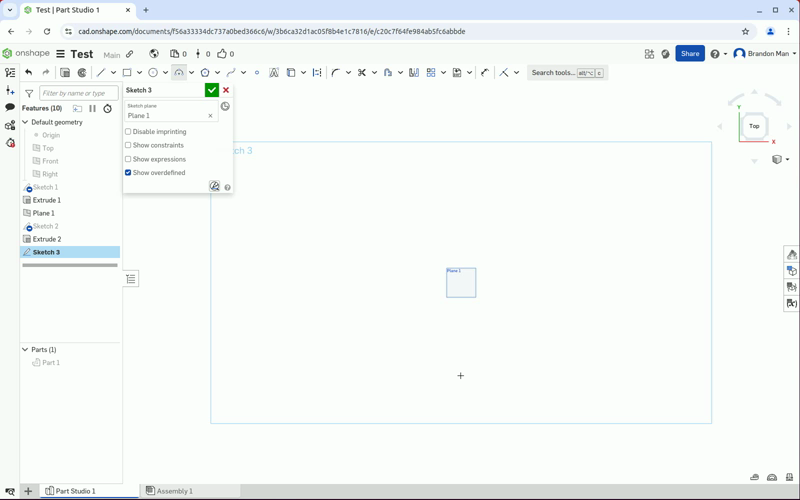
key_up(shift)
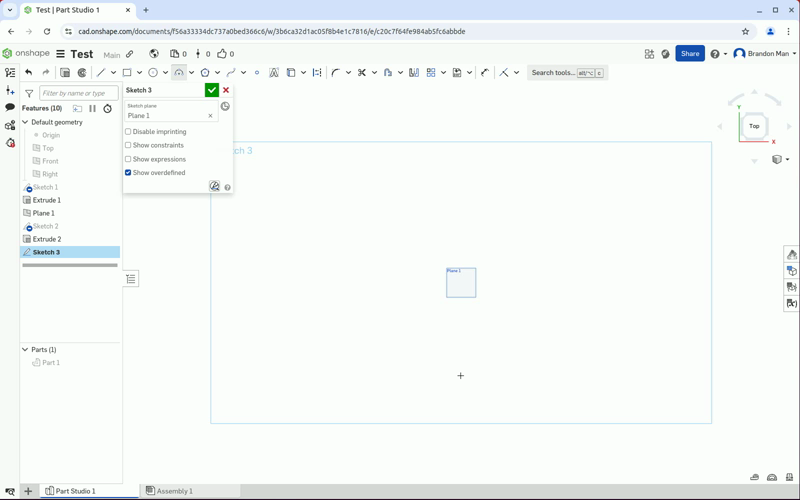
key_down(shift)
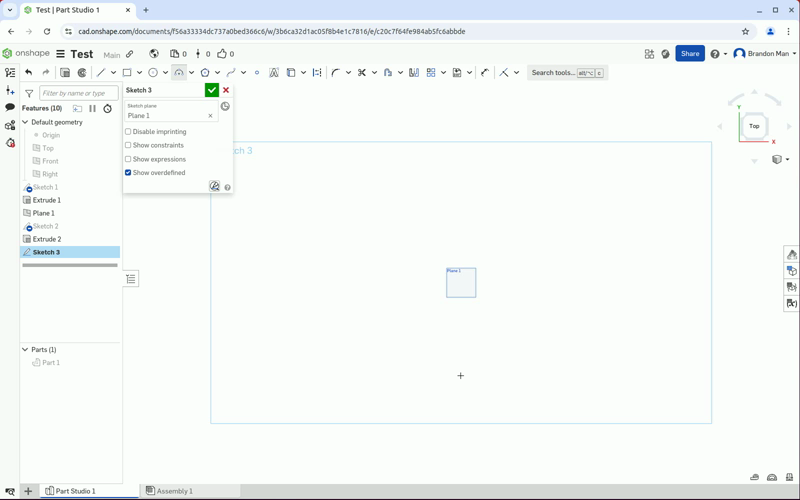
mouse_move(460, 275)
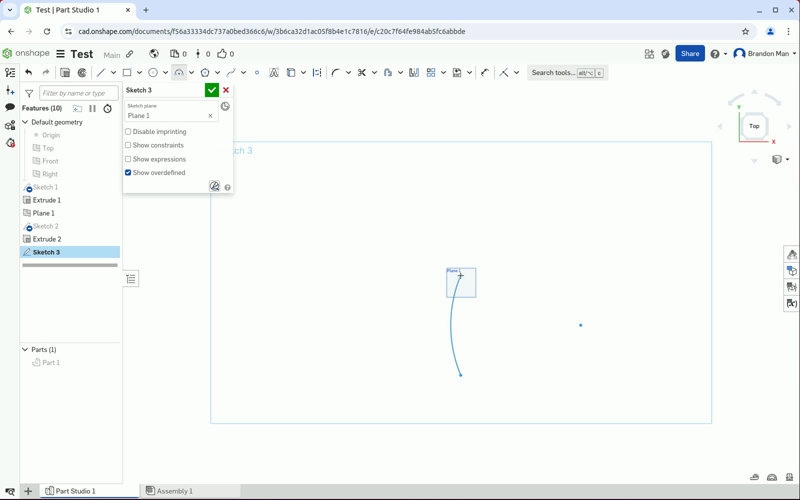
click(460, 275)
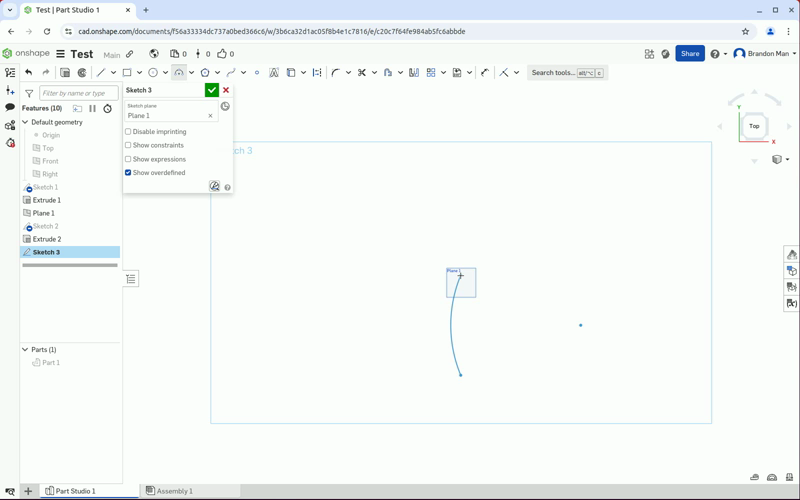
mouse_move(510, 325)
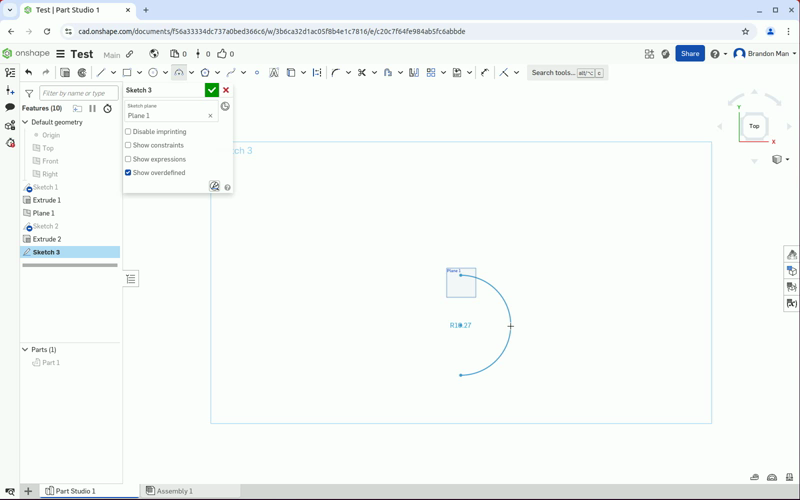
click(510, 325)
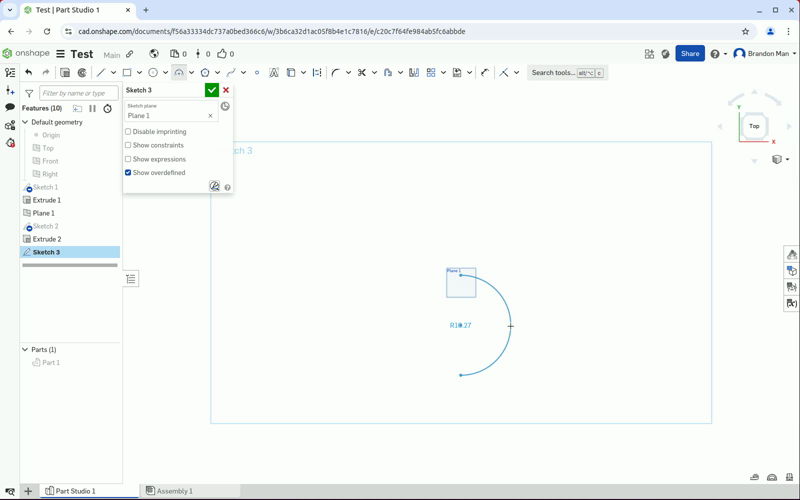
key_up(shift)
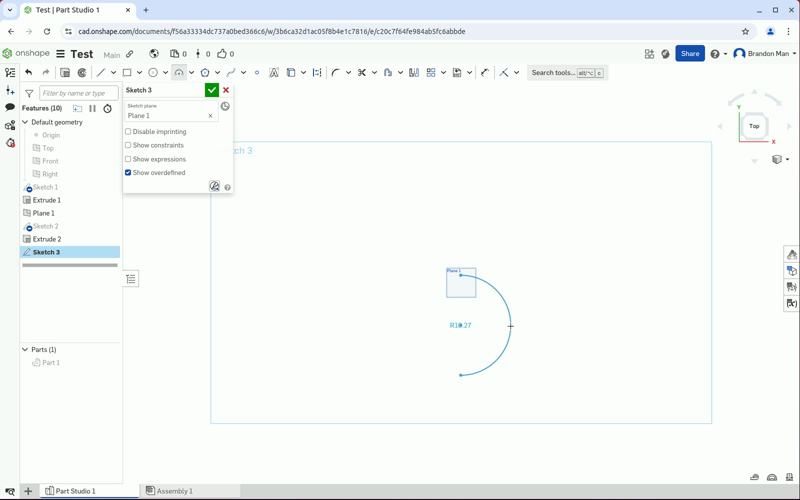
mouse_move(460, 275)
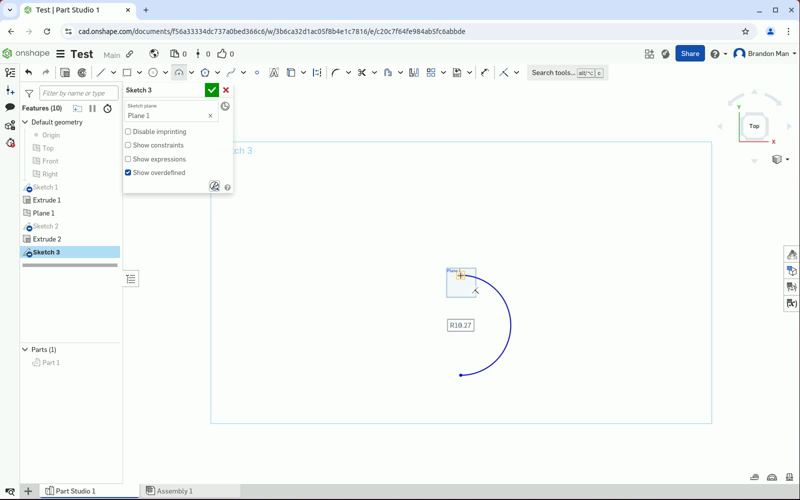
click(460, 275)
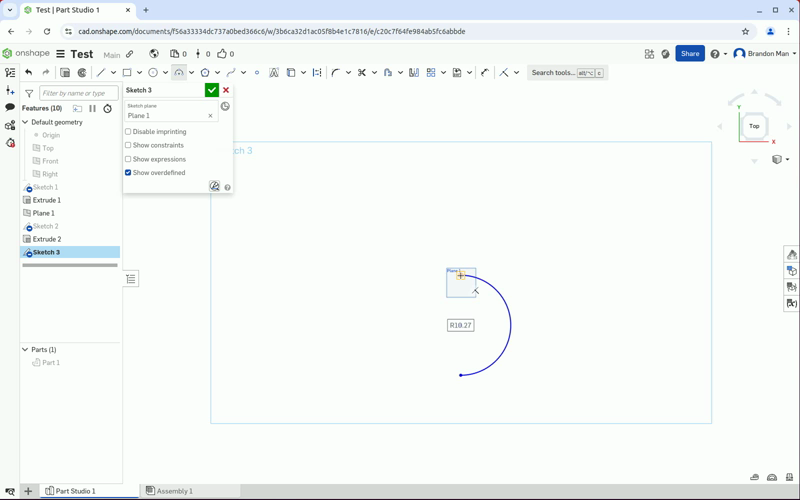
key_down(shift)
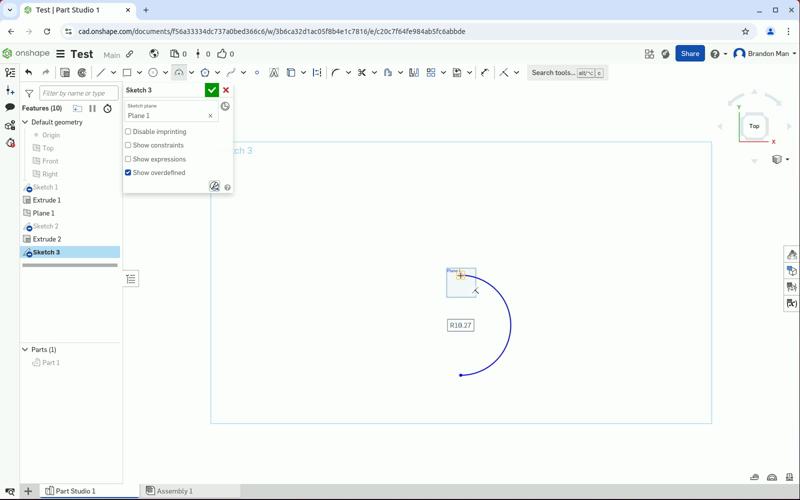
mouse_move(460, 250)
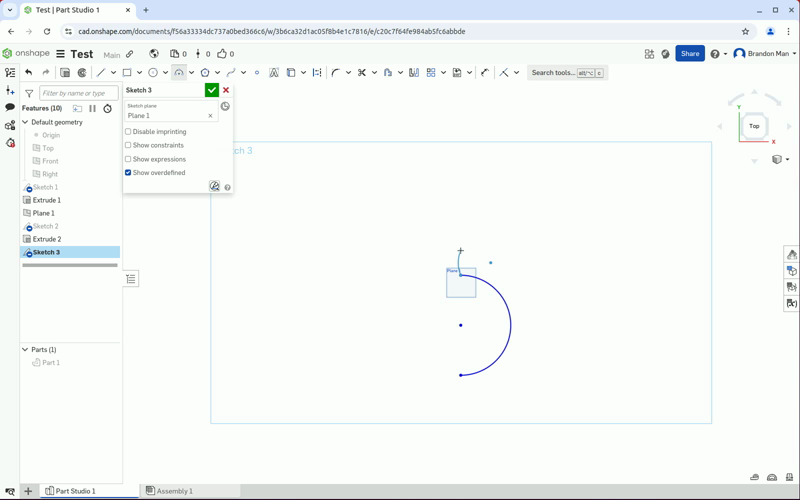
click(460, 250)
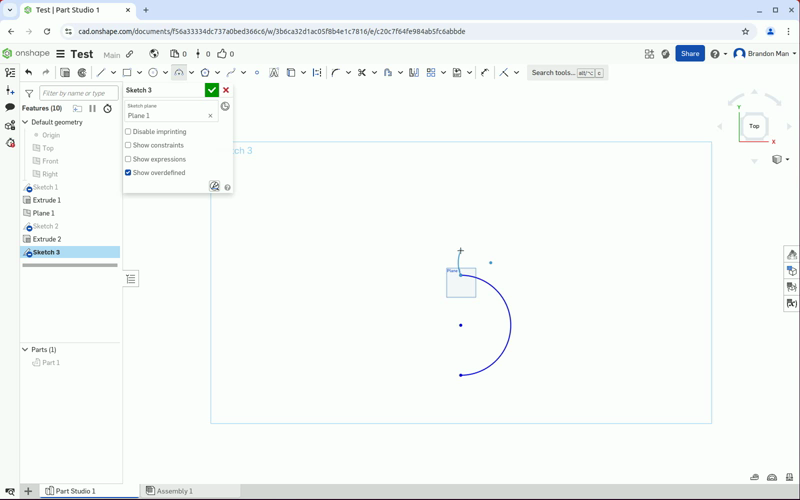
mouse_move(448, 262)
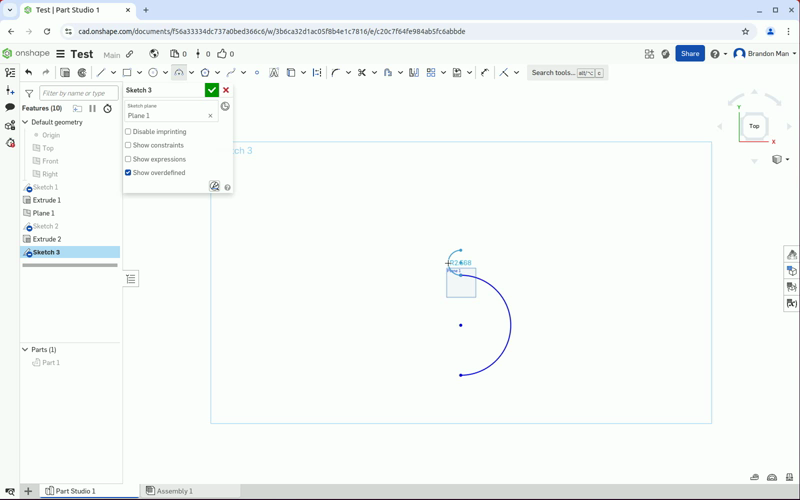
click(448, 262)
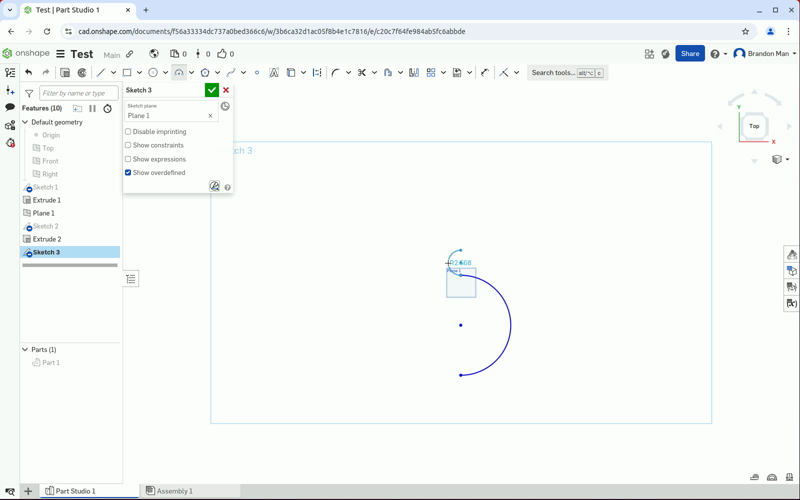
key_up(shift)
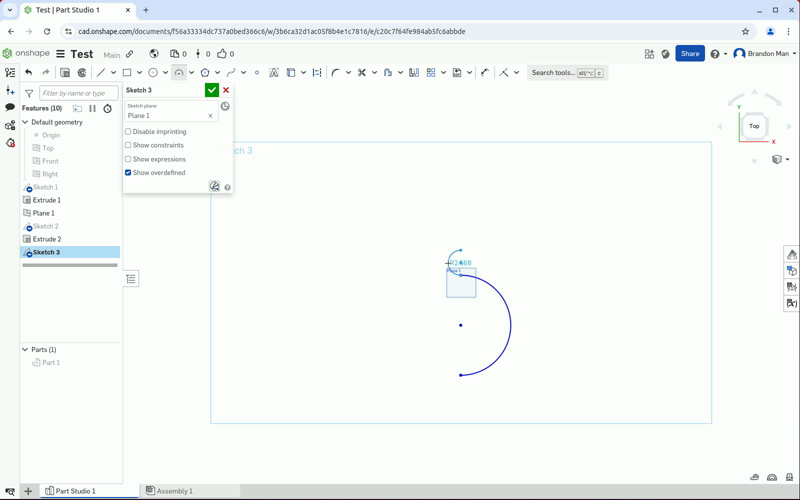
mouse_move(460, 250)
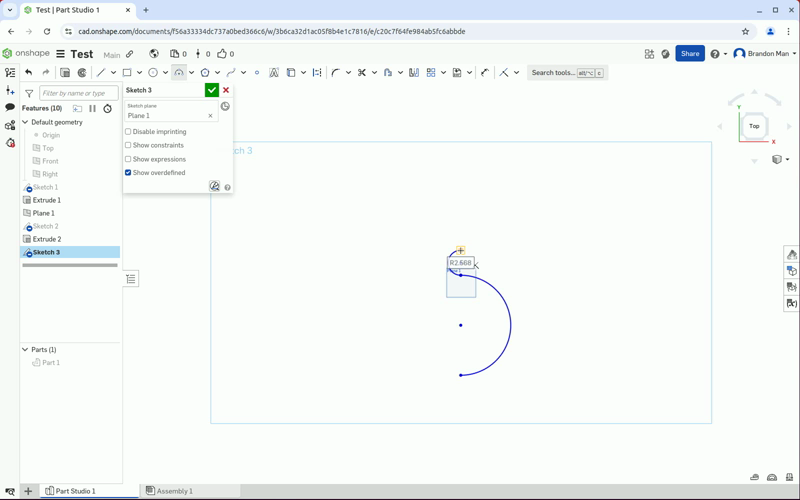
click(460, 250)
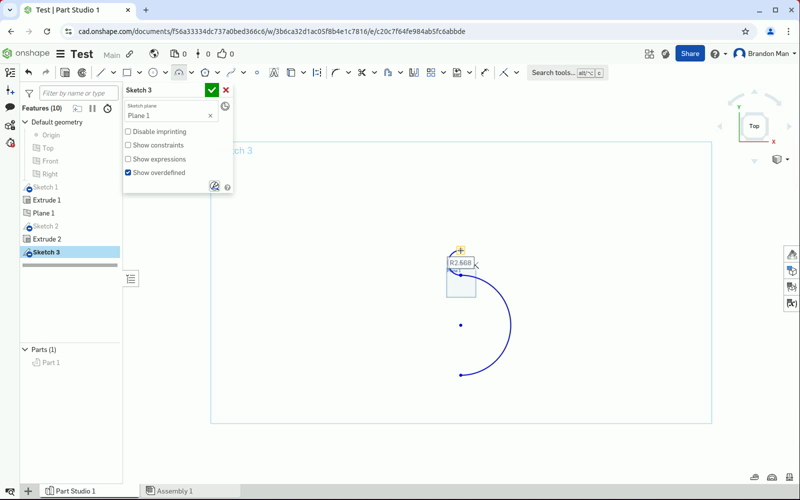
mouse_move(460, 375)
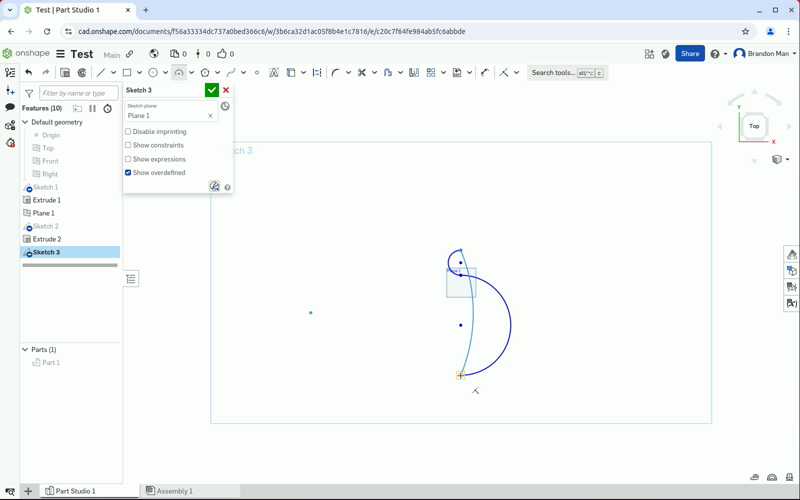
click(460, 375)
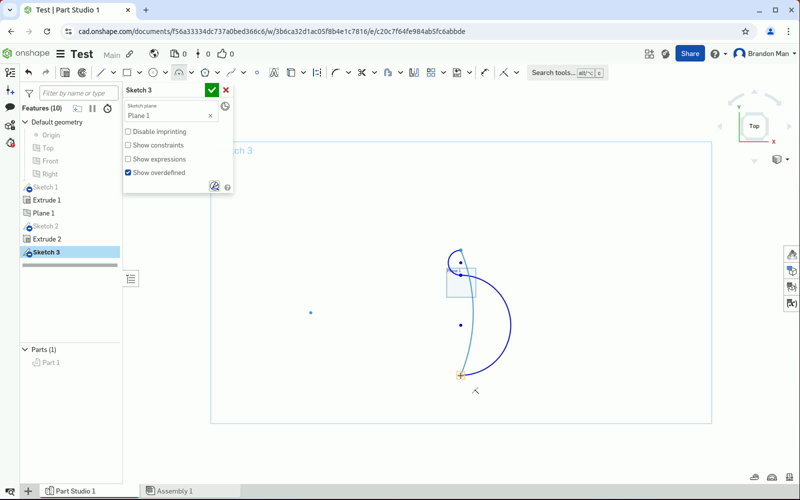
key_down(shift)
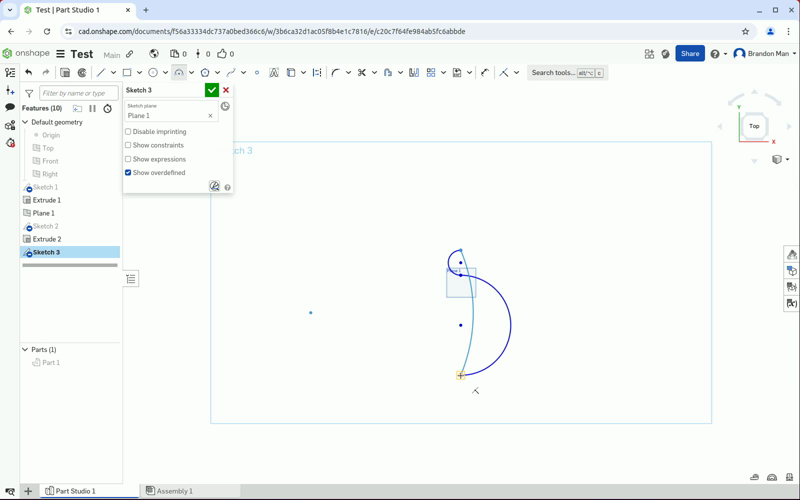
mouse_move(523, 312)
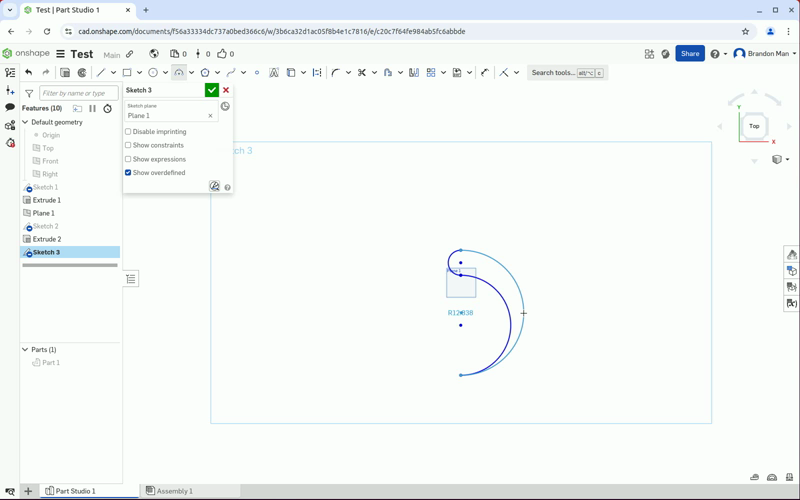
click(523, 312)
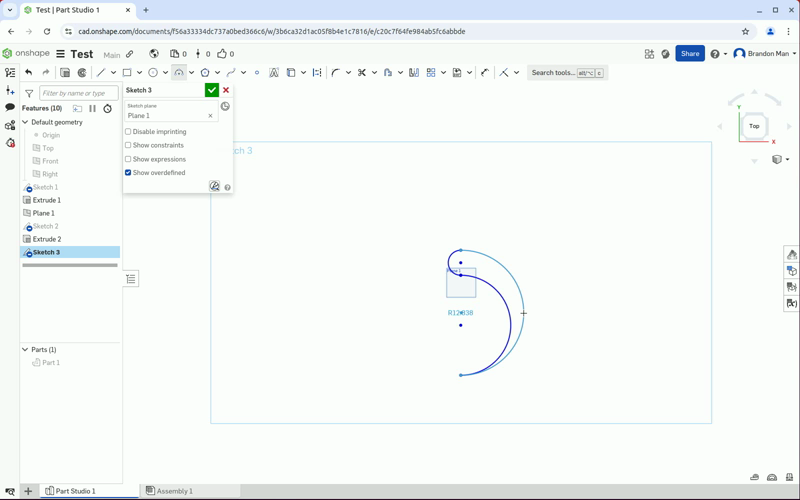
key_up(shift)
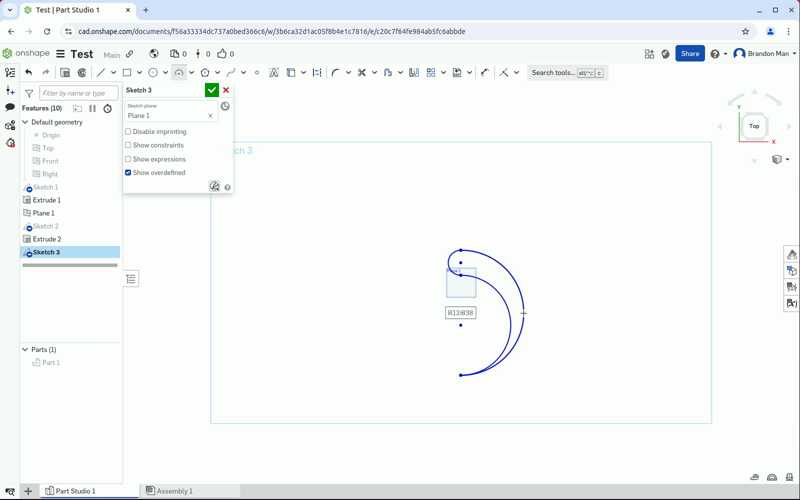
key(esc)
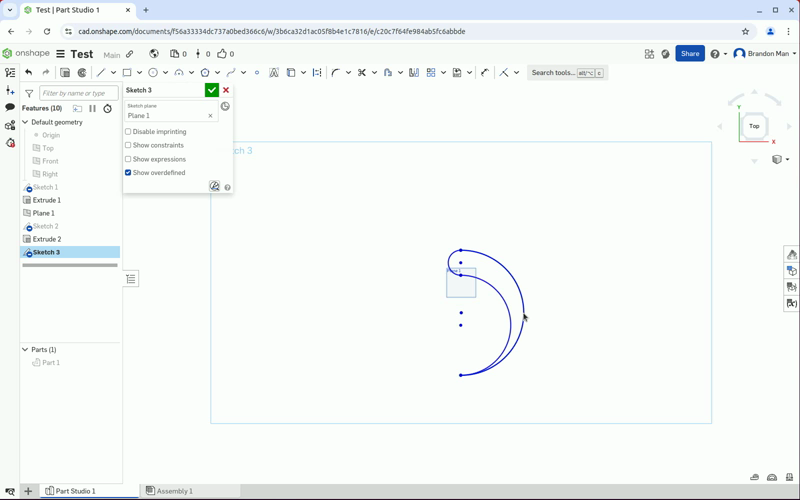
mouse_move(486, 298)
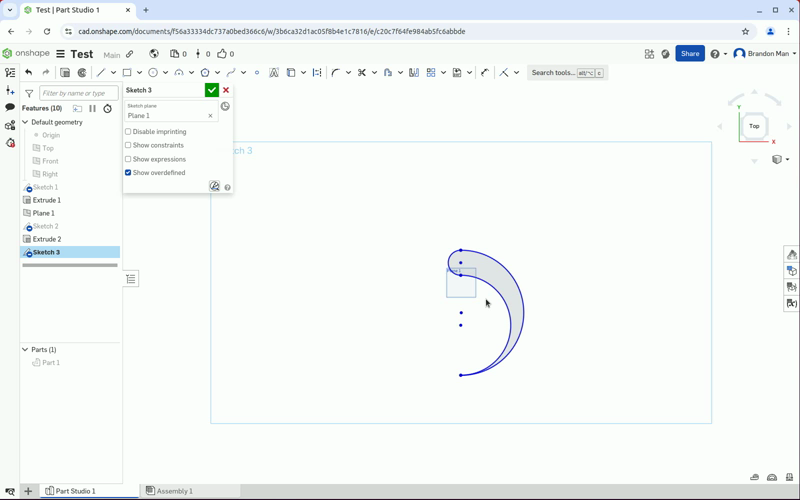
scroll(6)
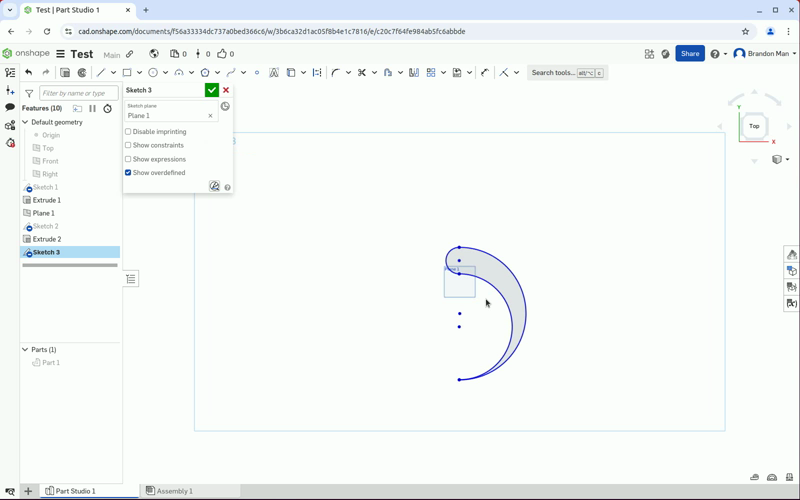
scroll(6)
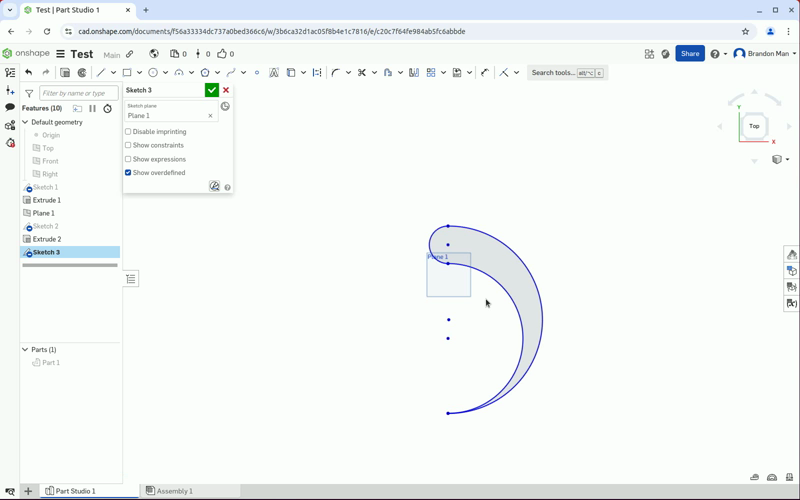
scroll(6)
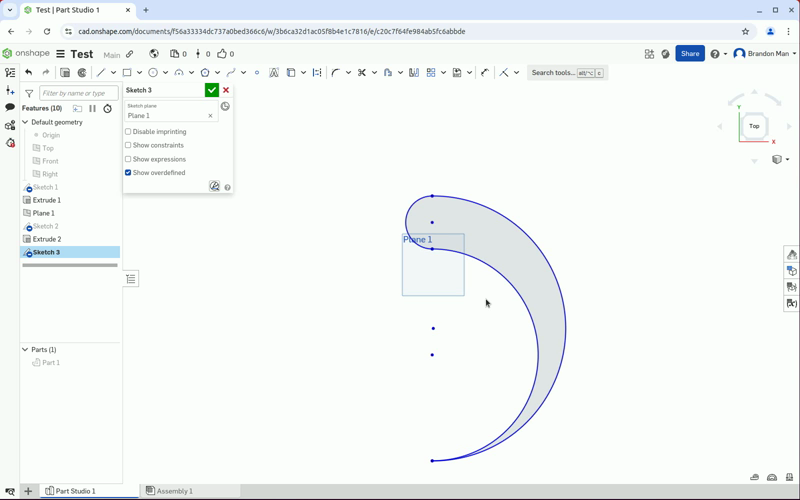
scroll(6)
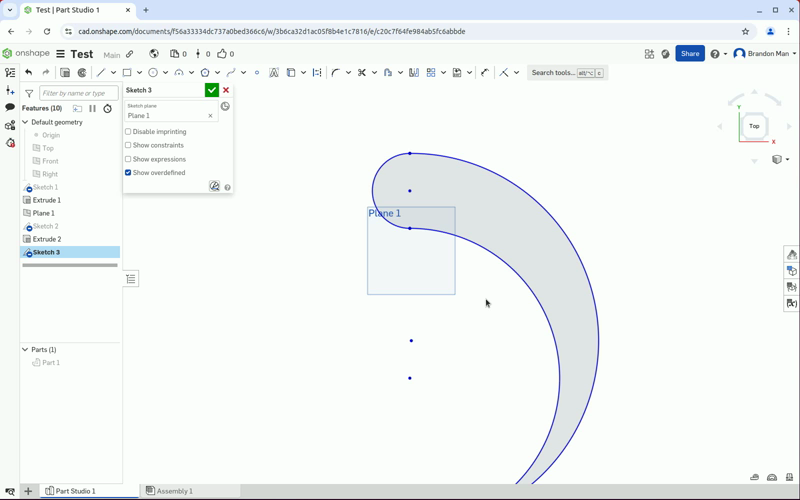
scroll(6)
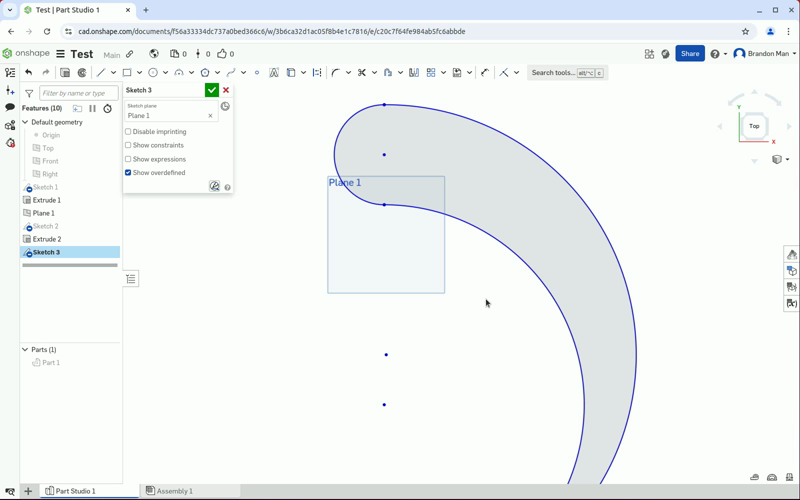
scroll(6)
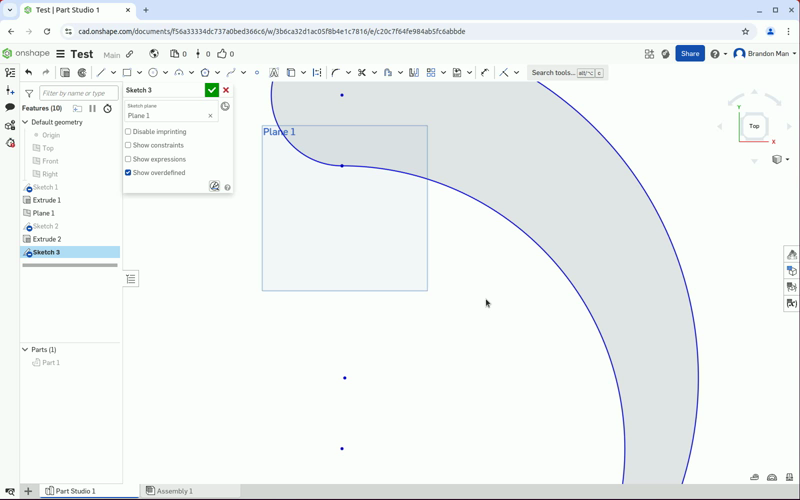
scroll(6)
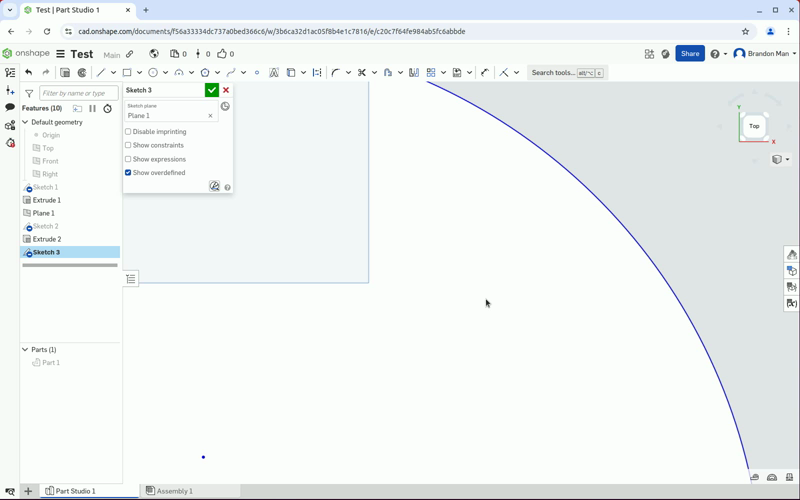
click(486, 298)
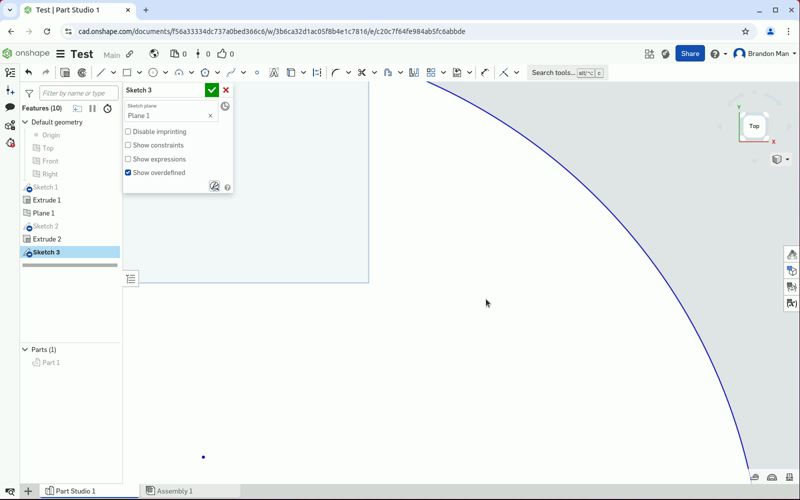
scroll(-6)
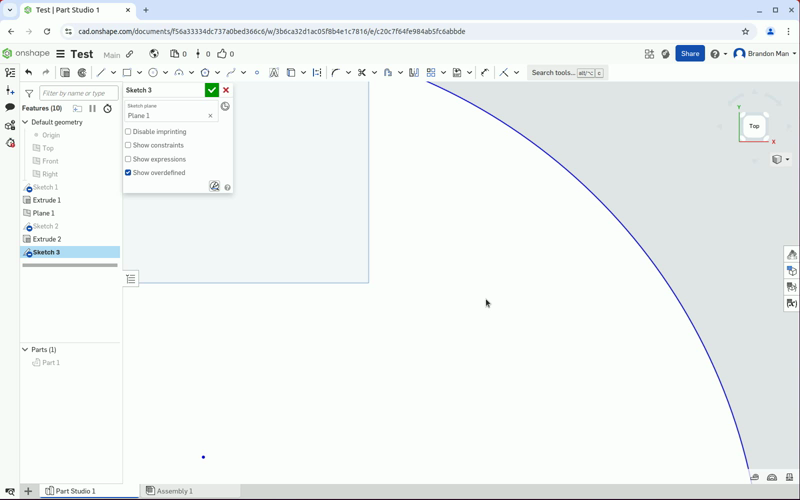
scroll(-6)
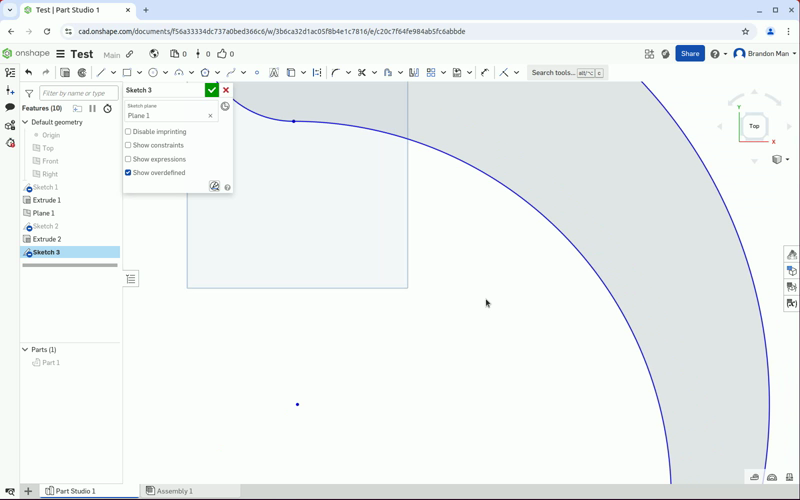
scroll(-6)
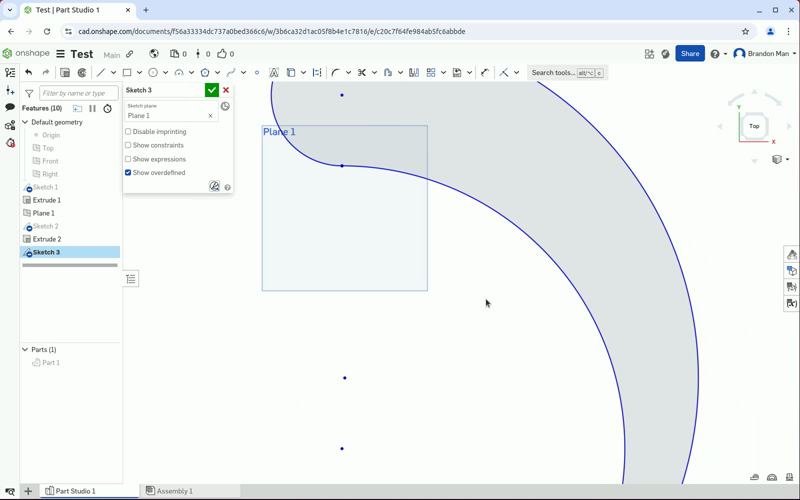
scroll(-6)
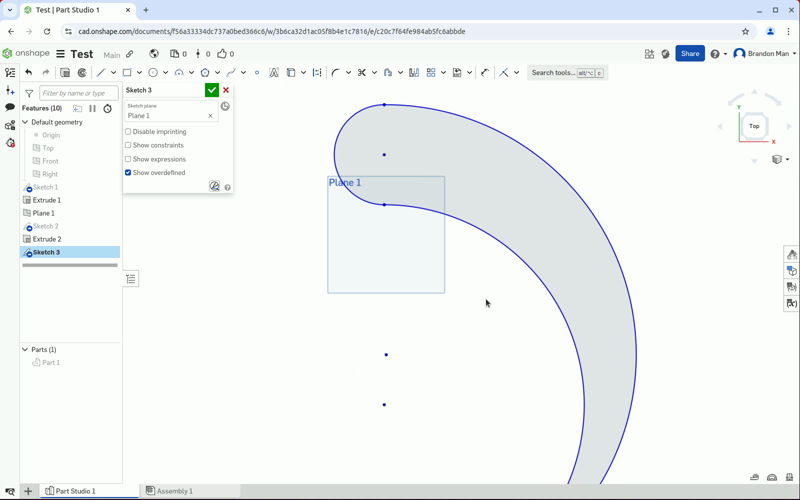
scroll(-6)
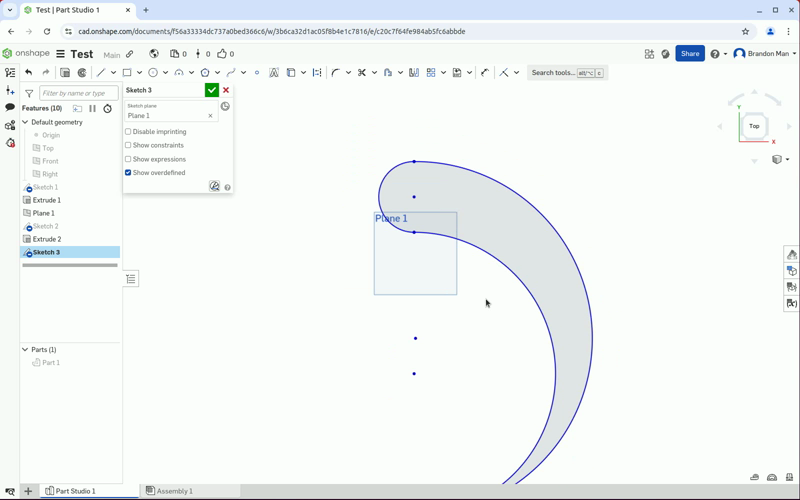
scroll(-6)
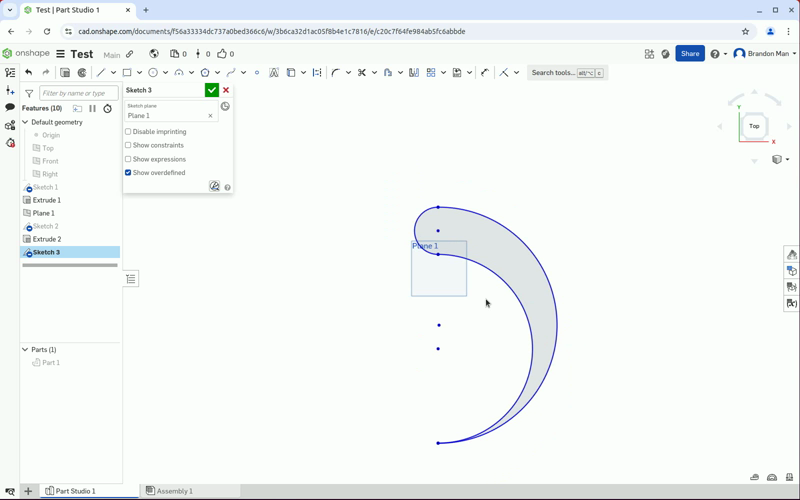
scroll(-6)
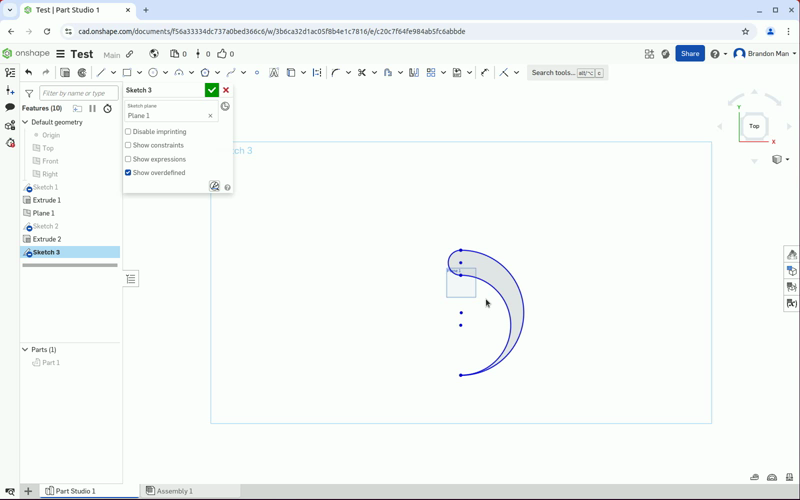
mouse_move(73, 352)
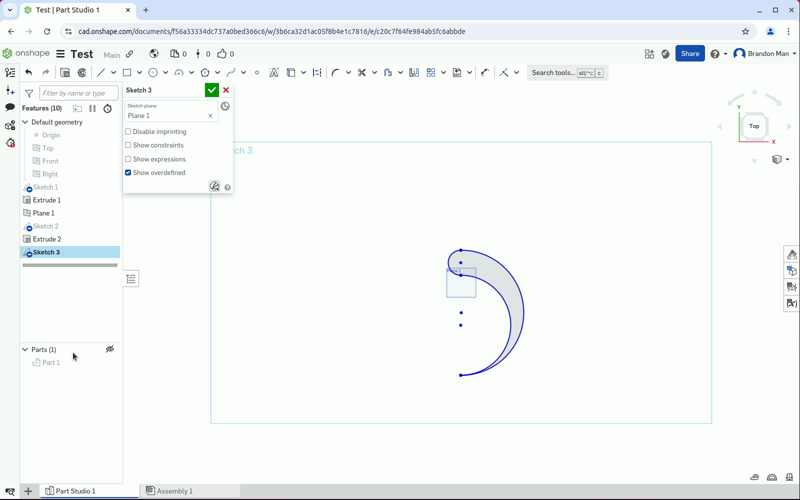
key(shift+y)
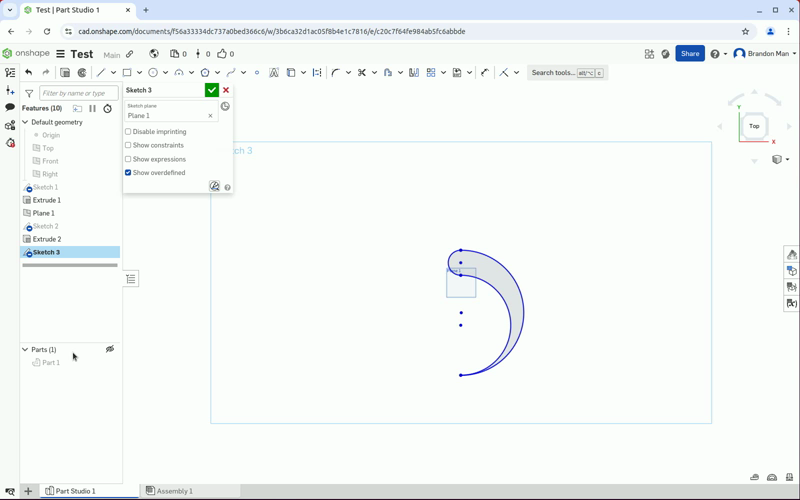
key(shift+e)
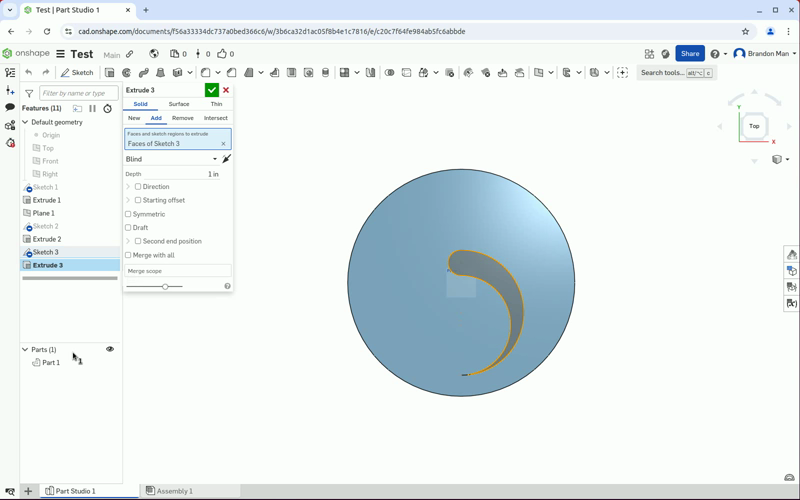
mouse_move(143, 106)
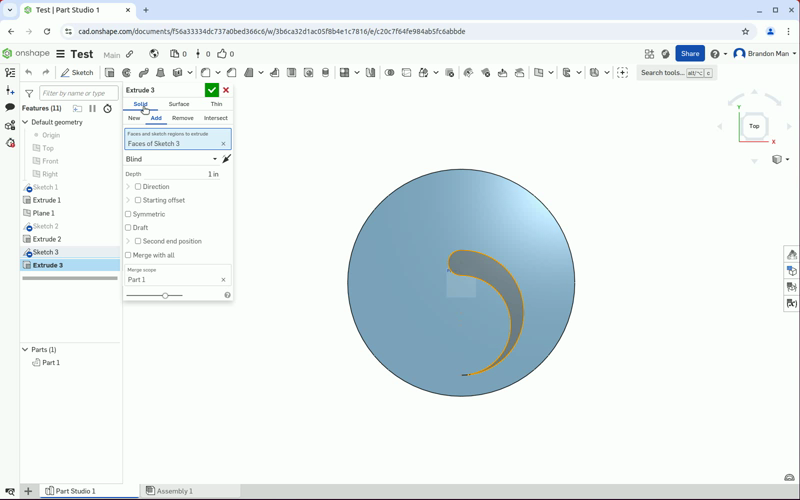
click(143, 106)
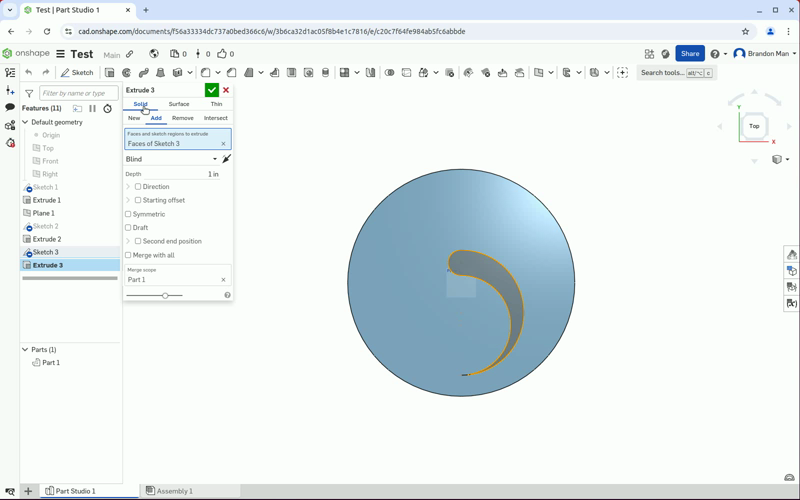
mouse_move(186, 120)
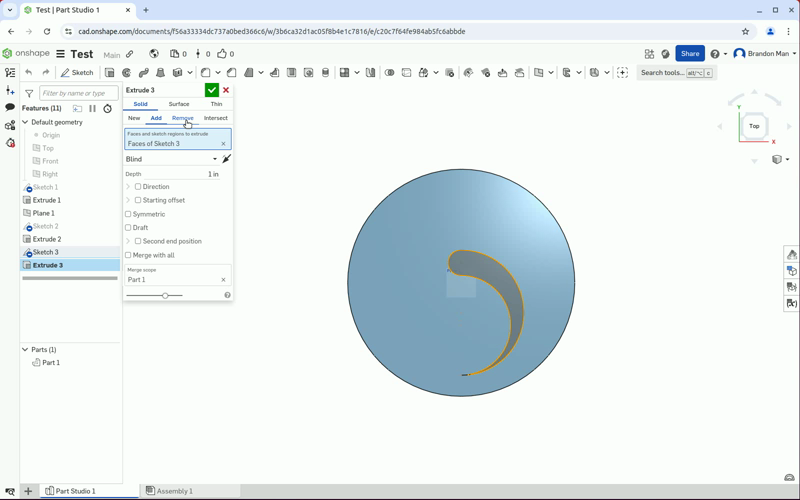
click(186, 120)
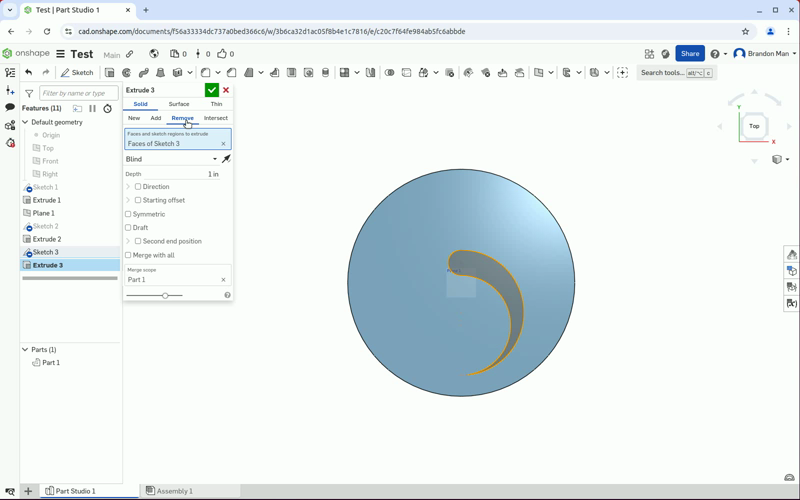
key(tab, 4)
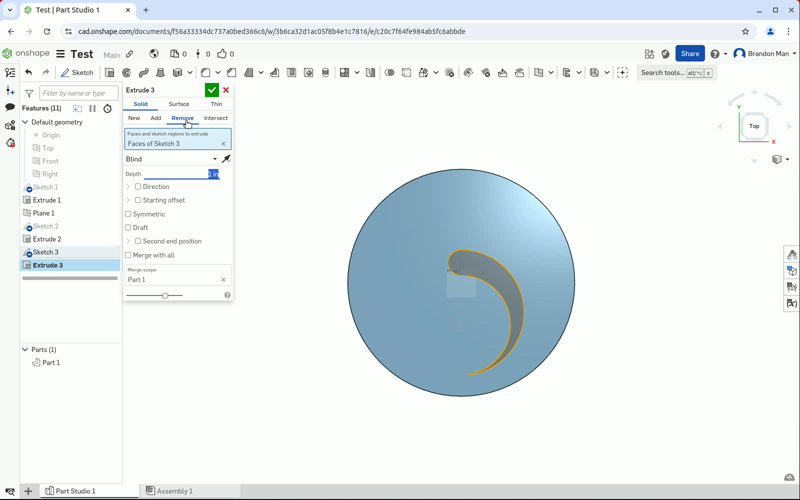
text(25.756)
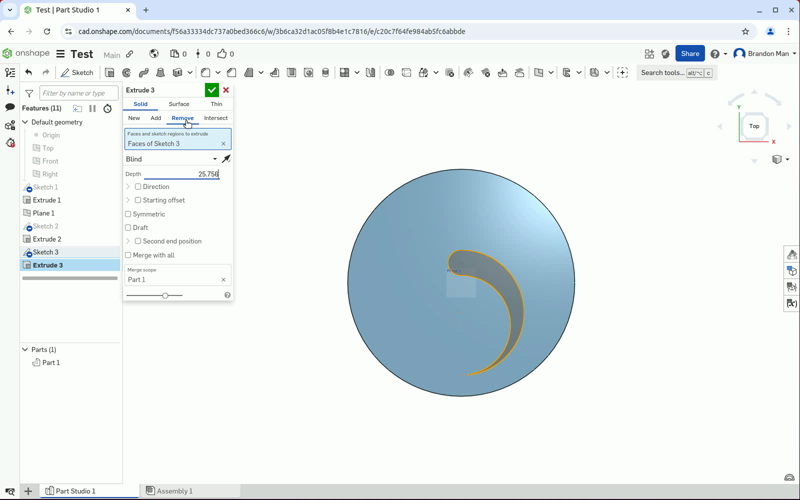
key(tab, 6)
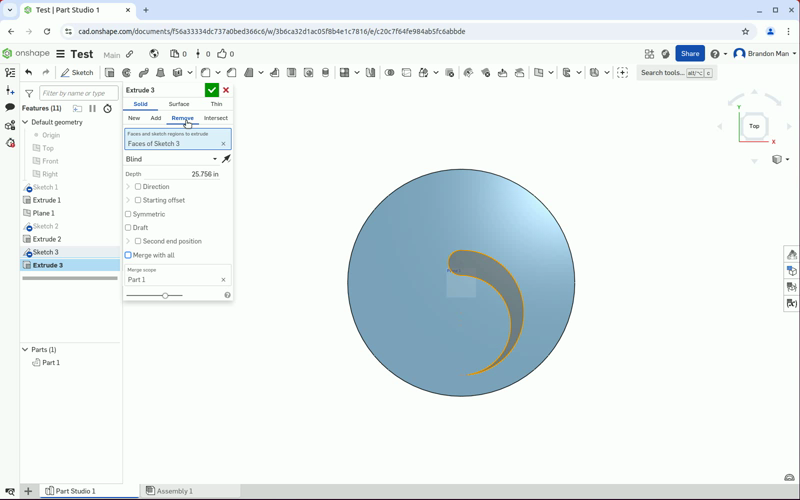
key(space)
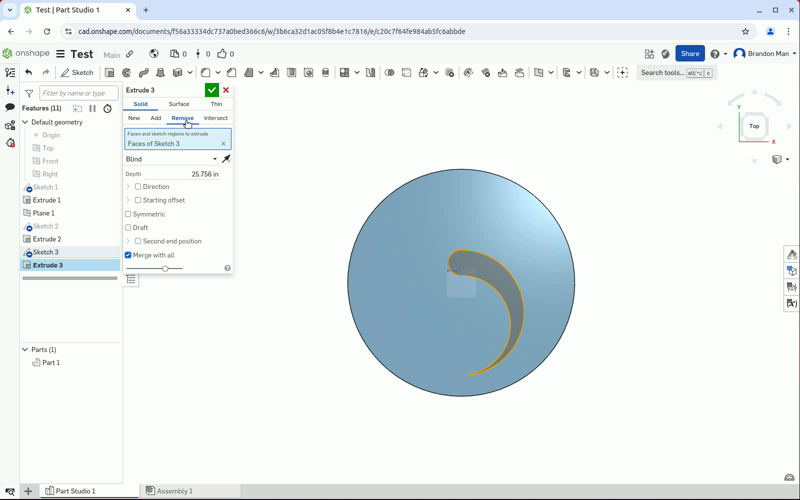
key(enter)
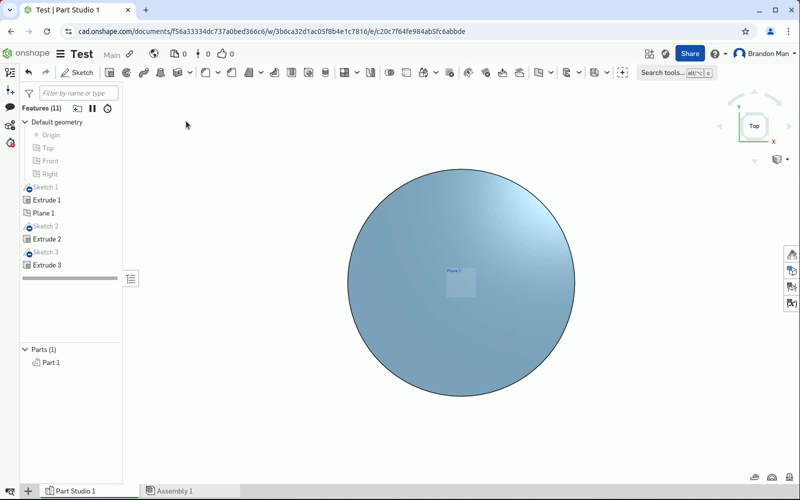
key(shift+h)
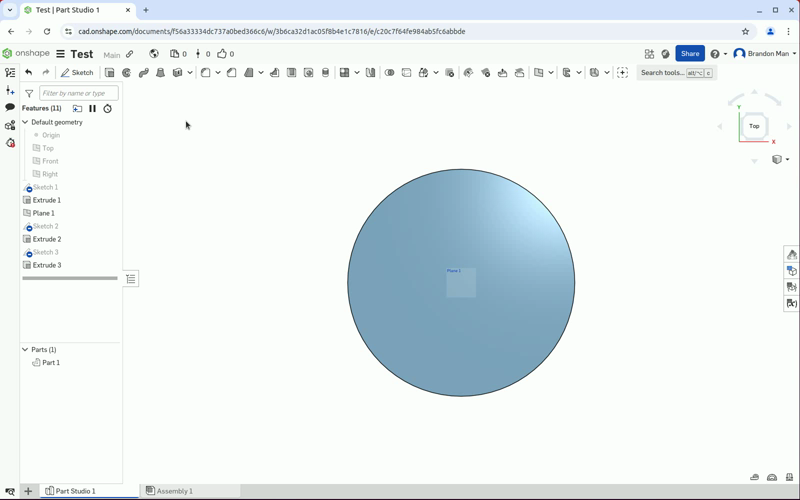
key(shift+h)
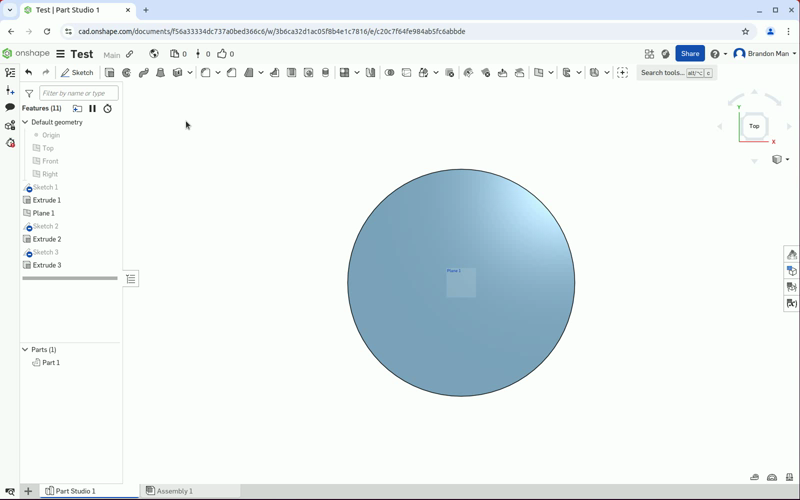
mouse_move(73, 189)
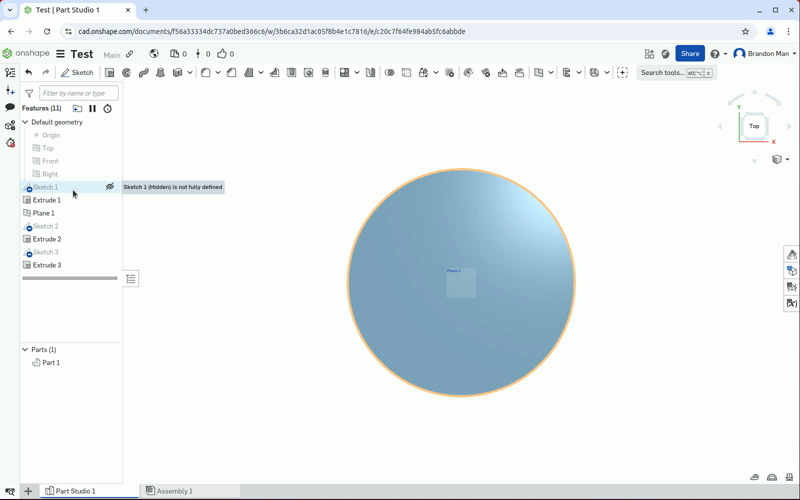
click(73, 189)
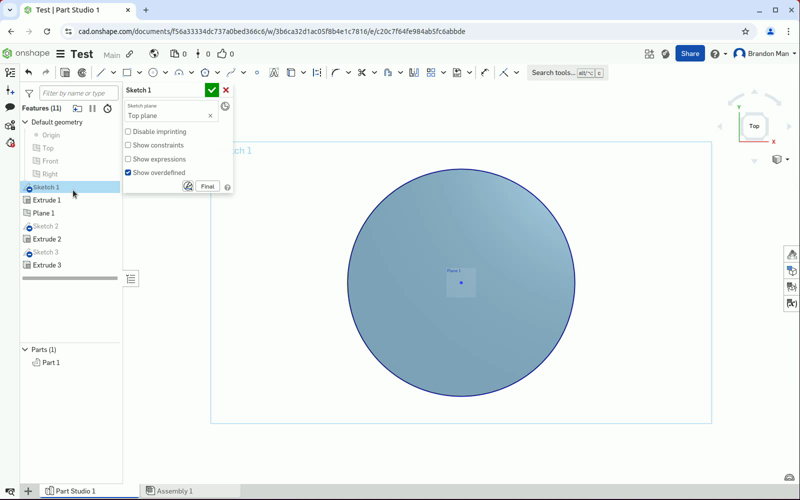
mouse_move(229, 92)
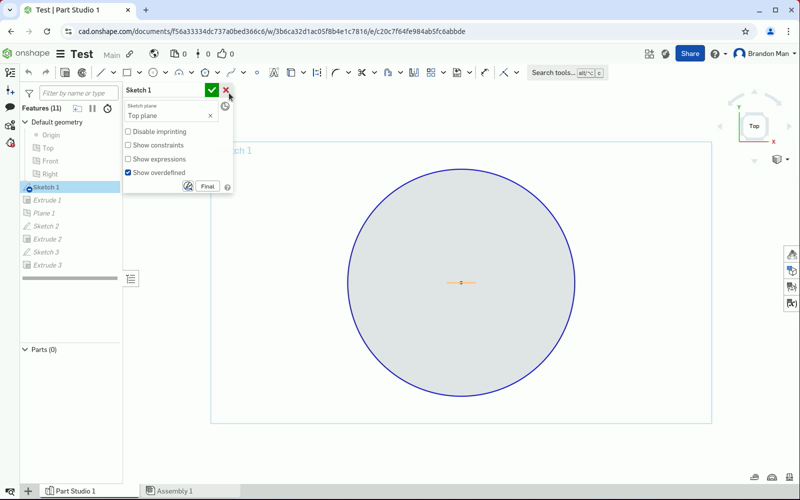
click(229, 92)
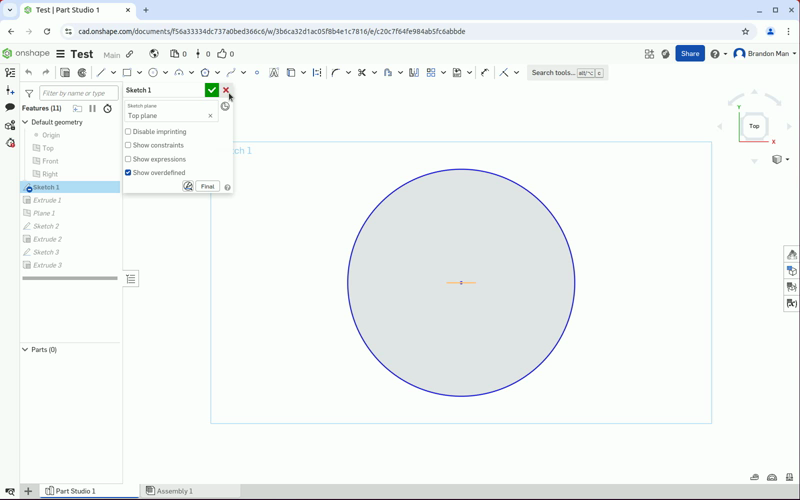
key(shift+s)
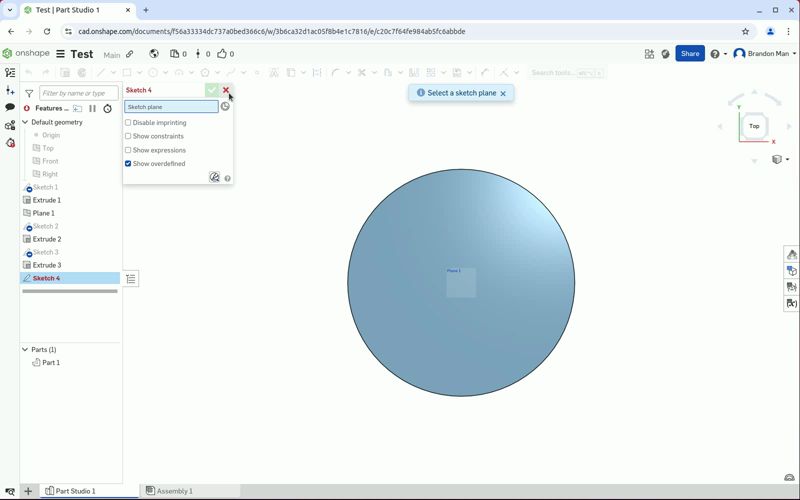
mouse_move(73, 215)
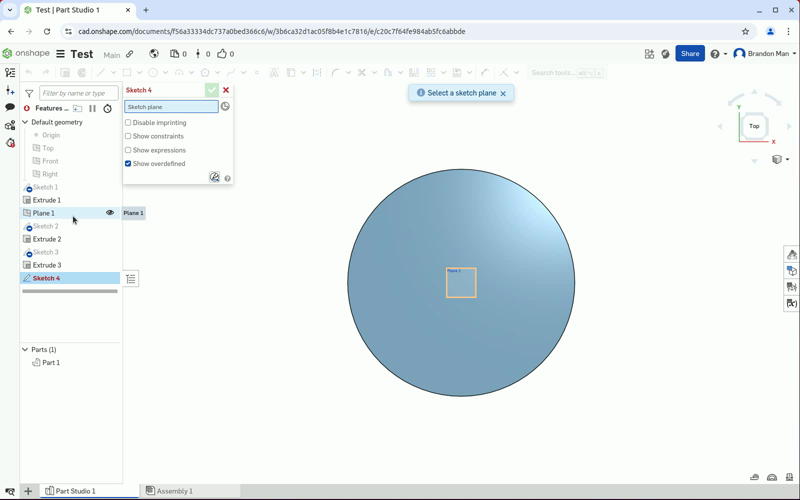
click(73, 215)
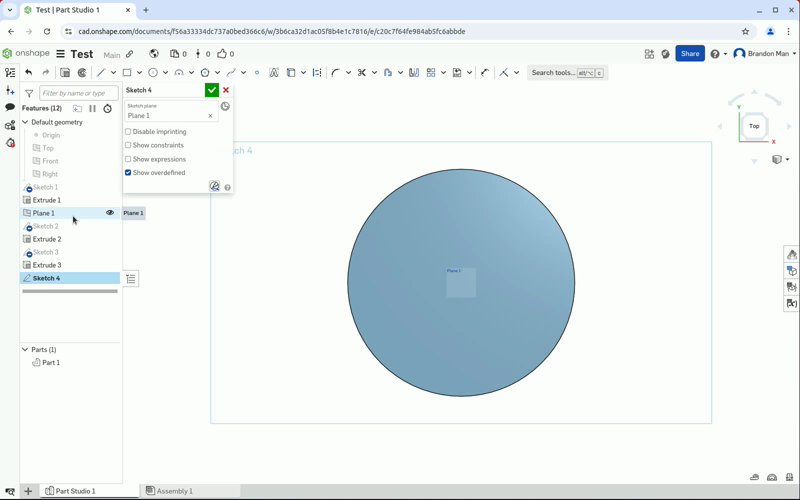
mouse_move(73, 352)
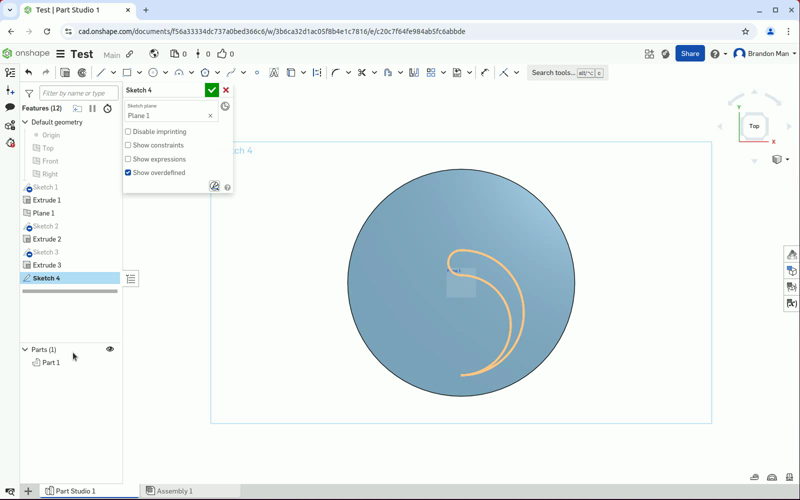
key(y)
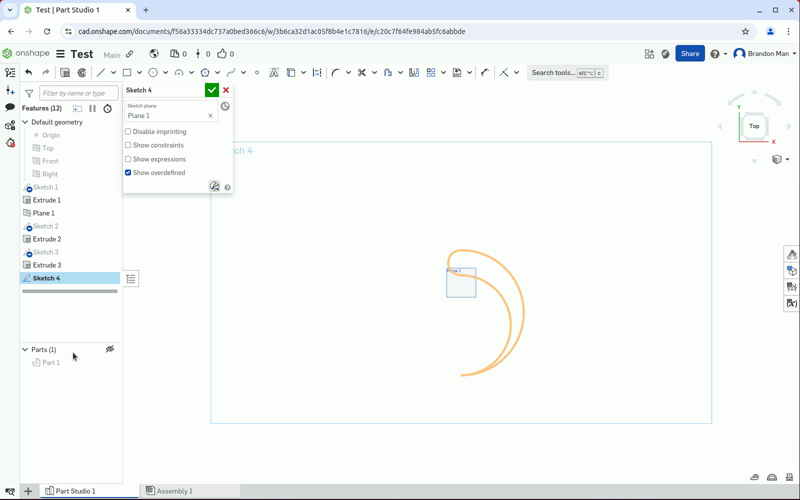
key(c)
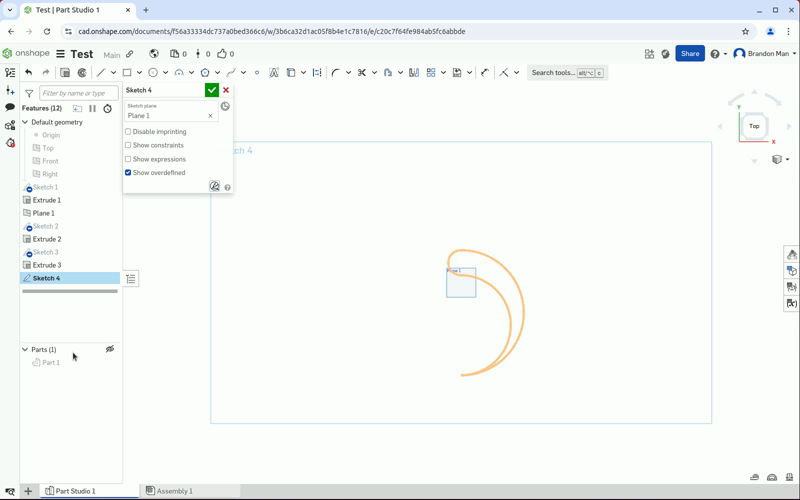
key_down(shift)
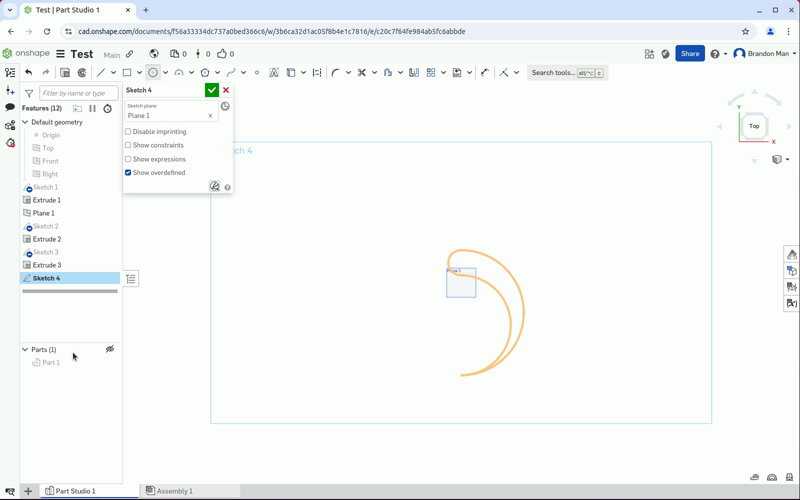
mouse_move(460, 303)
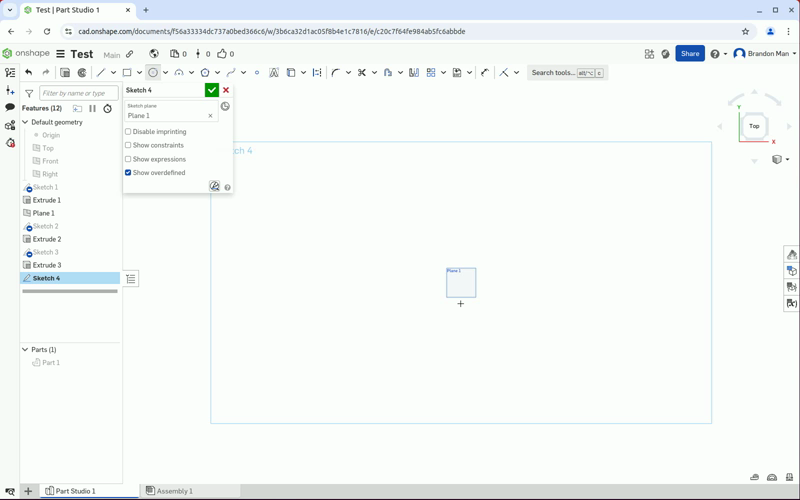
click(460, 303)
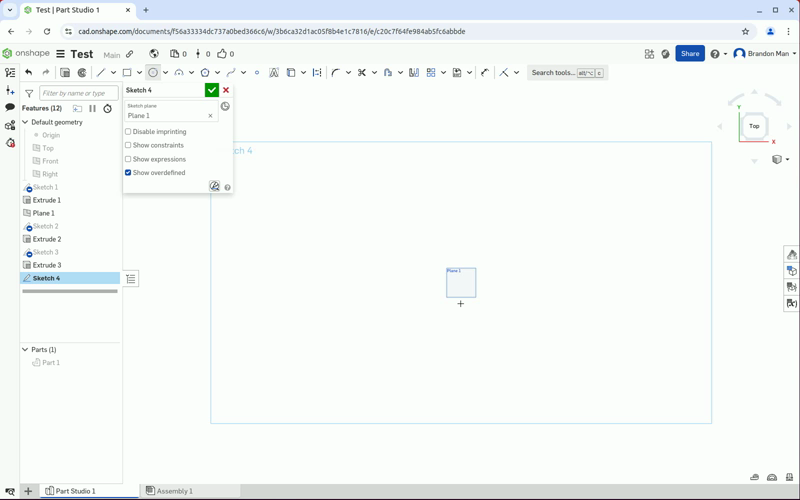
key_up(shift)
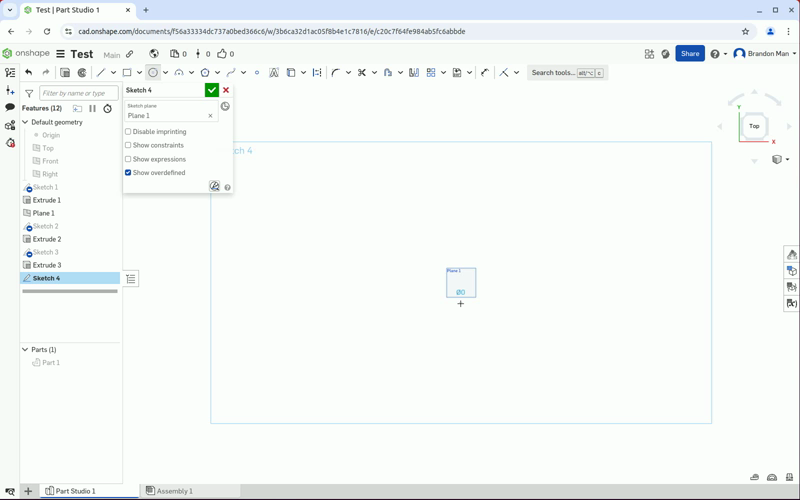
mouse_move(473, 303)
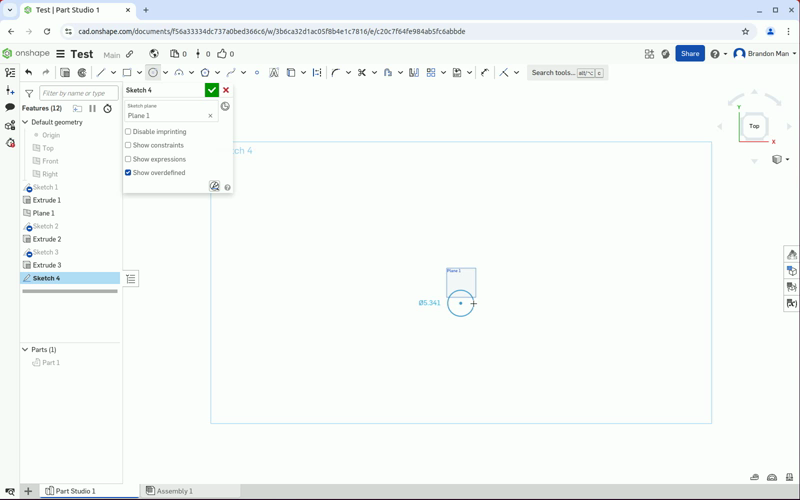
click(473, 303)
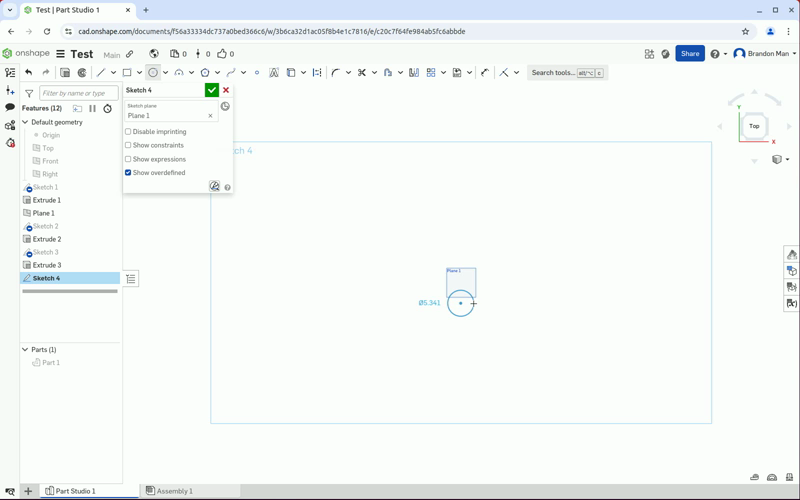
key(esc)
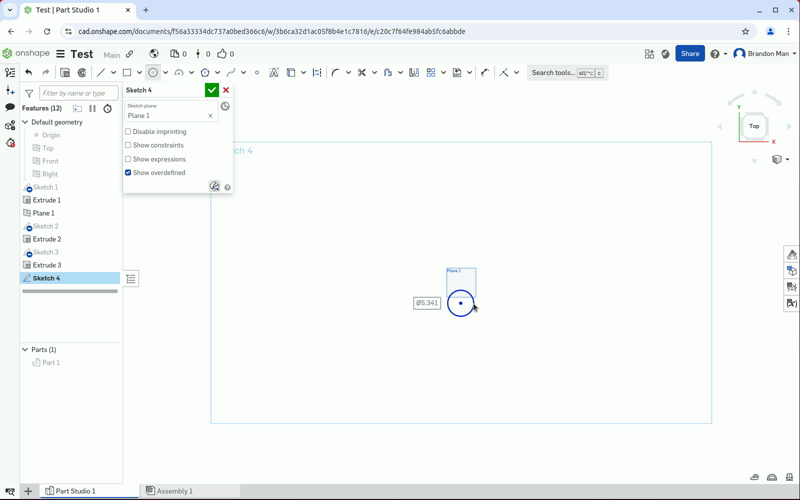
mouse_move(468, 310)
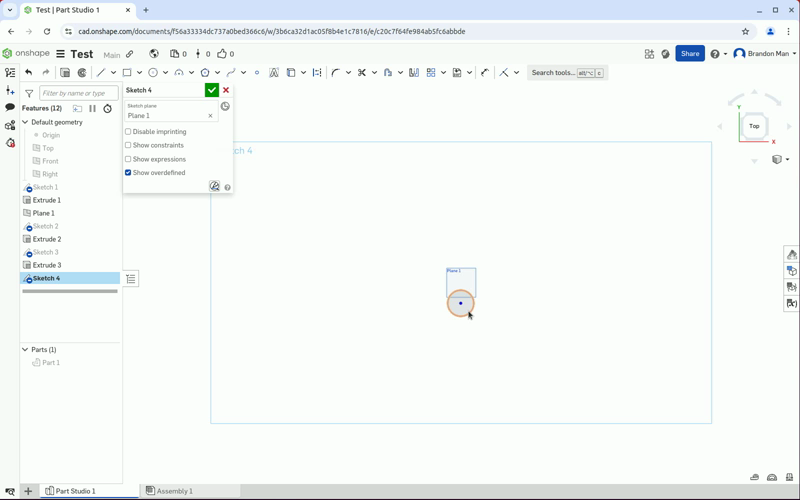
scroll(6)
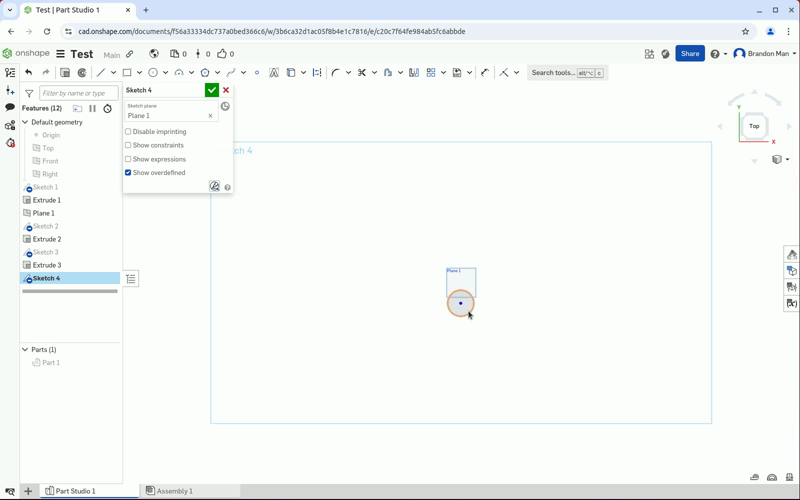
scroll(6)
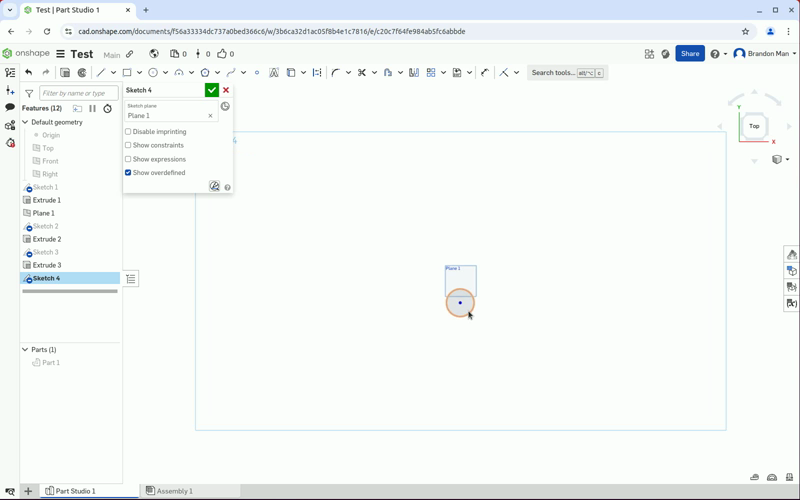
scroll(6)
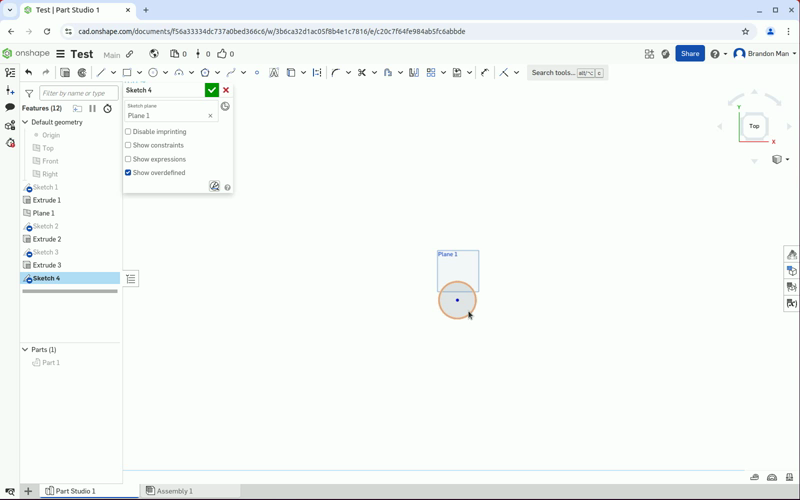
scroll(6)
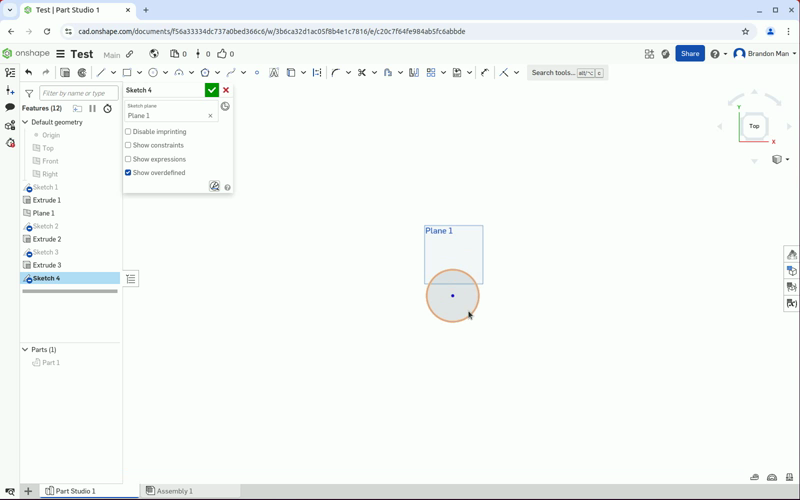
scroll(6)
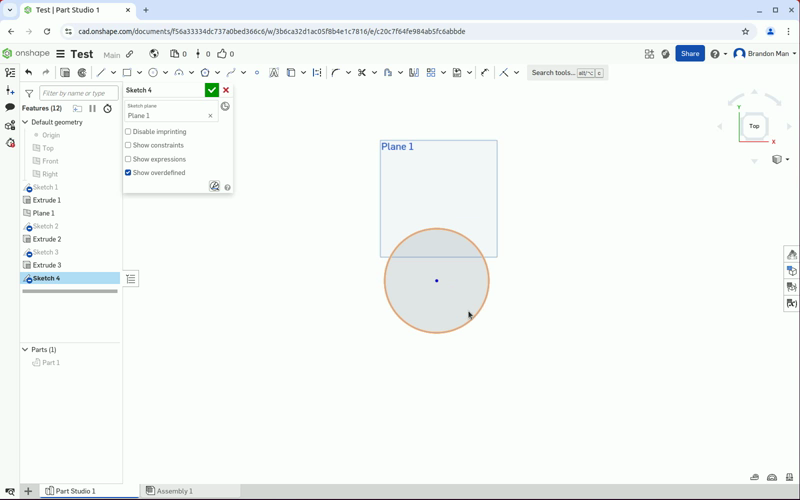
scroll(6)
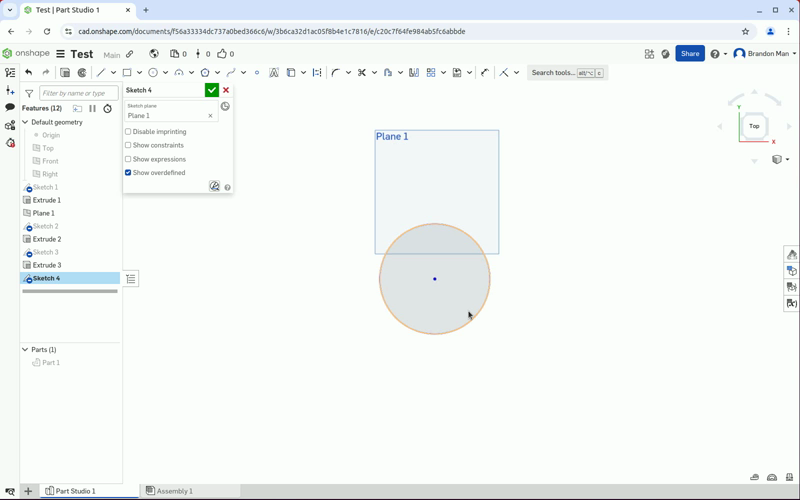
scroll(6)
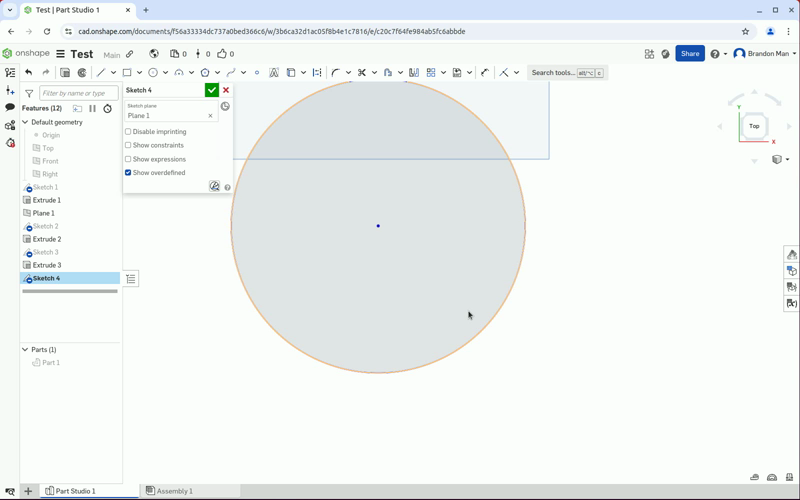
click(468, 310)
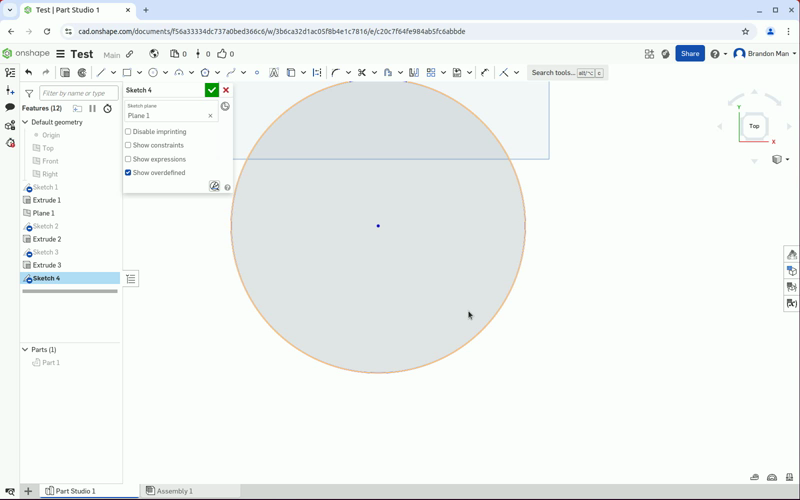
scroll(-6)
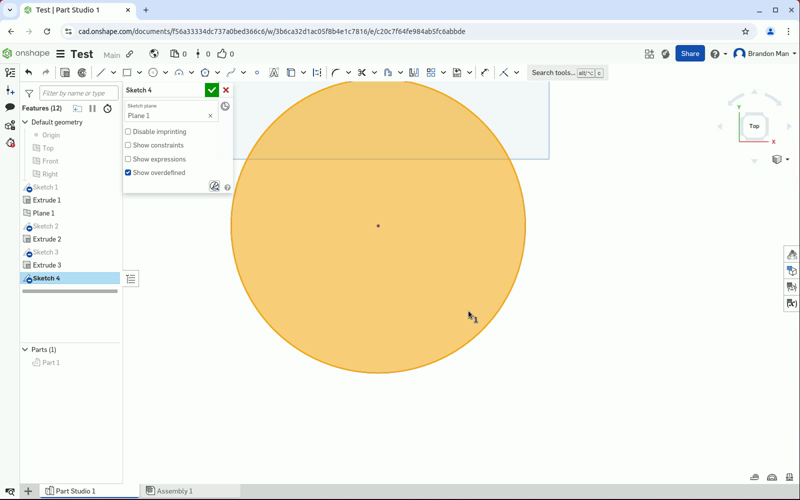
scroll(-6)
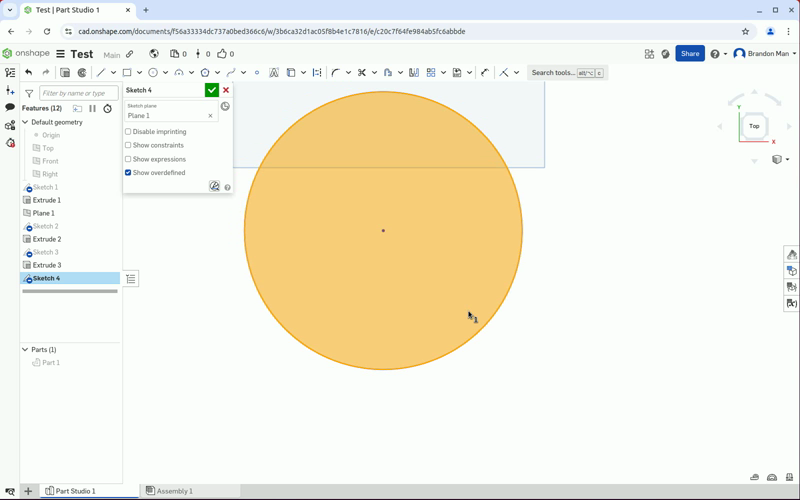
scroll(-6)
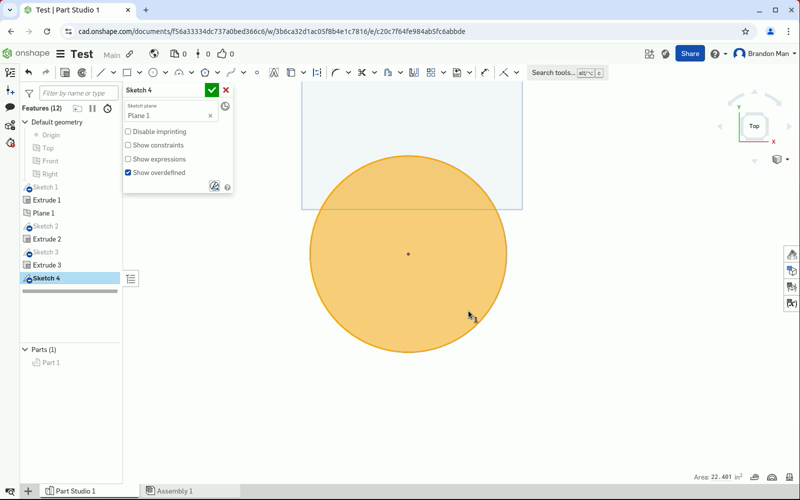
scroll(-6)
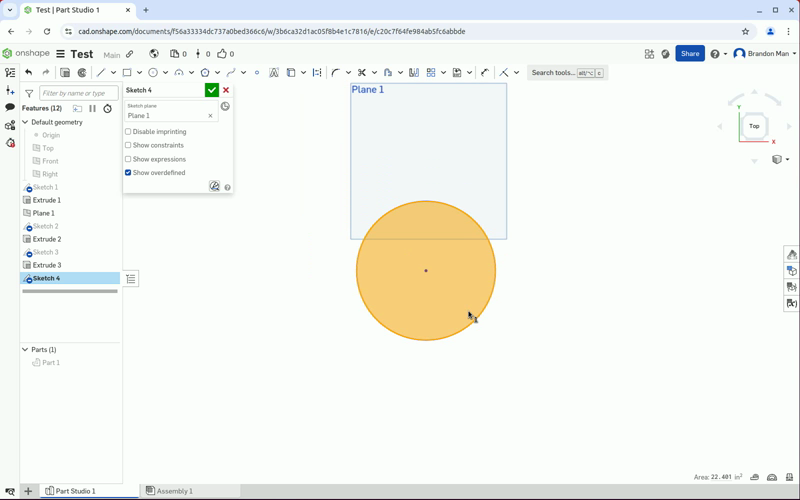
scroll(-6)
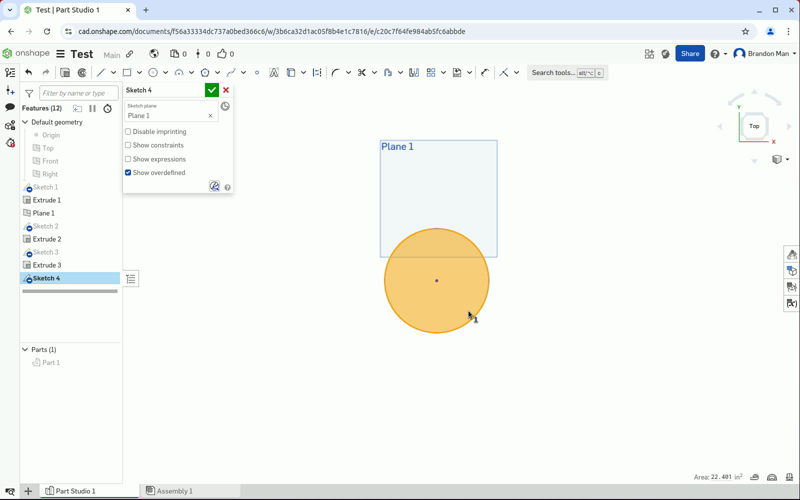
scroll(-6)
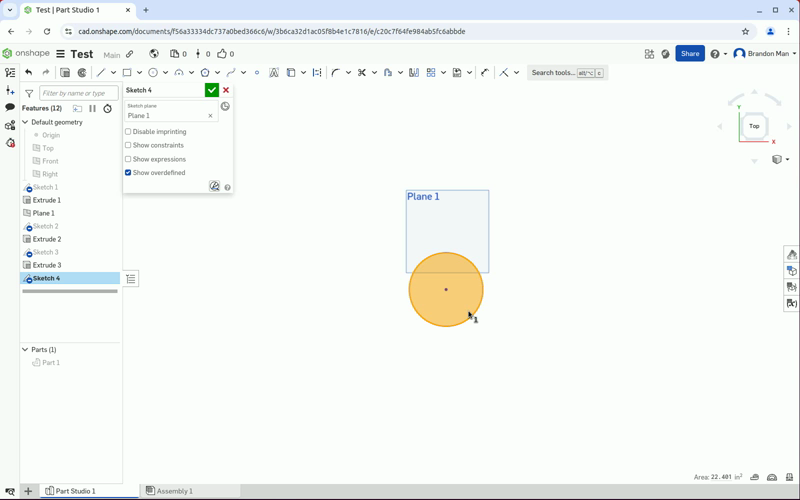
scroll(-6)
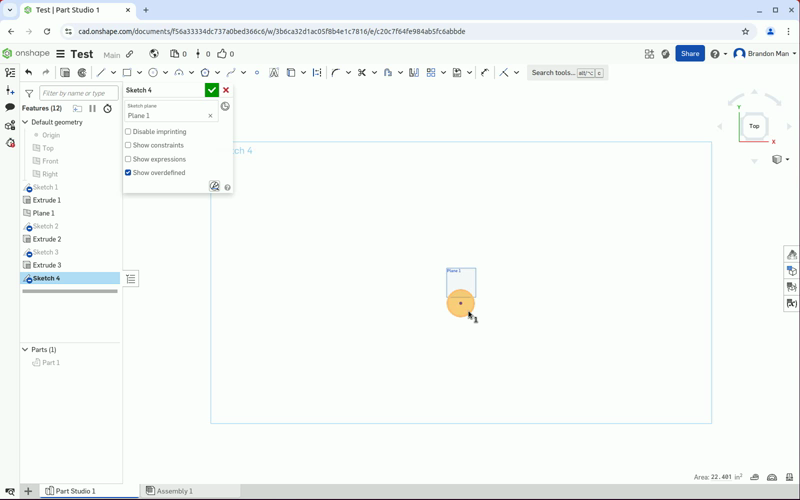
mouse_move(73, 352)
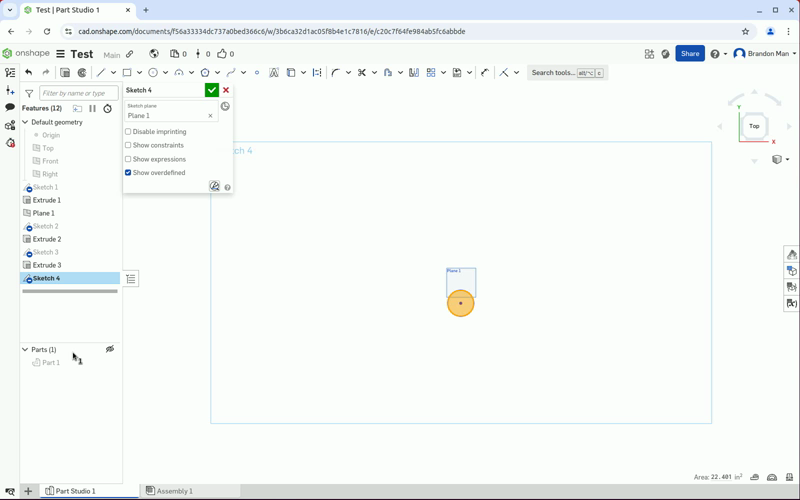
key(shift+y)
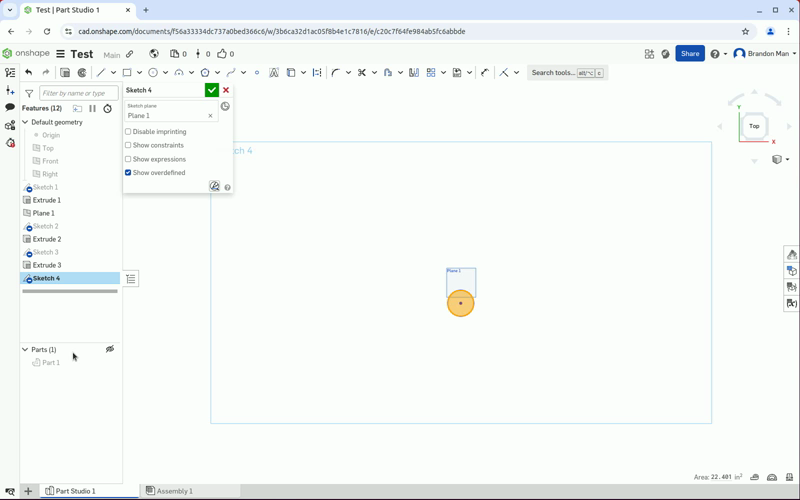
key(shift+e)
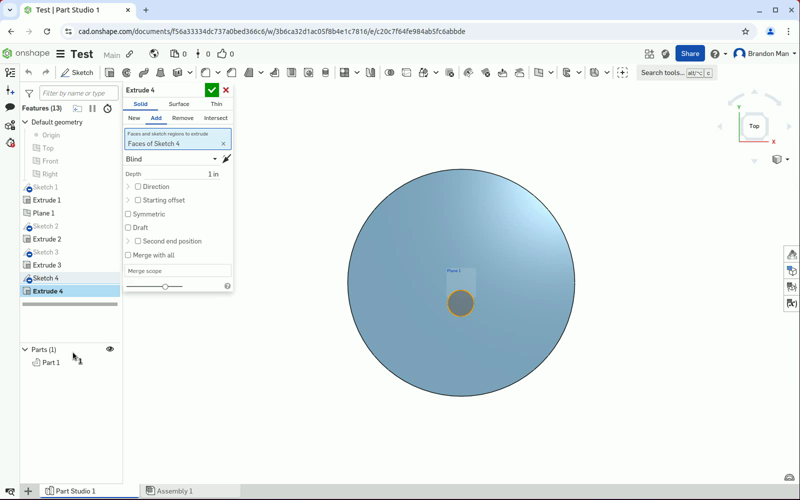
mouse_move(143, 106)
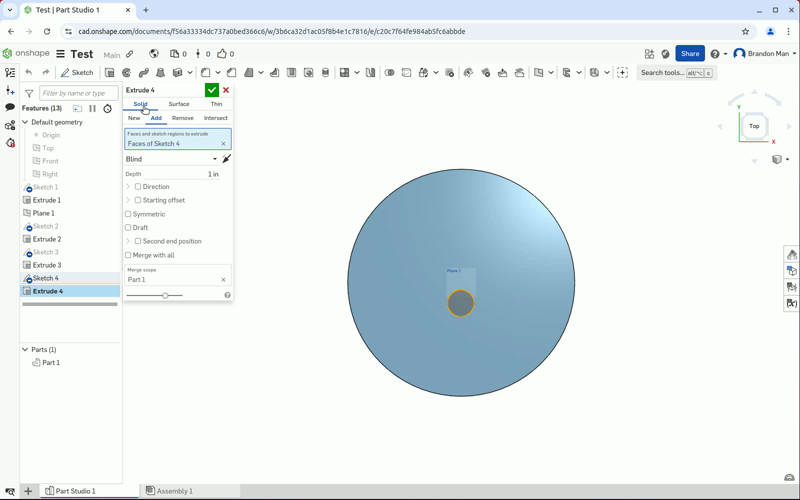
click(143, 106)
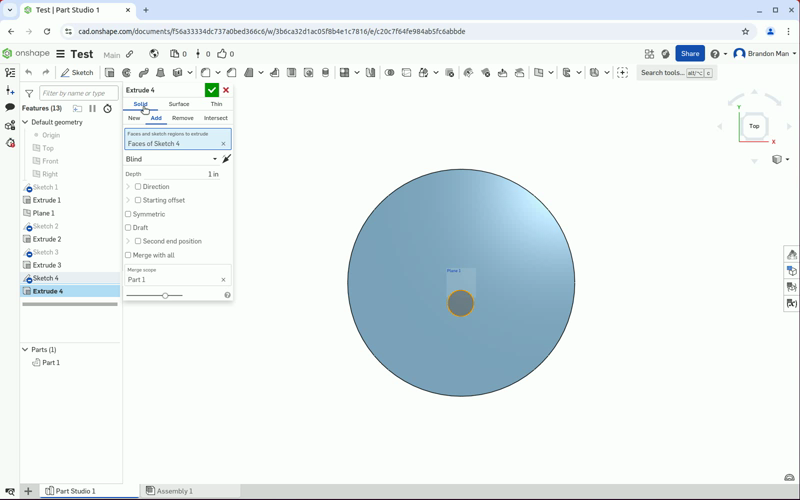
mouse_move(186, 120)
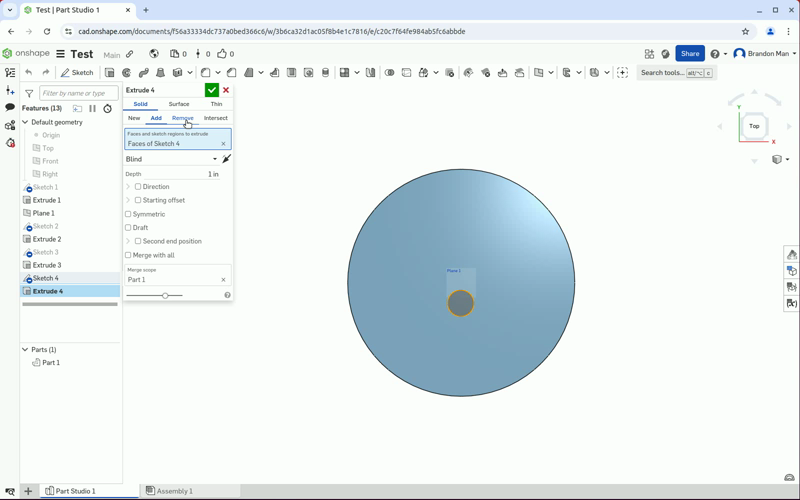
click(186, 120)
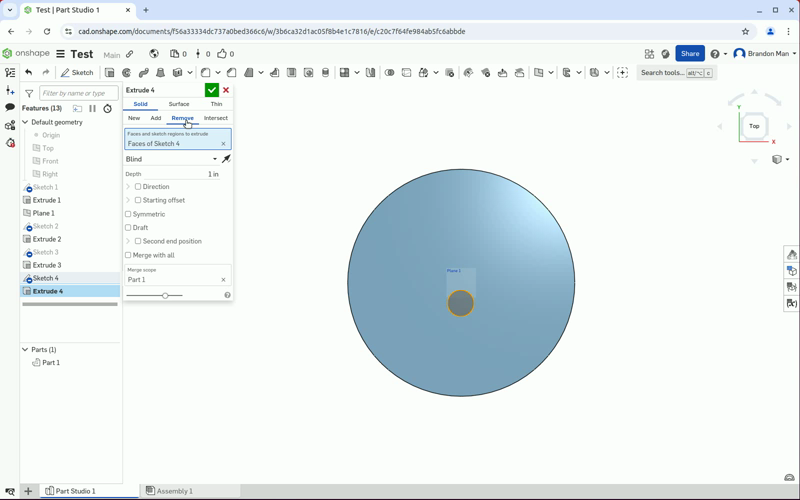
key(tab, 4)
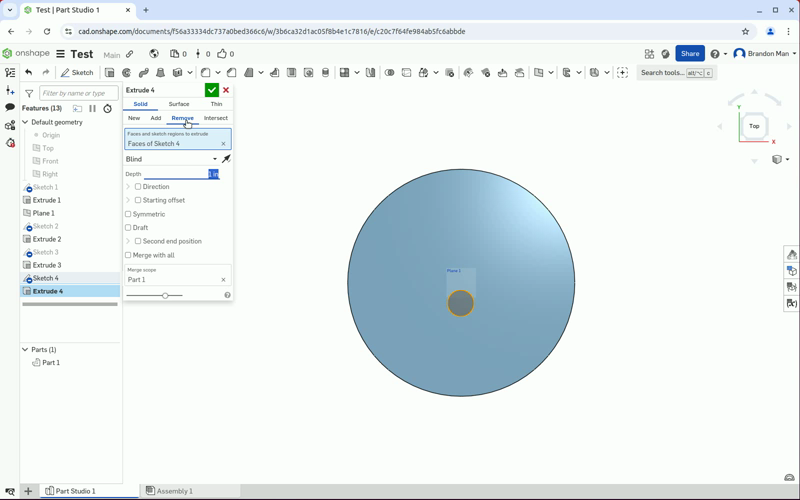
text(25.756)
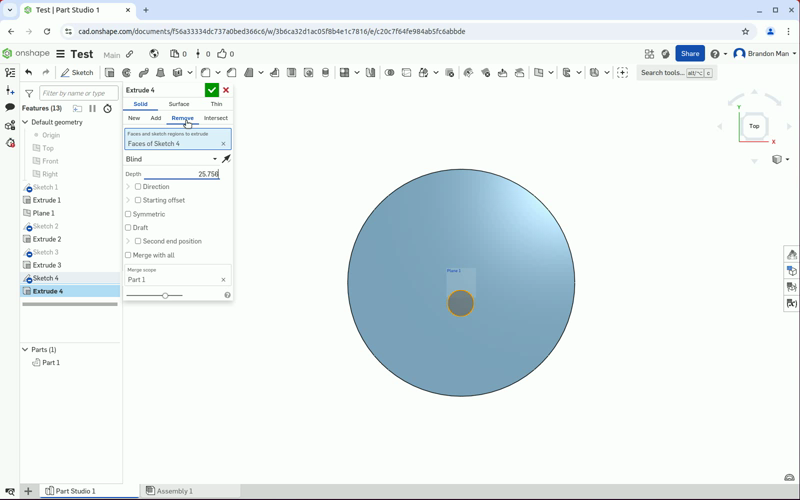
key(tab, 6)
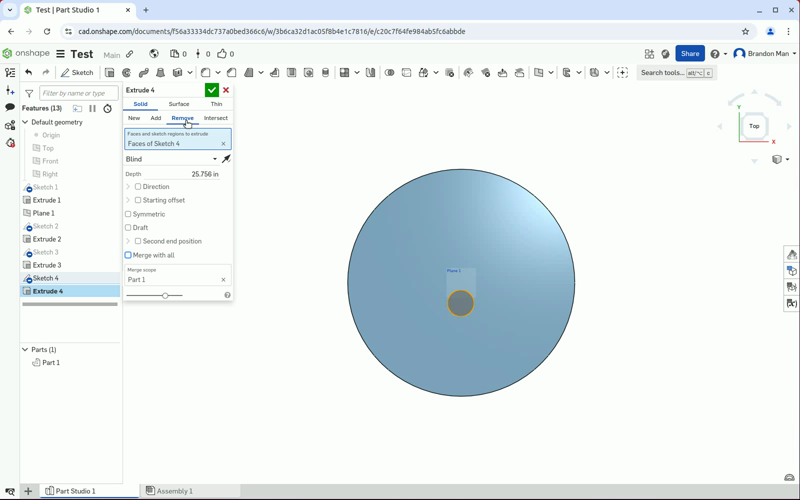
key(space)
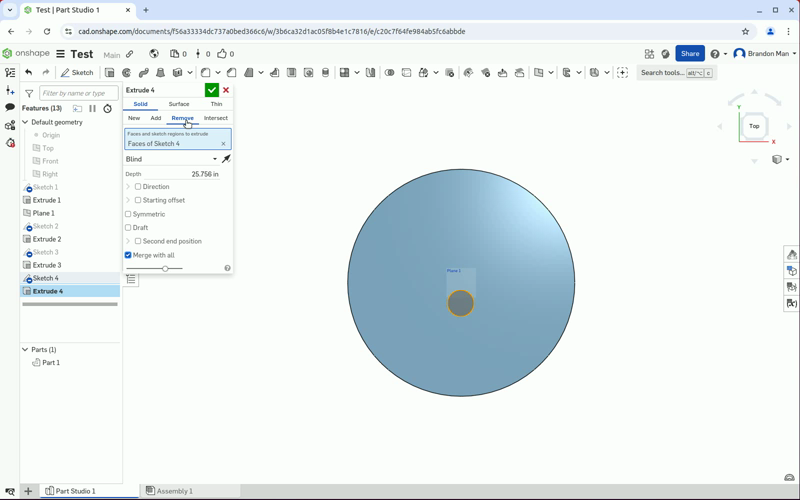
key(enter)
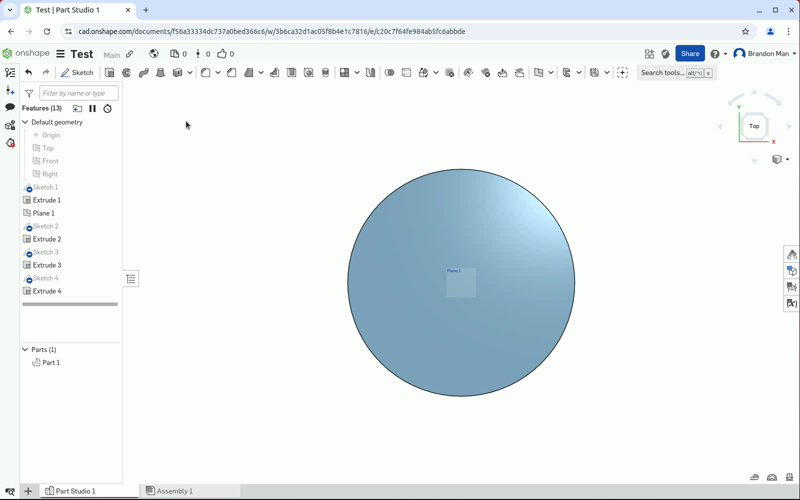
key(shift+h)
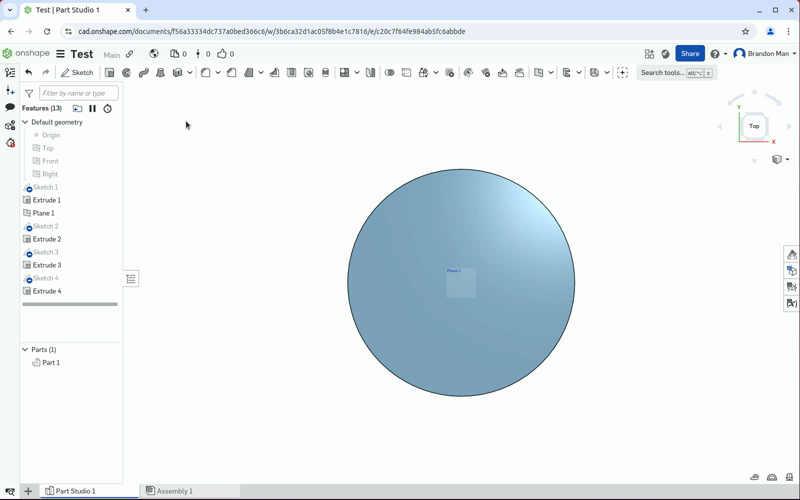
key(shift+h)
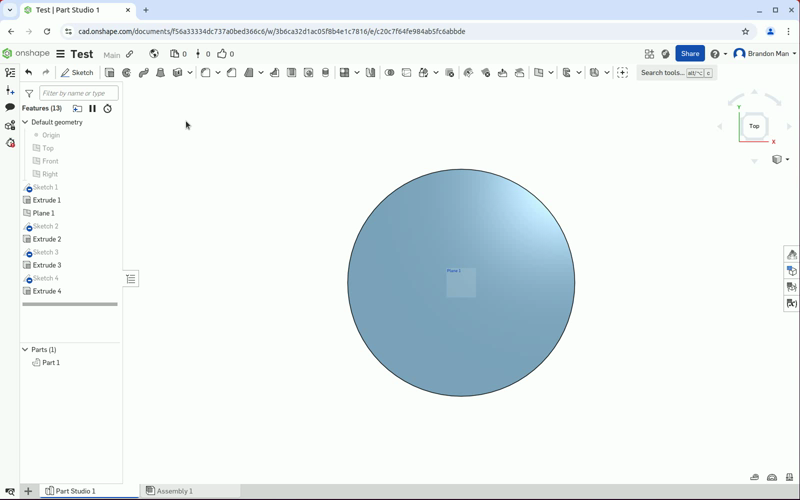
mouse_move(73, 189)
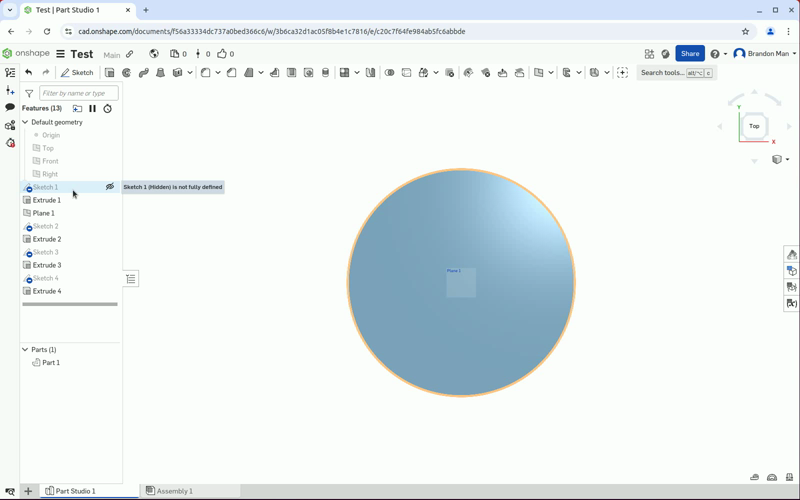
click(73, 189)
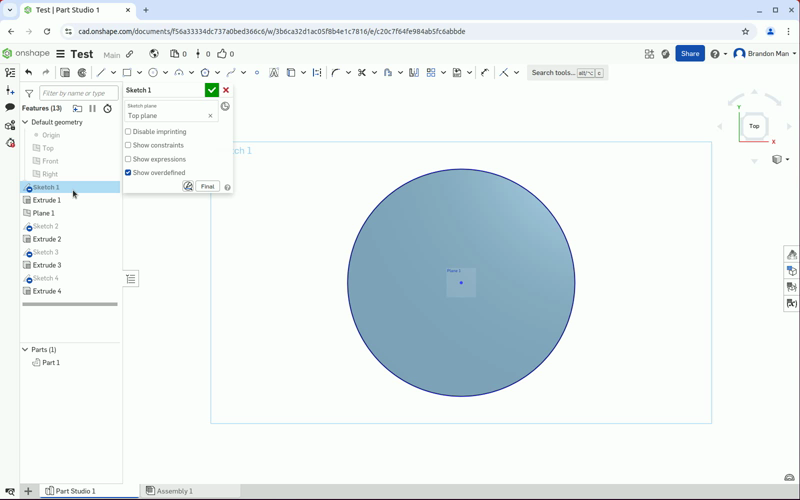
mouse_move(229, 92)
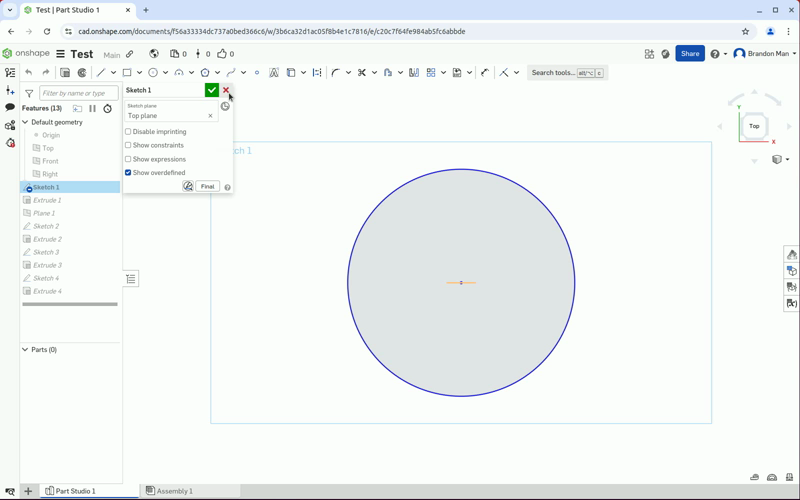
click(229, 92)
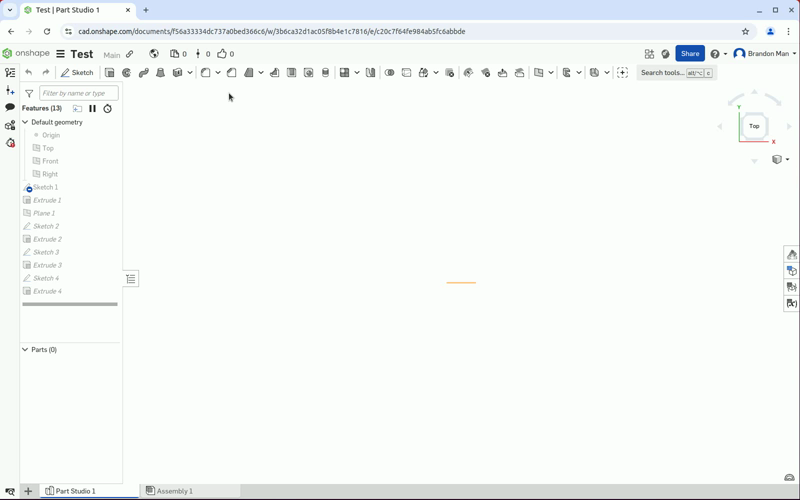
key(shift+s)
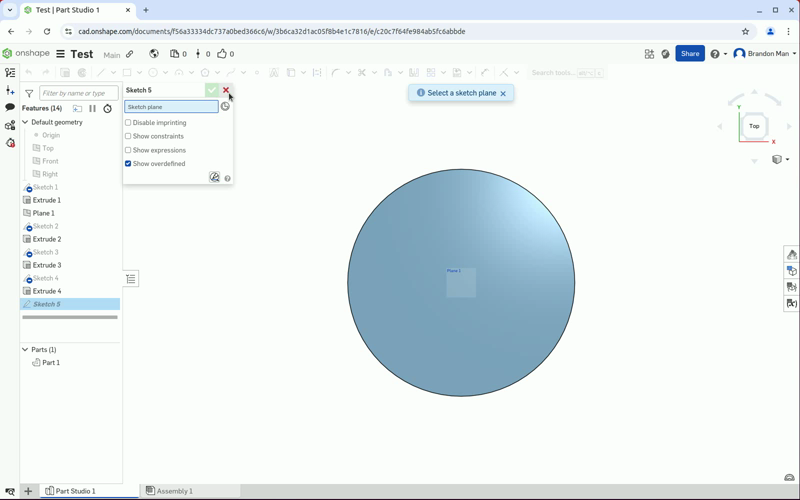
mouse_move(73, 215)
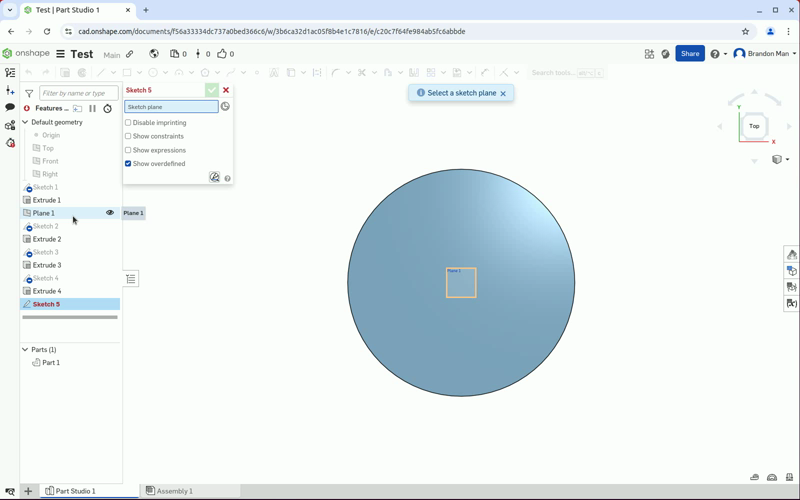
click(73, 215)
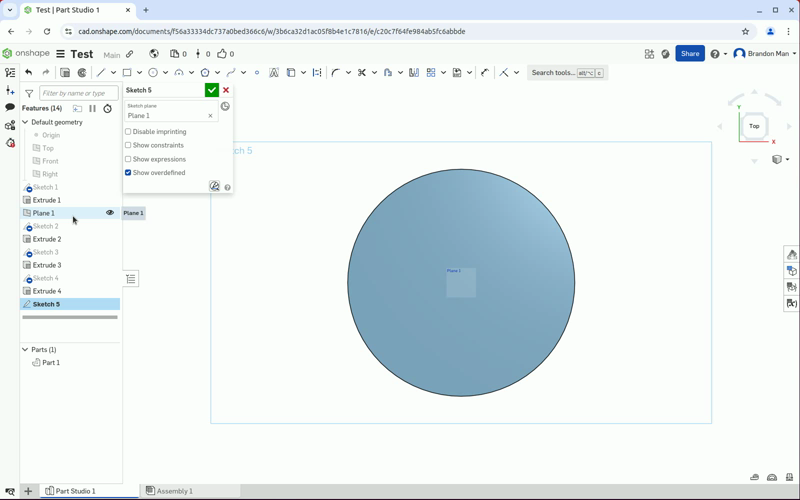
mouse_move(73, 352)
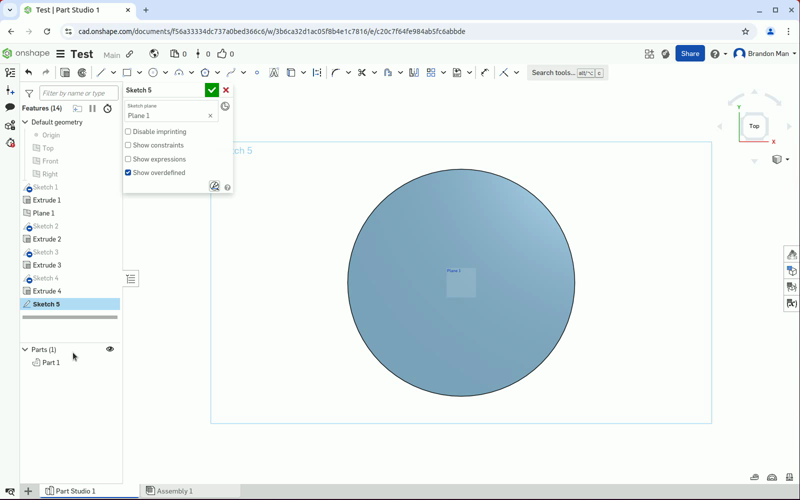
key(y)
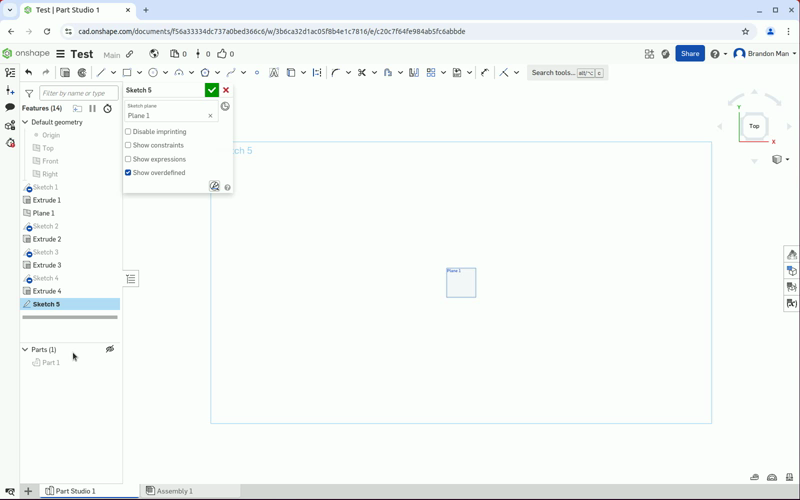
key(c)
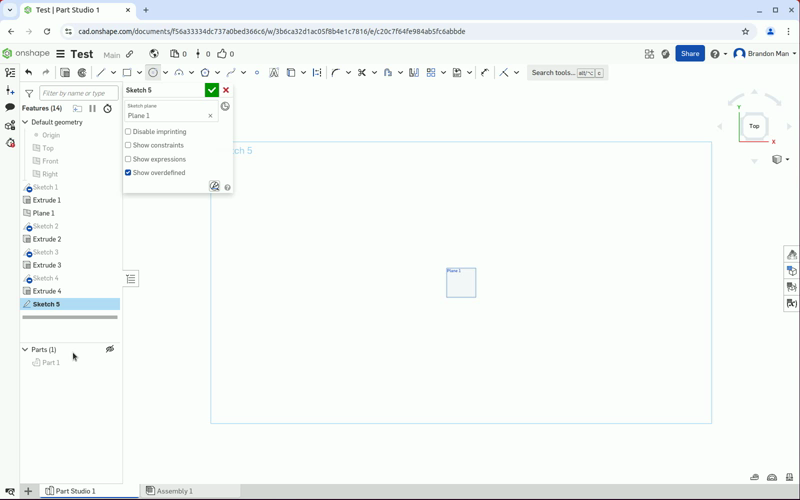
key_down(shift)
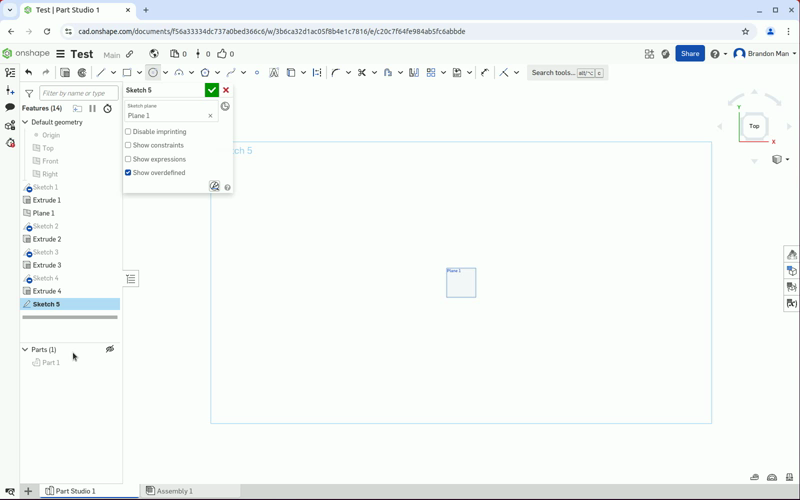
mouse_move(460, 262)
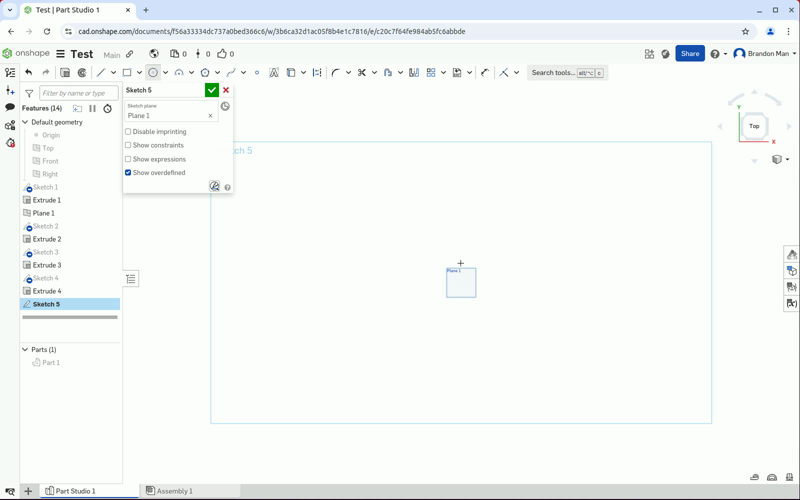
click(460, 262)
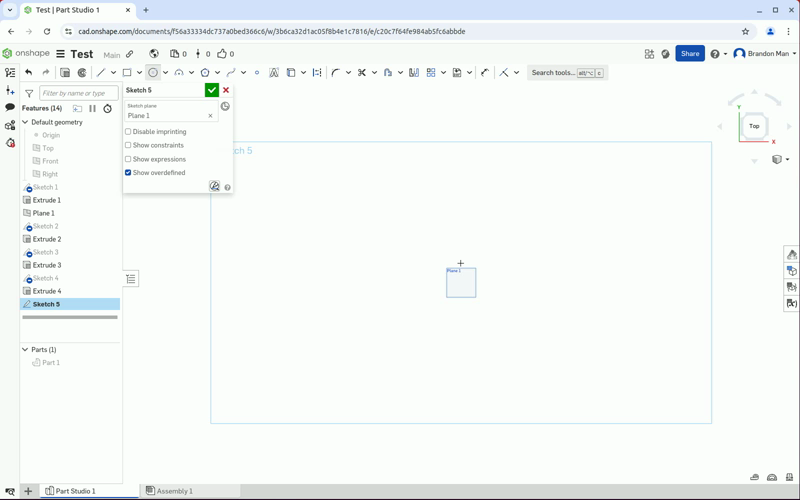
key_up(shift)
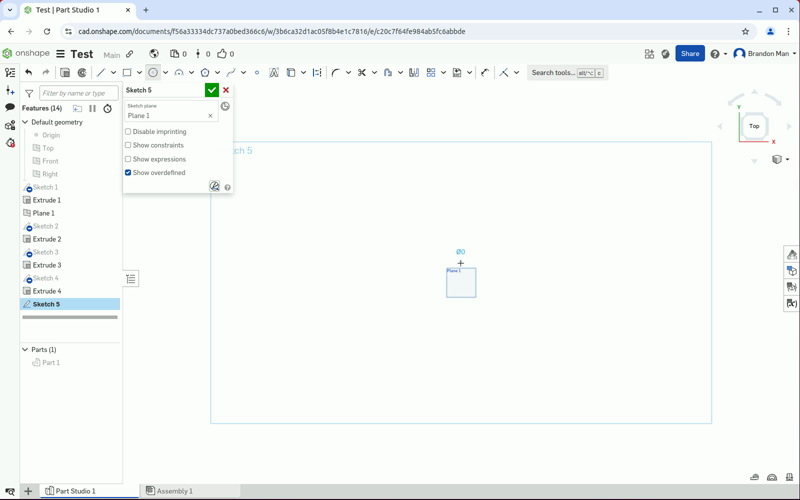
mouse_move(473, 262)
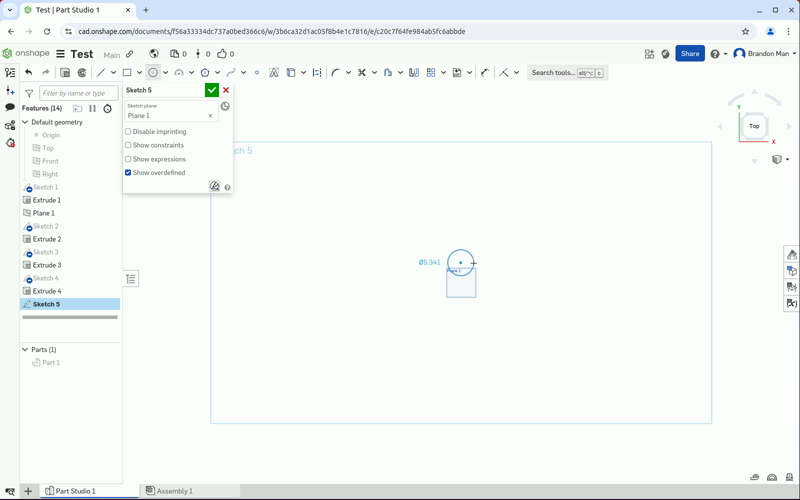
click(473, 262)
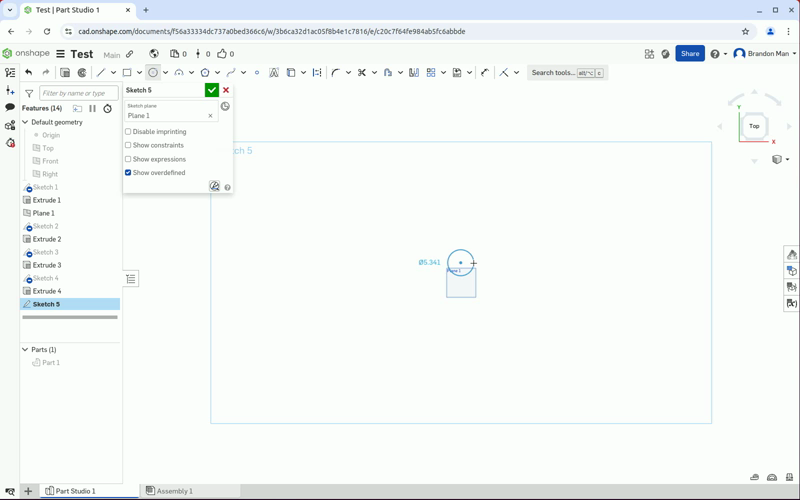
key(esc)
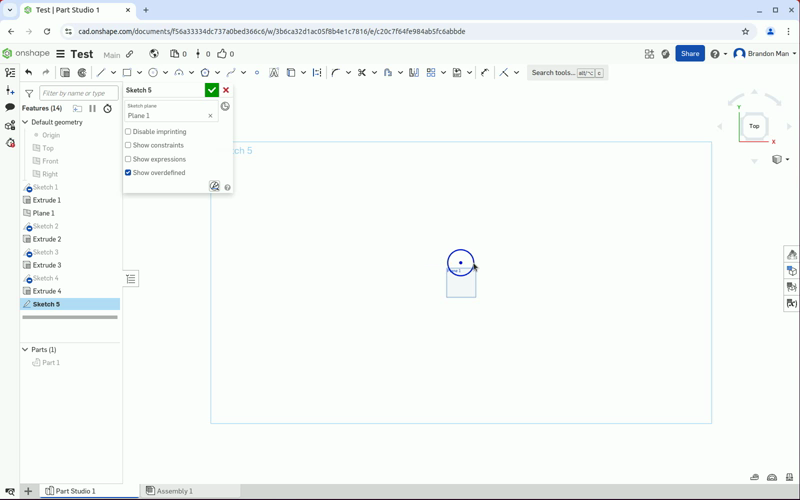
mouse_move(454, 257)
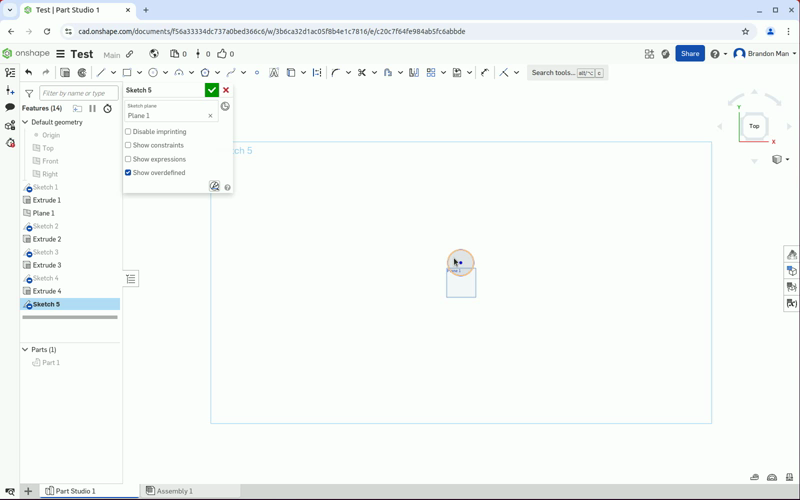
scroll(6)
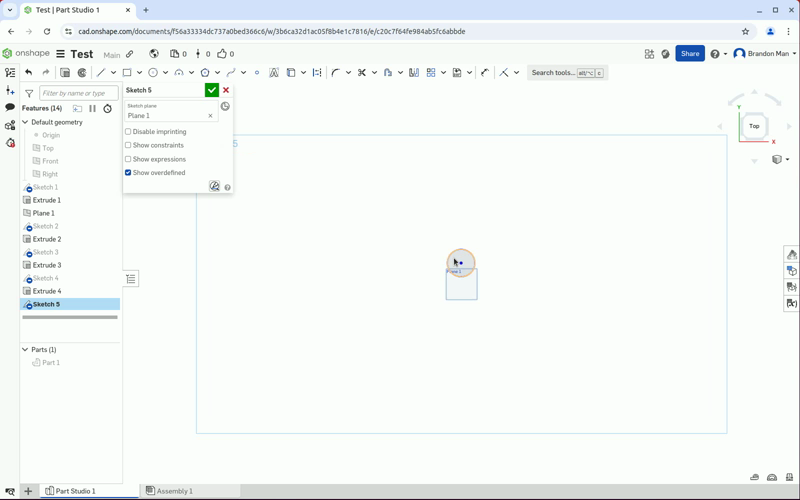
scroll(6)
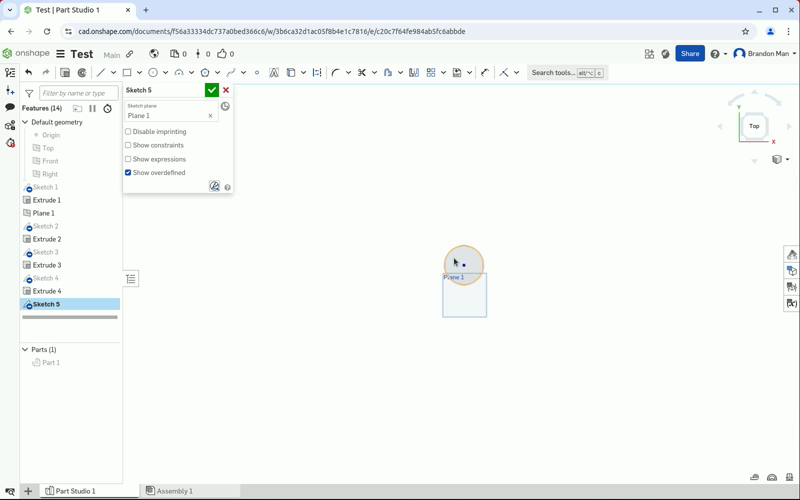
scroll(6)
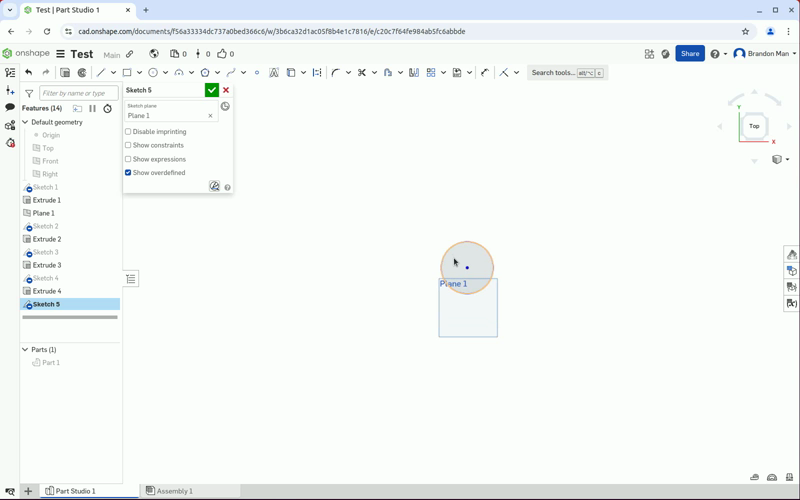
scroll(6)
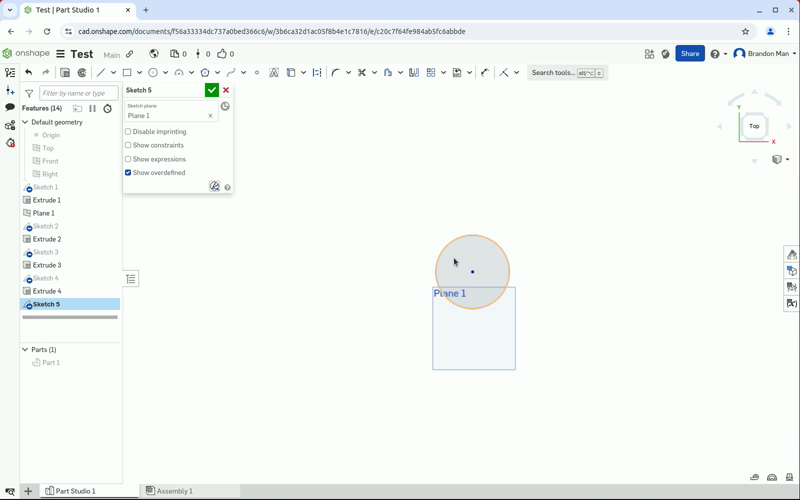
scroll(6)
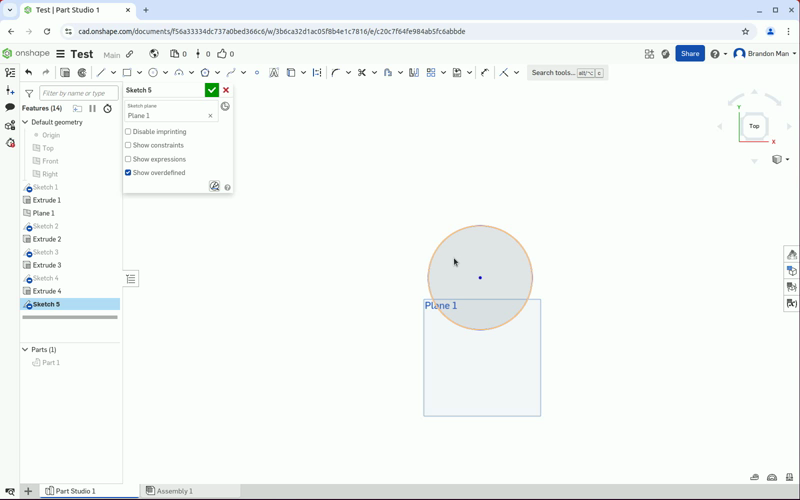
scroll(6)
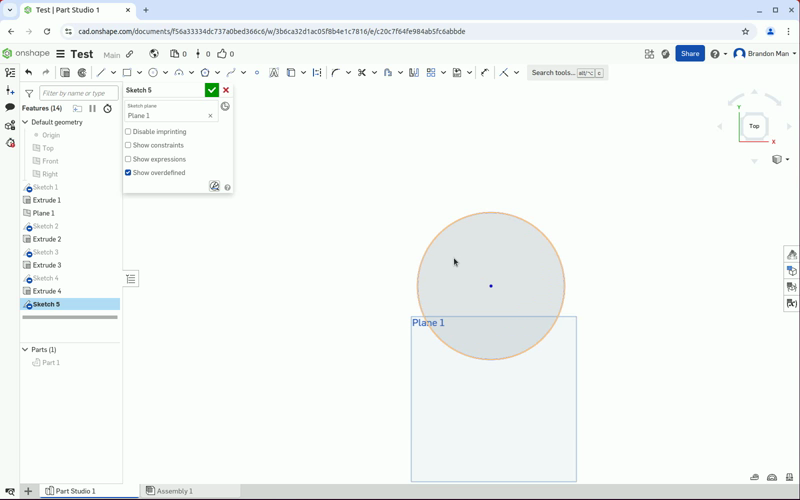
scroll(6)
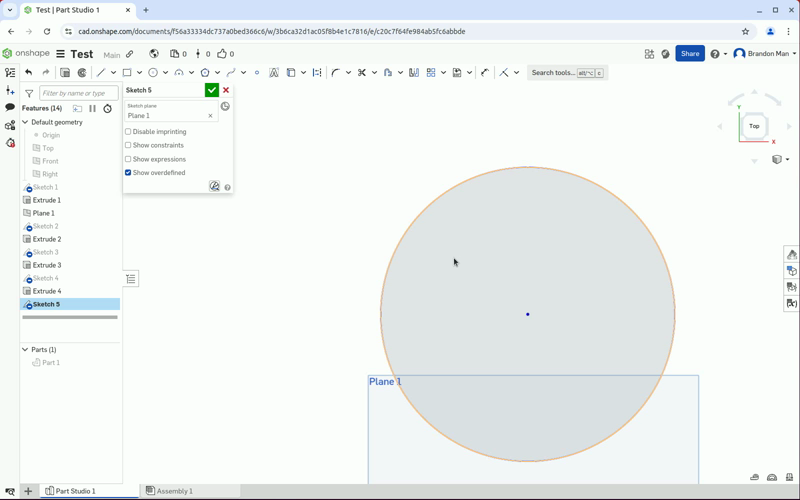
click(454, 257)
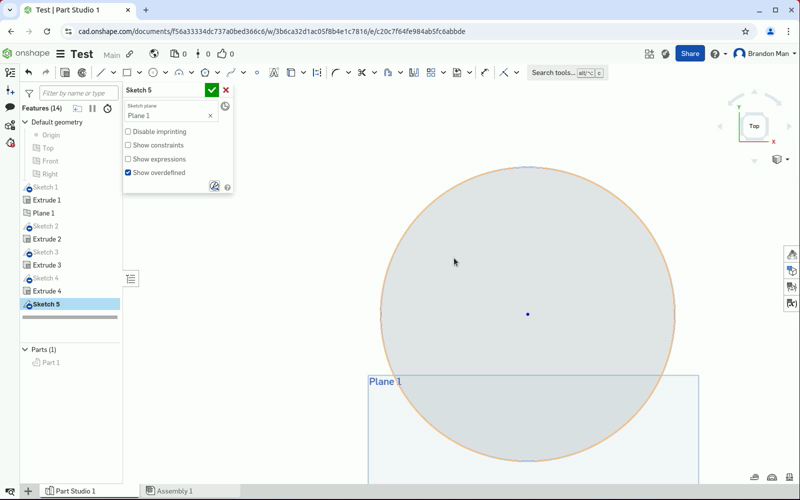
scroll(-6)
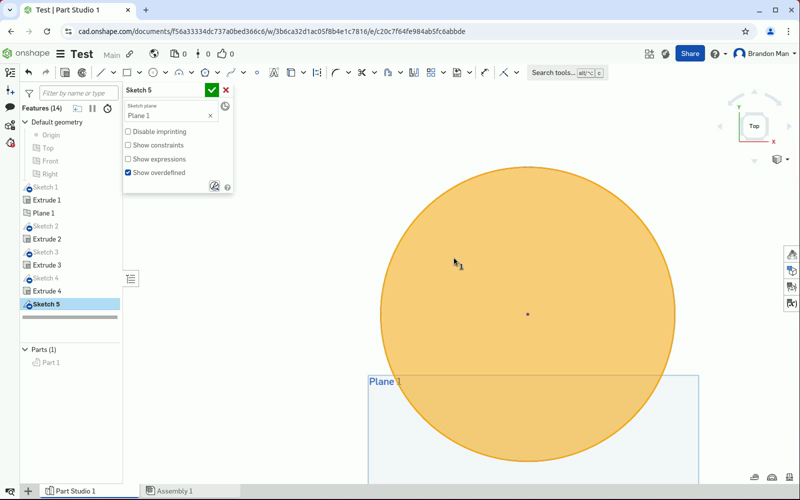
scroll(-6)
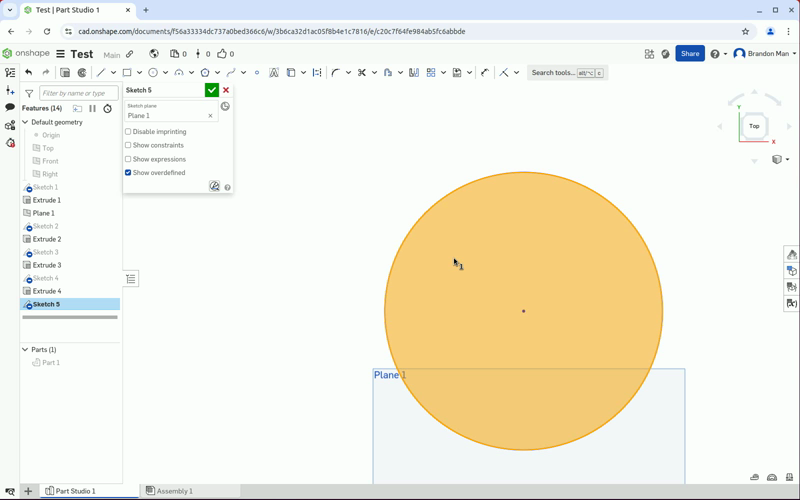
scroll(-6)
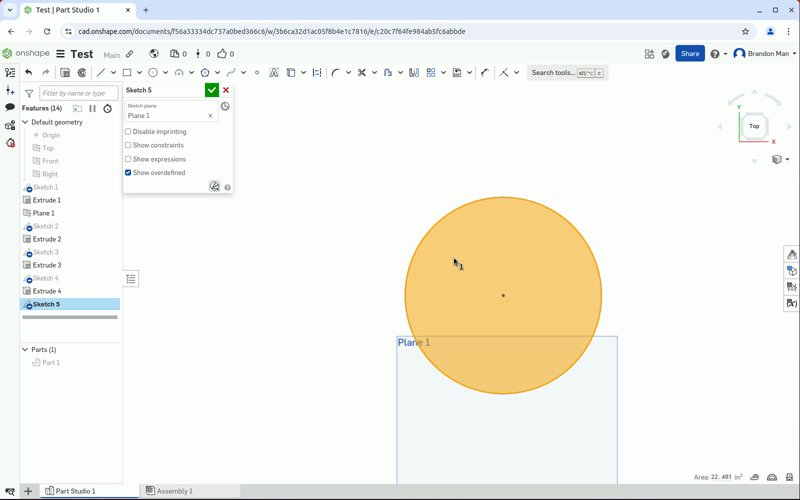
scroll(-6)
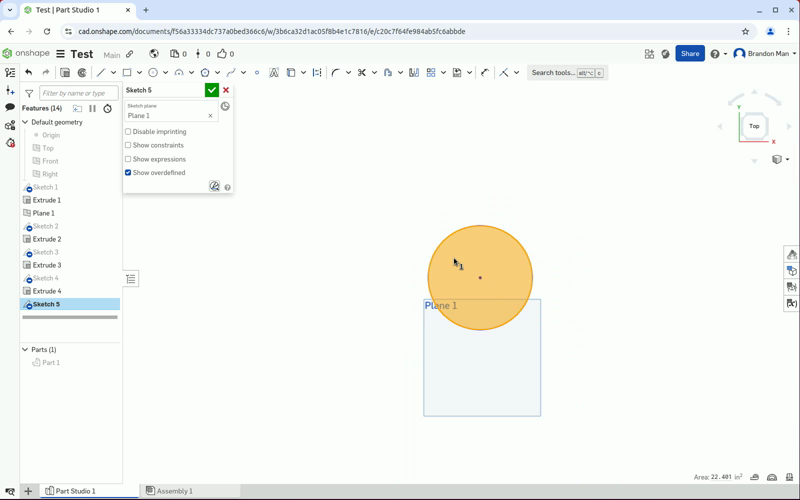
scroll(-6)
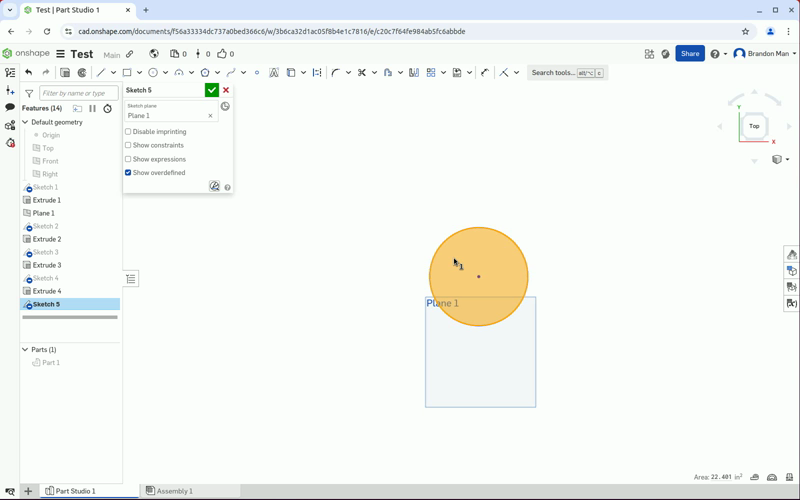
scroll(-6)
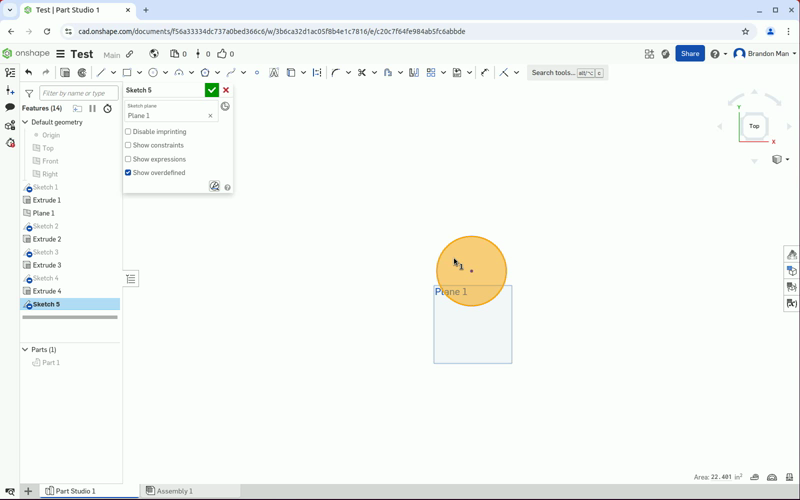
scroll(-6)
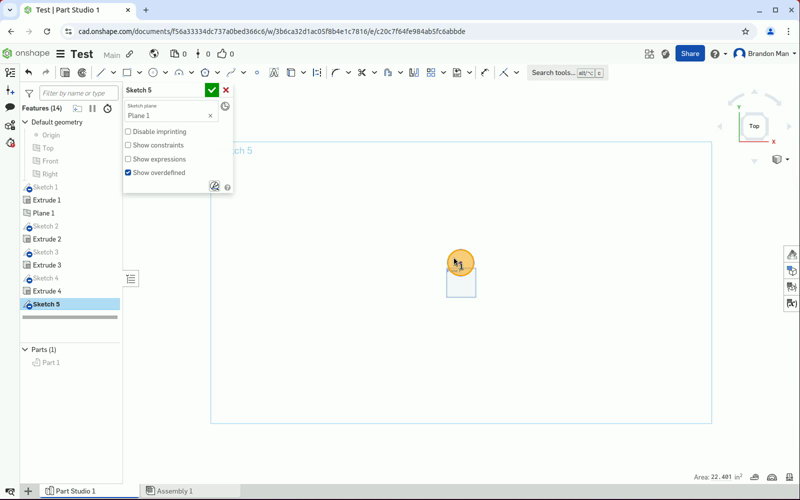
mouse_move(73, 352)
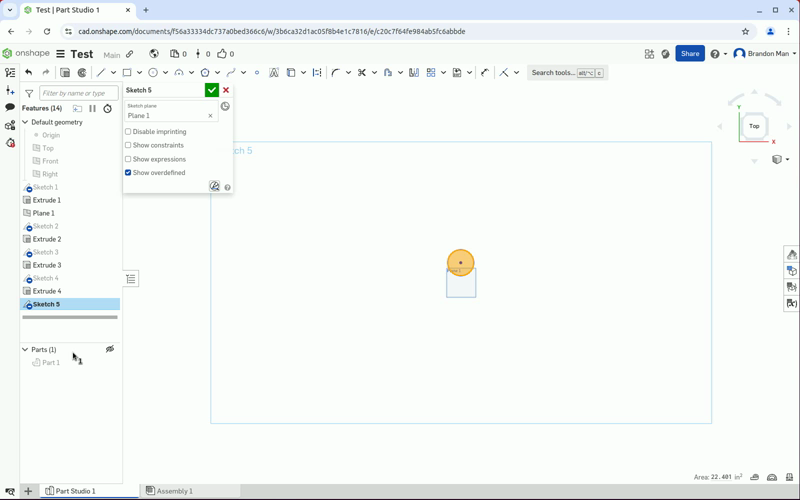
key(shift+y)
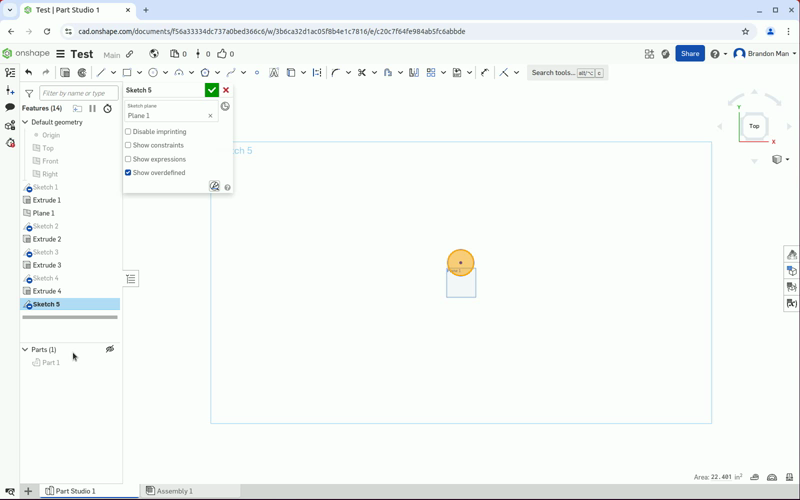
key(shift+e)
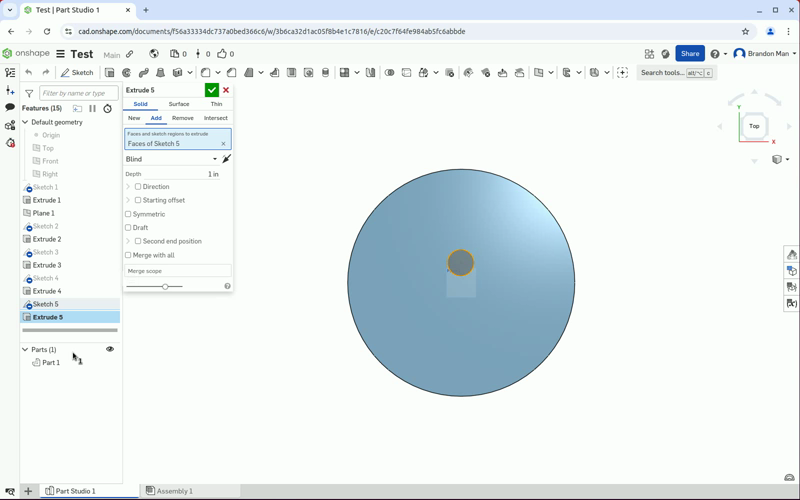
mouse_move(143, 106)
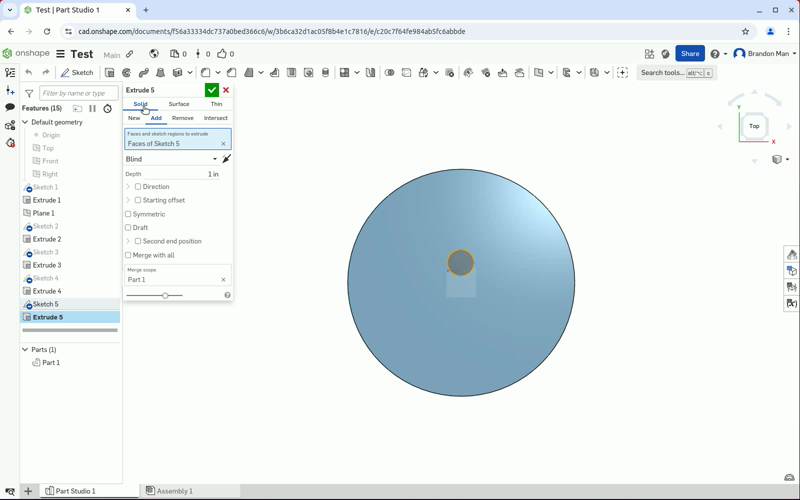
click(143, 106)
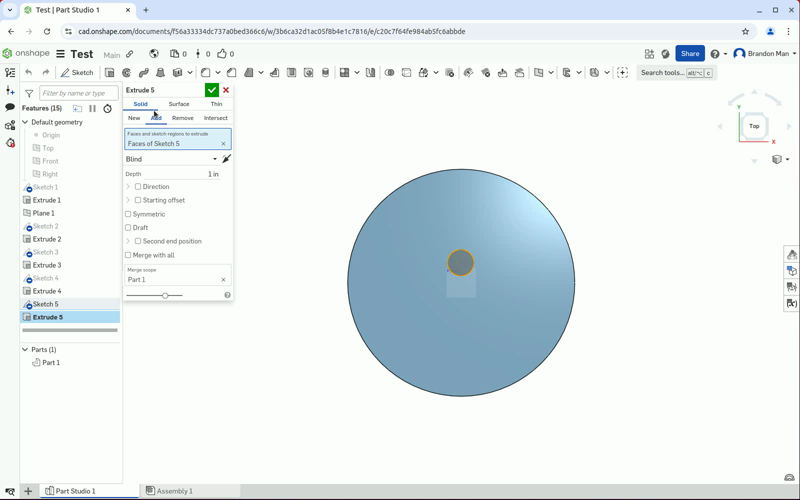
mouse_move(186, 120)
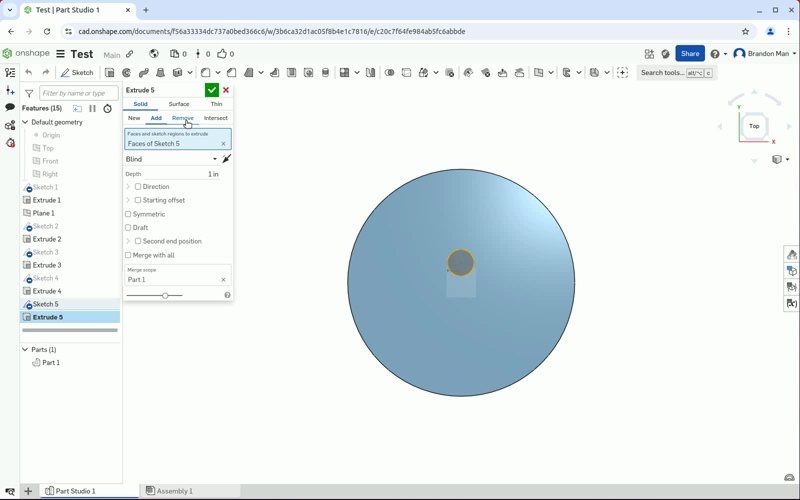
click(186, 120)
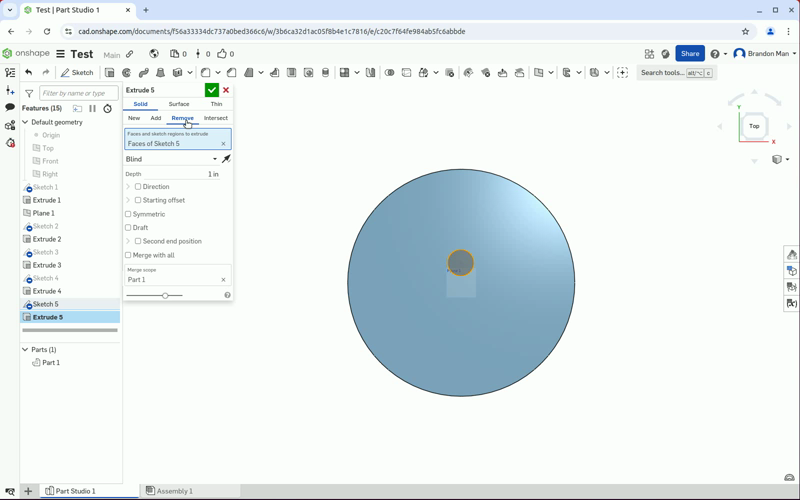
key(tab, 4)
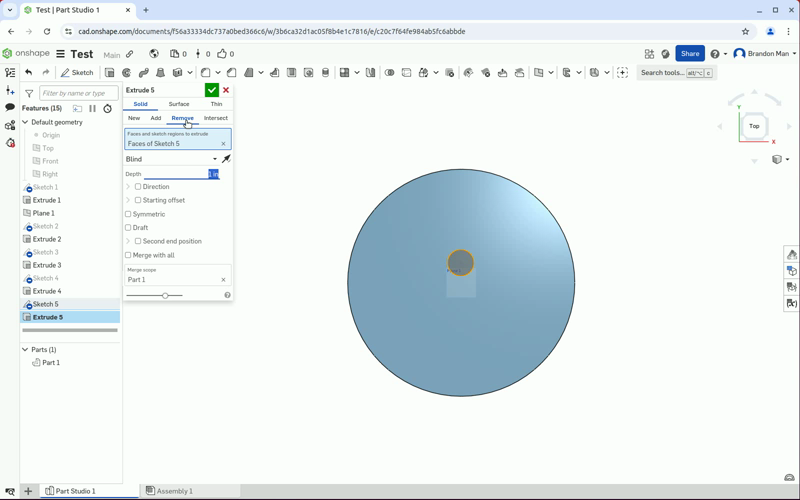
text(25.756)
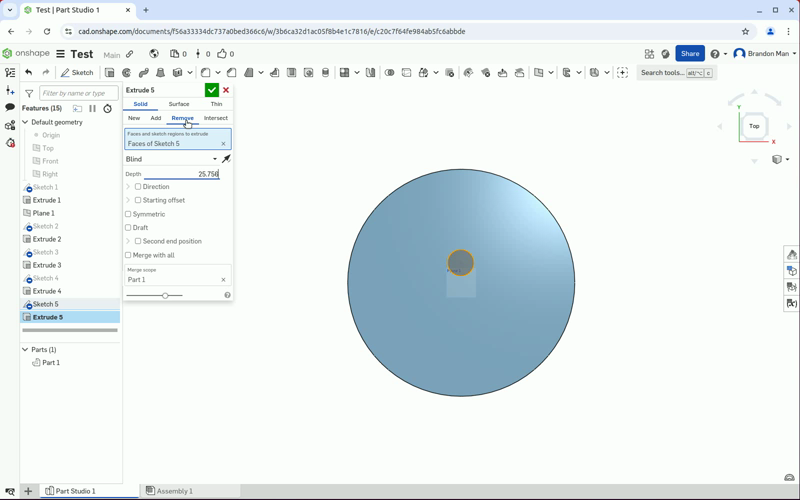
key(tab, 6)
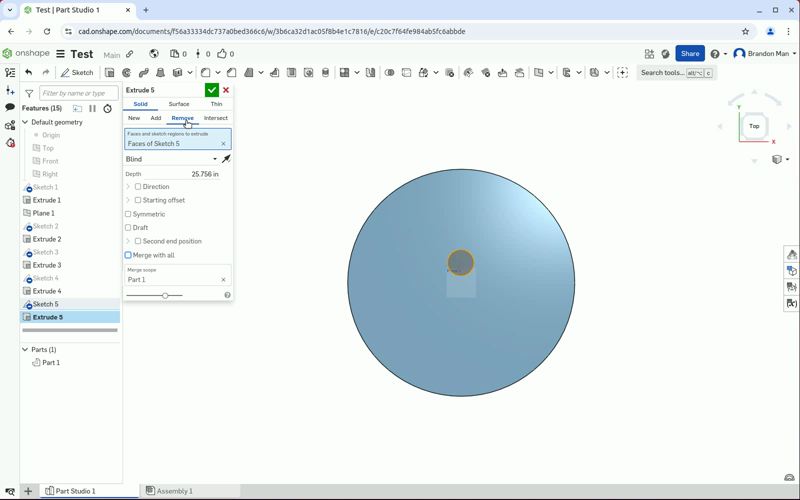
key(space)
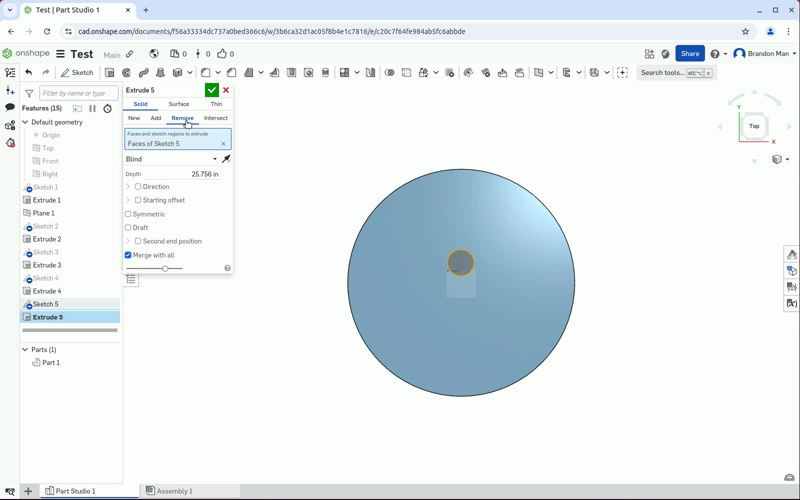
key(enter)
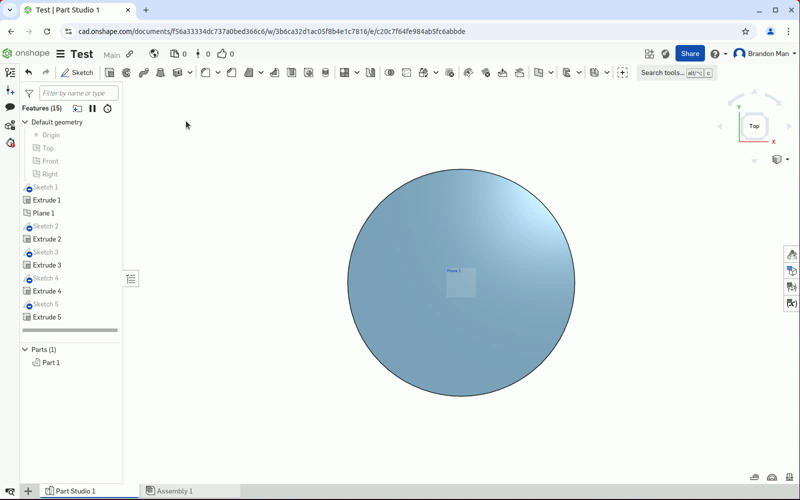
key(shift+h)
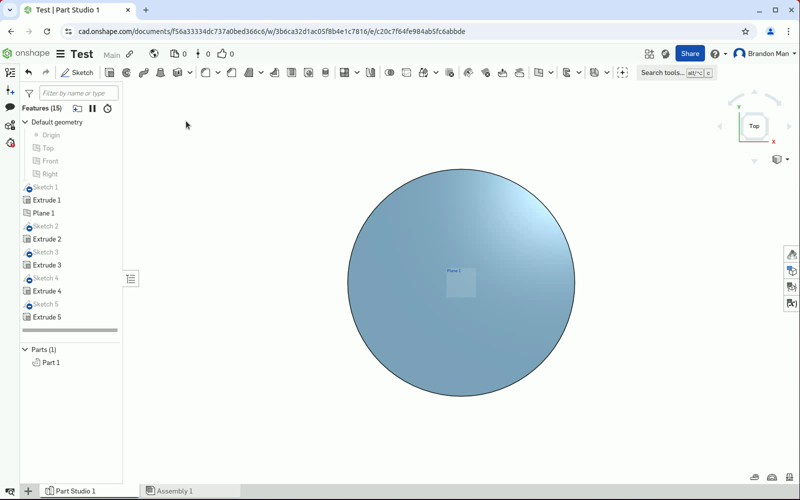
key(shift+h)
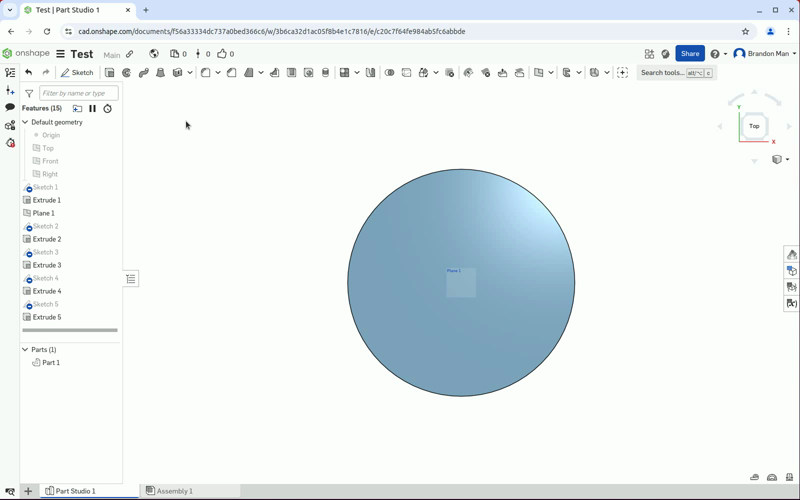
mouse_move(73, 189)
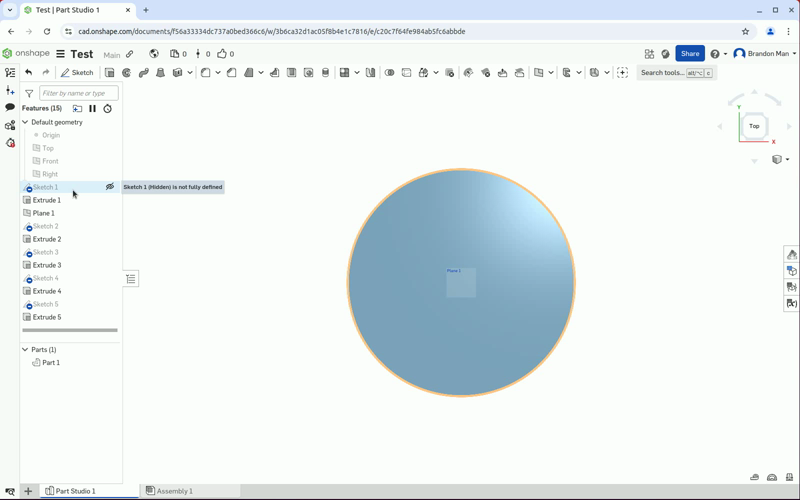
click(73, 189)
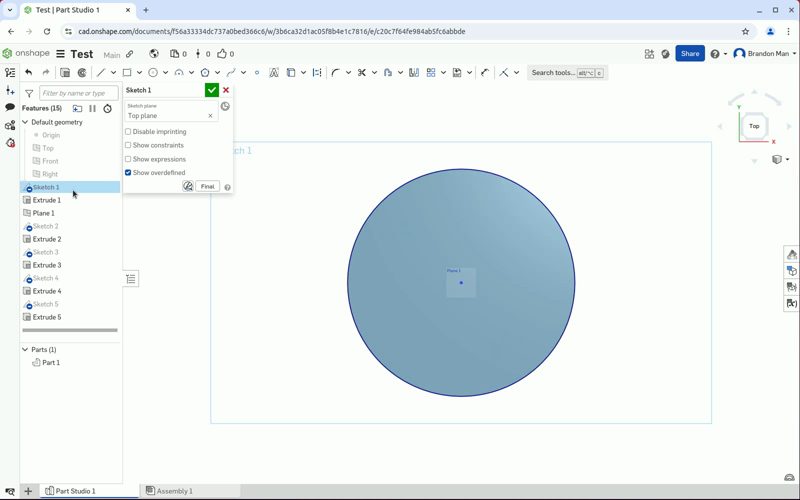
mouse_move(229, 92)
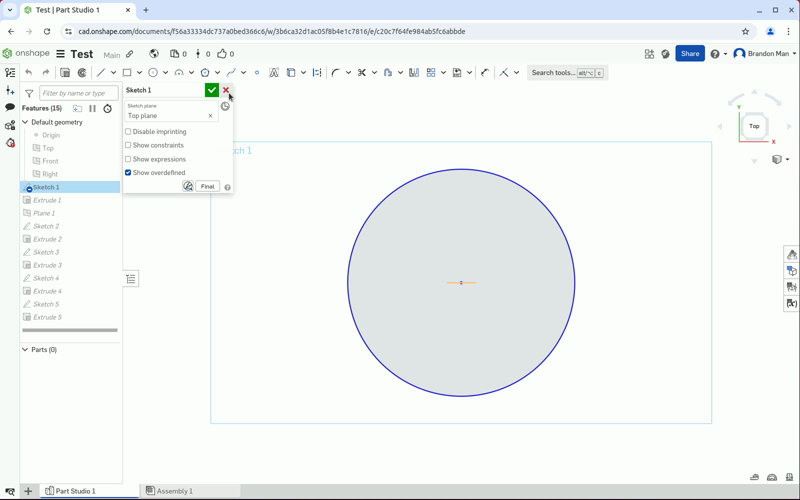
click(229, 92)
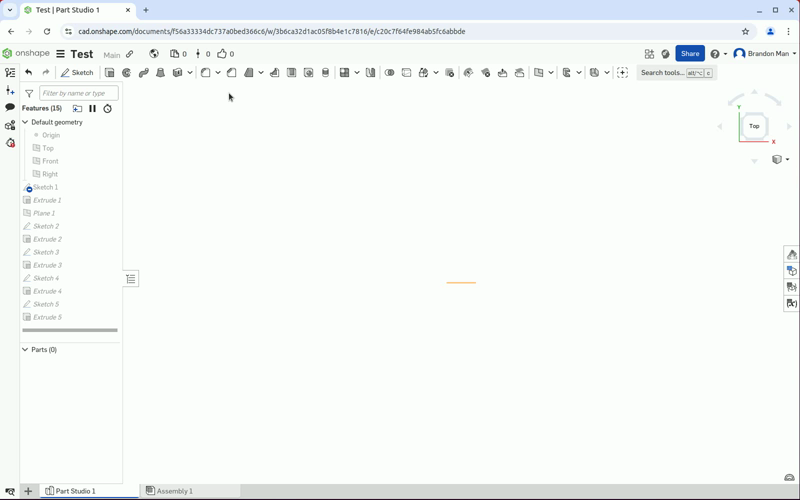
key(shift+s)
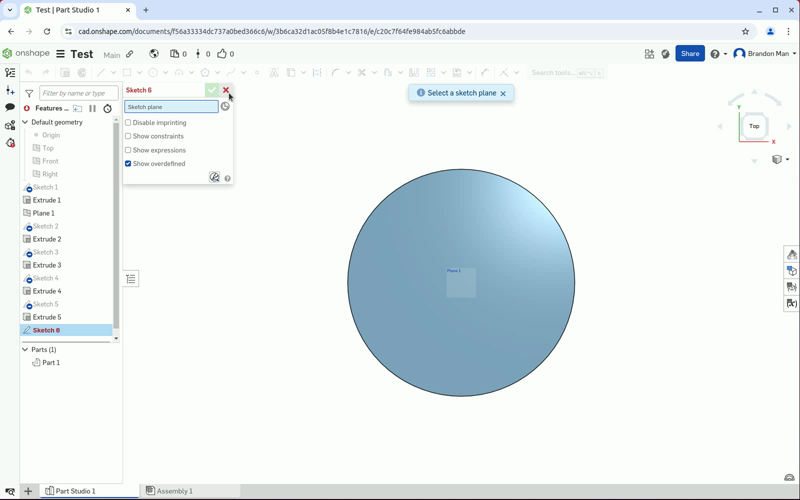
mouse_move(69, 215)
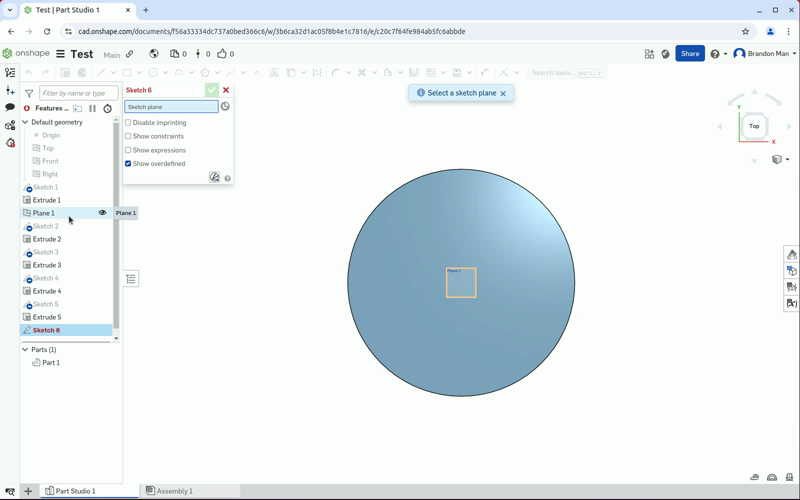
click(69, 215)
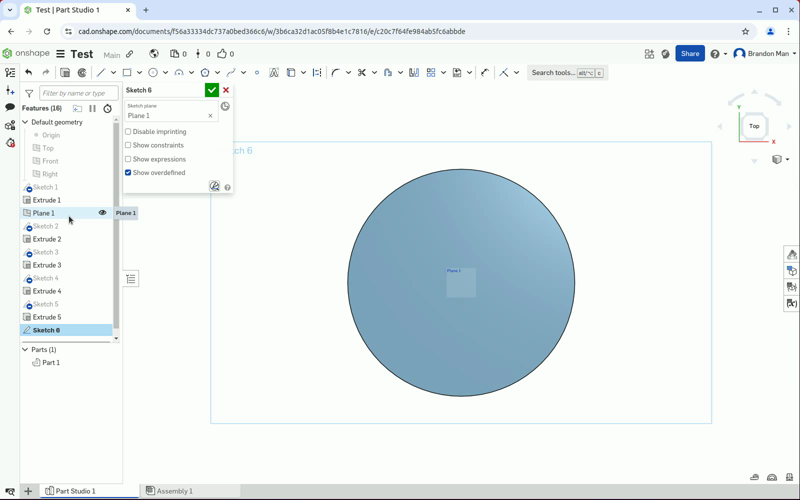
mouse_move(73, 352)
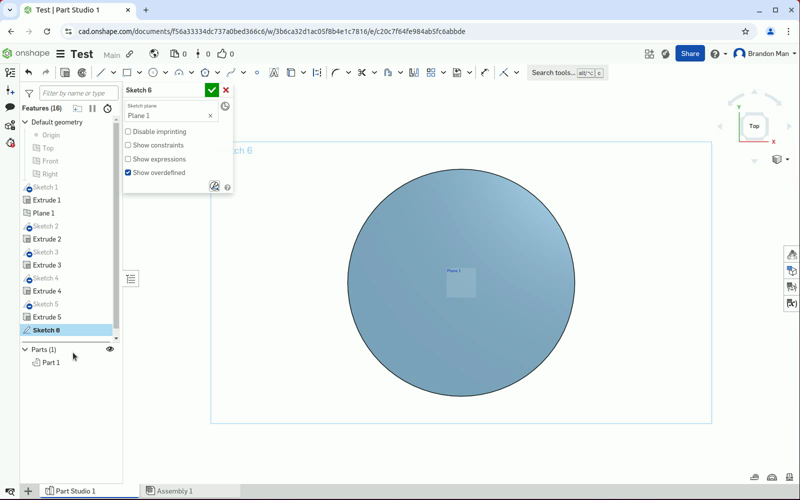
key(y)
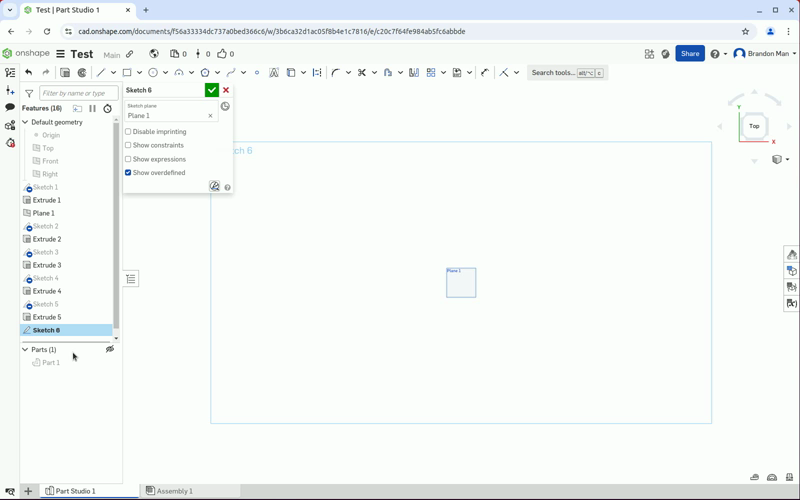
key(a)
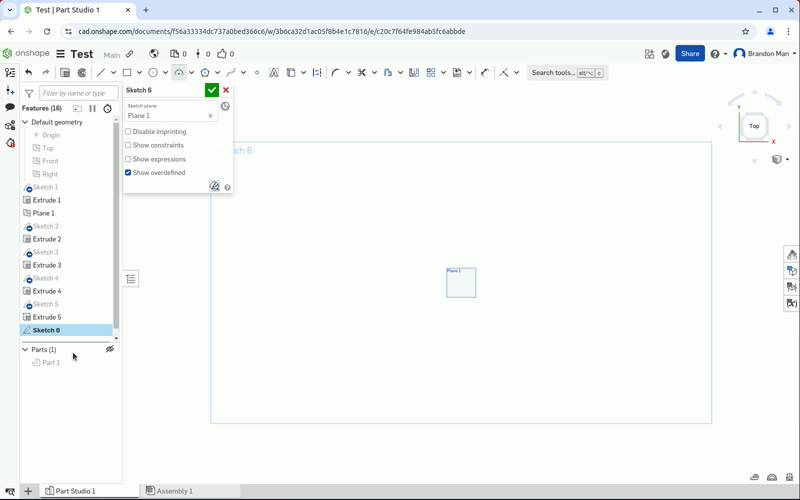
key_down(shift)
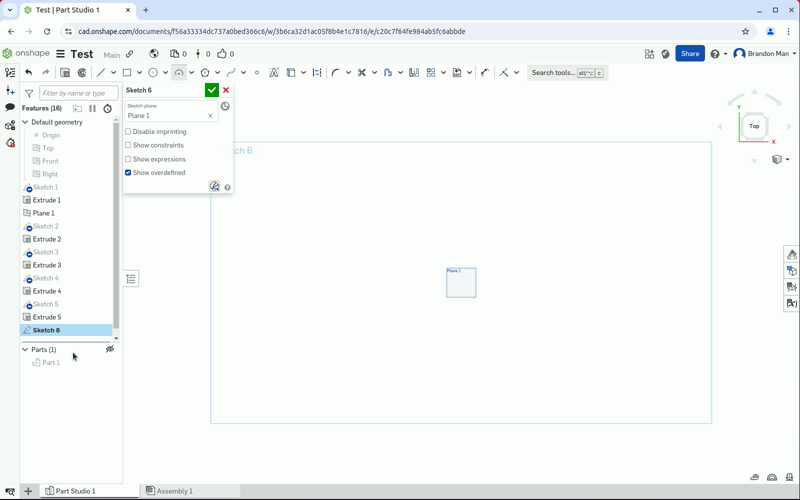
mouse_move(460, 315)
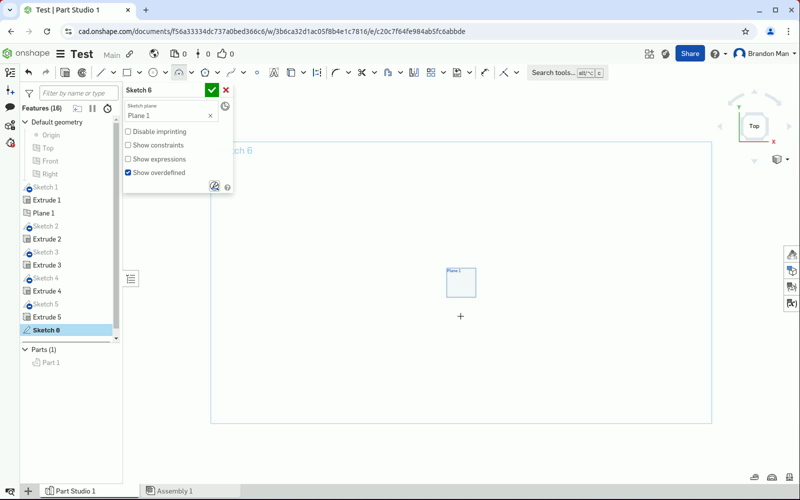
click(460, 315)
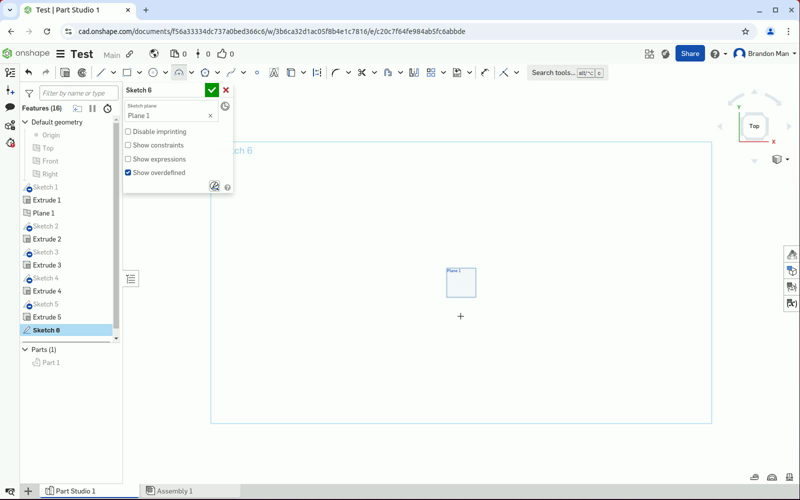
key_up(shift)
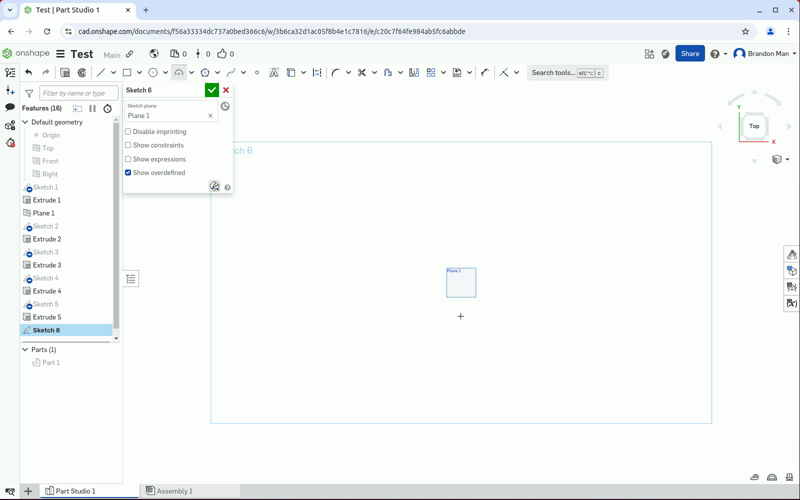
key_down(shift)
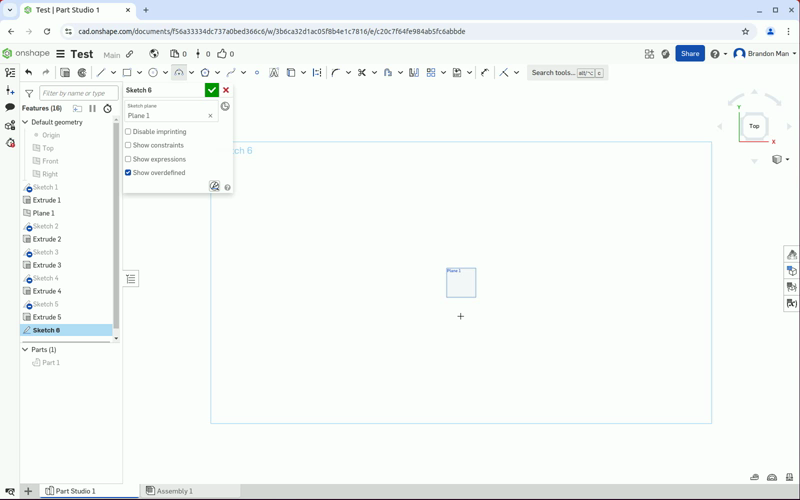
mouse_move(472, 279)
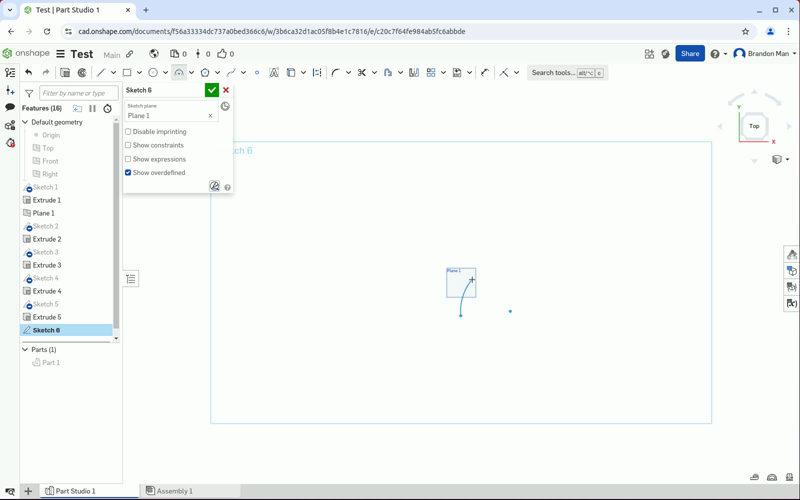
click(472, 279)
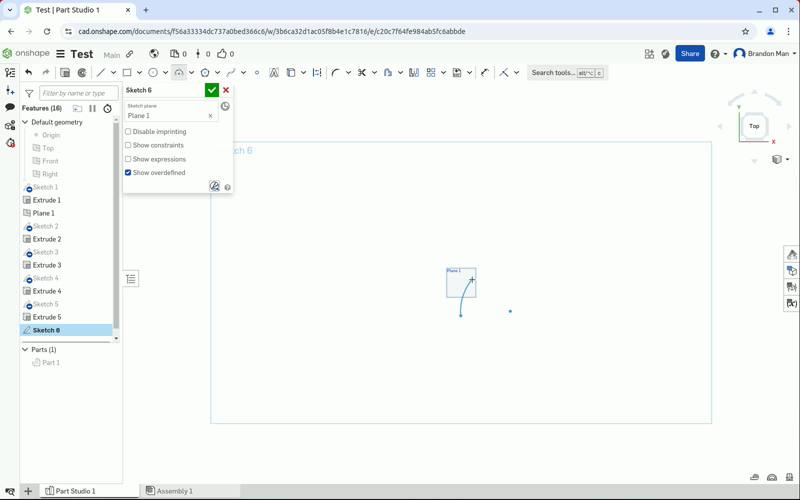
mouse_move(480, 301)
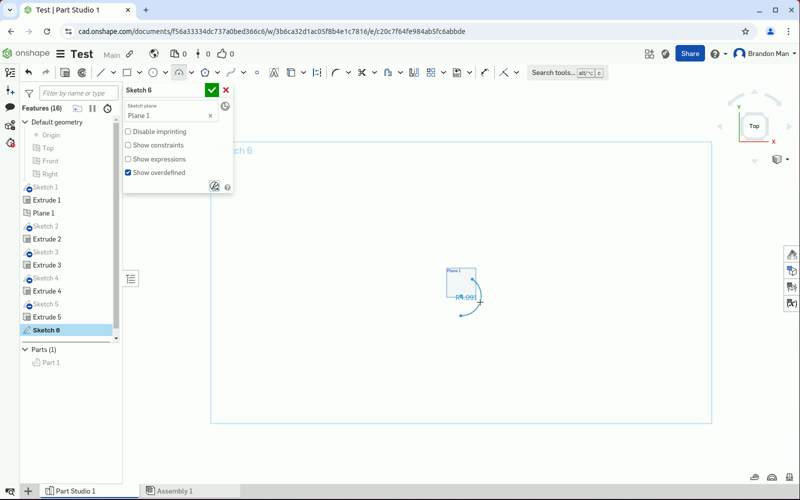
click(480, 301)
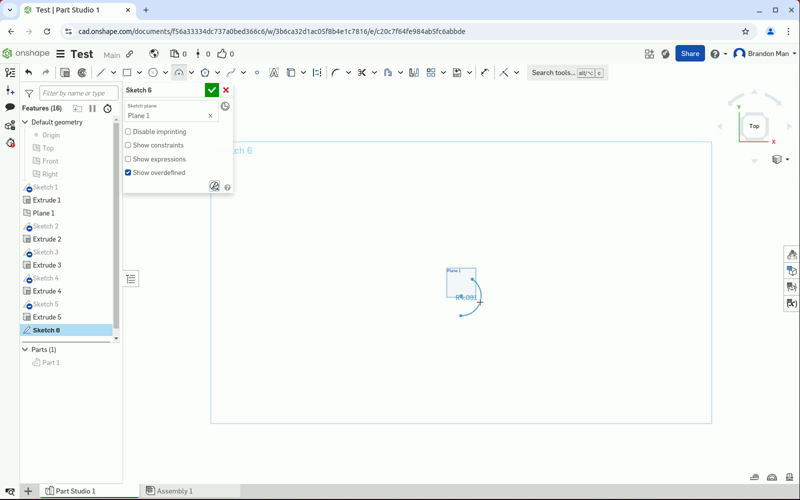
key_up(shift)
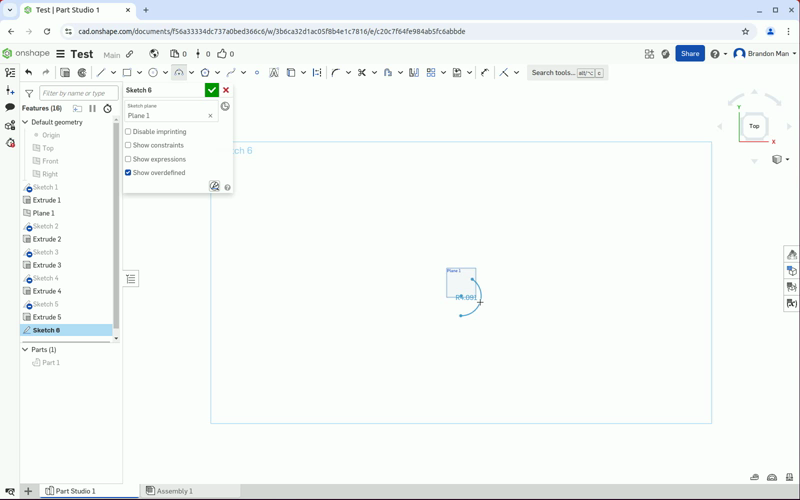
mouse_move(472, 279)
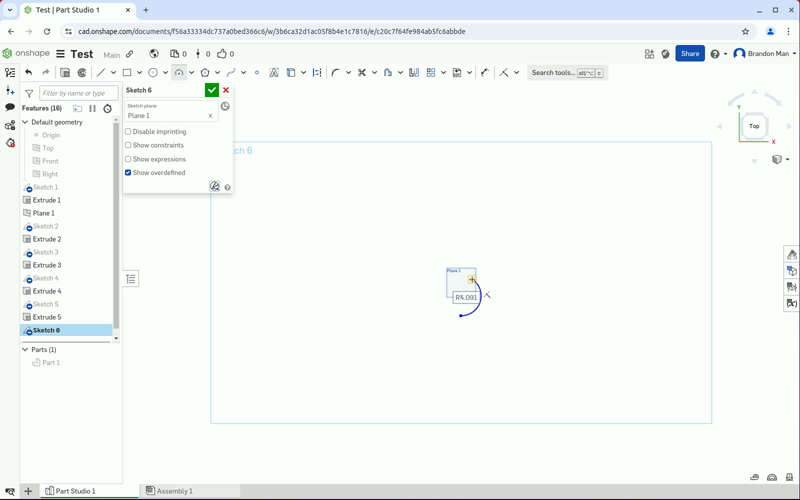
click(472, 279)
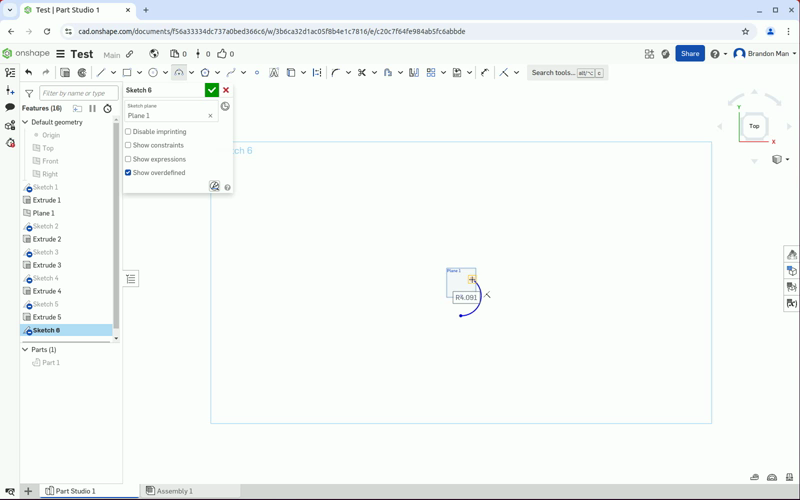
key_down(shift)
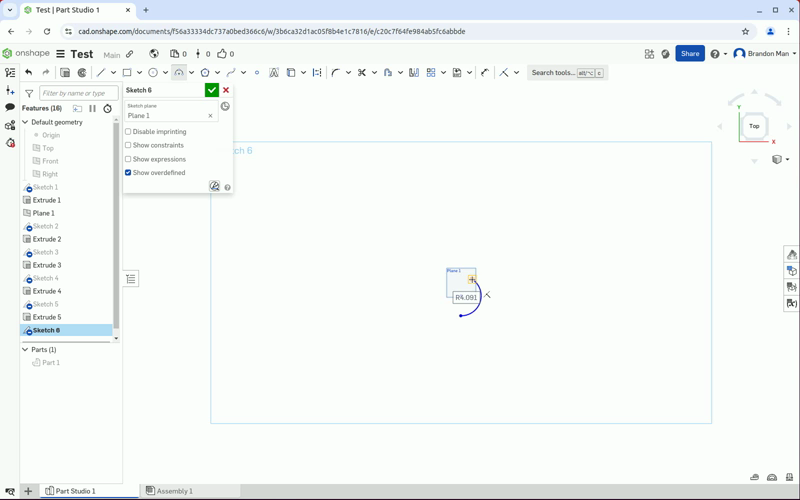
mouse_move(473, 276)
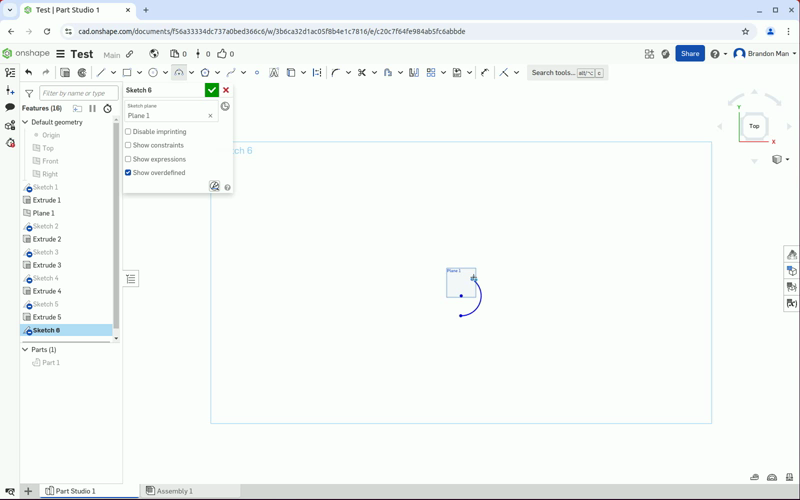
scroll(6)
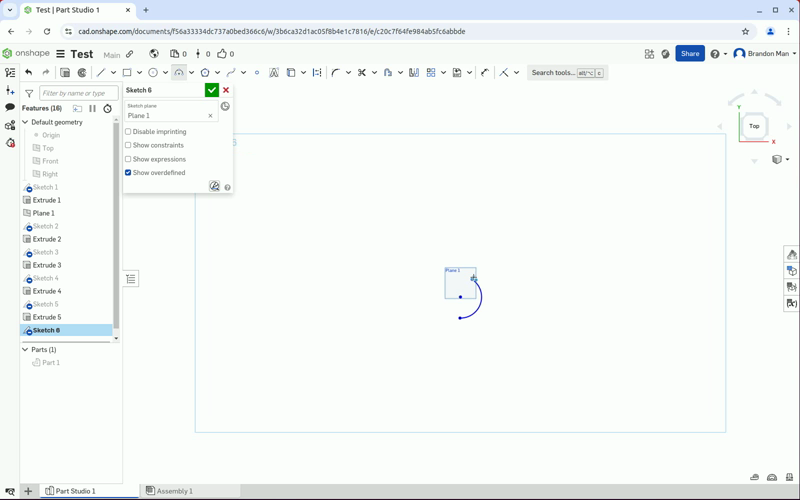
scroll(6)
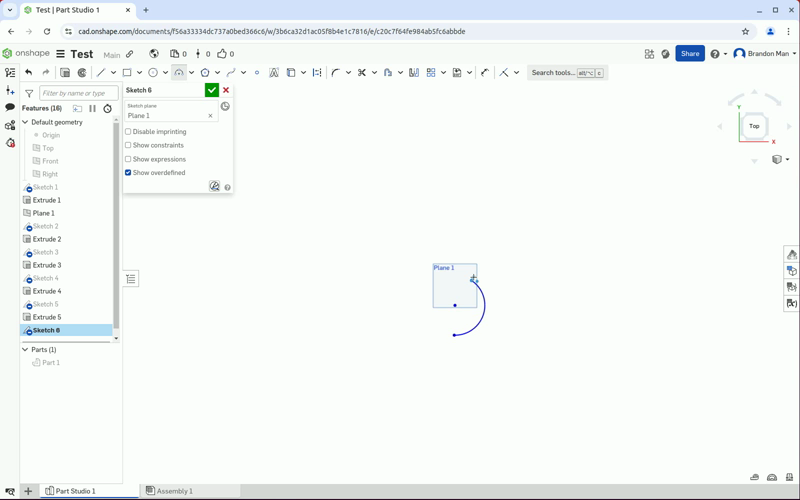
scroll(6)
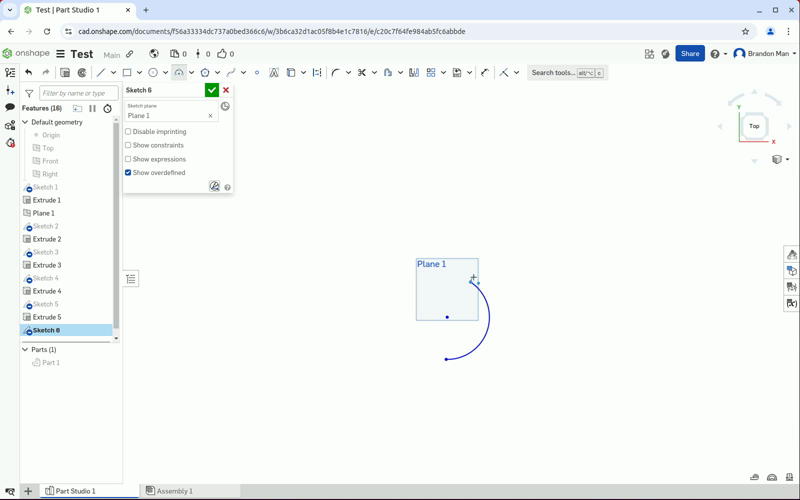
scroll(6)
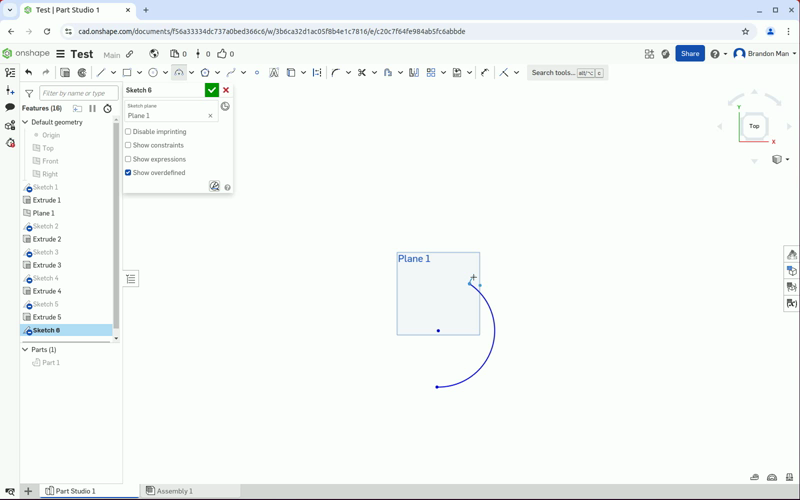
scroll(6)
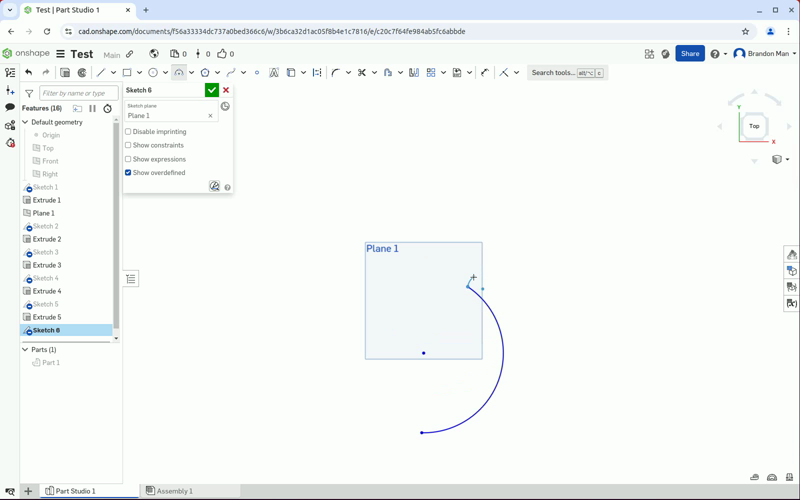
scroll(6)
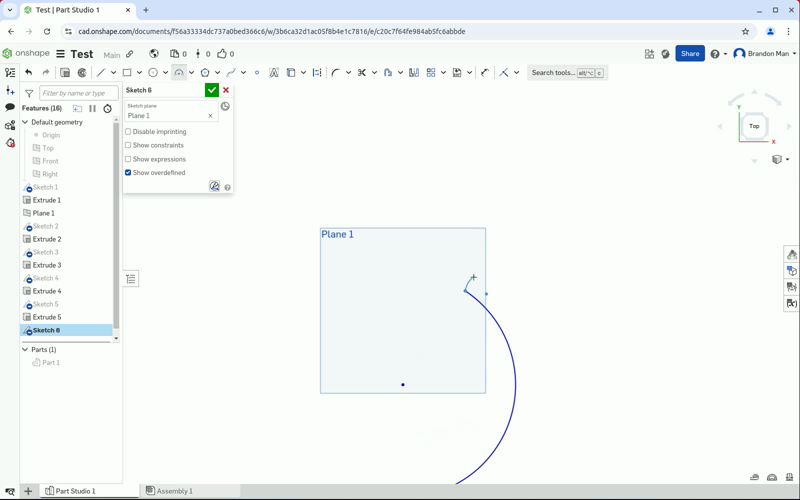
scroll(6)
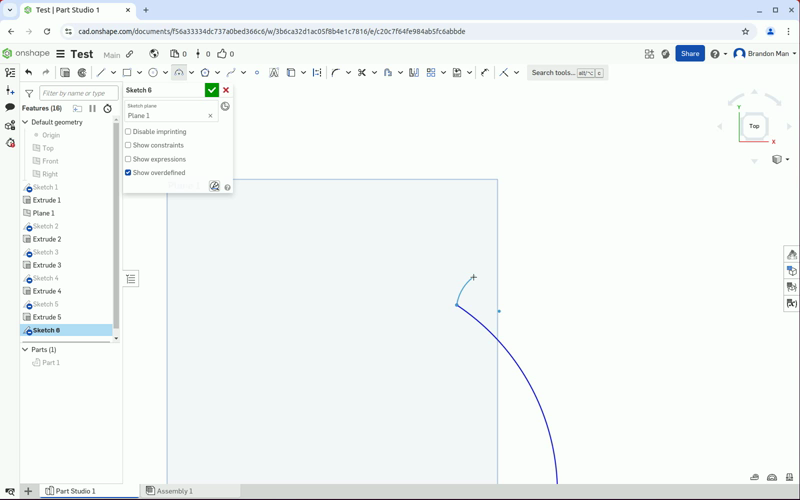
click(473, 276)
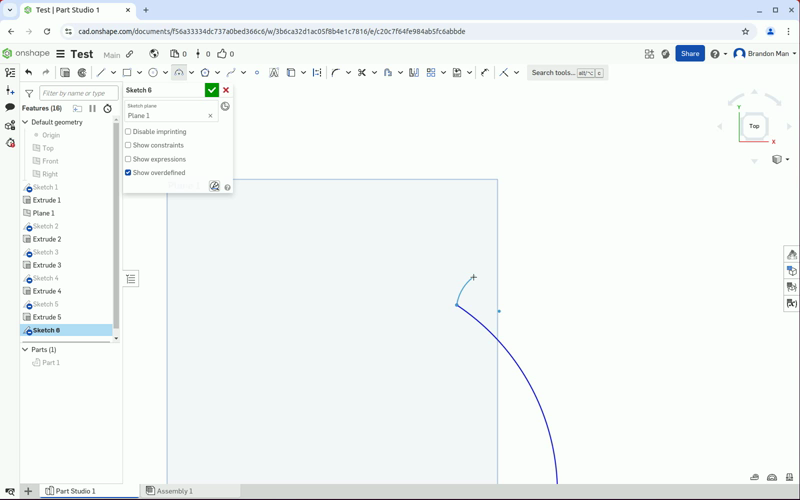
scroll(-6)
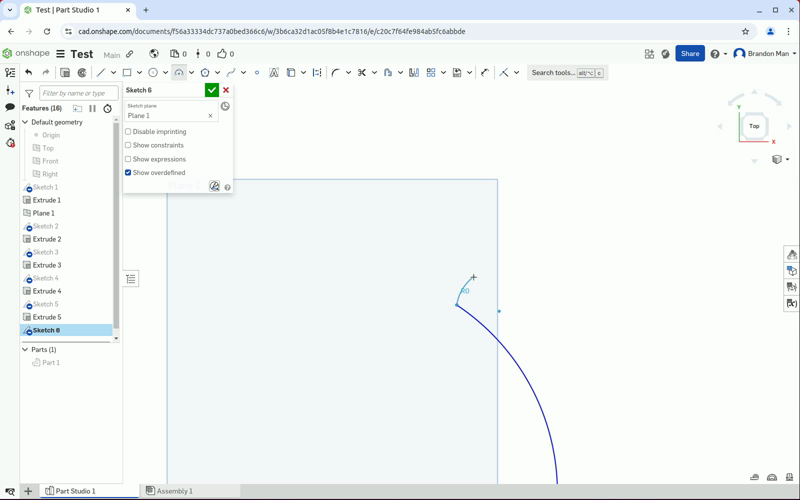
scroll(-6)
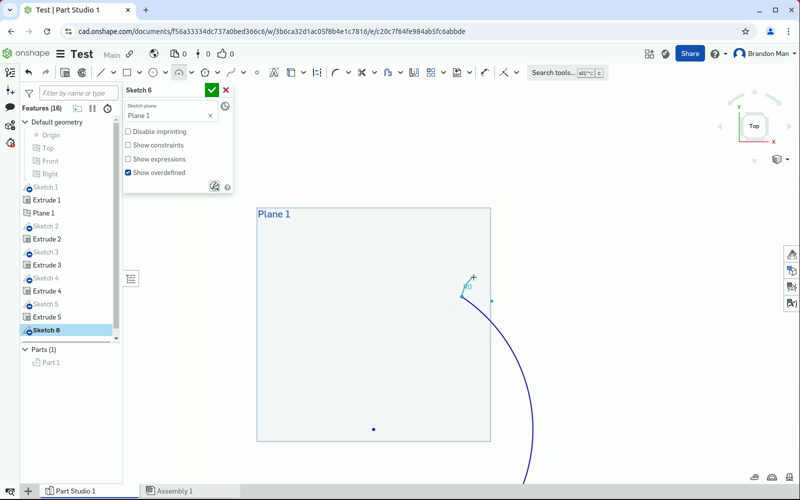
scroll(-6)
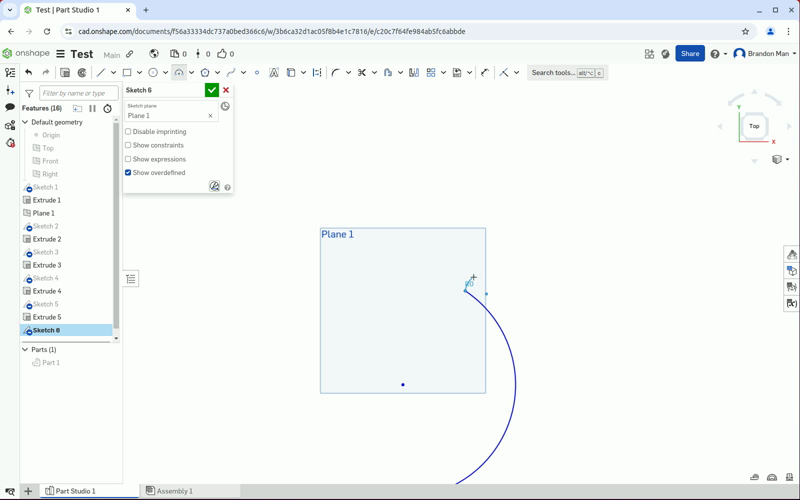
scroll(-6)
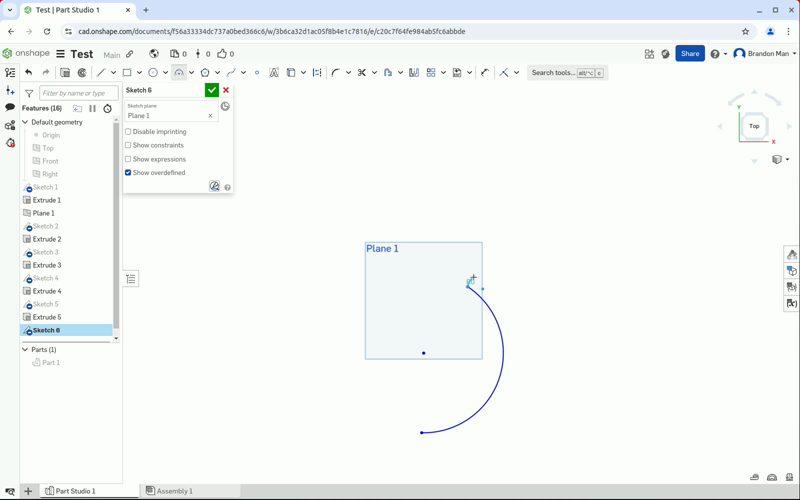
scroll(-6)
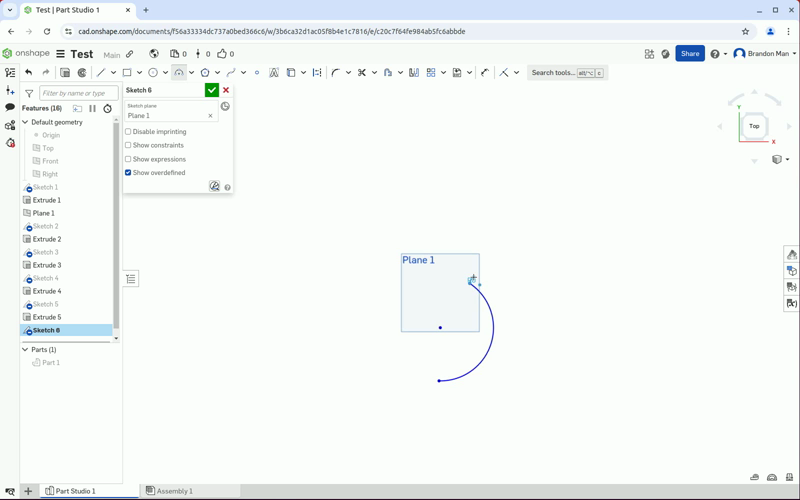
scroll(-6)
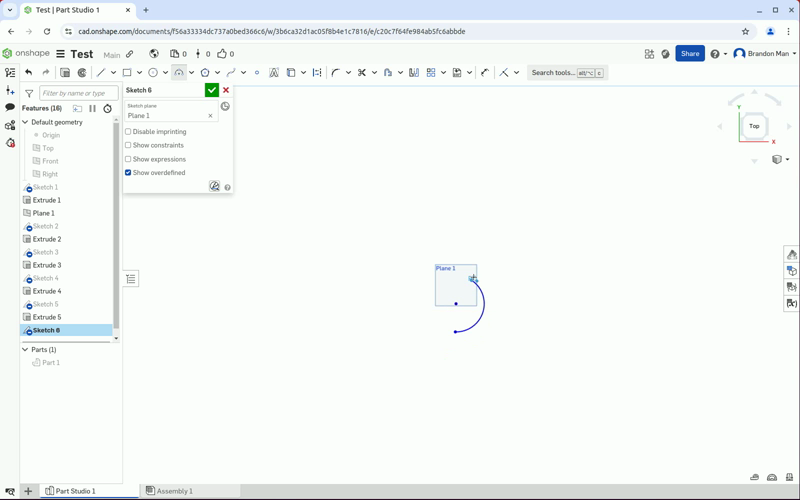
scroll(-6)
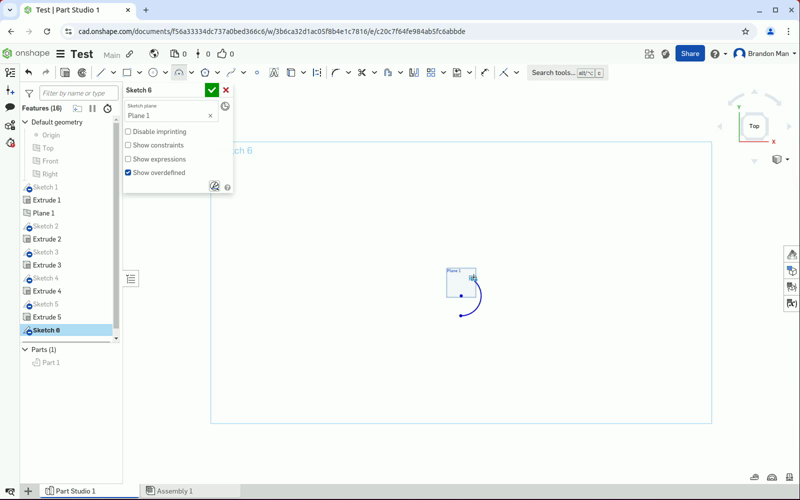
mouse_move(471, 277)
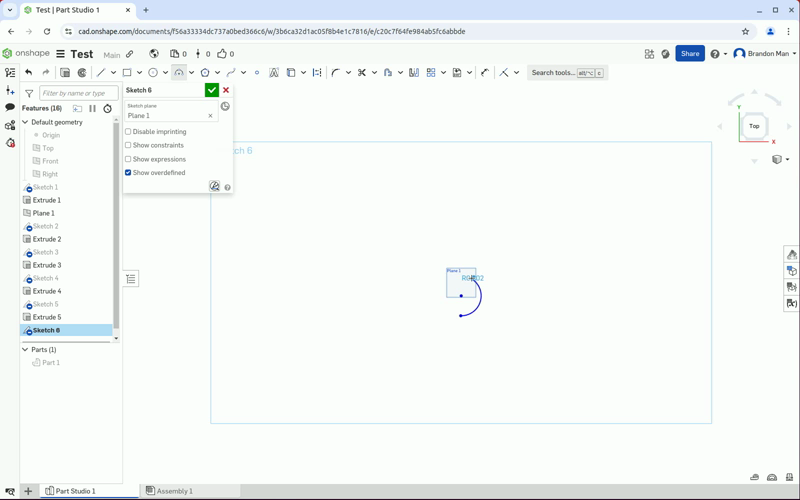
scroll(6)
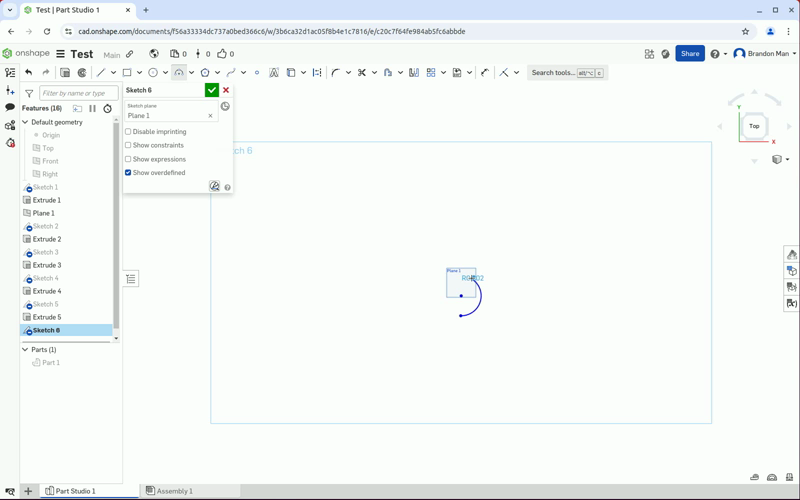
scroll(6)
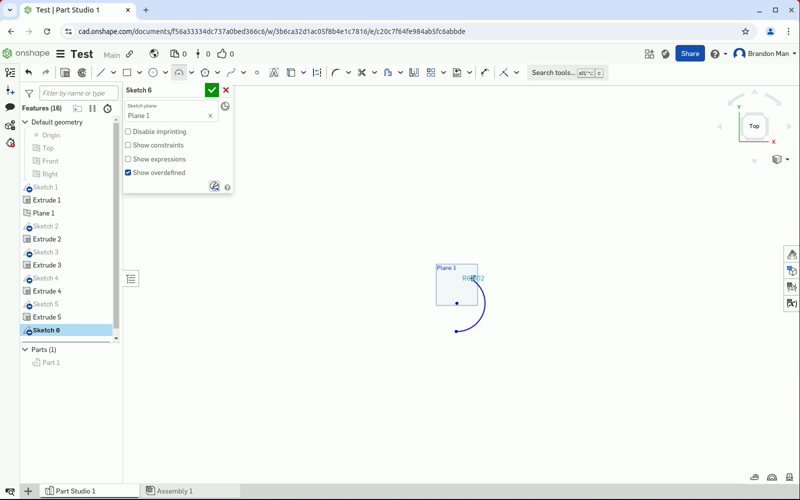
scroll(6)
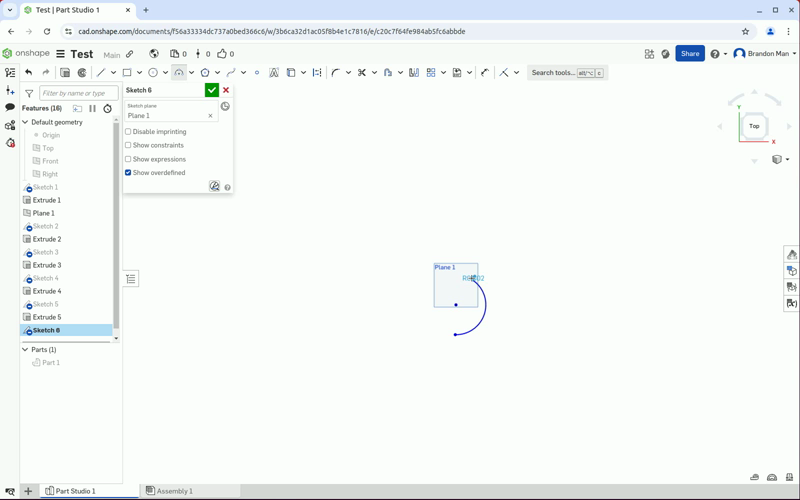
scroll(6)
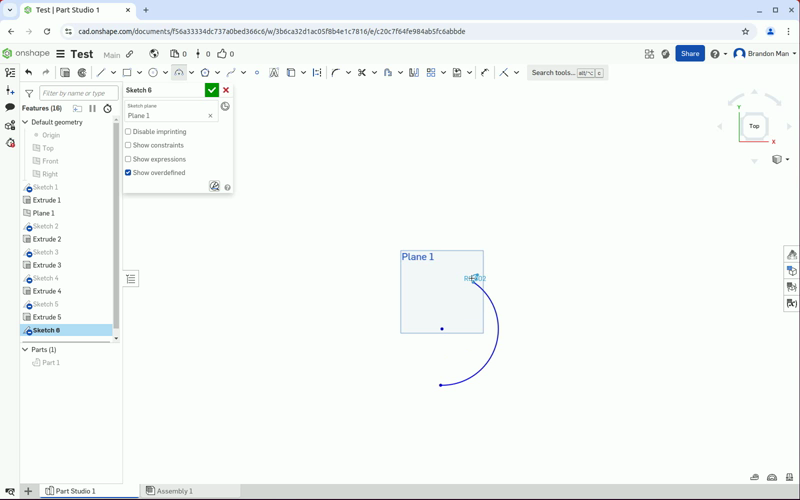
scroll(6)
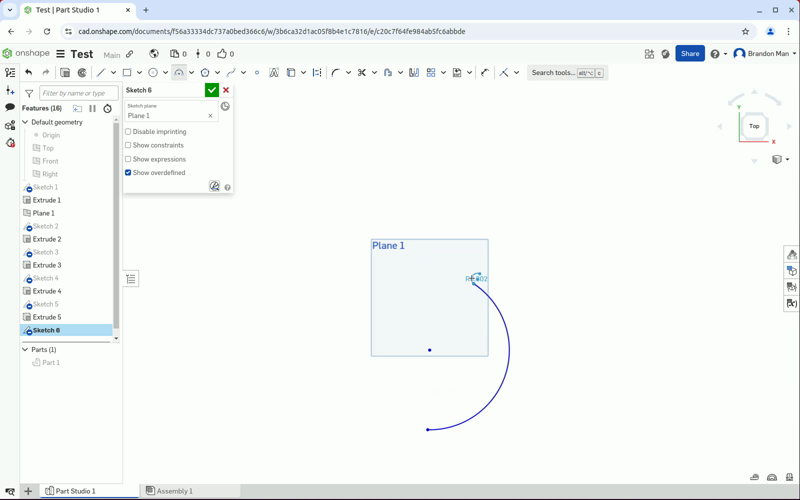
scroll(6)
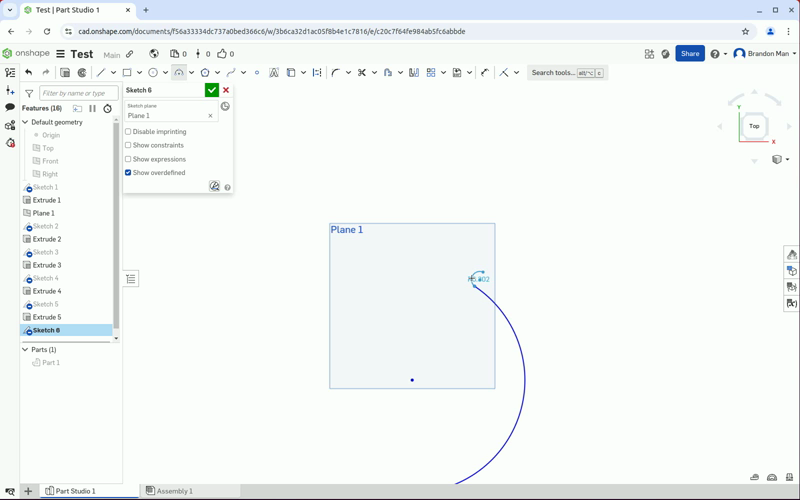
scroll(6)
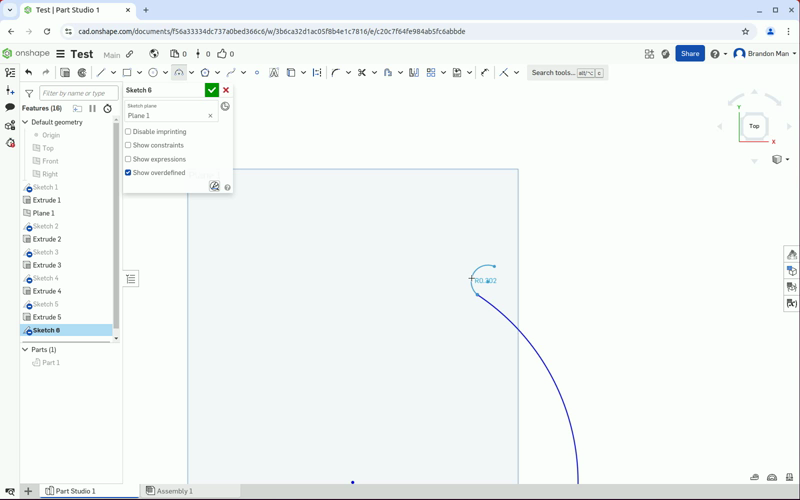
click(471, 277)
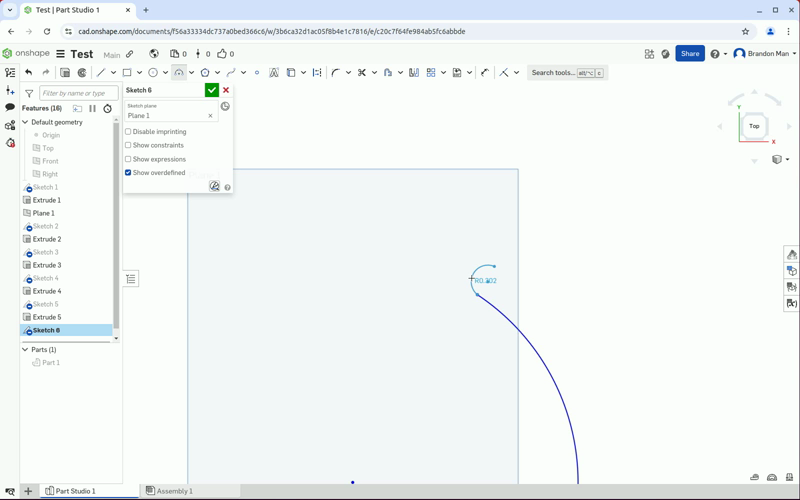
scroll(-6)
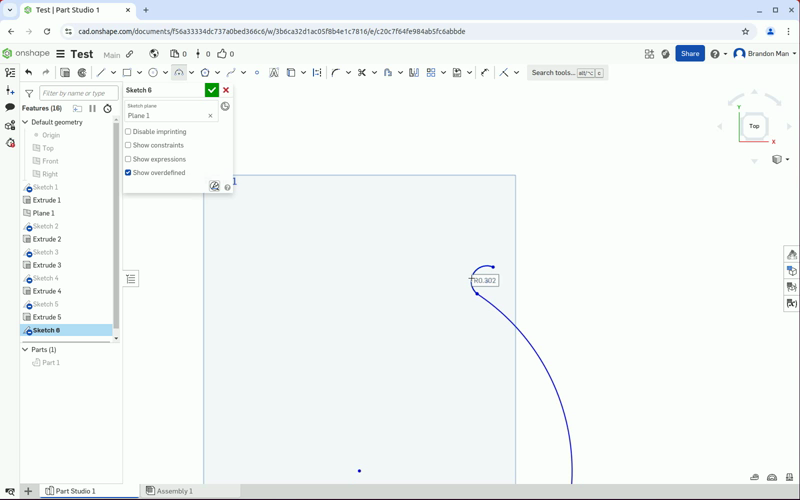
scroll(-6)
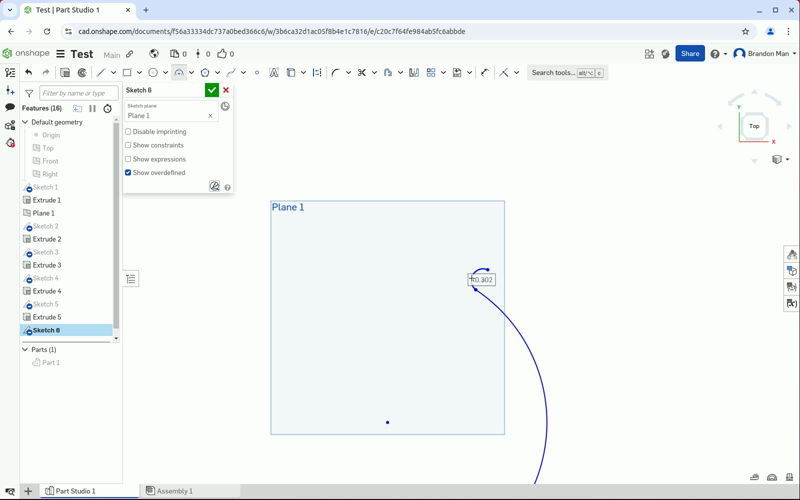
scroll(-6)
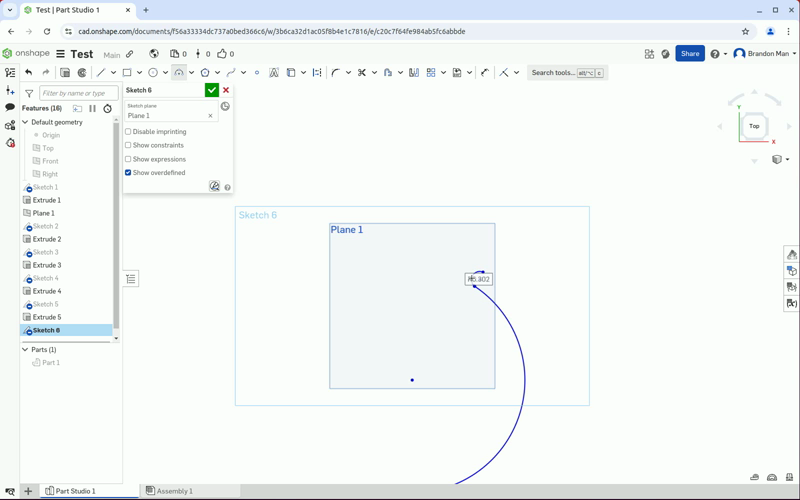
scroll(-6)
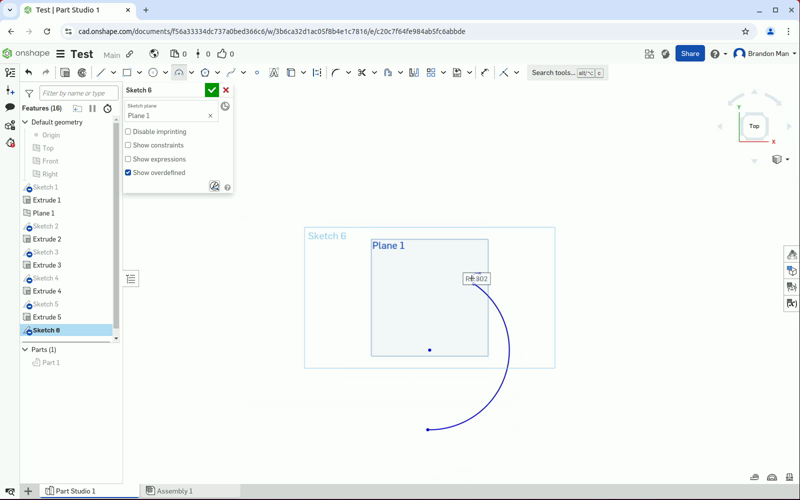
scroll(-6)
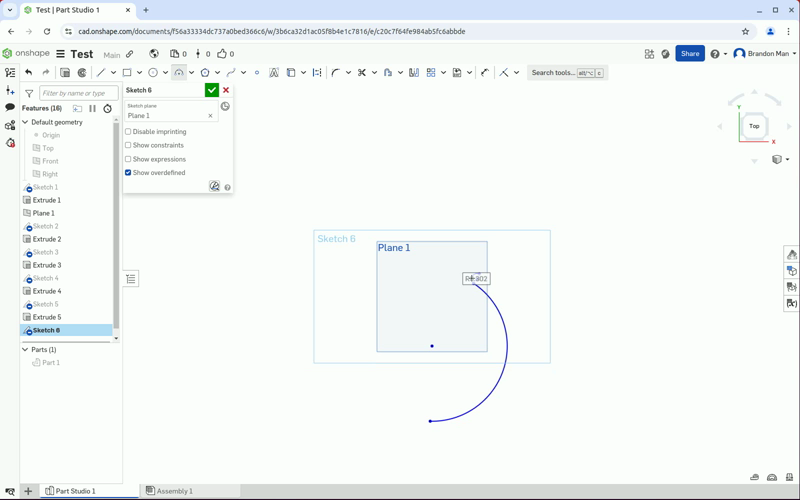
scroll(-6)
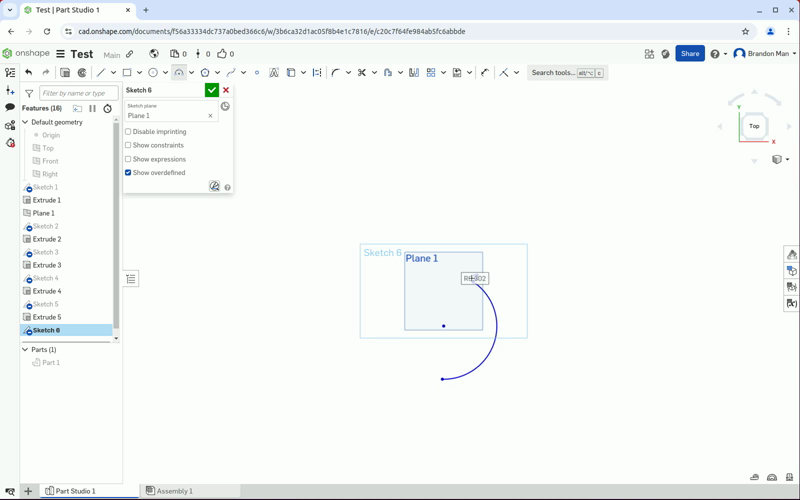
scroll(-6)
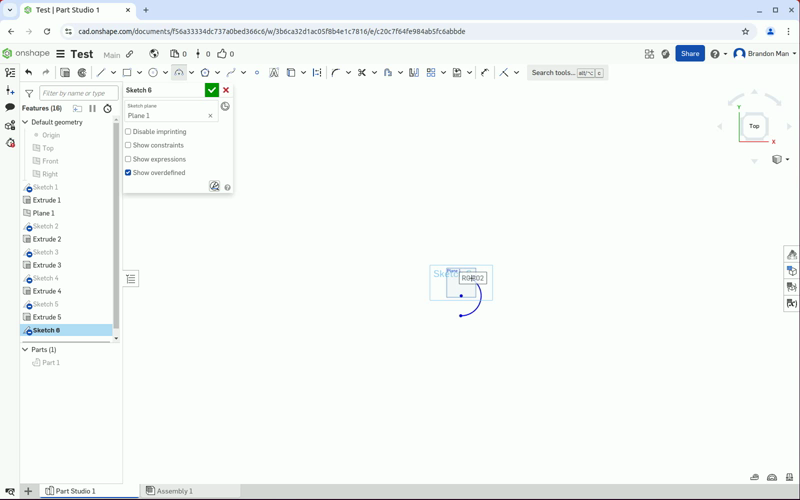
key_up(shift)
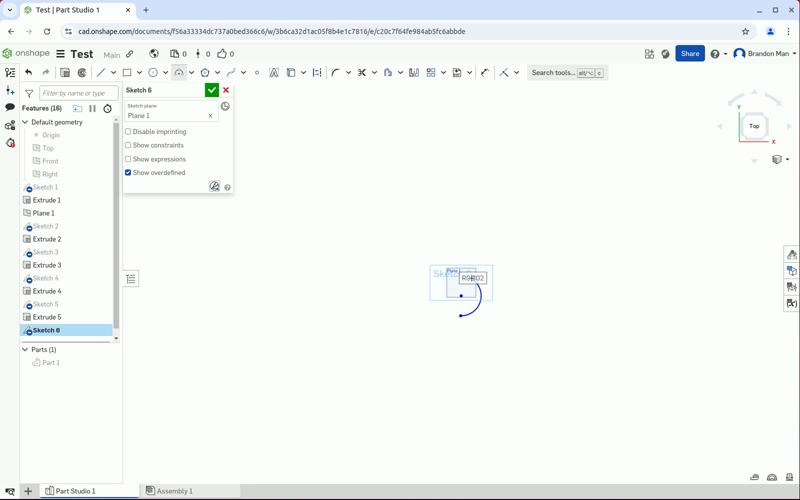
mouse_move(473, 276)
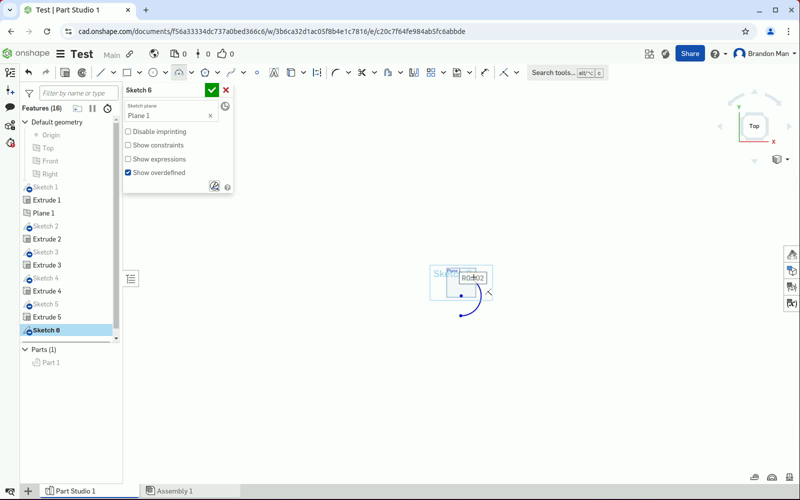
scroll(6)
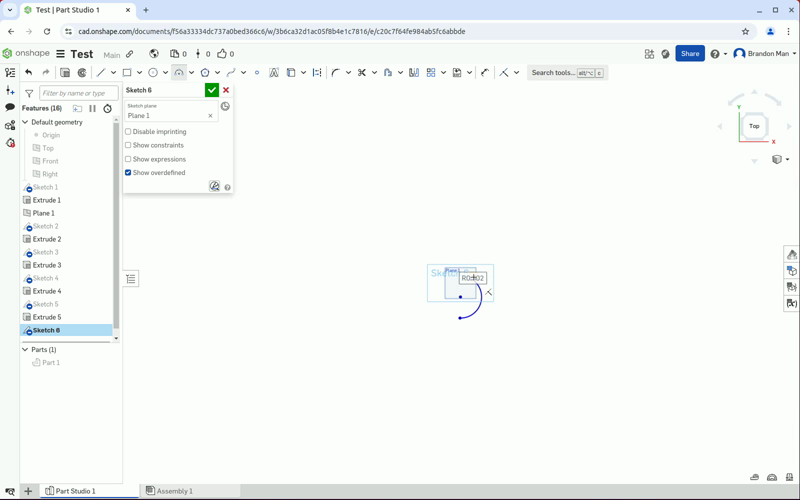
scroll(6)
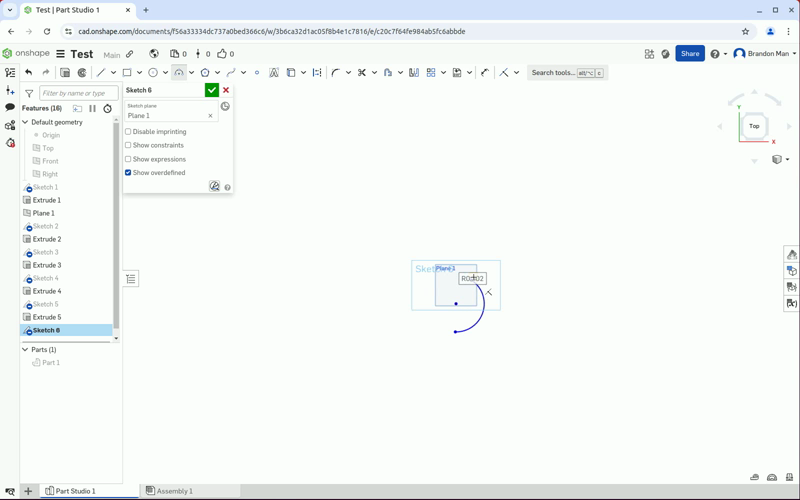
scroll(6)
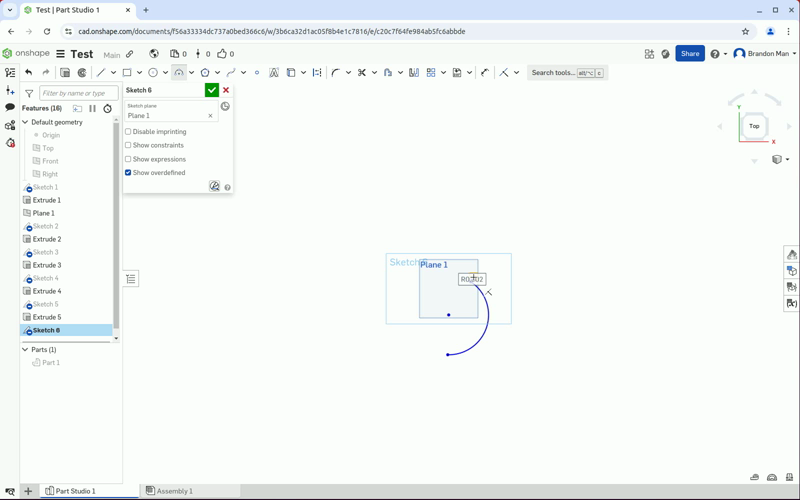
scroll(6)
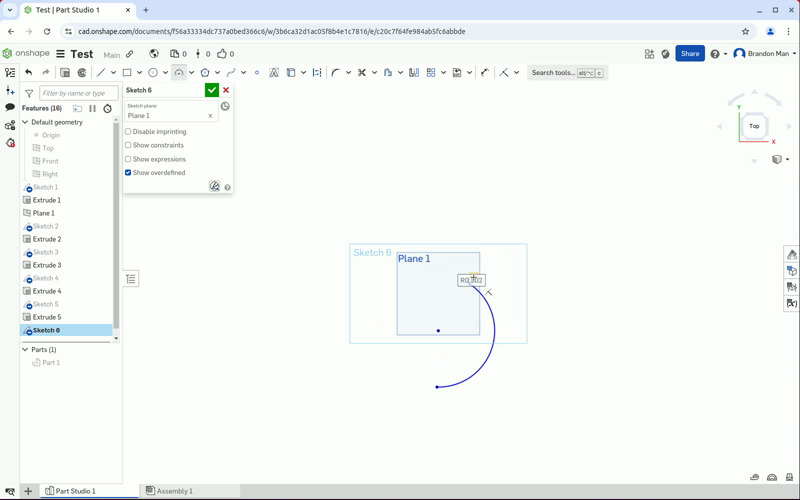
scroll(6)
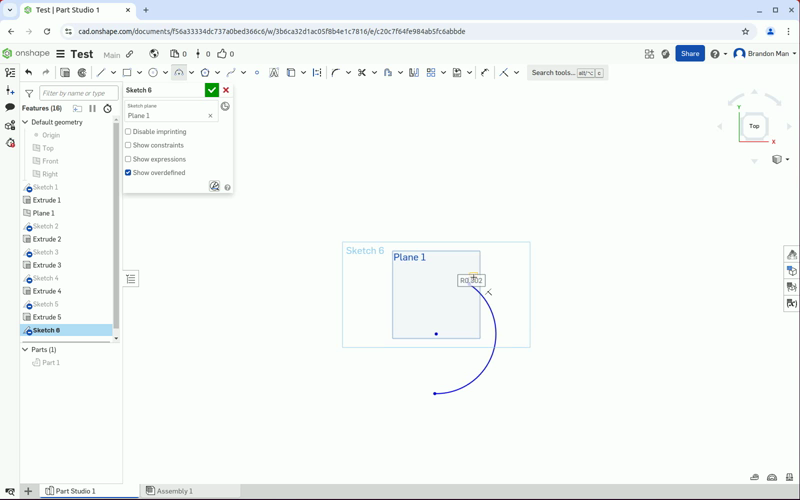
scroll(6)
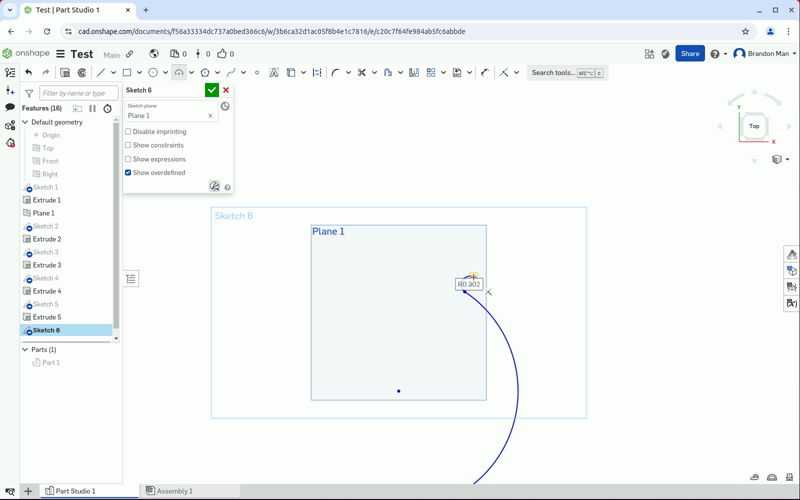
scroll(6)
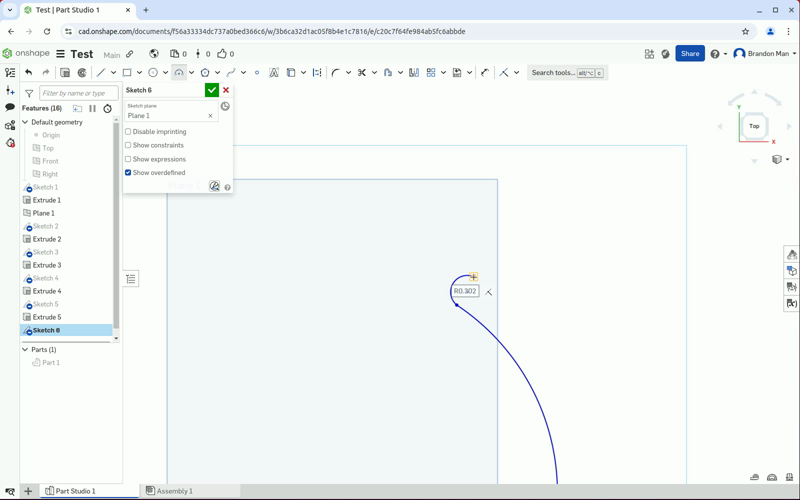
click(473, 276)
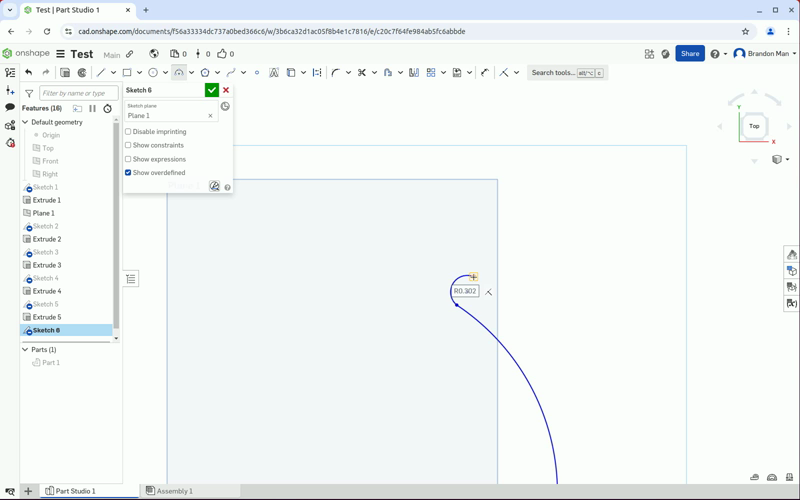
scroll(-6)
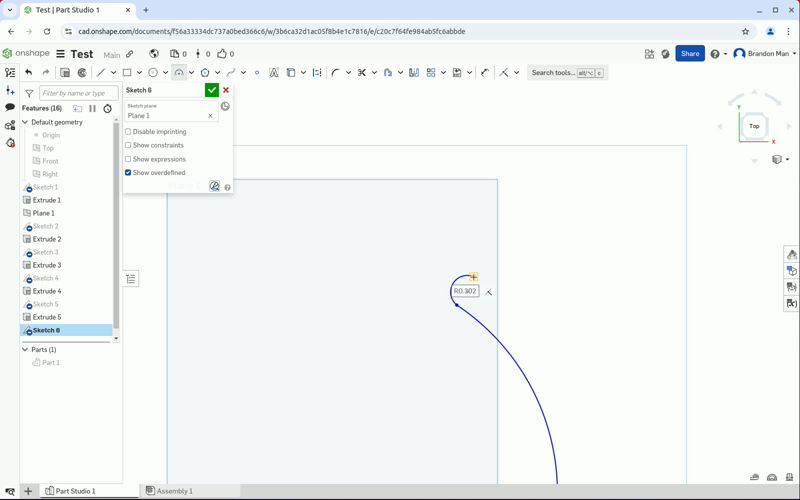
scroll(-6)
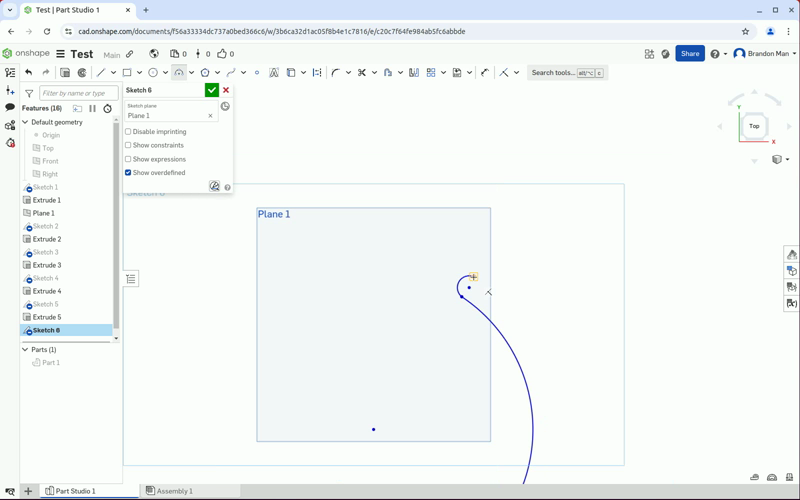
scroll(-6)
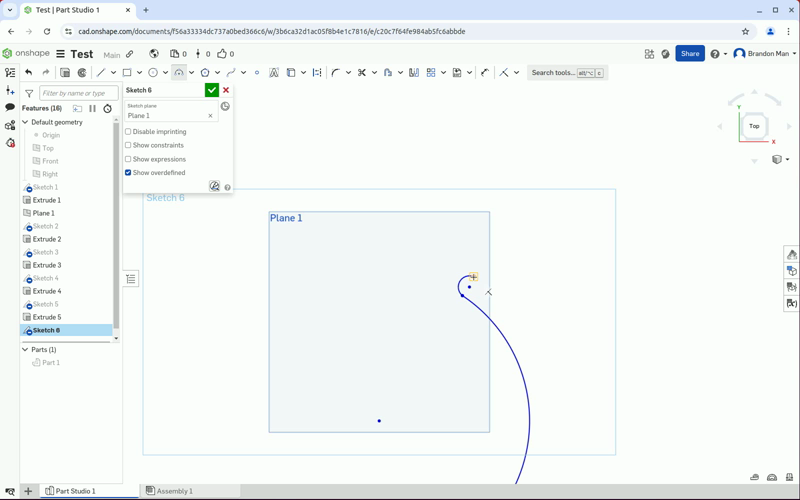
scroll(-6)
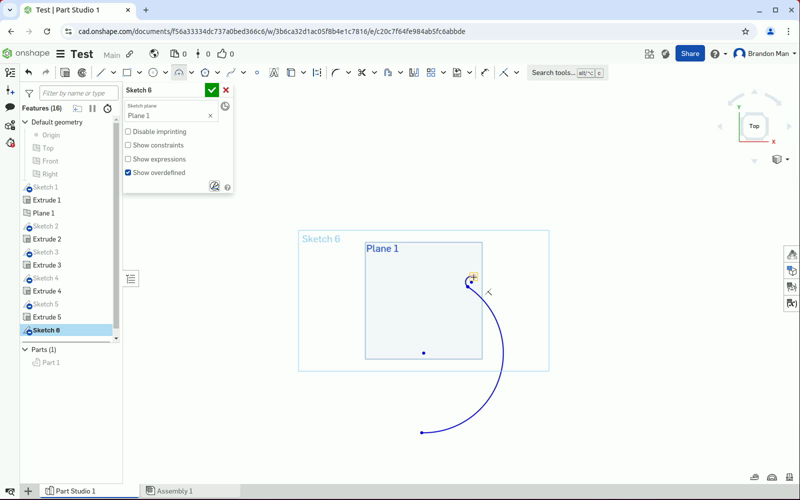
scroll(-6)
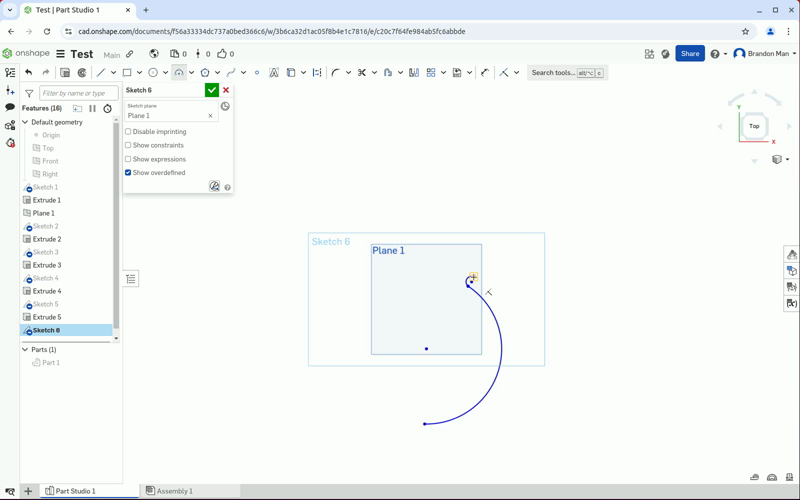
scroll(-6)
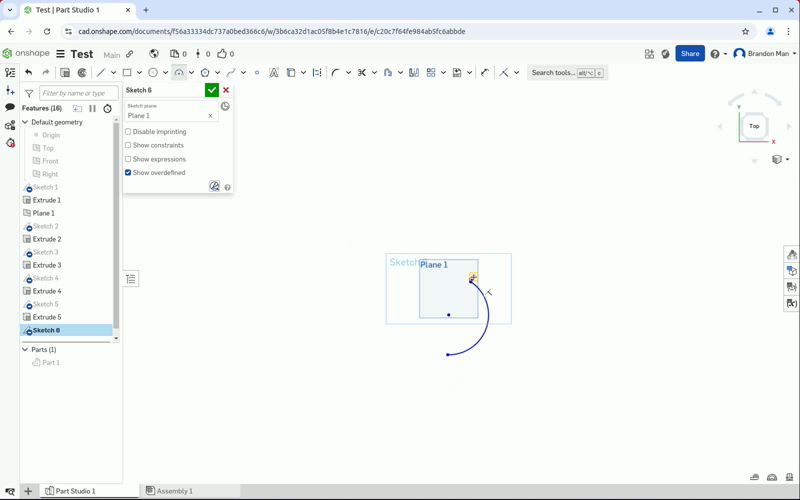
scroll(-6)
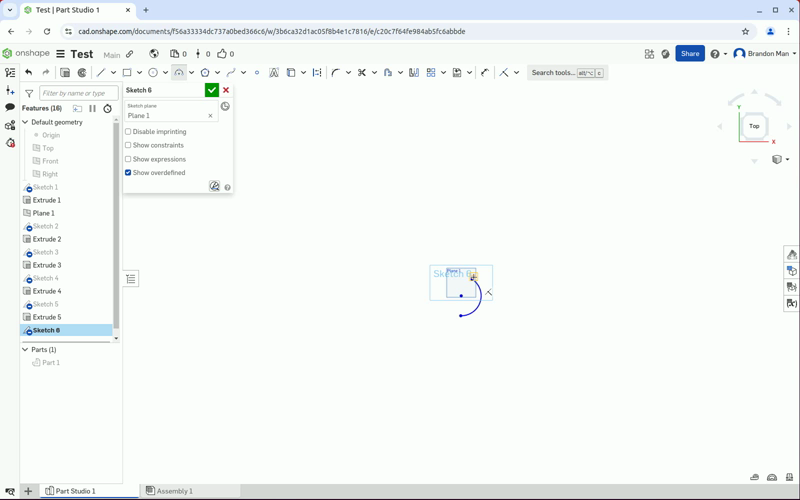
key_down(shift)
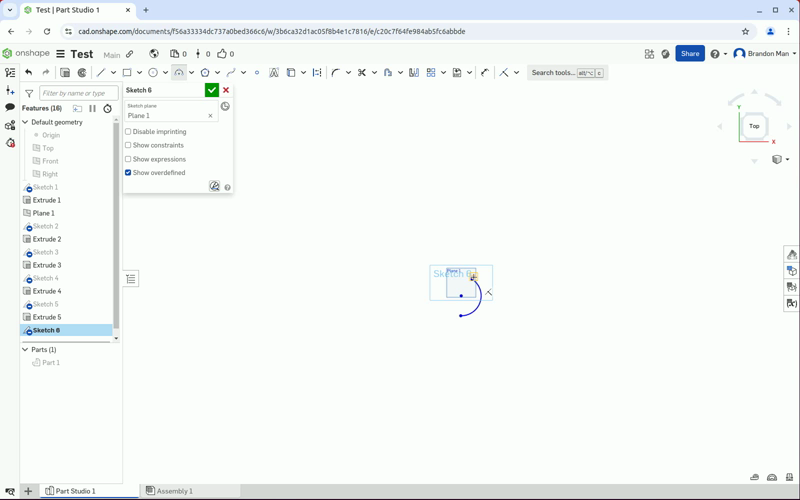
mouse_move(460, 275)
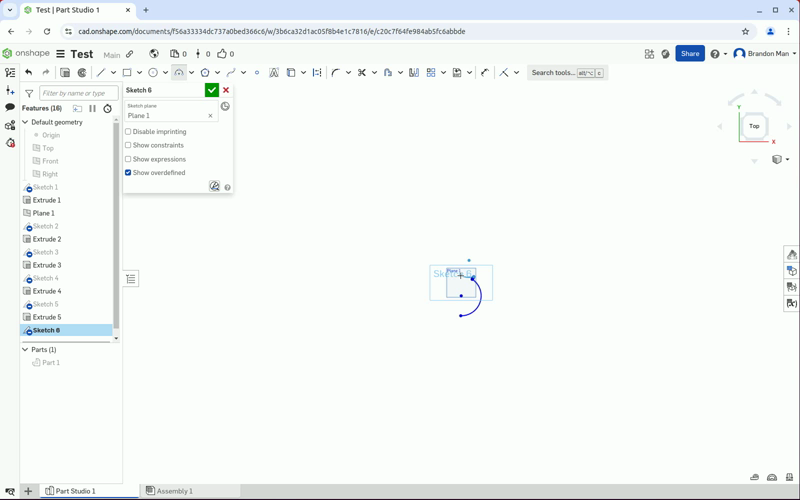
click(460, 275)
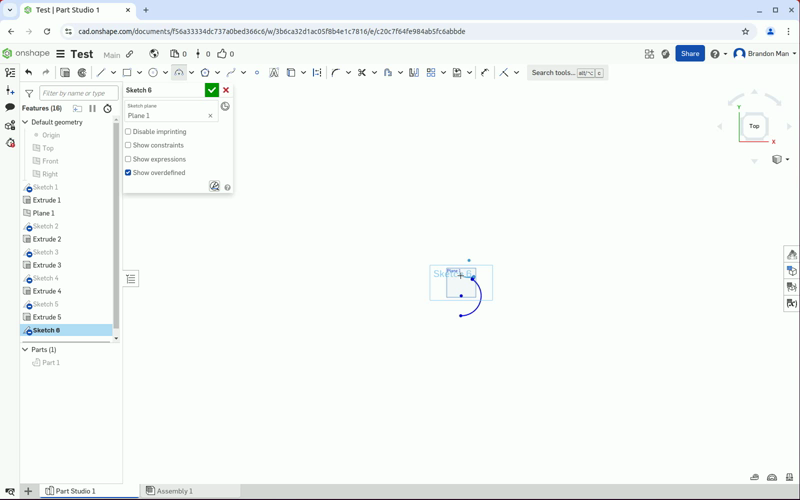
mouse_move(467, 275)
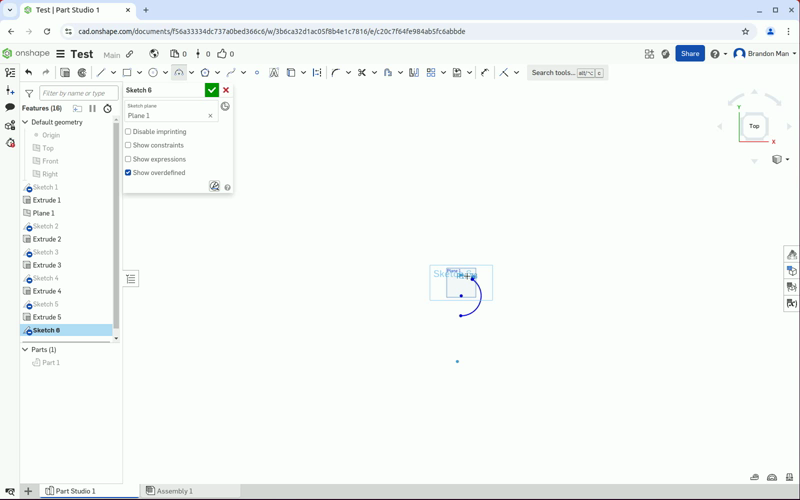
click(467, 275)
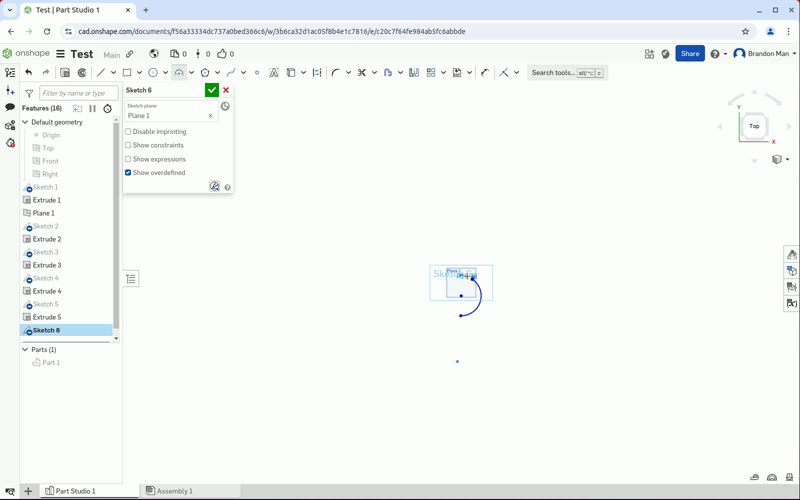
key_up(shift)
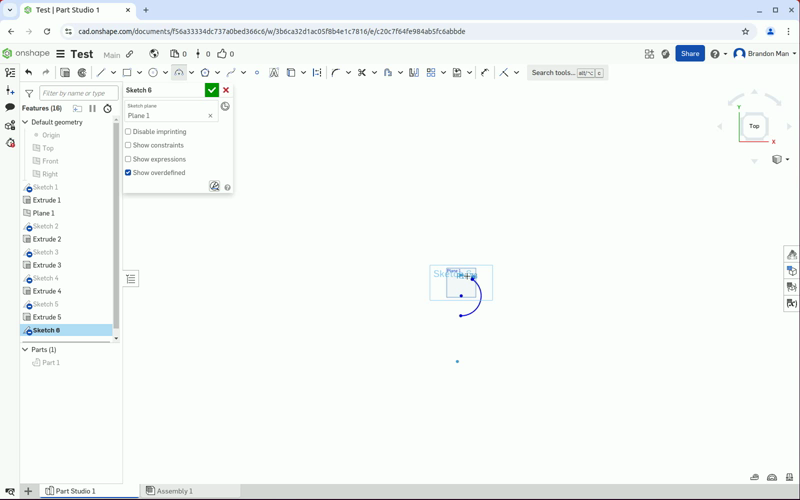
key(esc)
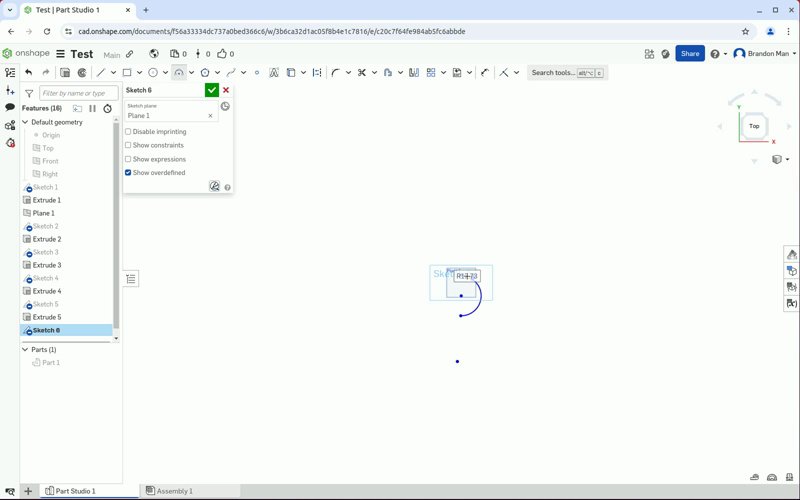
key(l)
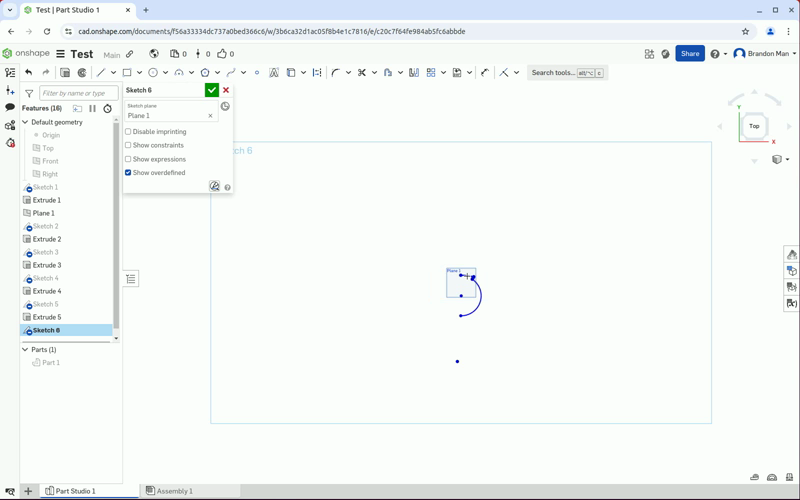
mouse_move(460, 275)
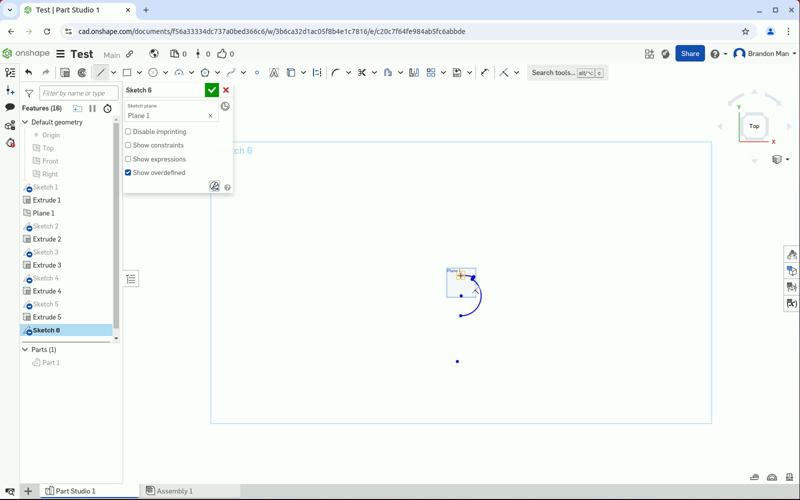
click(460, 275)
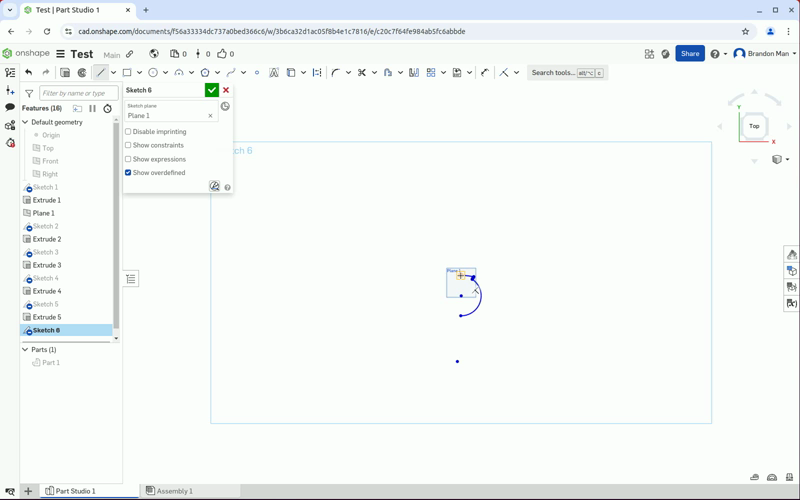
key_down(shift)
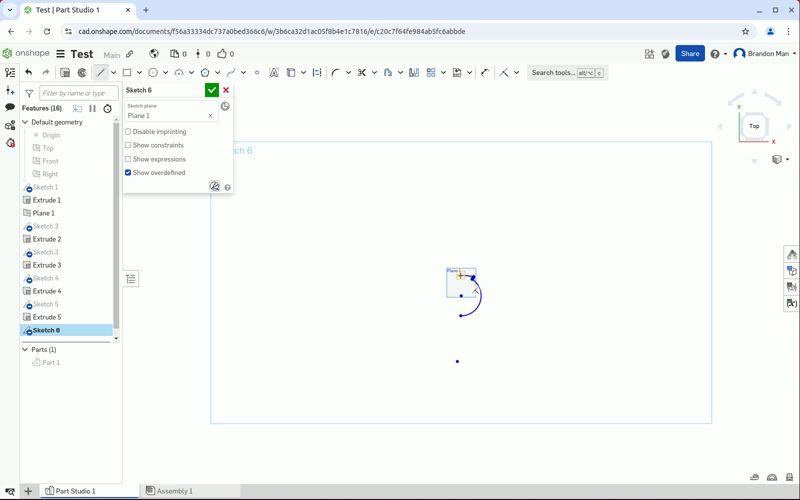
mouse_move(490, 275)
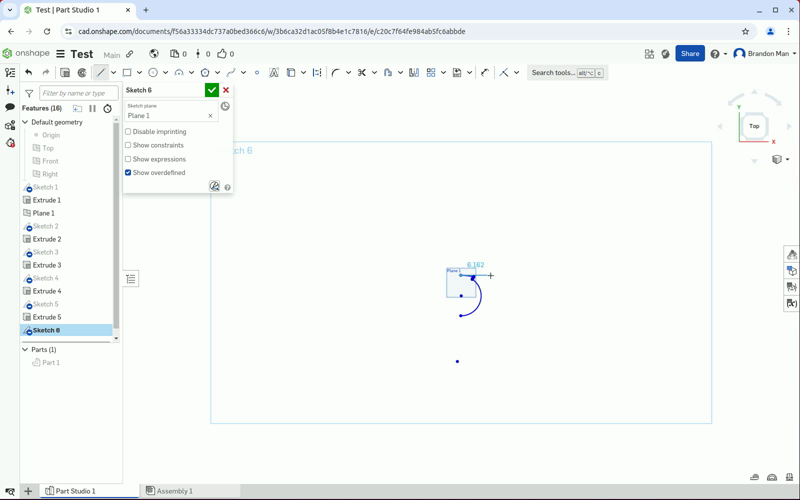
mouse_move(460, 290)
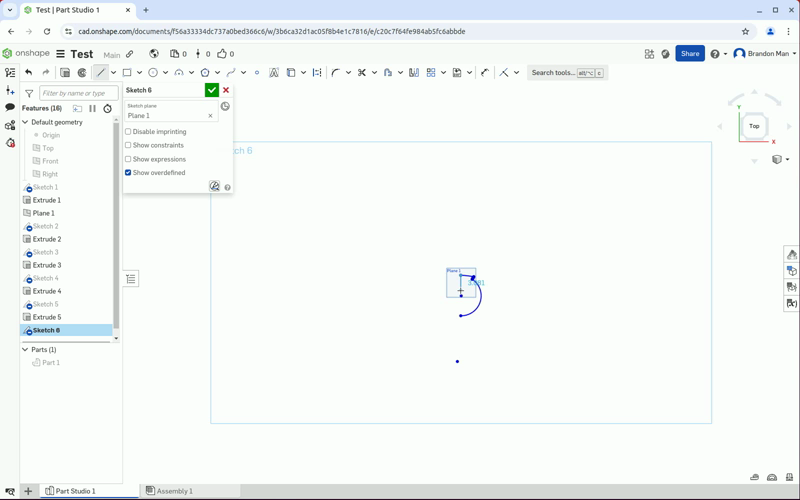
click(460, 290)
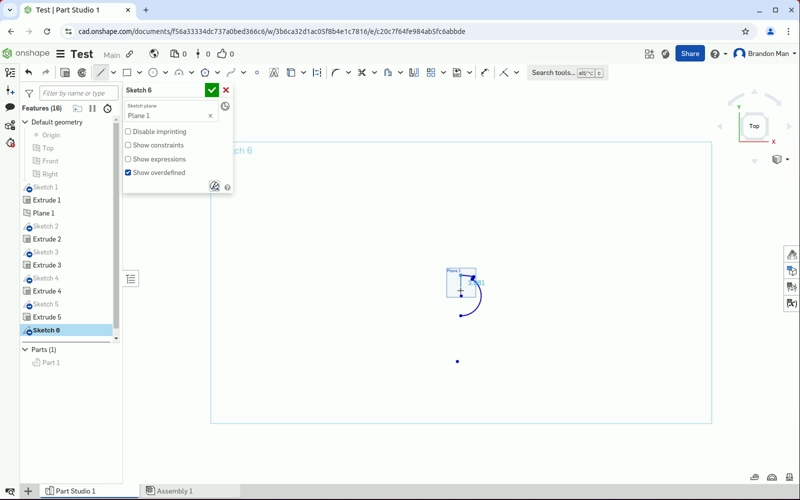
key_up(shift)
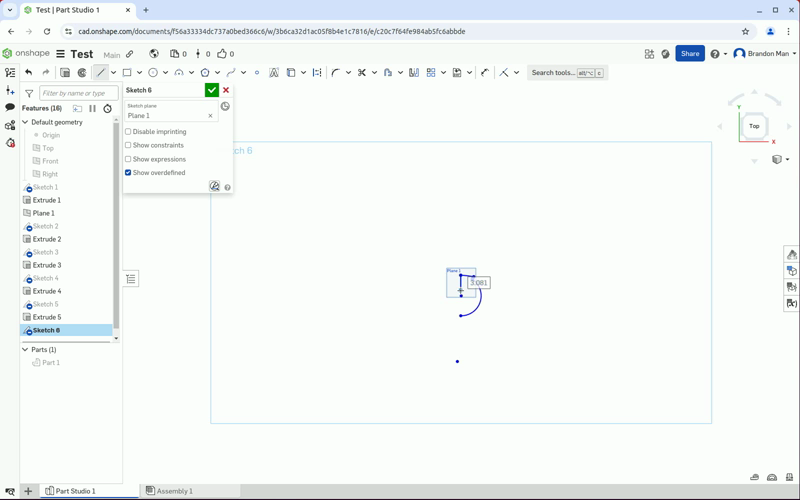
key(esc)
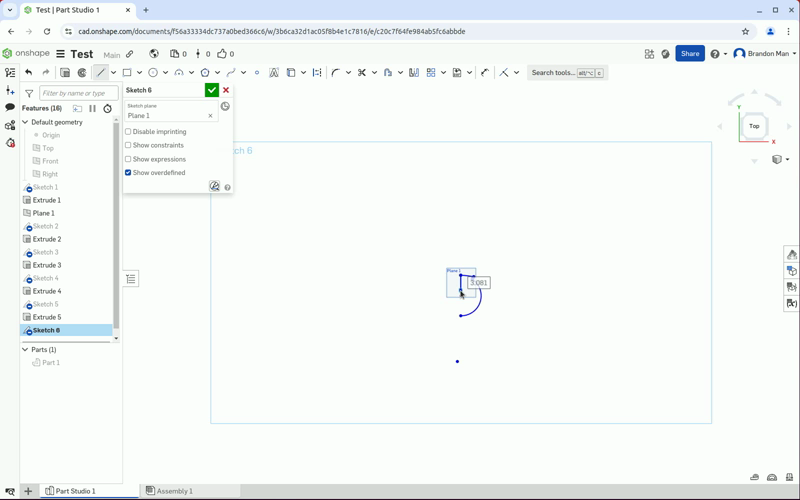
key(a)
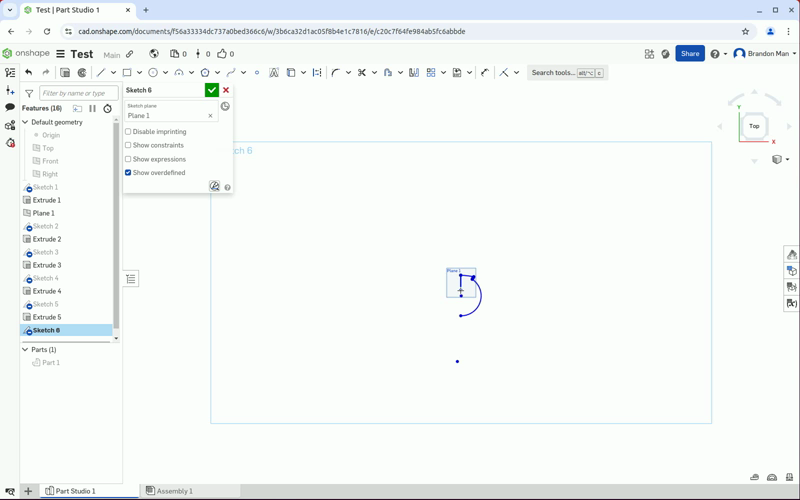
mouse_move(460, 290)
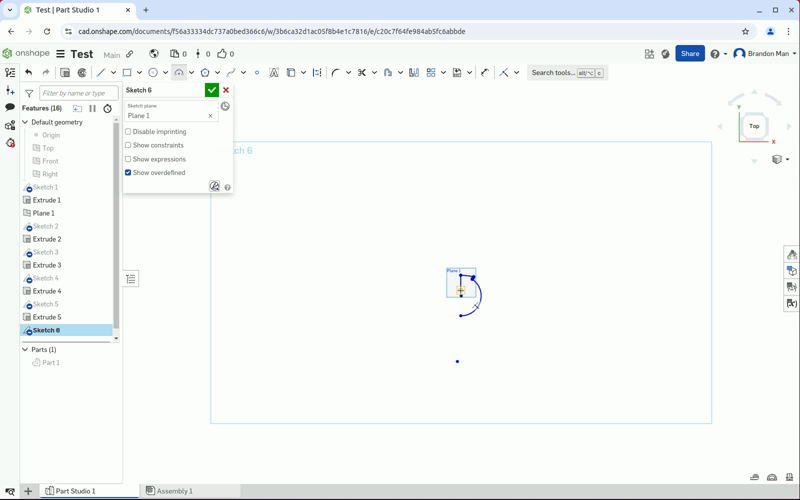
click(460, 290)
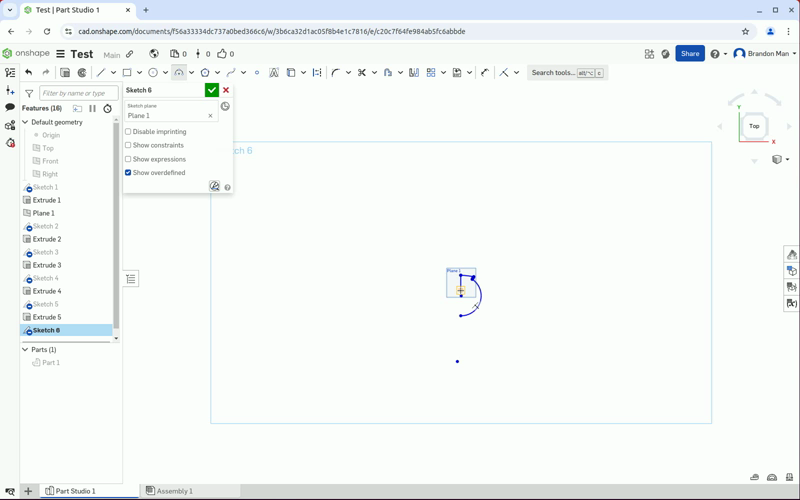
mouse_move(460, 315)
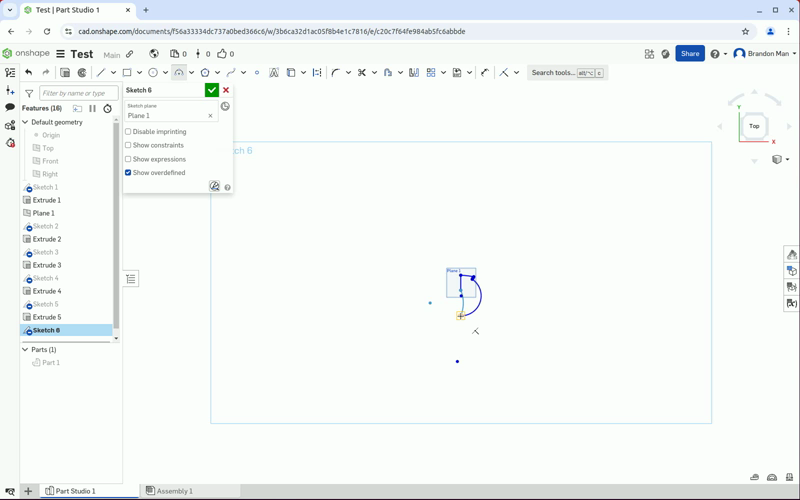
click(460, 315)
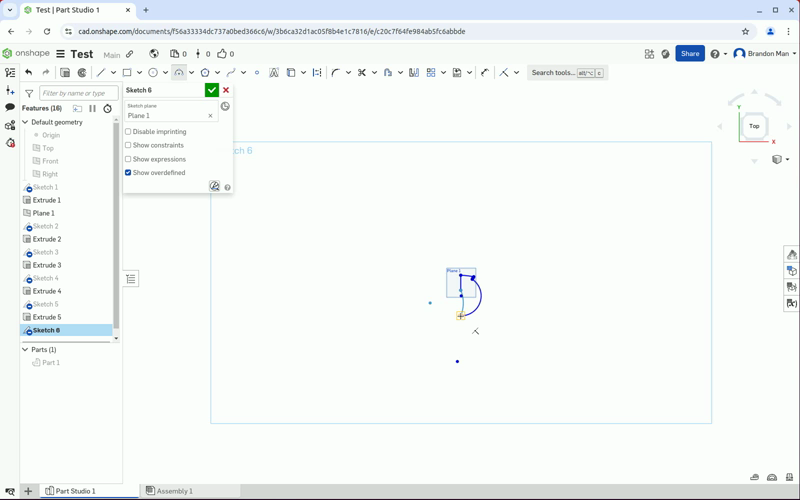
key_down(shift)
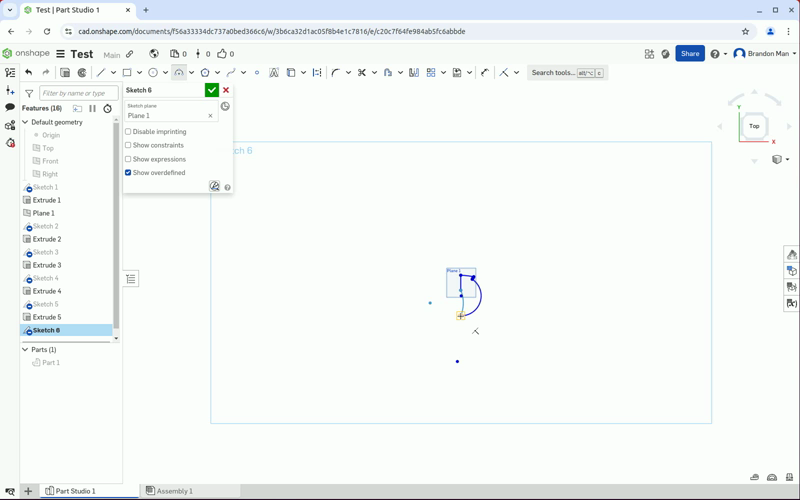
mouse_move(473, 303)
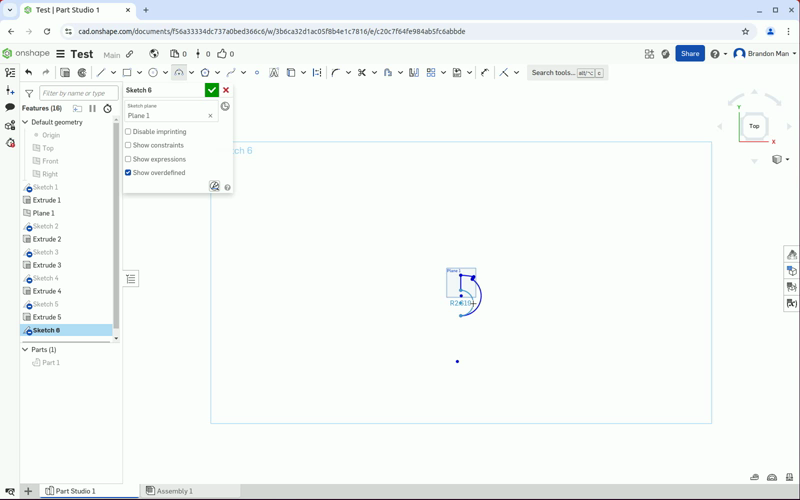
click(473, 303)
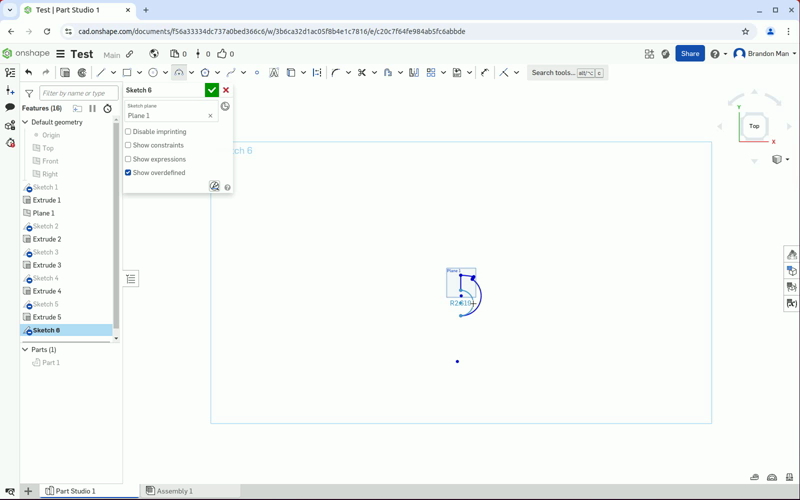
key_up(shift)
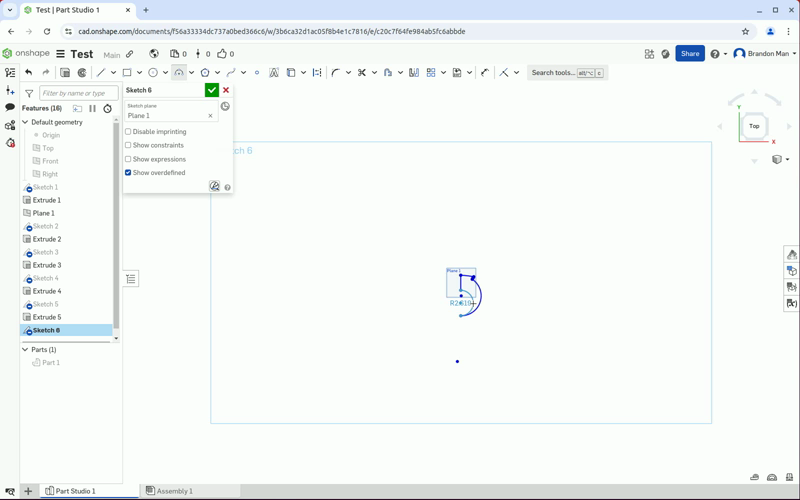
key(esc)
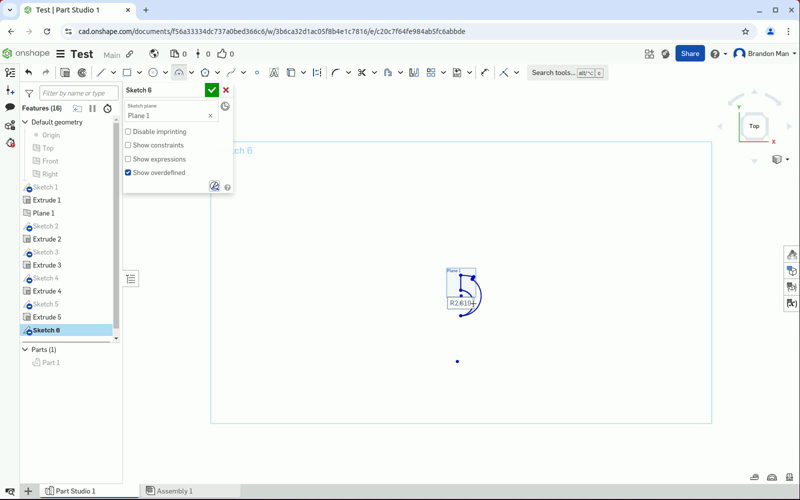
mouse_move(478, 294)
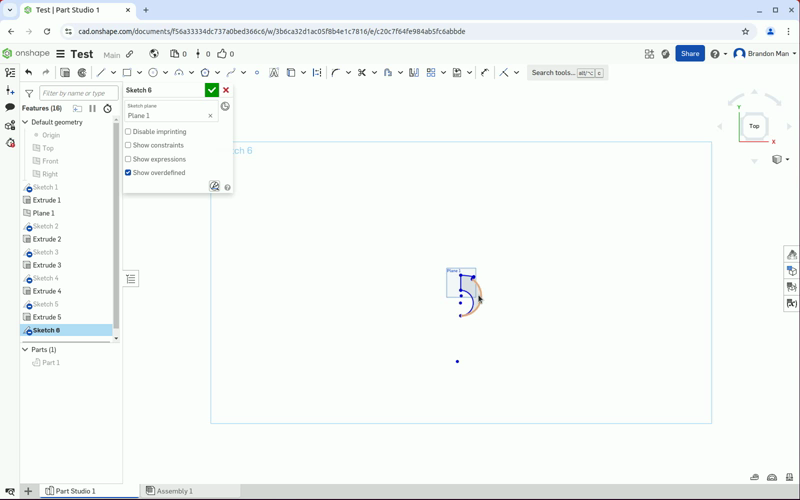
scroll(6)
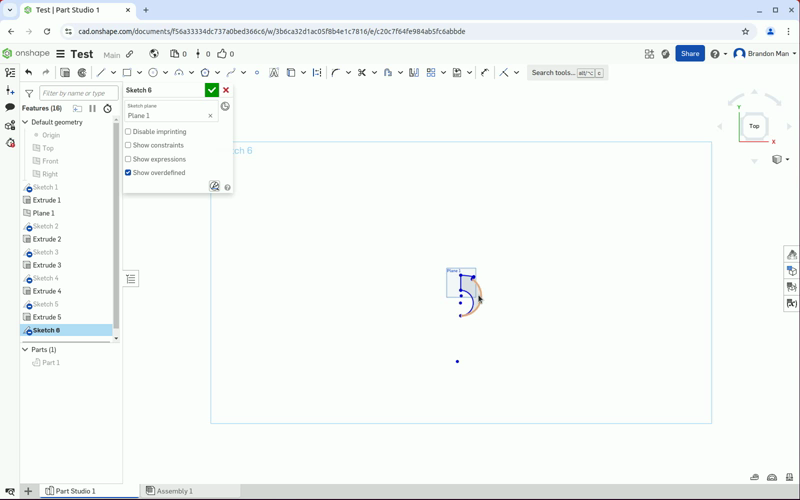
scroll(6)
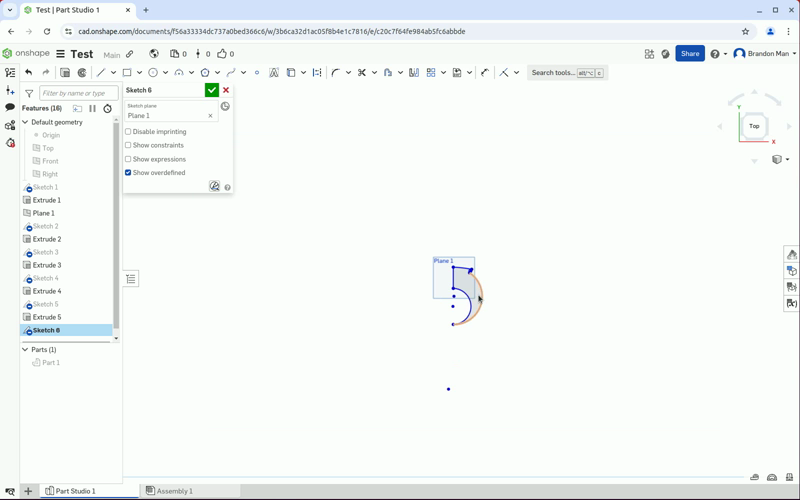
scroll(6)
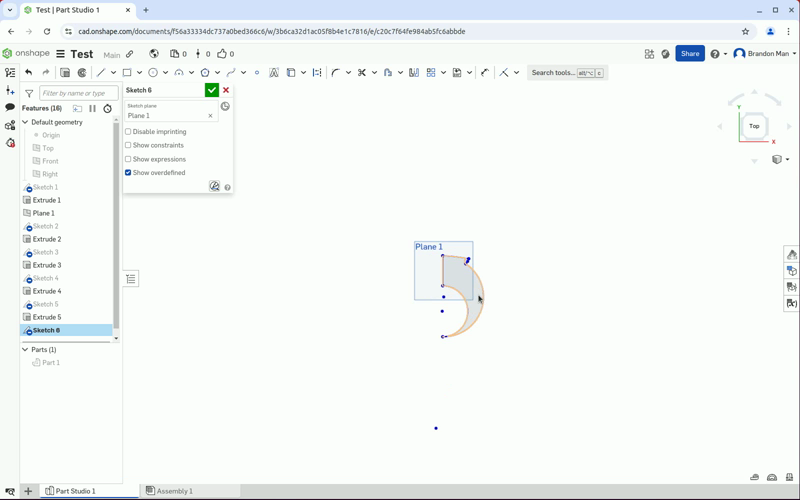
scroll(6)
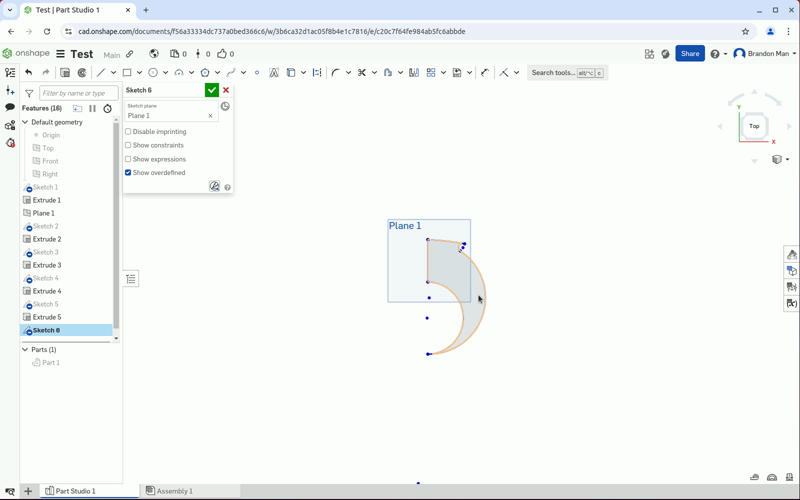
scroll(6)
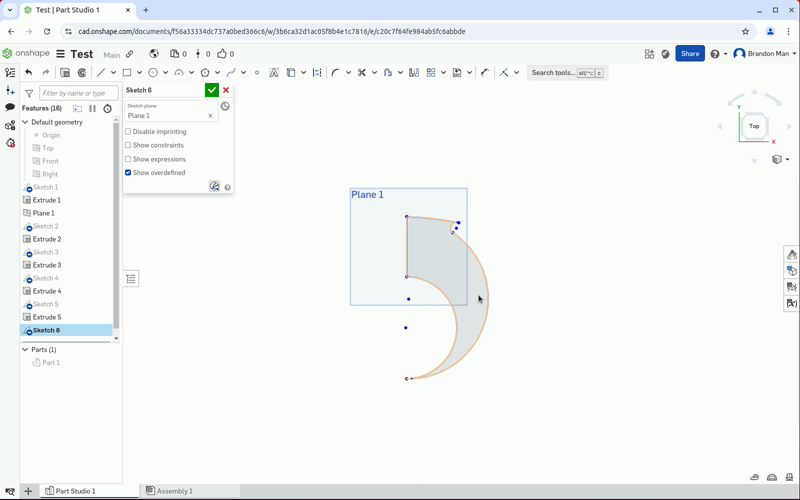
scroll(6)
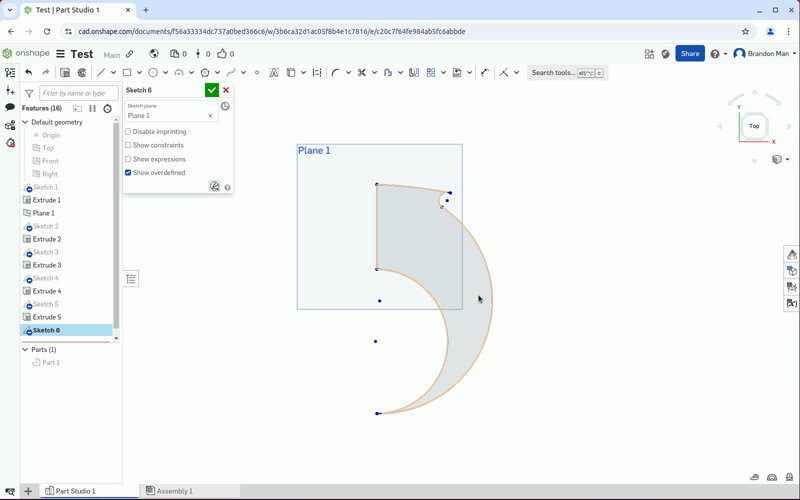
scroll(6)
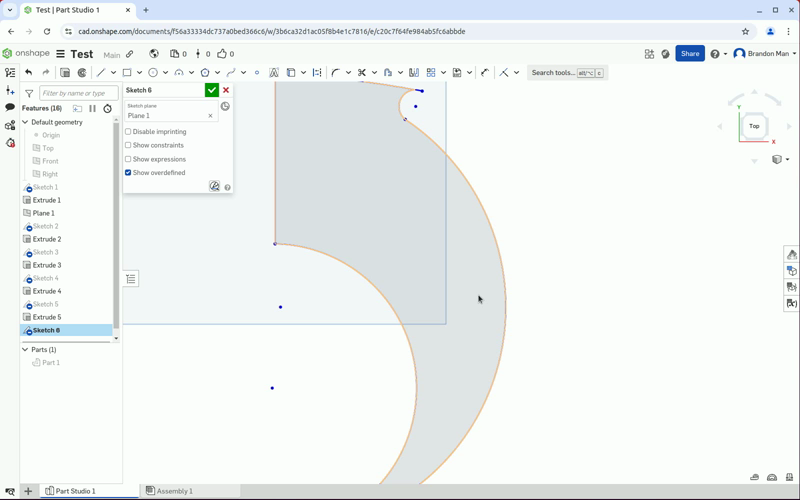
click(478, 294)
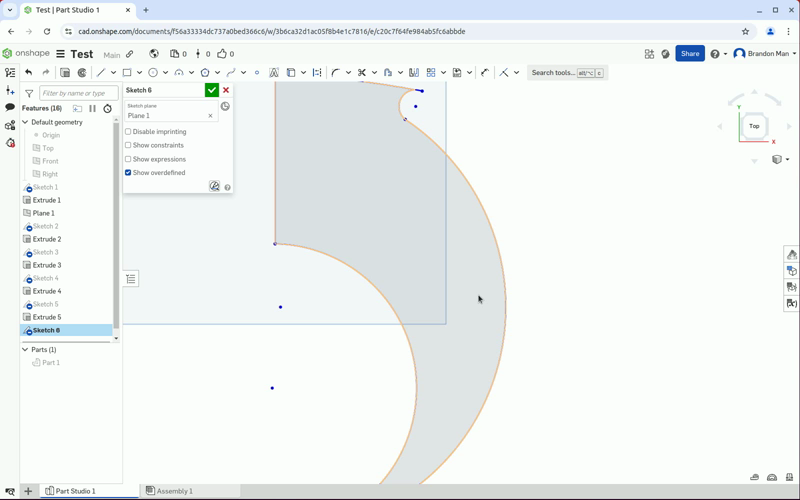
scroll(-6)
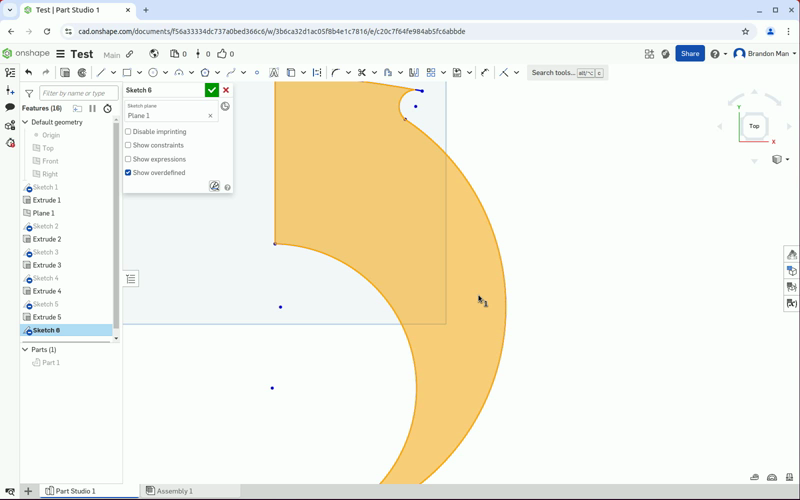
scroll(-6)
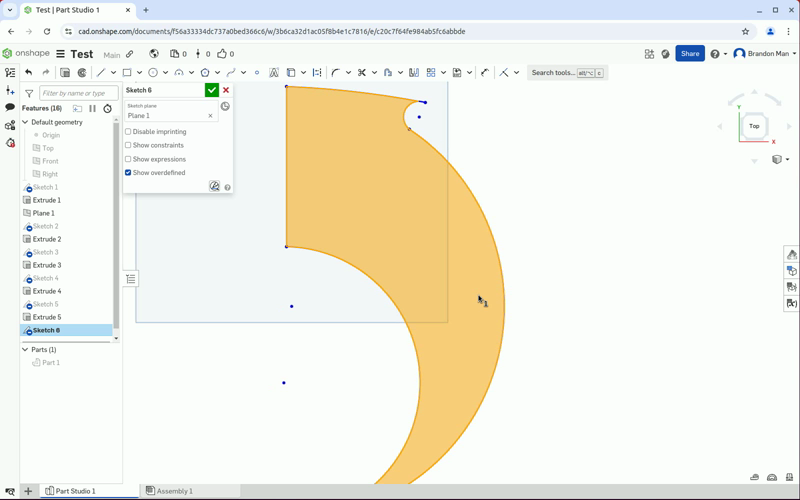
scroll(-6)
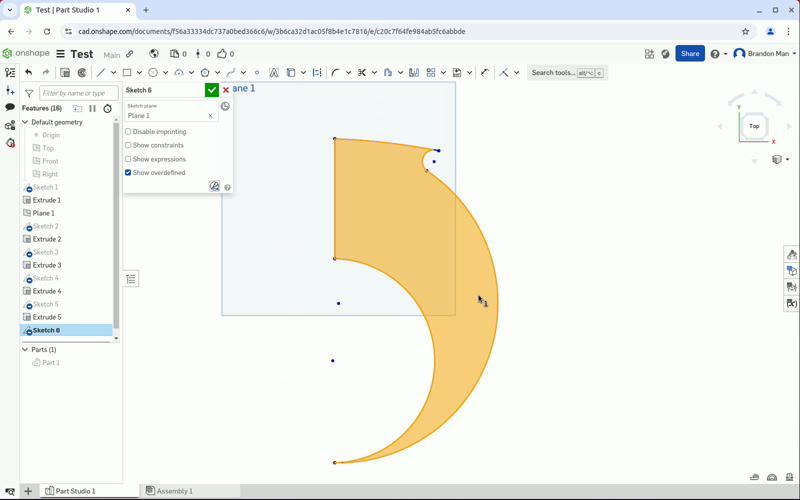
scroll(-6)
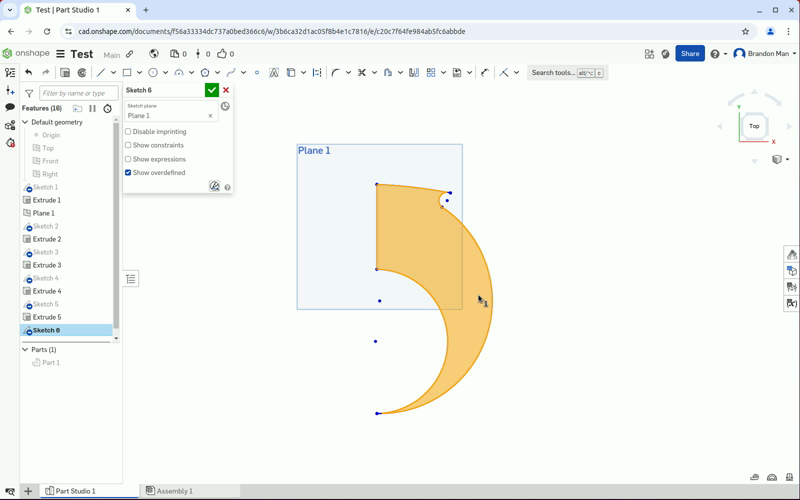
scroll(-6)
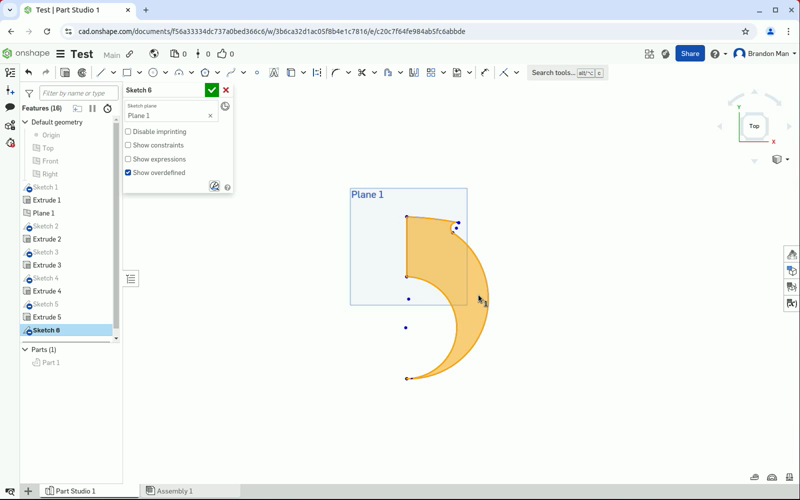
scroll(-6)
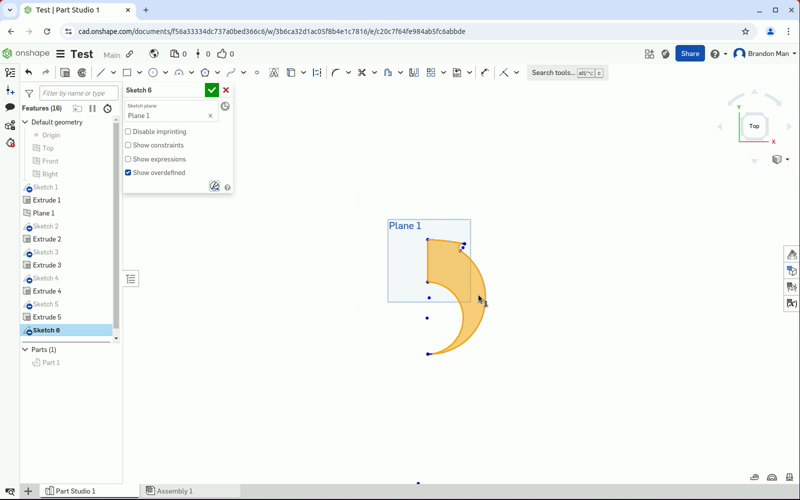
scroll(-6)
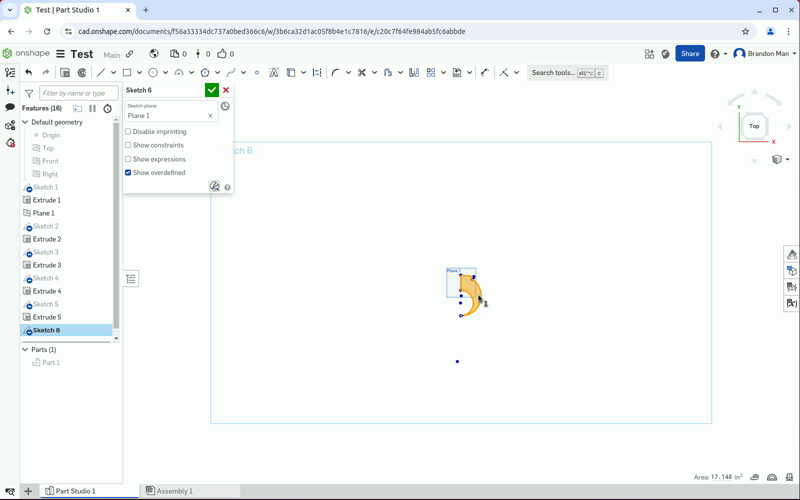
mouse_move(73, 352)
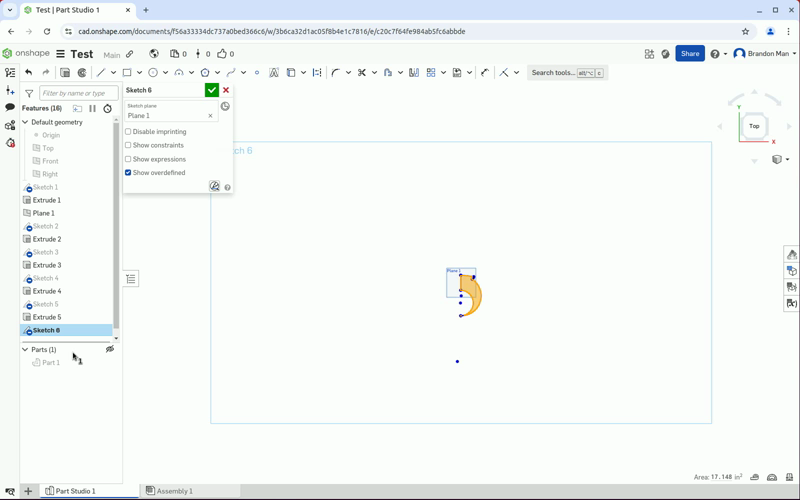
key(shift+y)
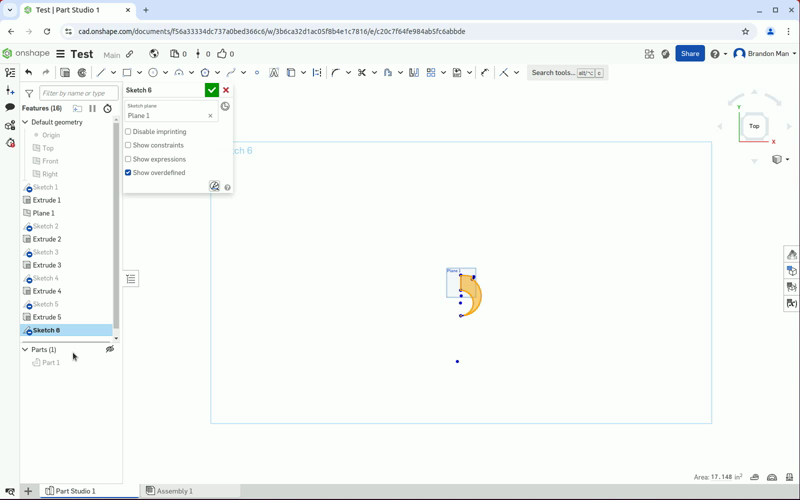
key(shift+e)
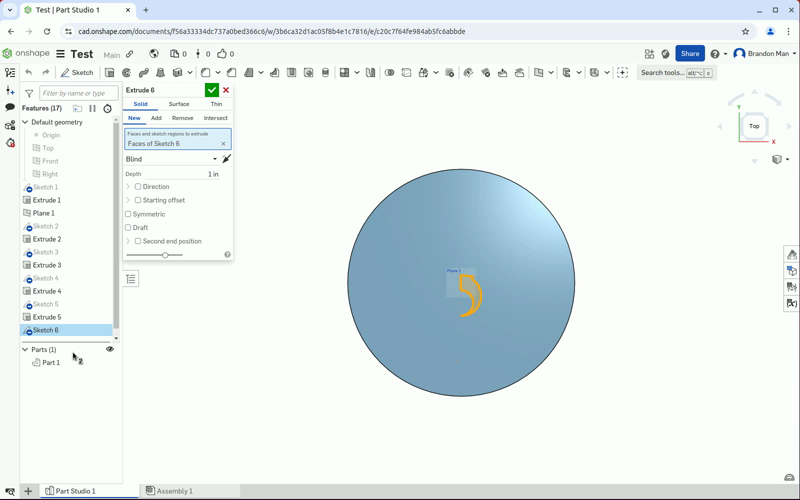
mouse_move(143, 106)
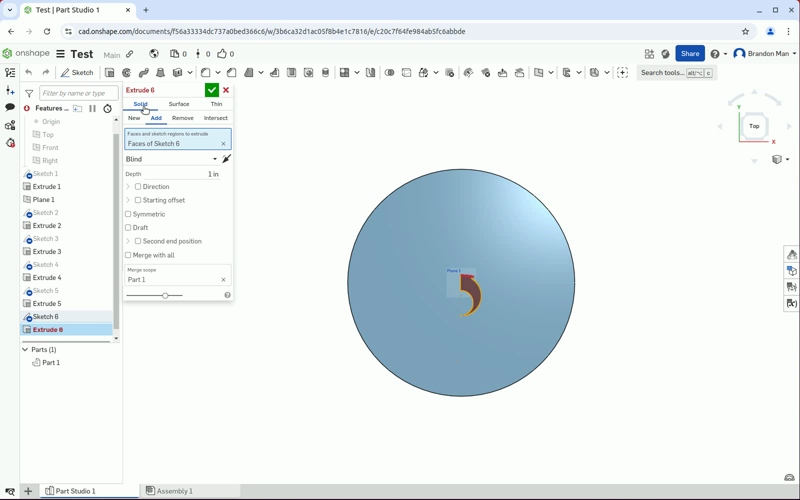
click(143, 106)
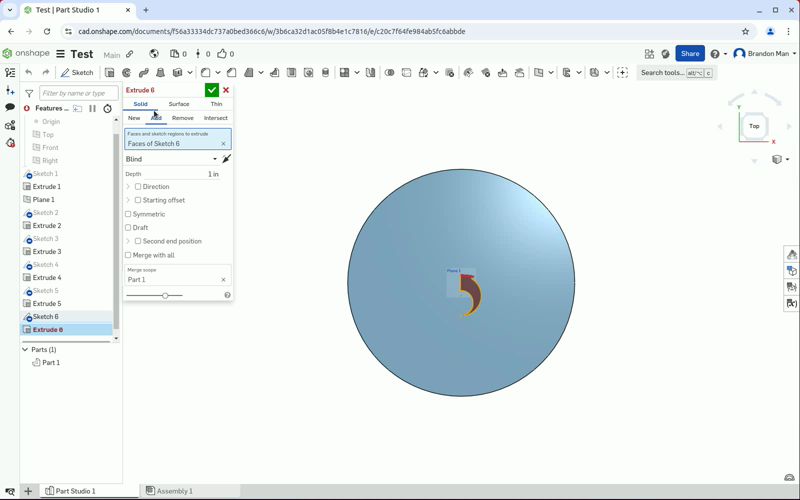
mouse_move(186, 120)
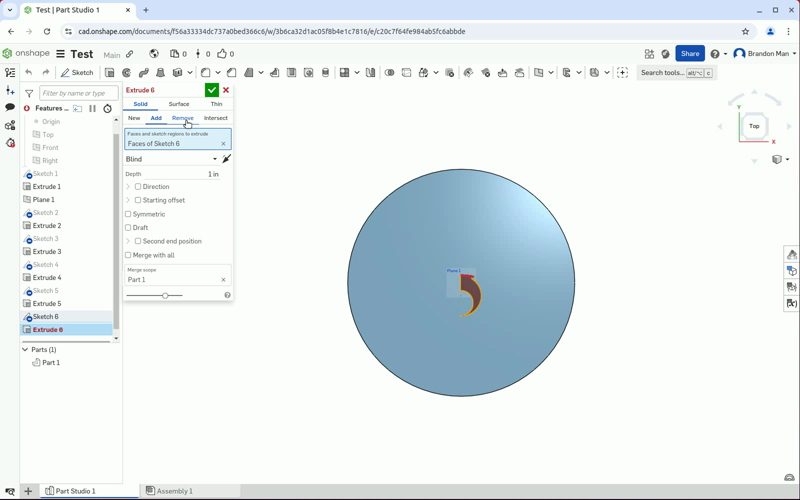
click(186, 120)
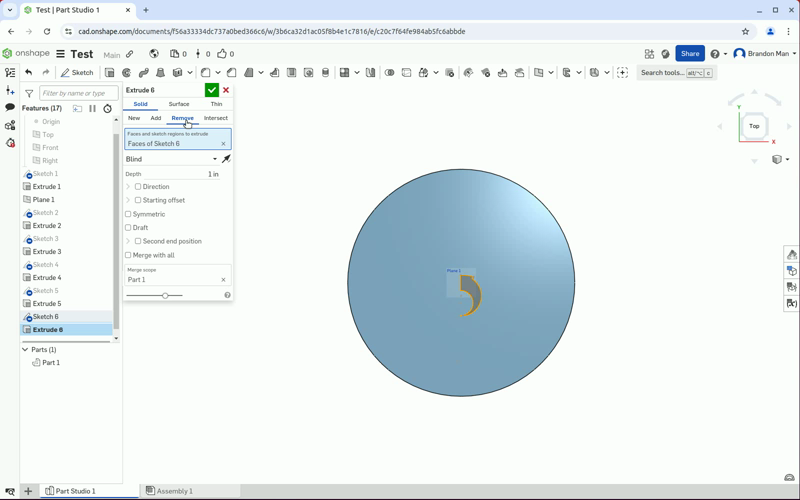
key(tab, 4)
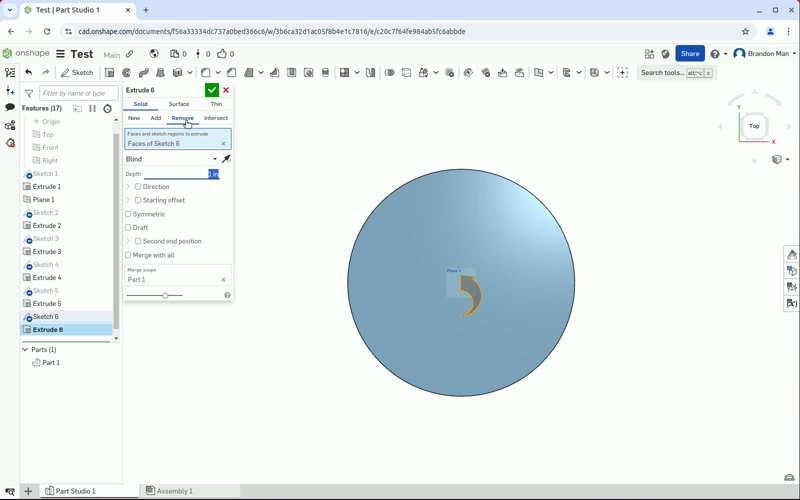
text(25.756)
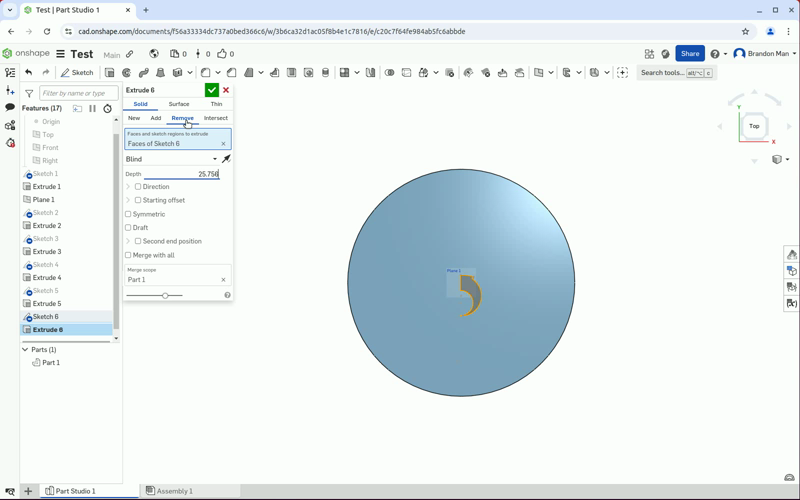
key(tab, 6)
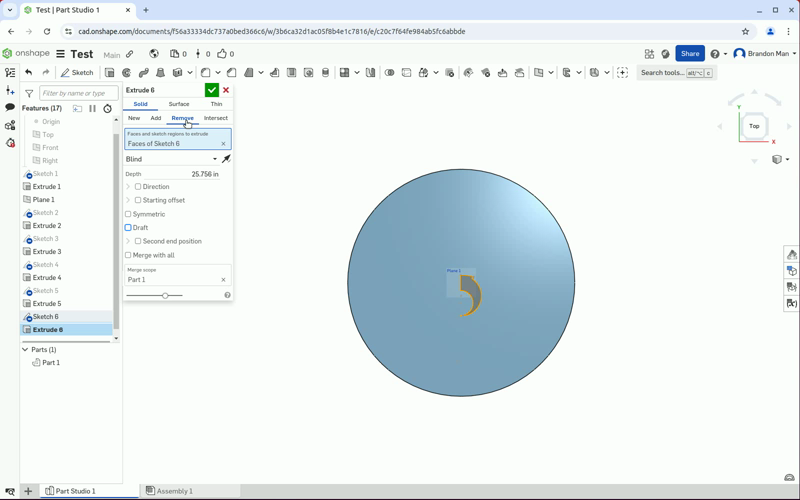
key(space)
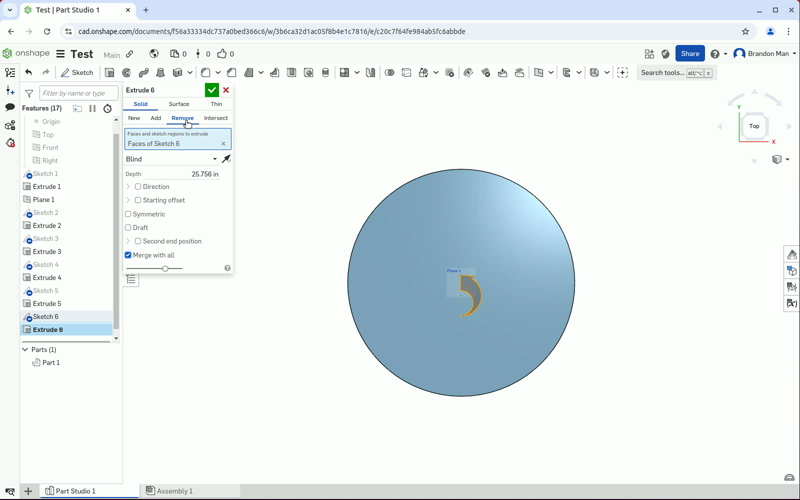
key(enter)
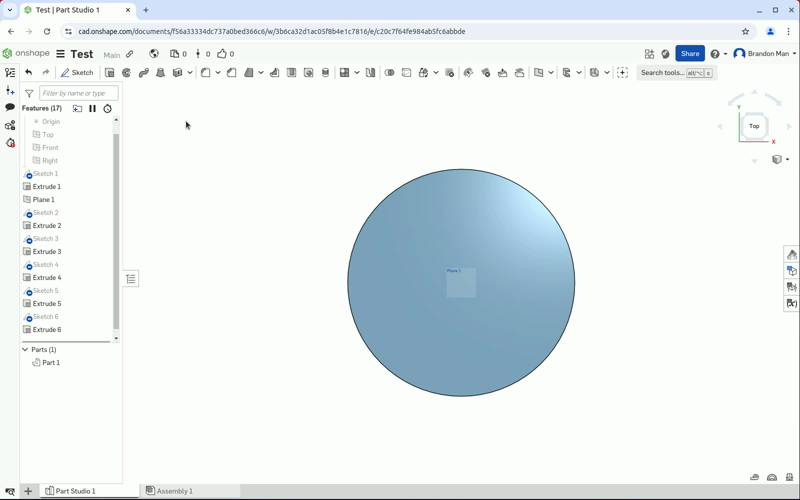
key(shift+h)
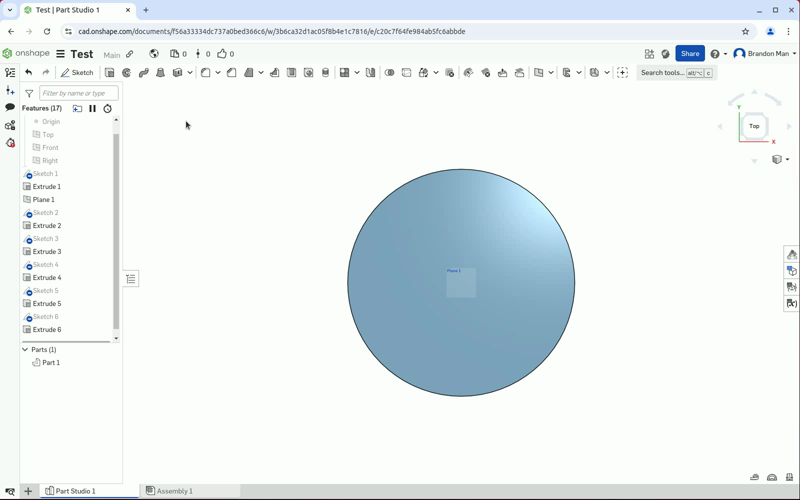
key(shift+h)
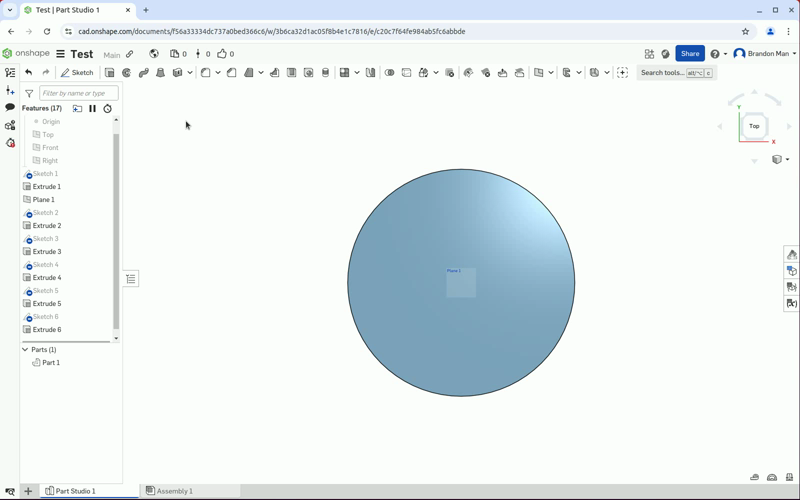
mouse_move(69, 176)
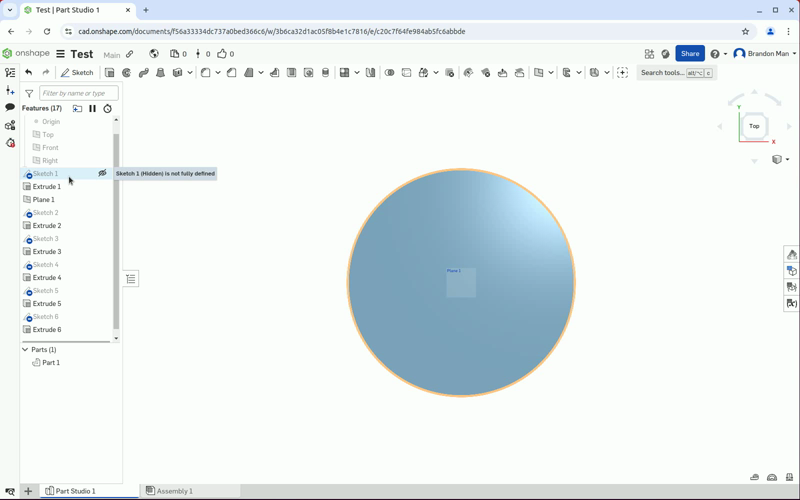
click(69, 176)
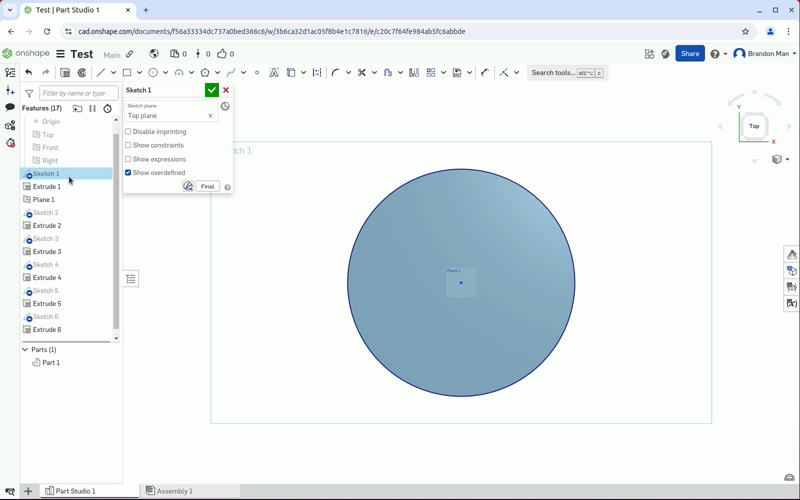
mouse_move(229, 92)
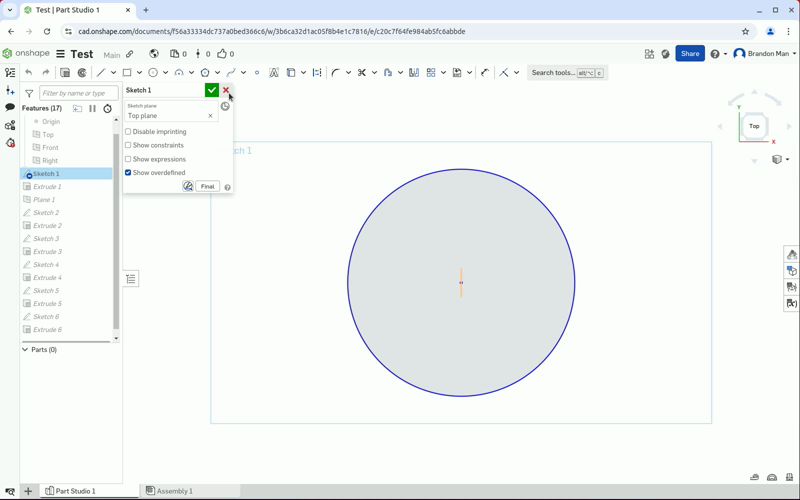
click(229, 92)
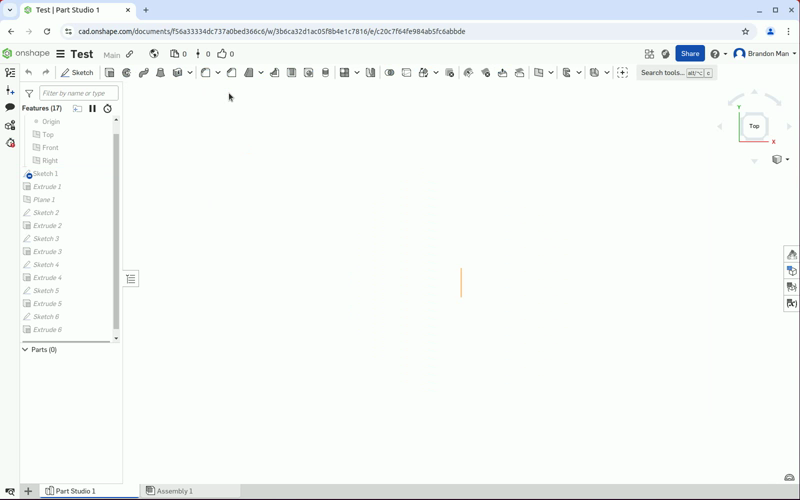
key(shift+s)
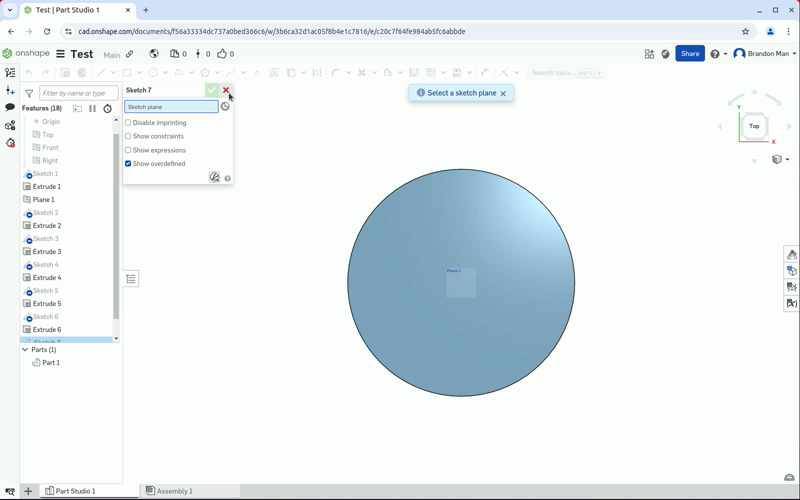
mouse_move(69, 189)
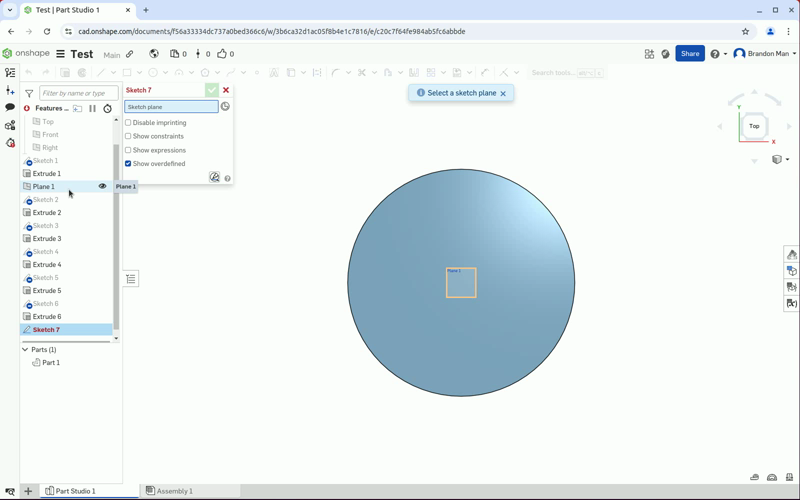
click(69, 189)
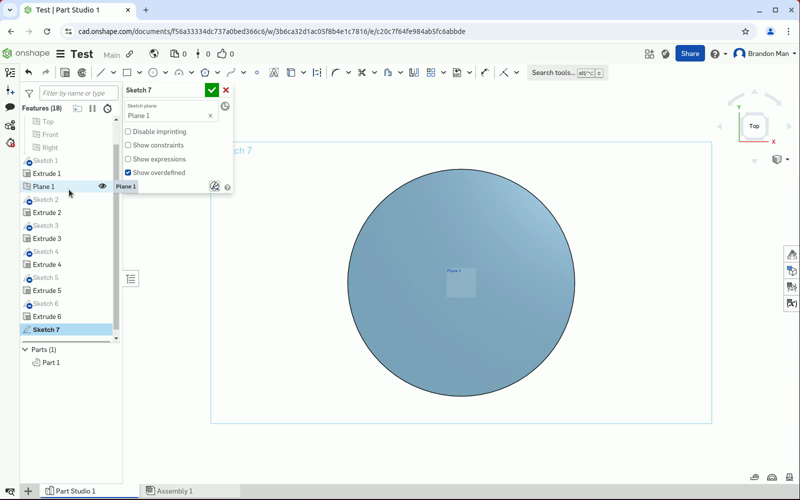
mouse_move(73, 352)
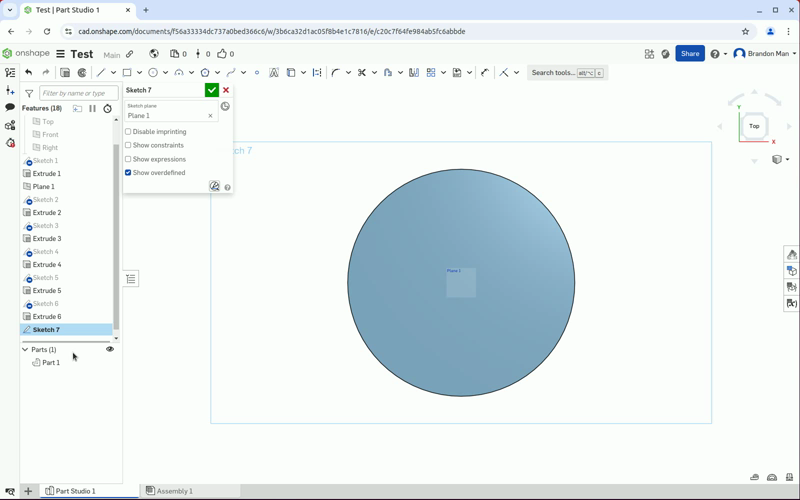
key(y)
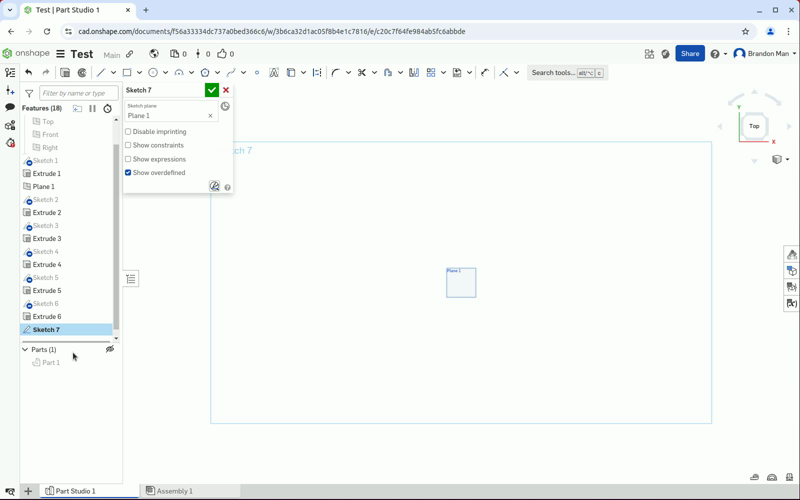
key(a)
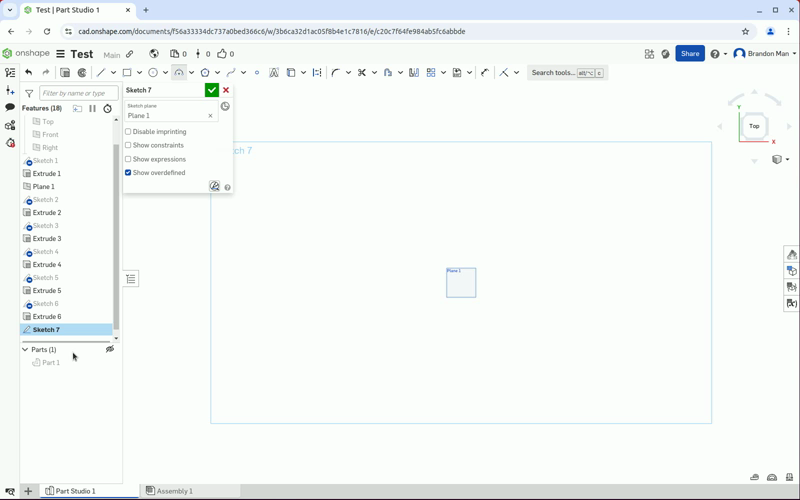
key_down(shift)
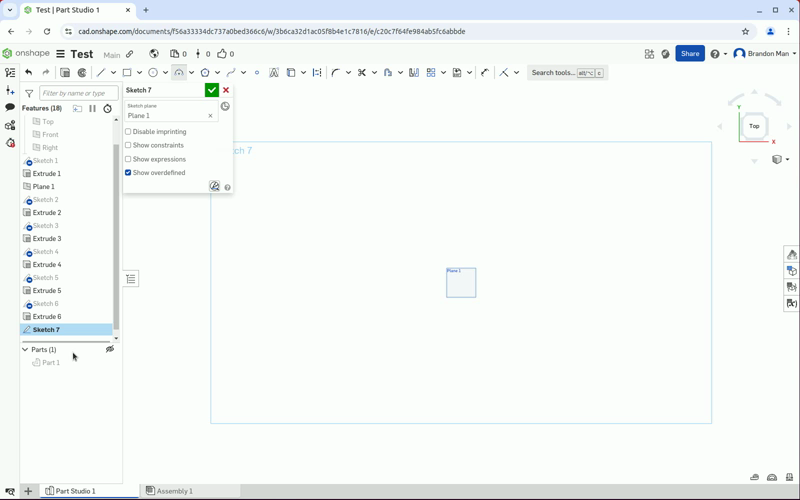
mouse_move(447, 288)
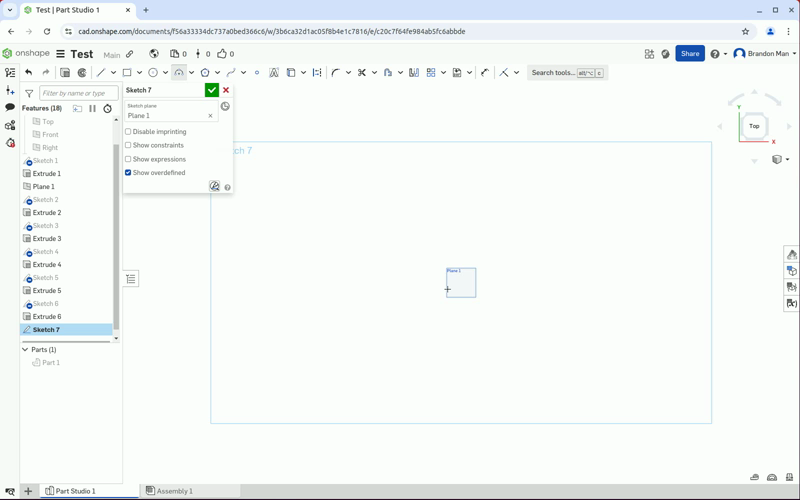
click(447, 288)
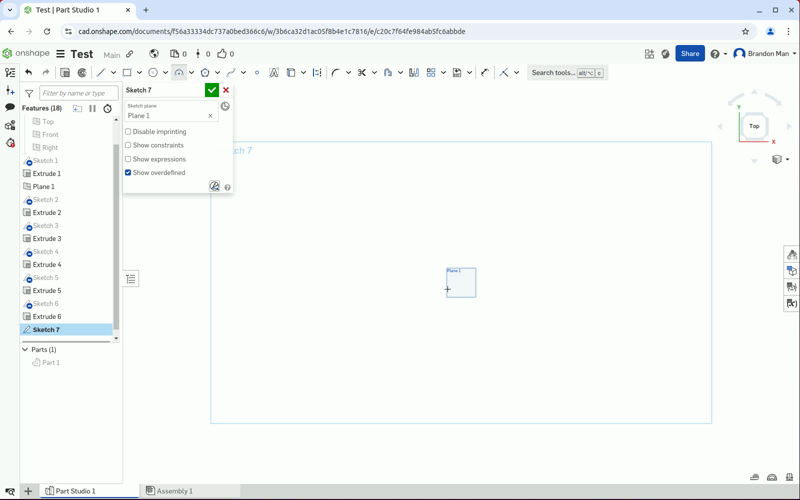
key_up(shift)
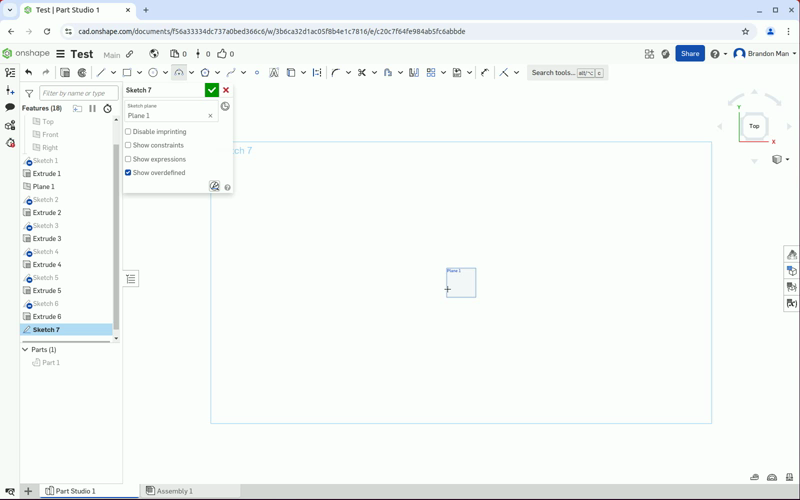
key_down(shift)
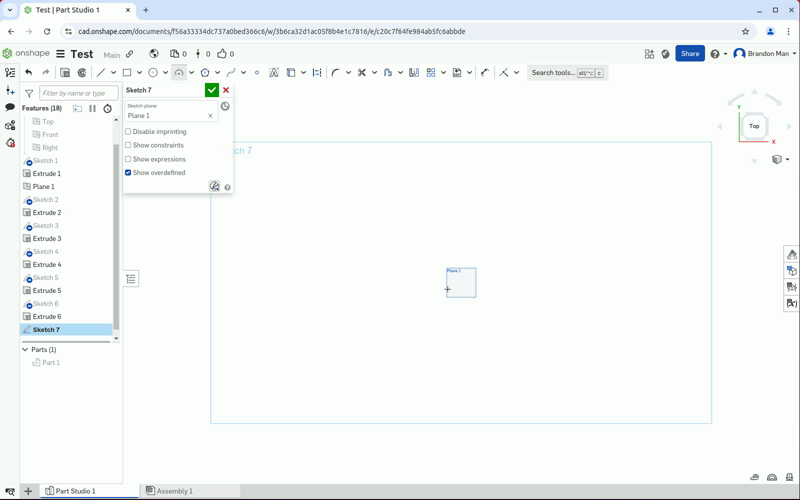
mouse_move(461, 290)
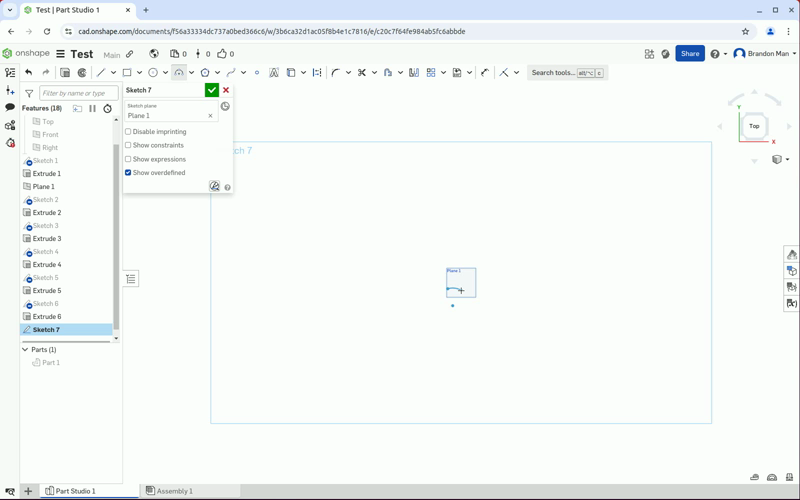
click(461, 290)
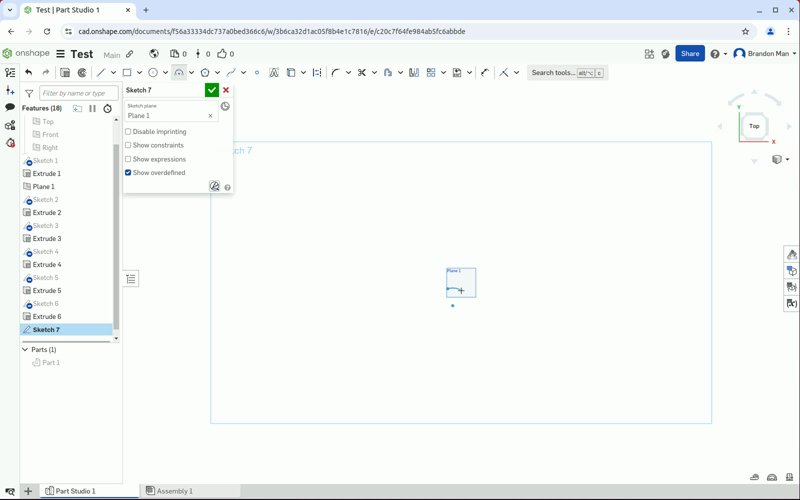
mouse_move(454, 290)
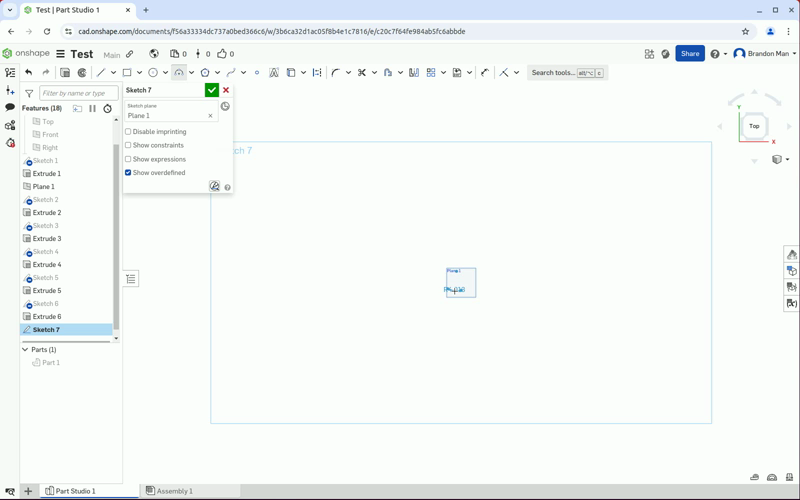
click(454, 290)
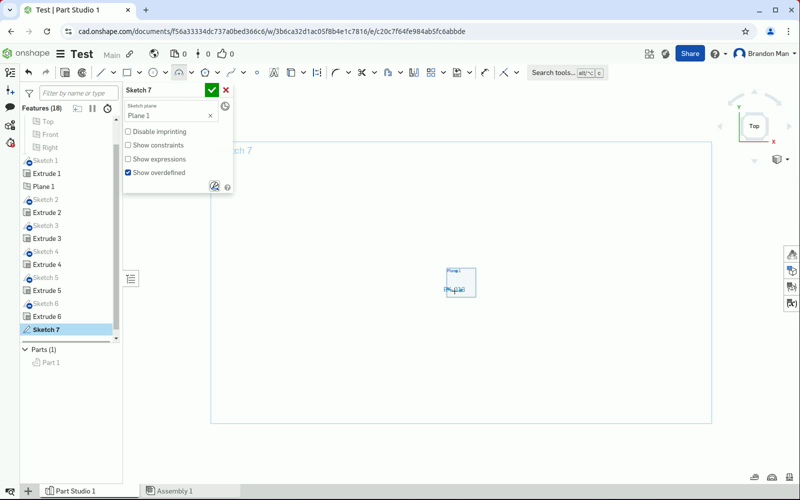
key_up(shift)
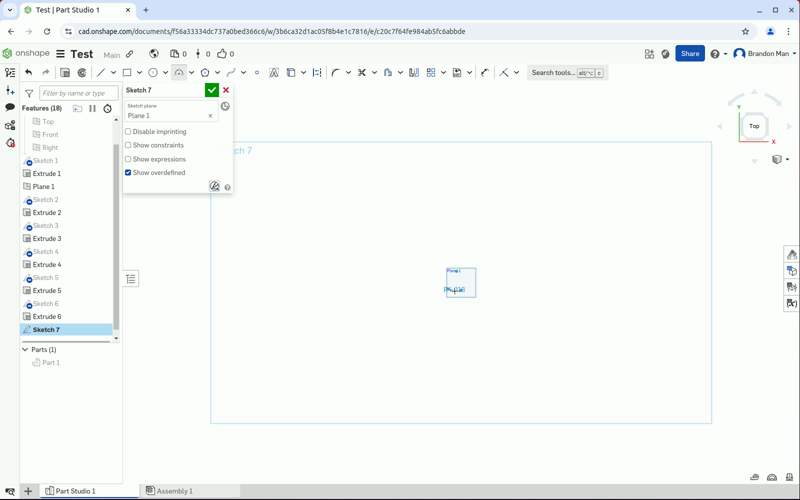
key(esc)
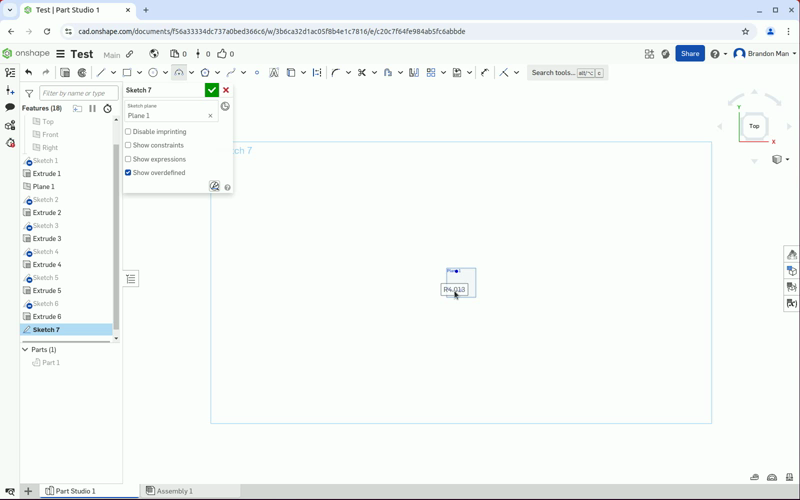
key(l)
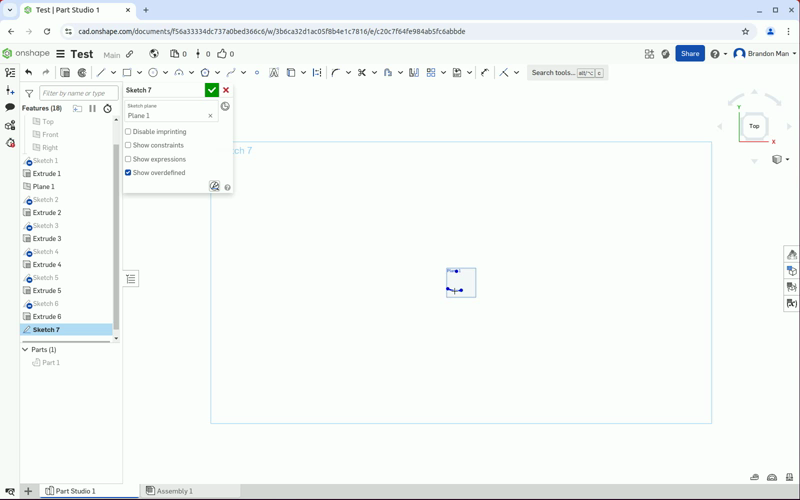
mouse_move(461, 290)
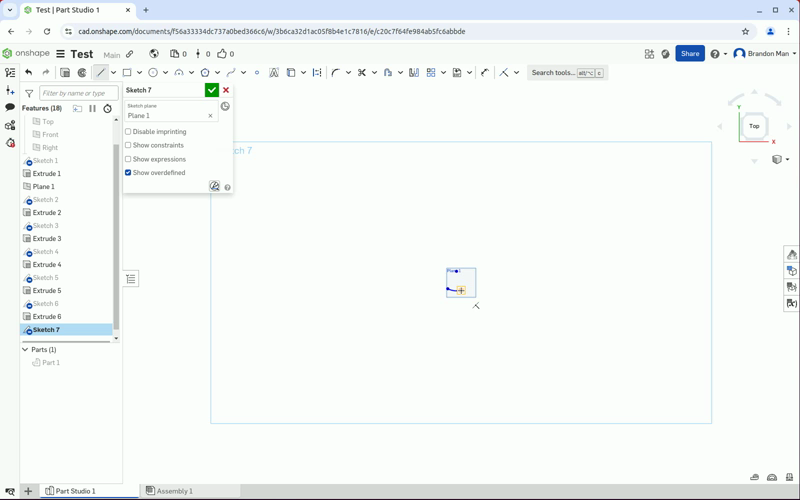
click(461, 290)
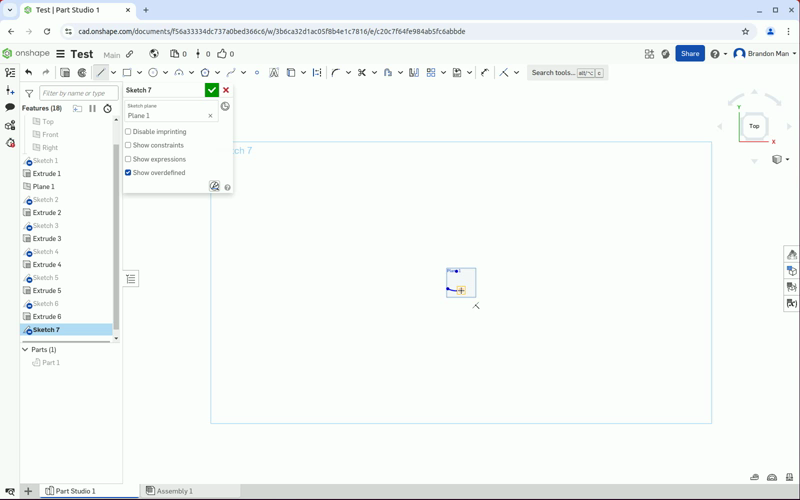
key_down(shift)
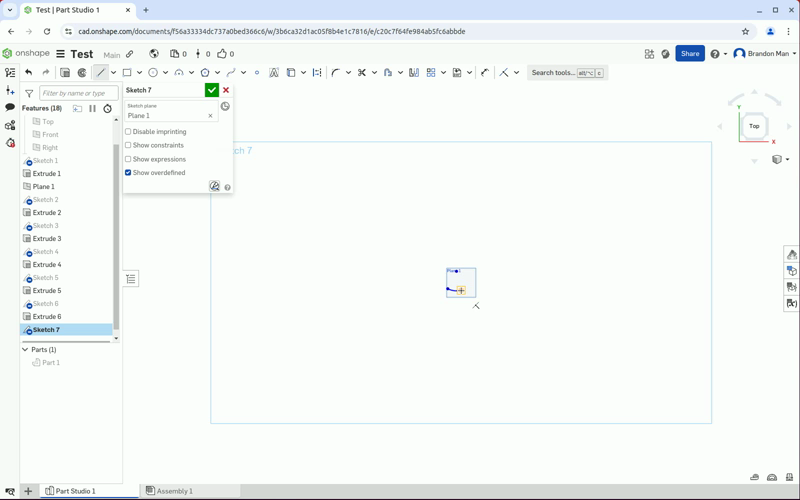
mouse_move(491, 290)
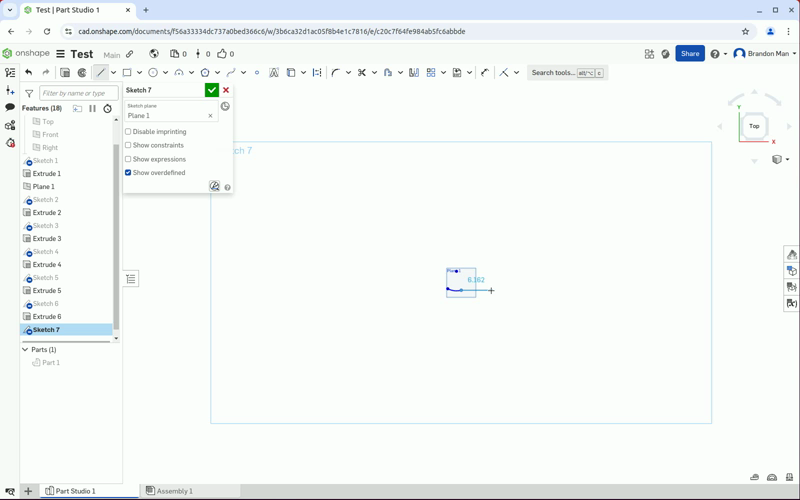
mouse_move(461, 275)
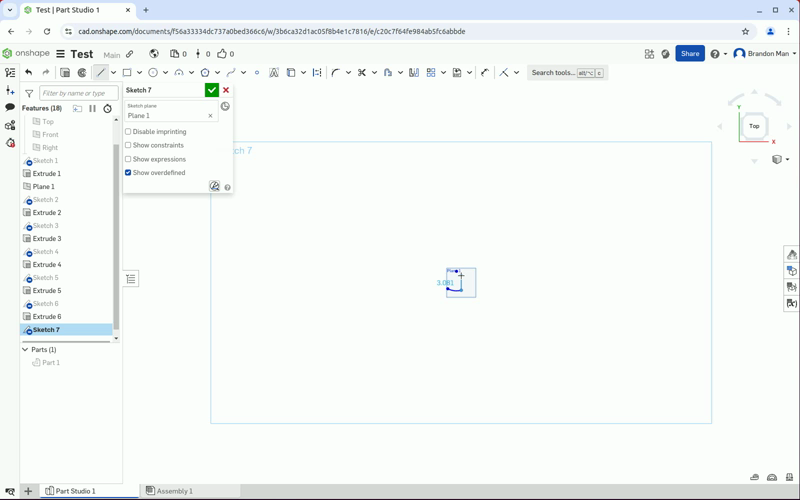
click(461, 275)
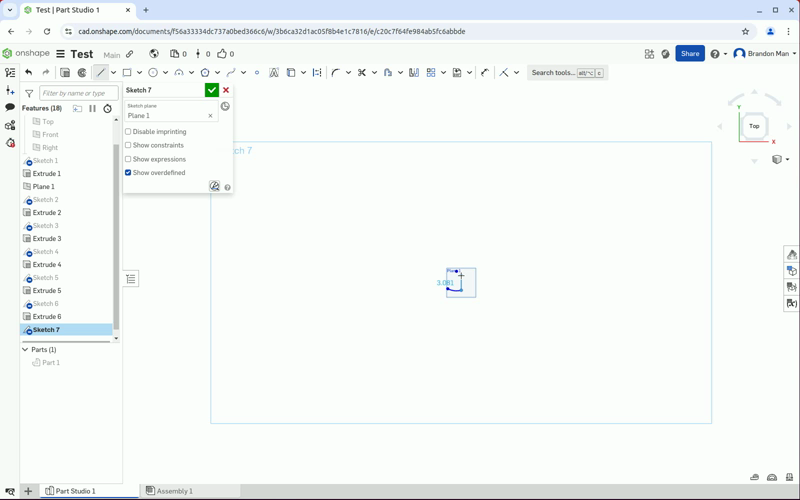
key_up(shift)
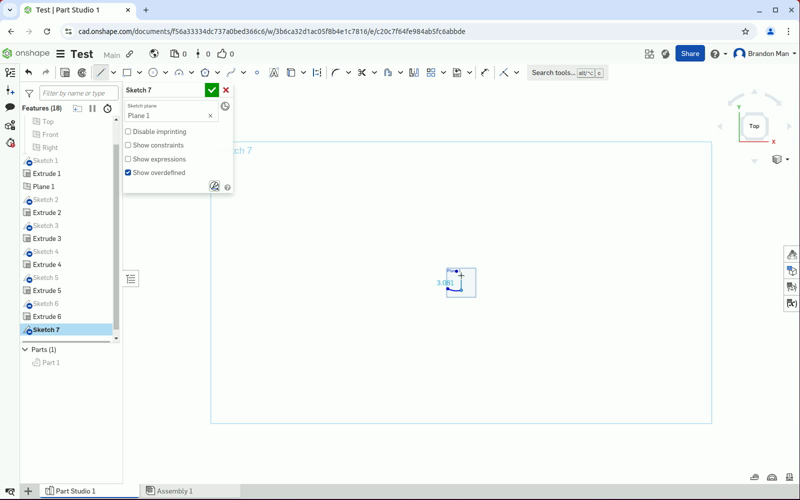
key(esc)
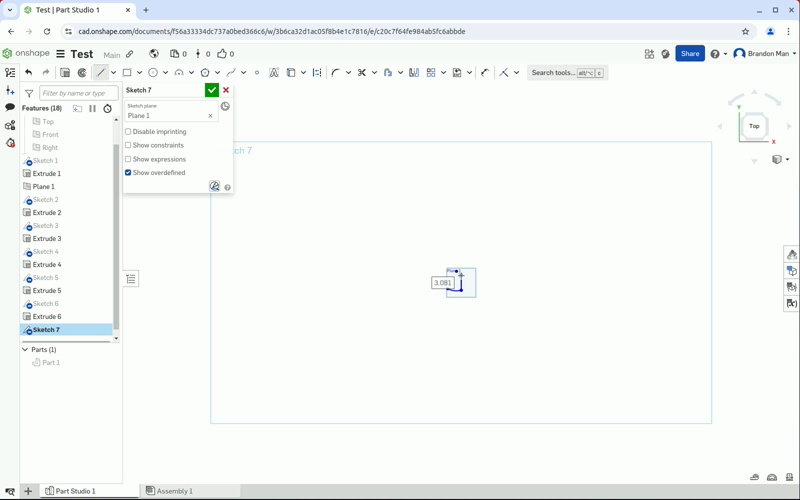
key(a)
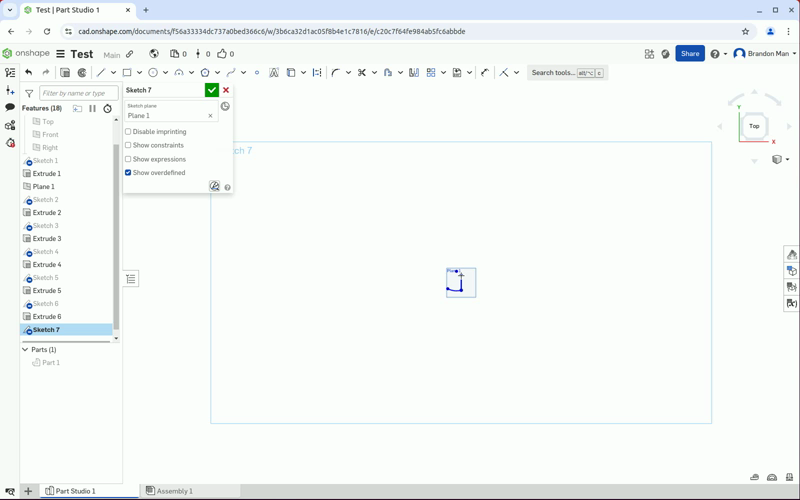
mouse_move(461, 275)
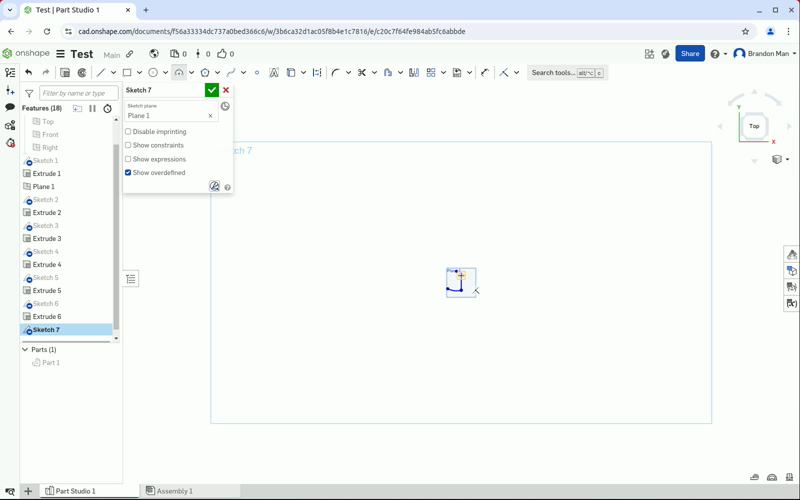
click(461, 275)
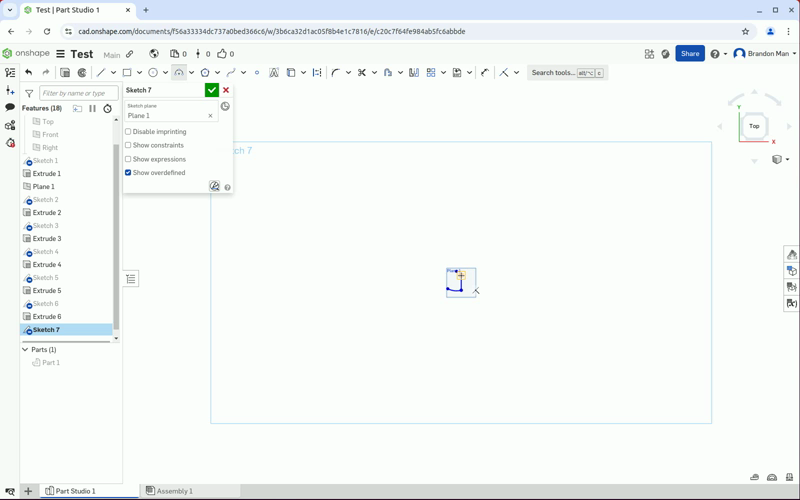
key_down(shift)
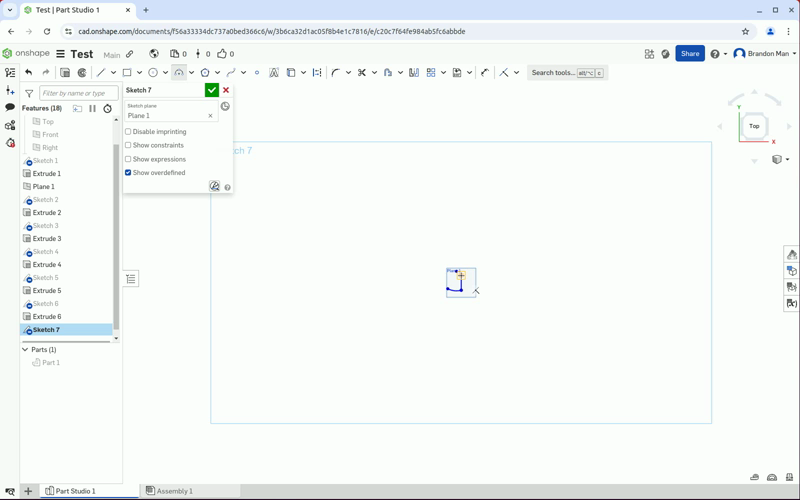
mouse_move(461, 249)
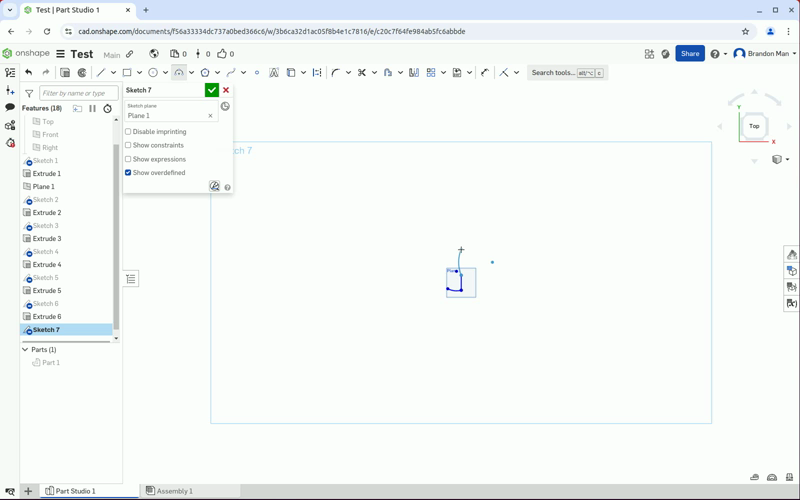
click(461, 249)
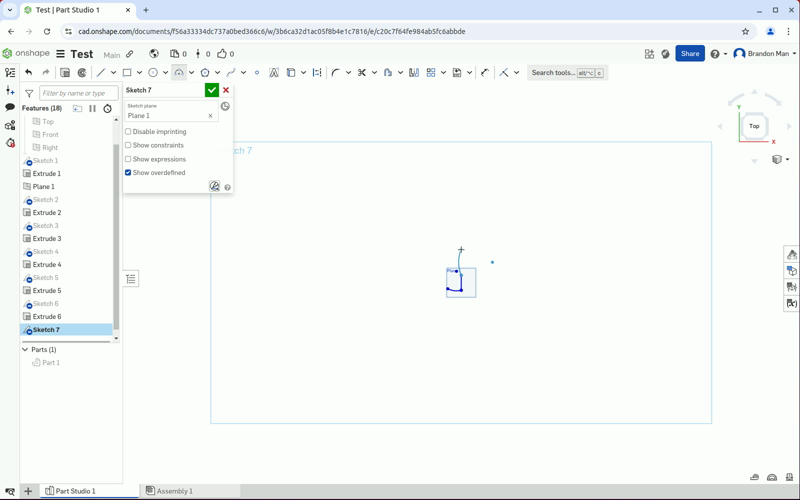
mouse_move(448, 262)
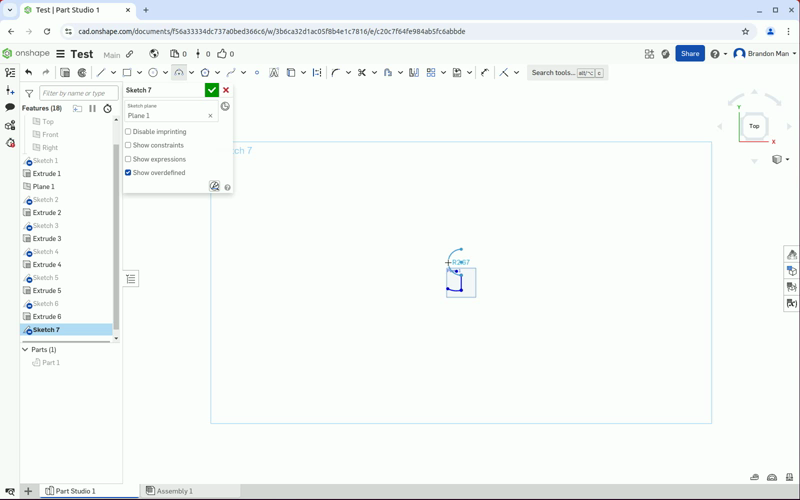
click(448, 262)
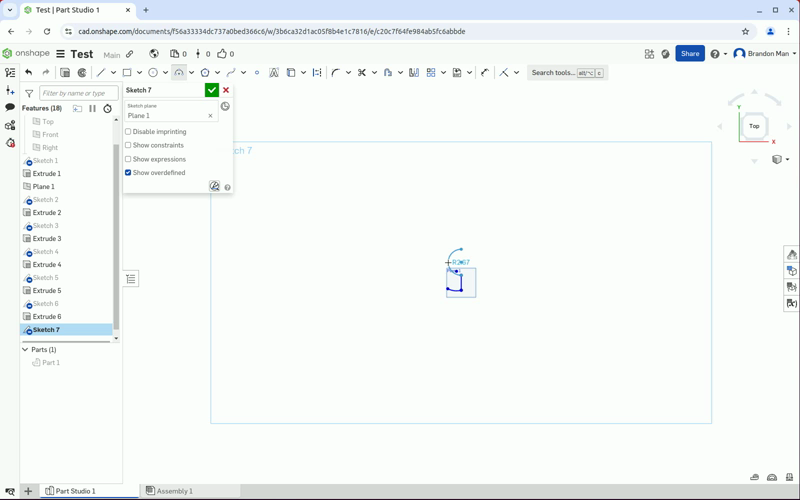
key_up(shift)
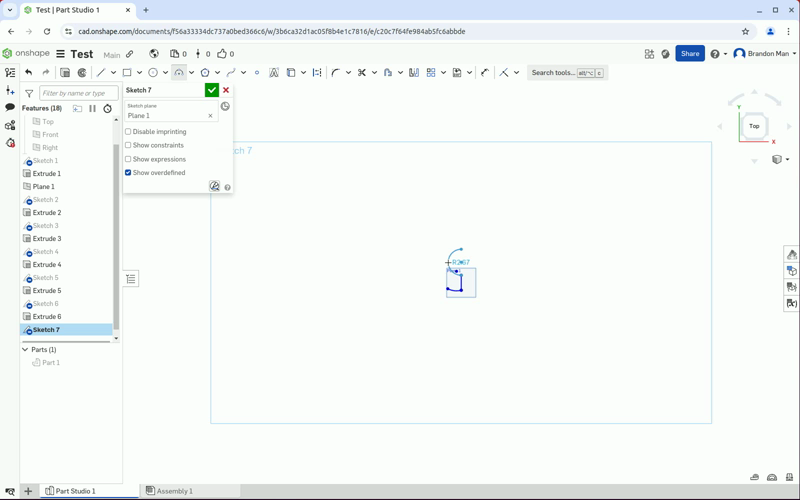
mouse_move(461, 249)
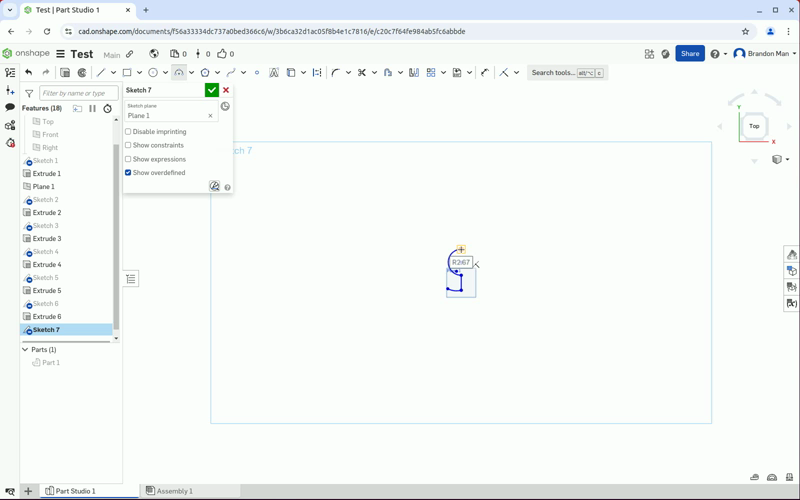
click(461, 249)
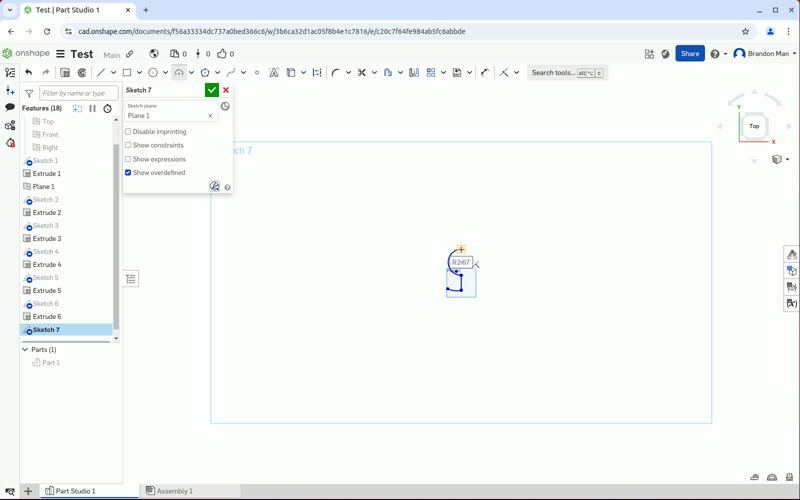
key_down(shift)
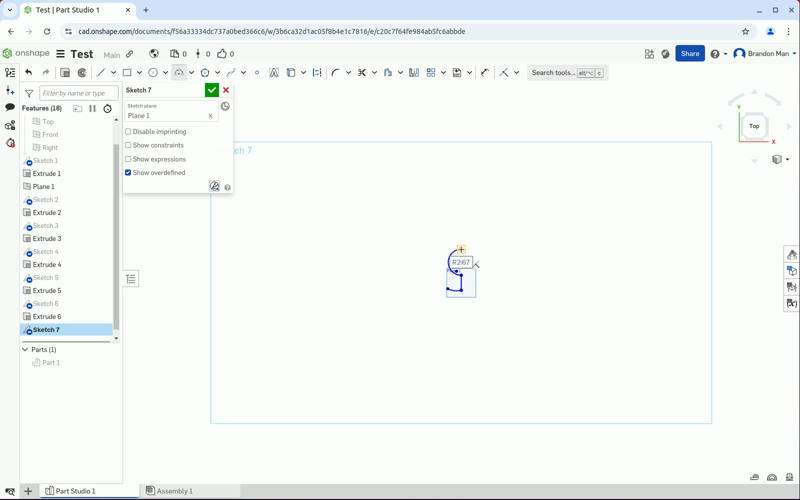
mouse_move(449, 285)
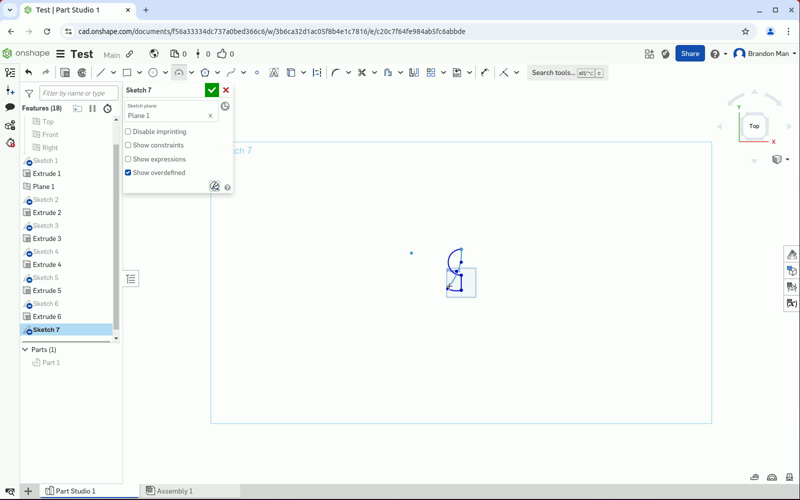
scroll(6)
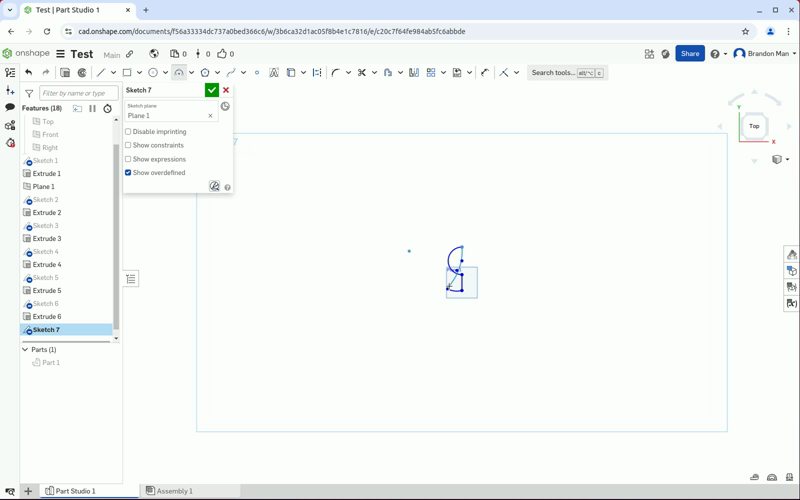
scroll(6)
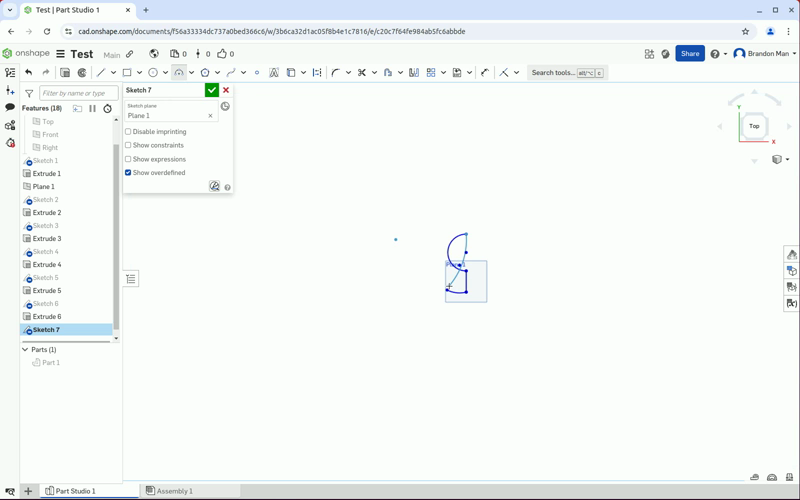
scroll(6)
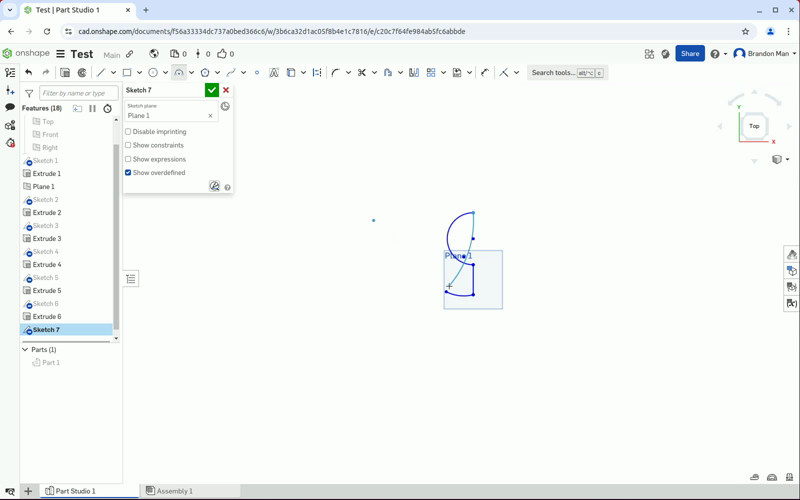
scroll(6)
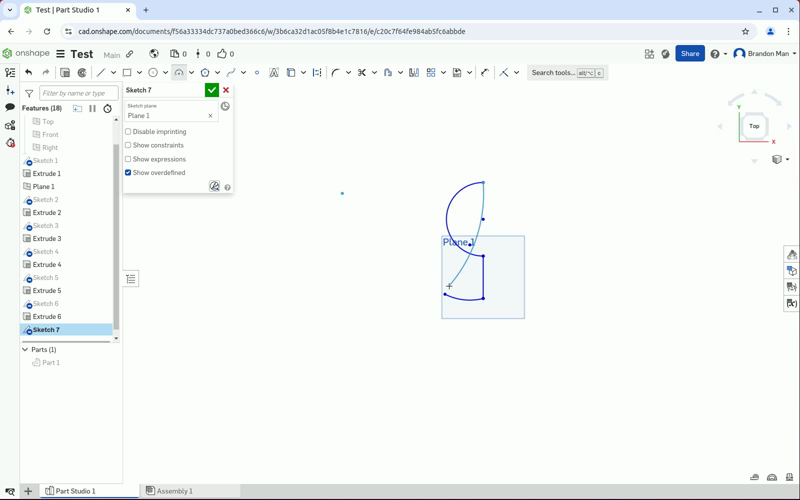
scroll(6)
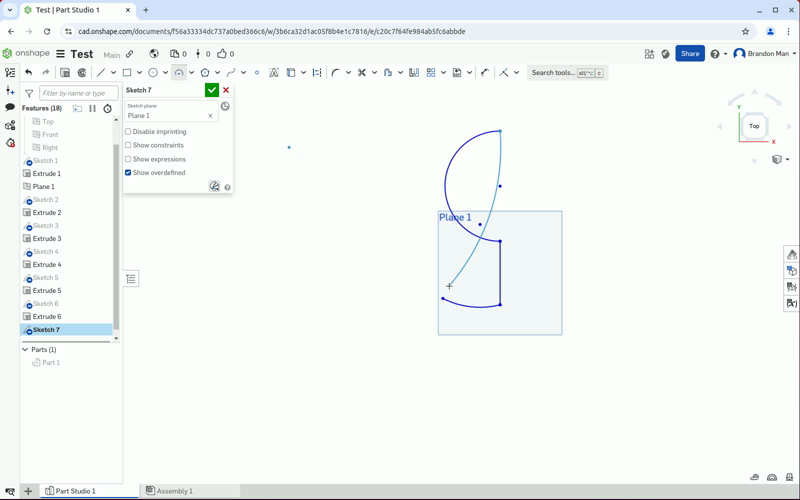
scroll(6)
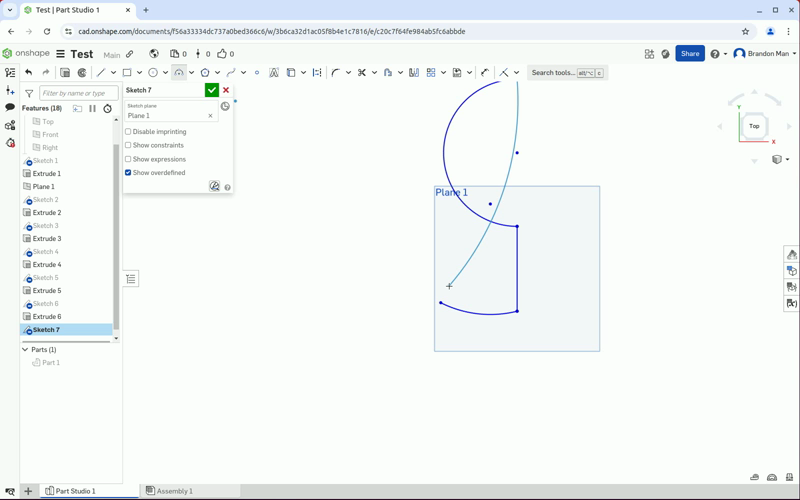
scroll(6)
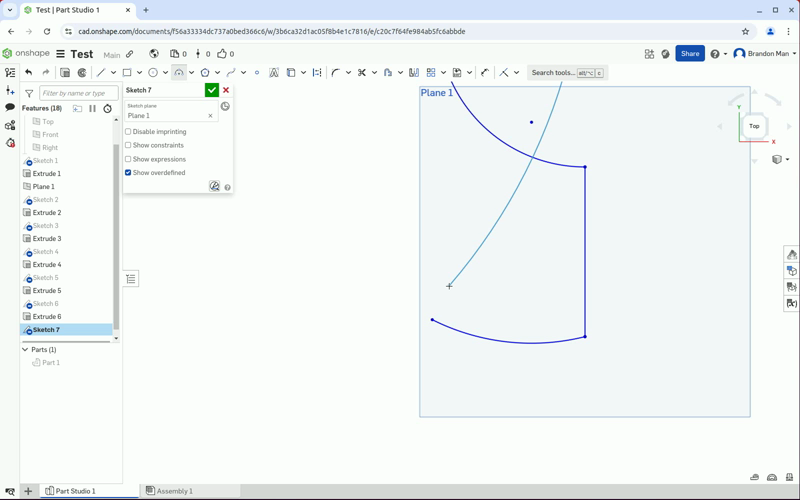
click(449, 285)
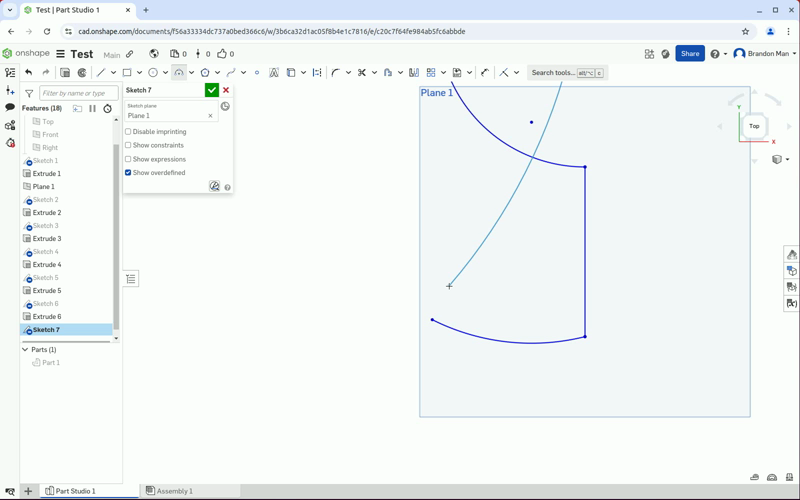
scroll(-6)
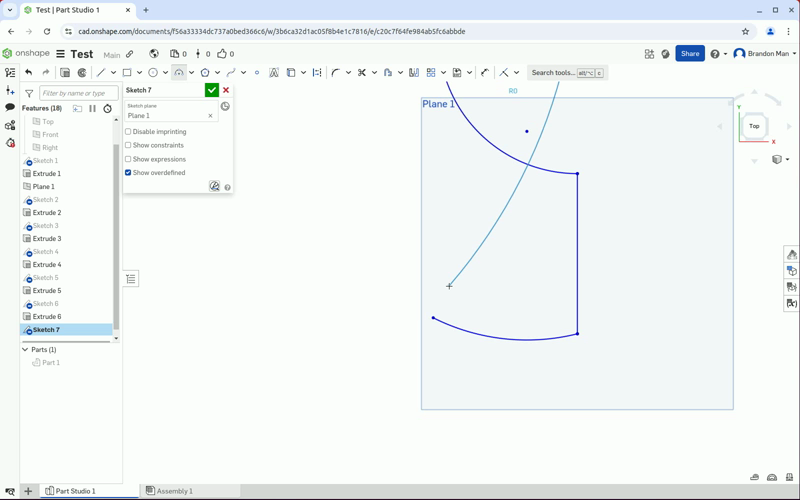
scroll(-6)
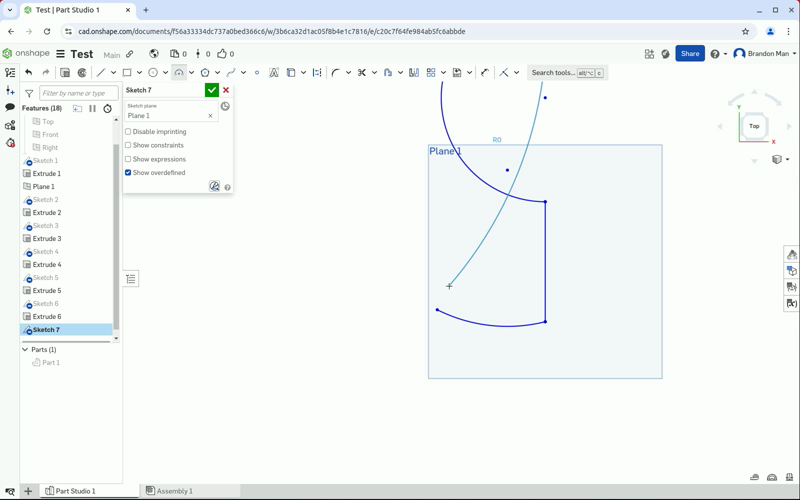
scroll(-6)
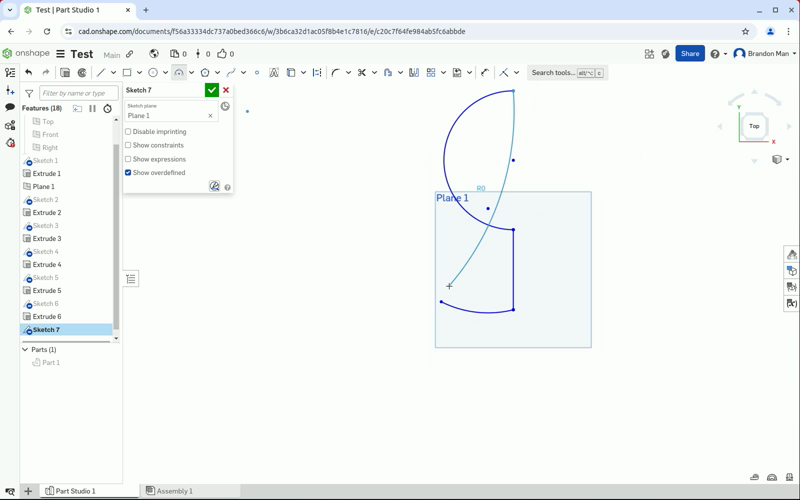
scroll(-6)
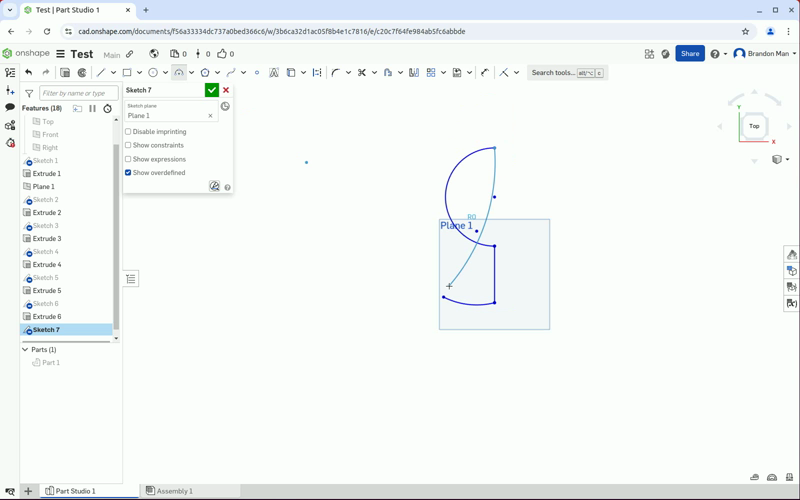
scroll(-6)
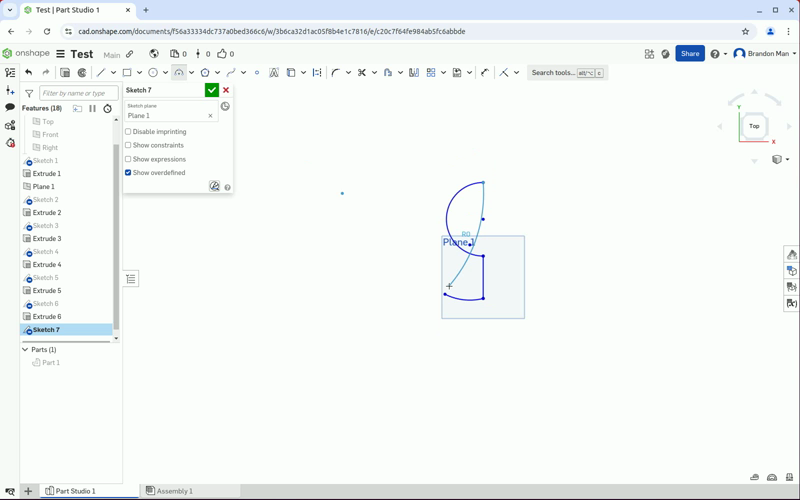
scroll(-6)
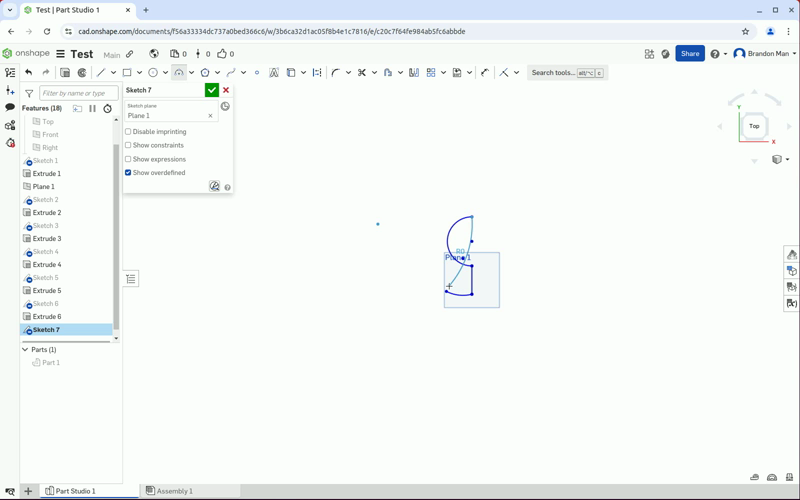
scroll(-6)
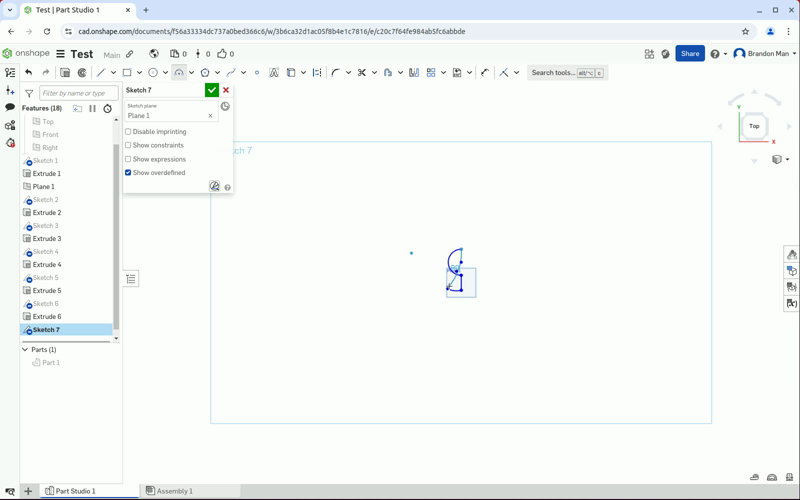
mouse_move(441, 263)
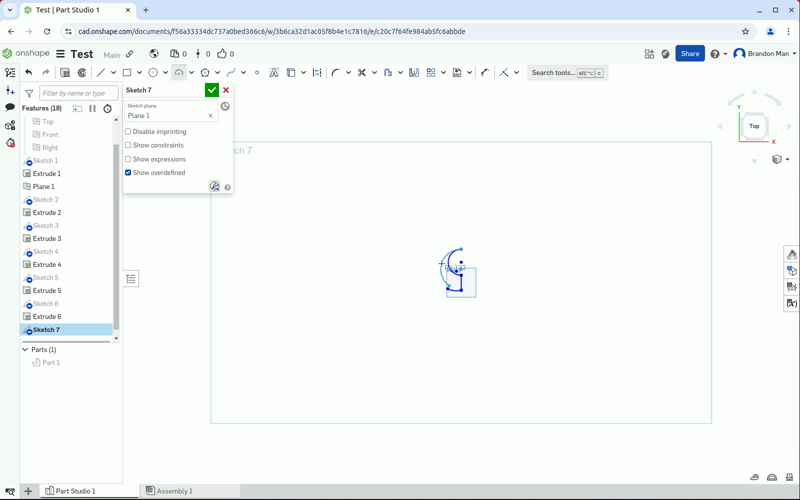
click(441, 263)
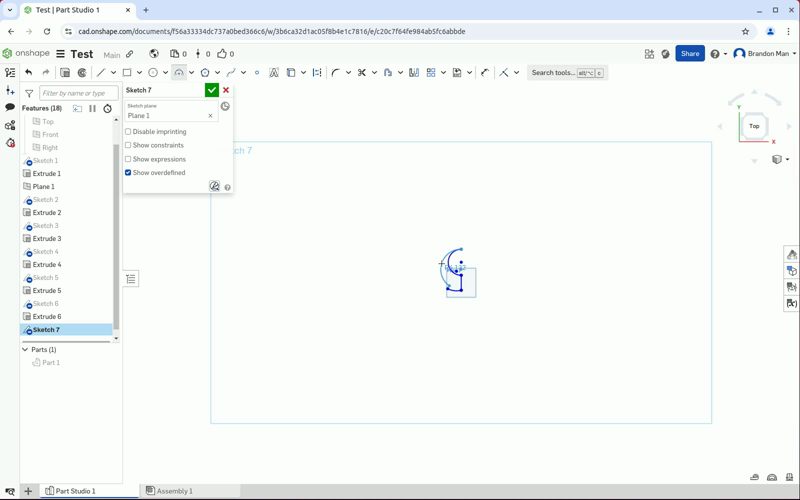
key_up(shift)
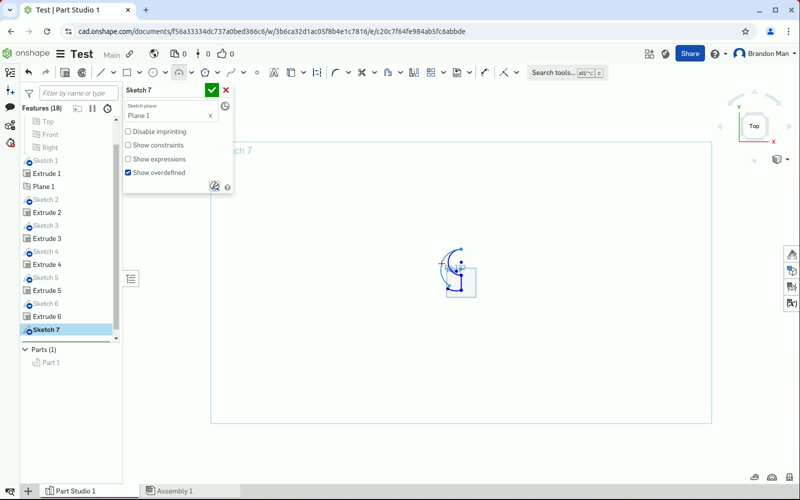
mouse_move(449, 285)
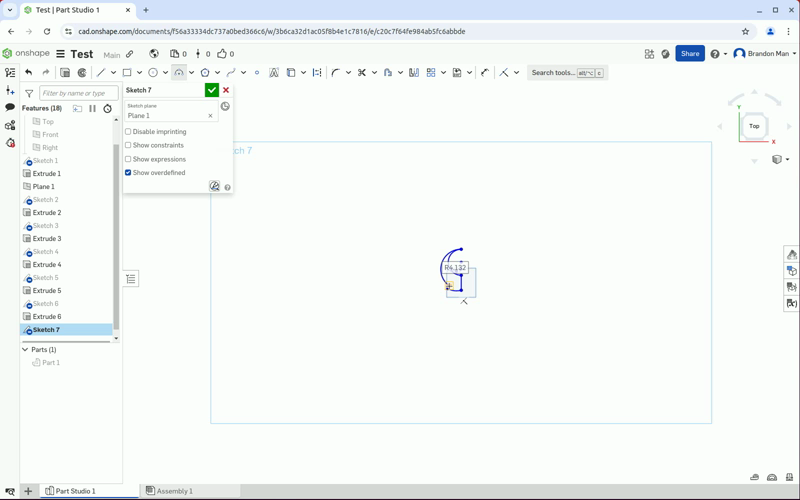
scroll(6)
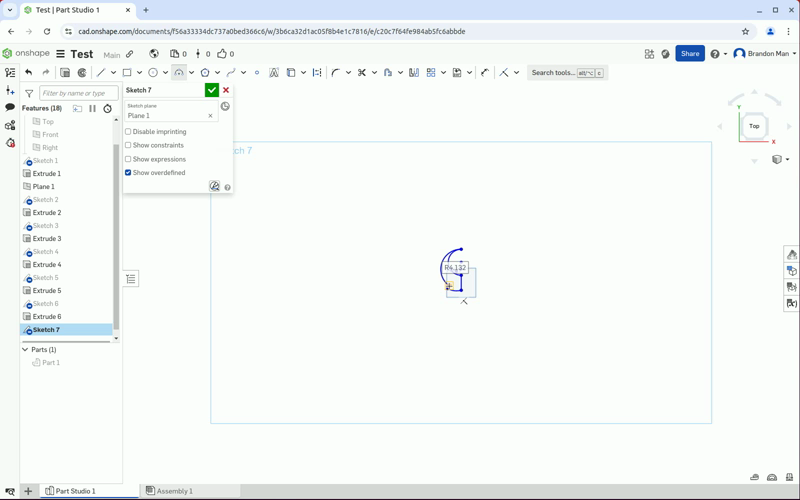
scroll(6)
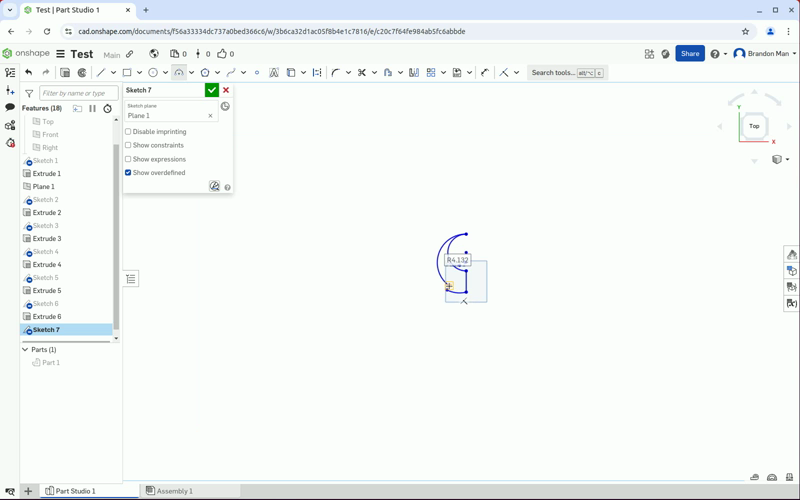
scroll(6)
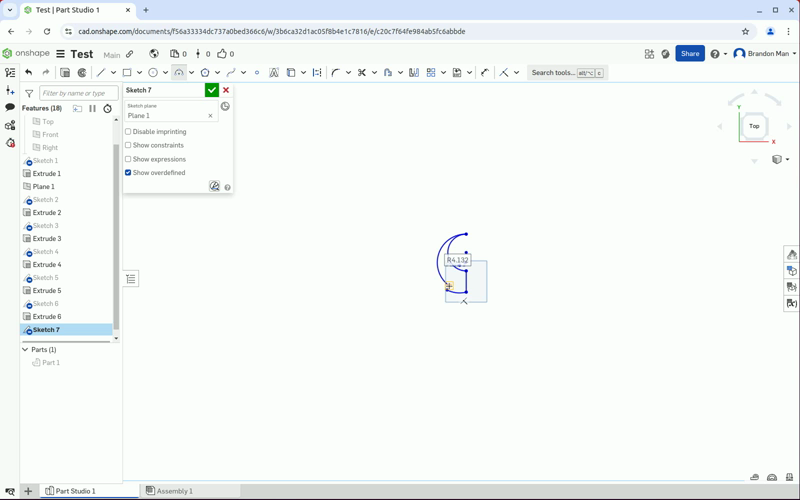
scroll(6)
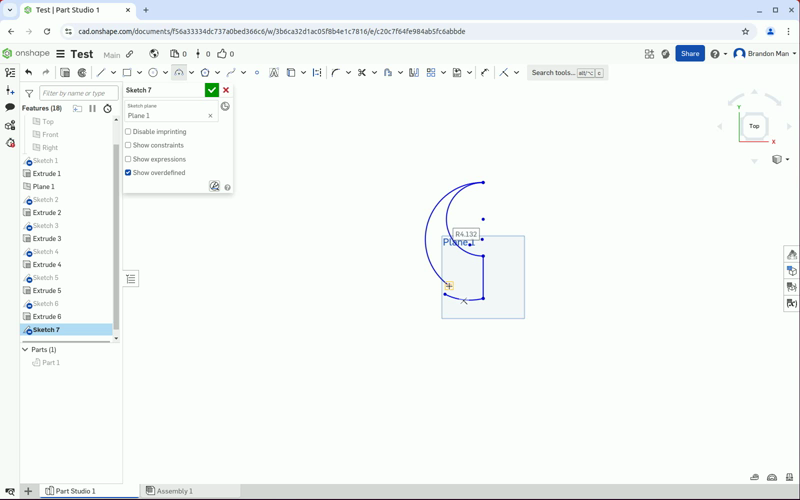
scroll(6)
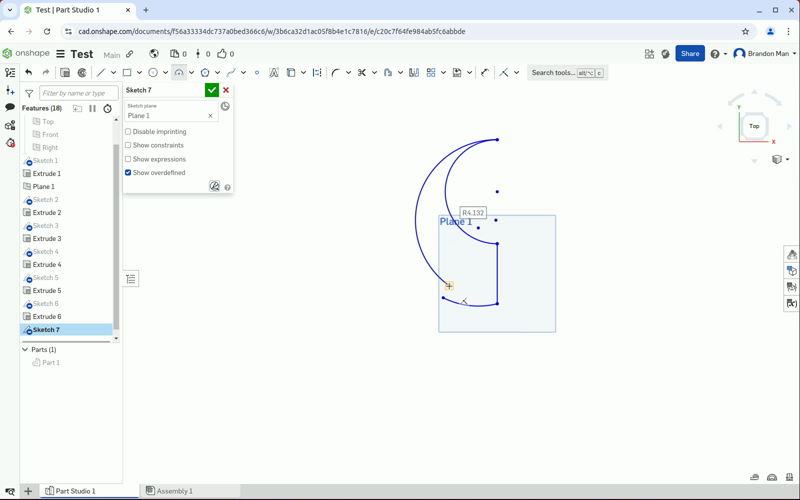
scroll(6)
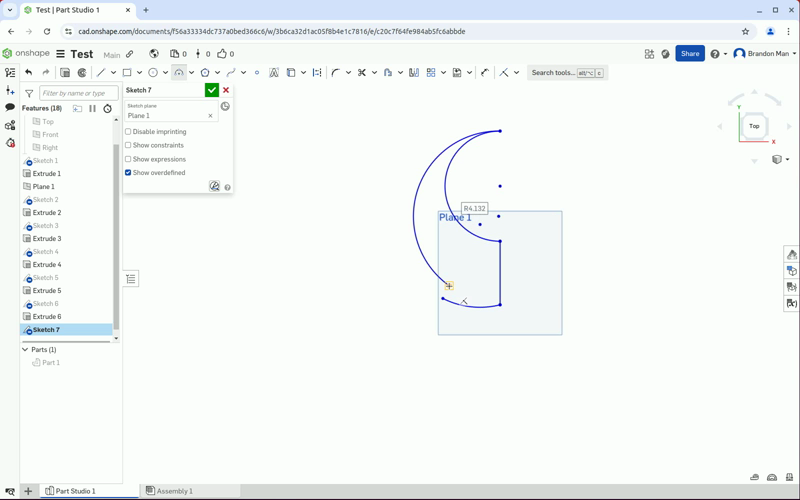
scroll(6)
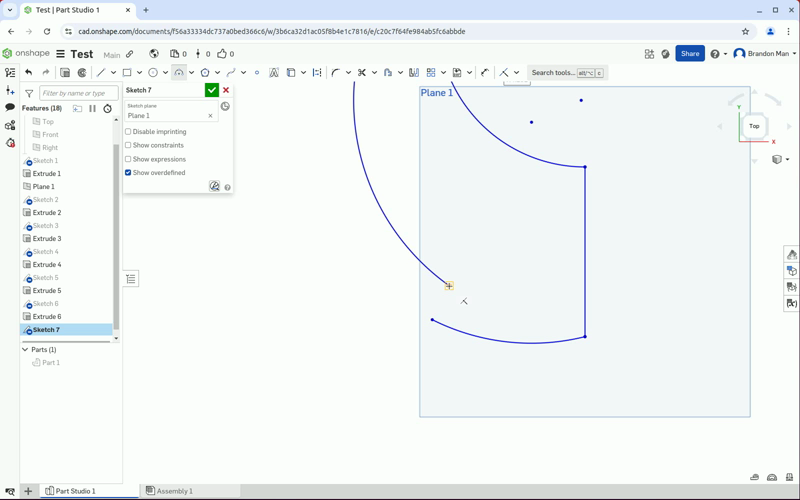
click(449, 285)
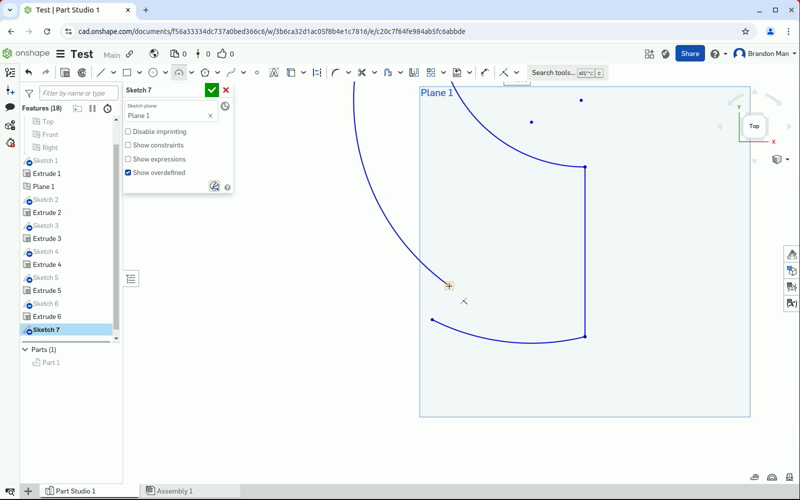
scroll(-6)
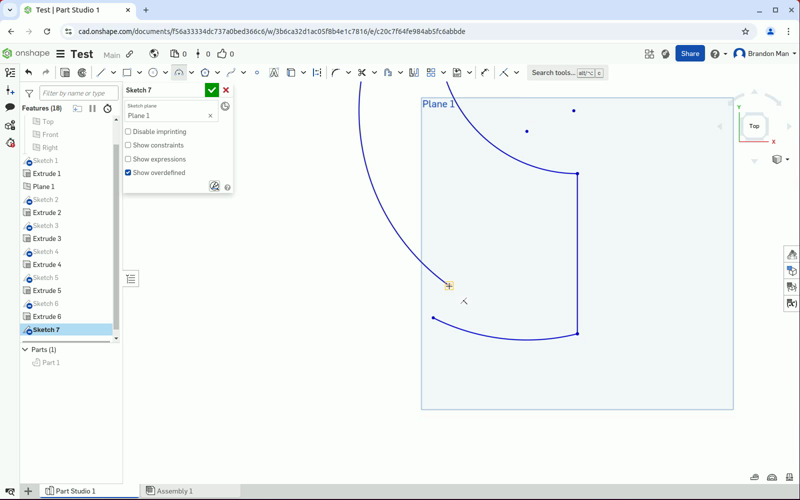
scroll(-6)
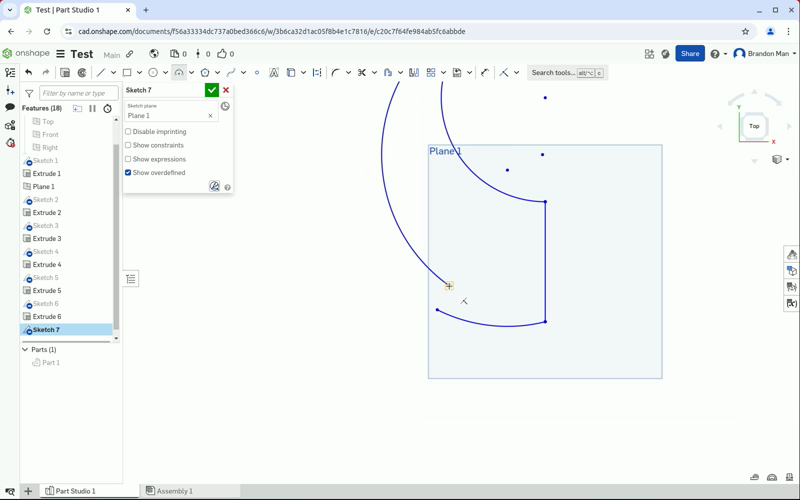
scroll(-6)
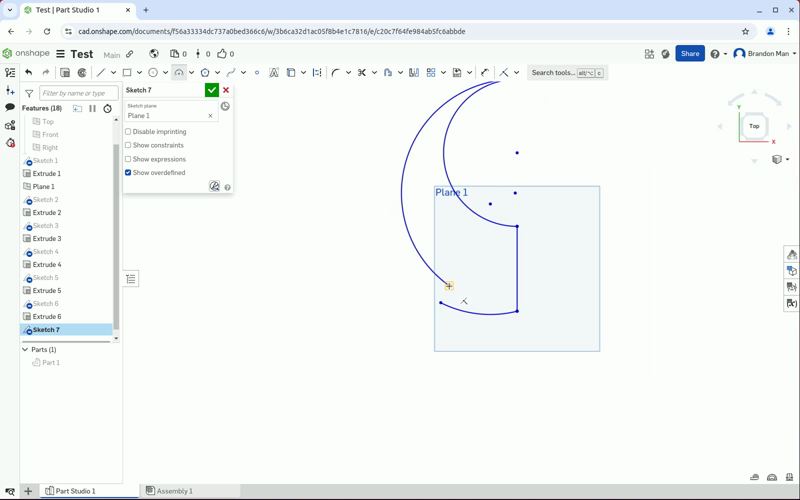
scroll(-6)
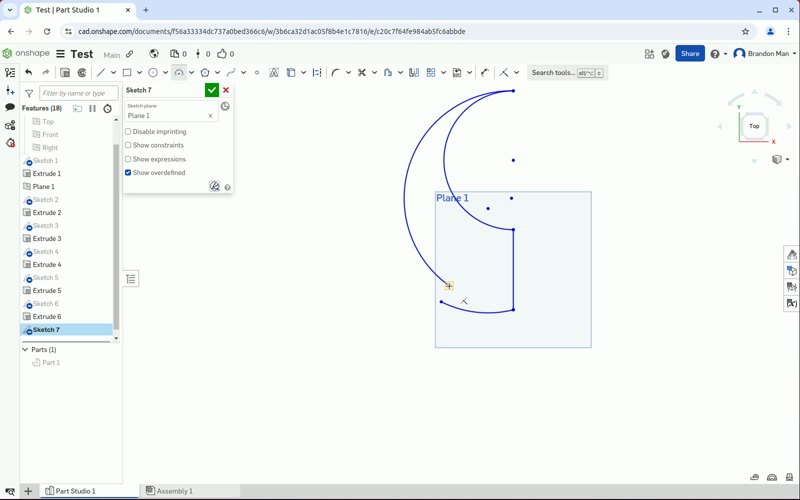
scroll(-6)
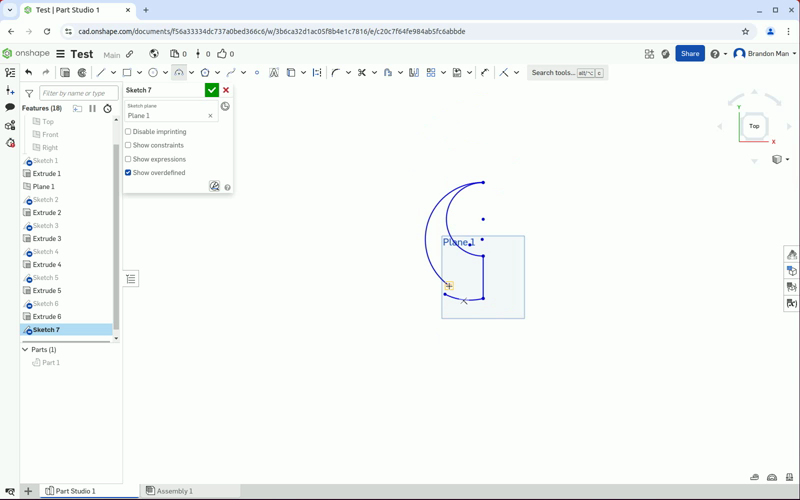
scroll(-6)
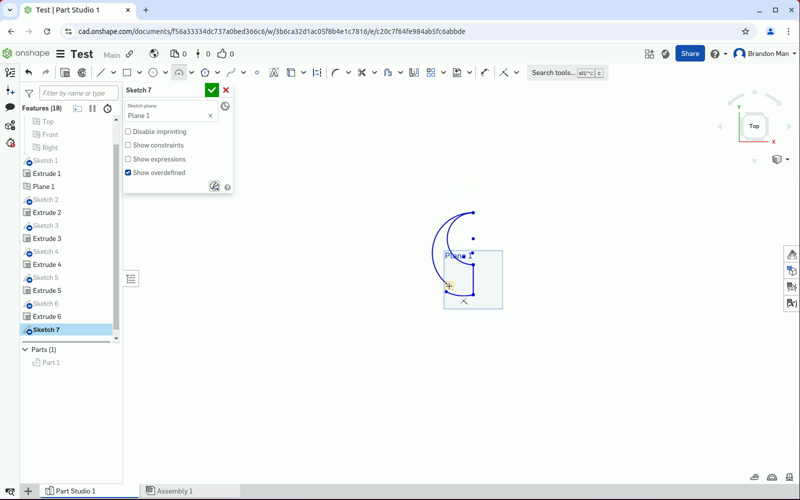
scroll(-6)
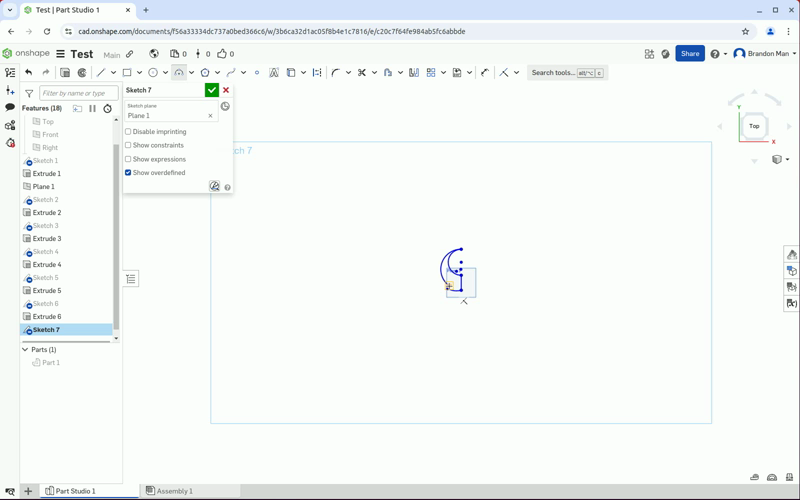
mouse_move(447, 288)
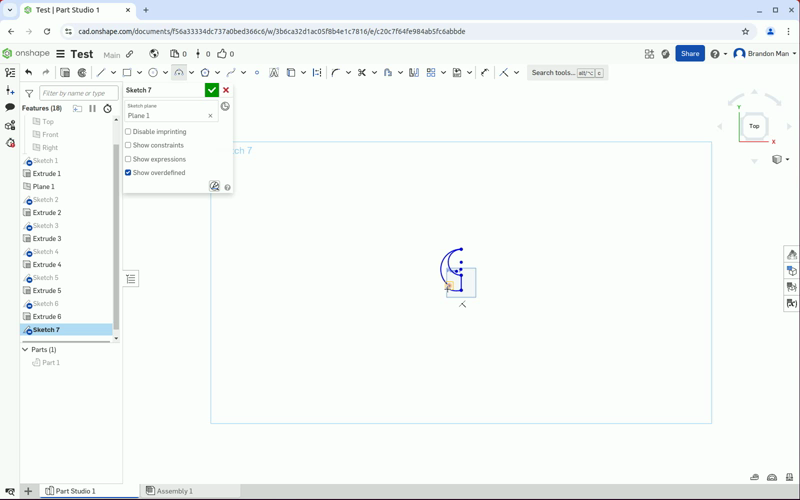
scroll(6)
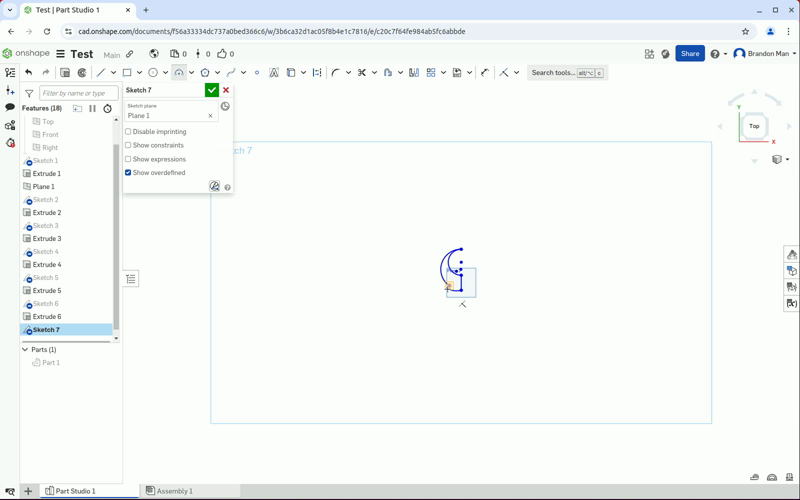
scroll(6)
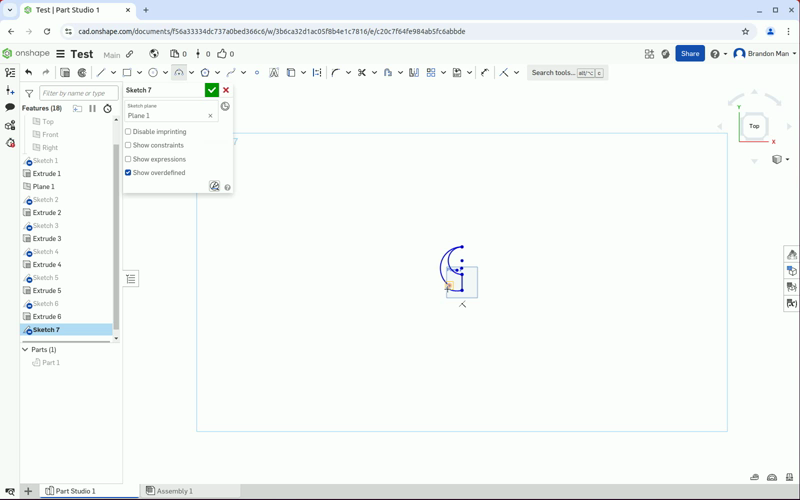
scroll(6)
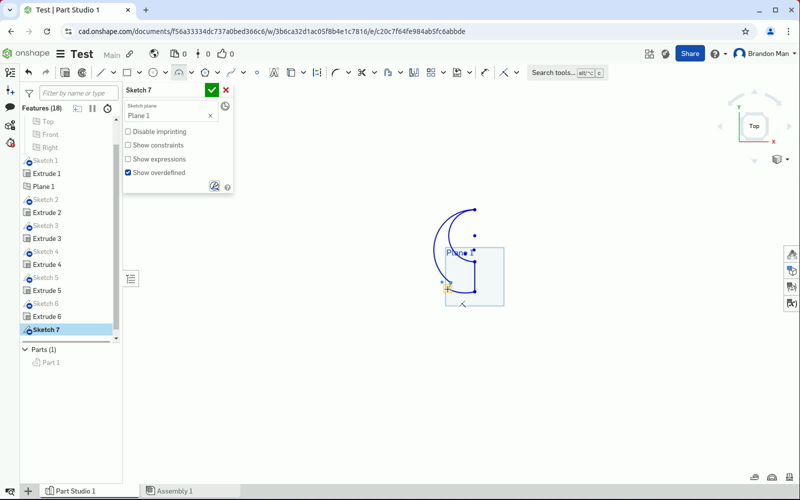
scroll(6)
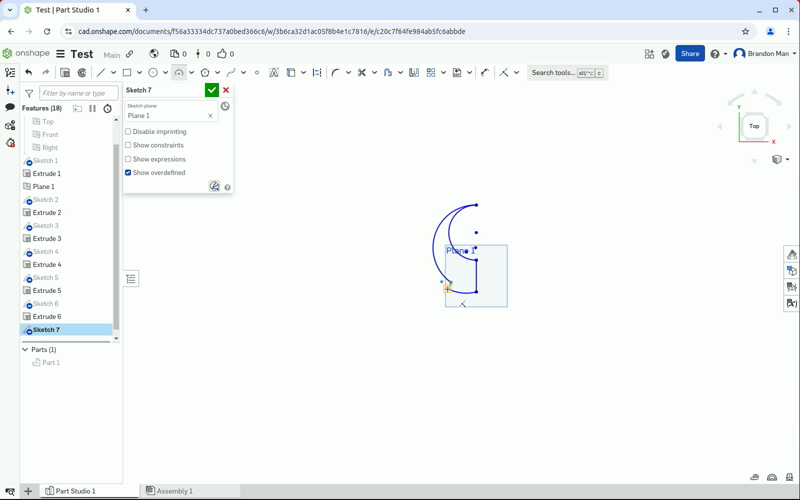
scroll(6)
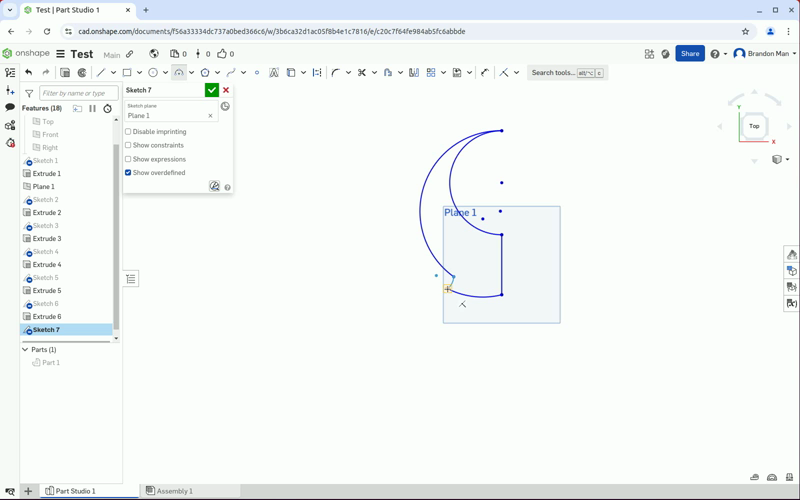
scroll(6)
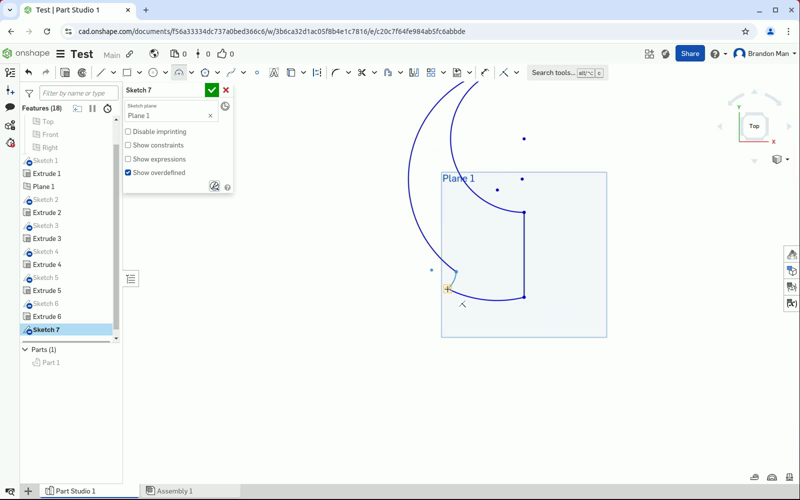
scroll(6)
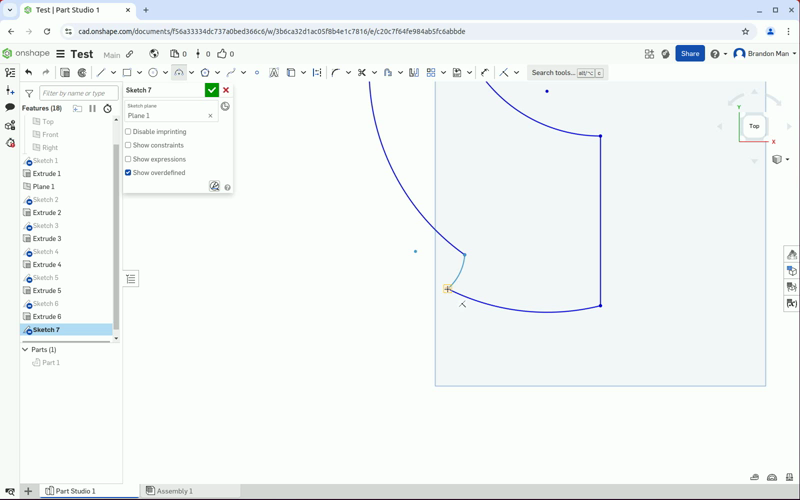
click(447, 288)
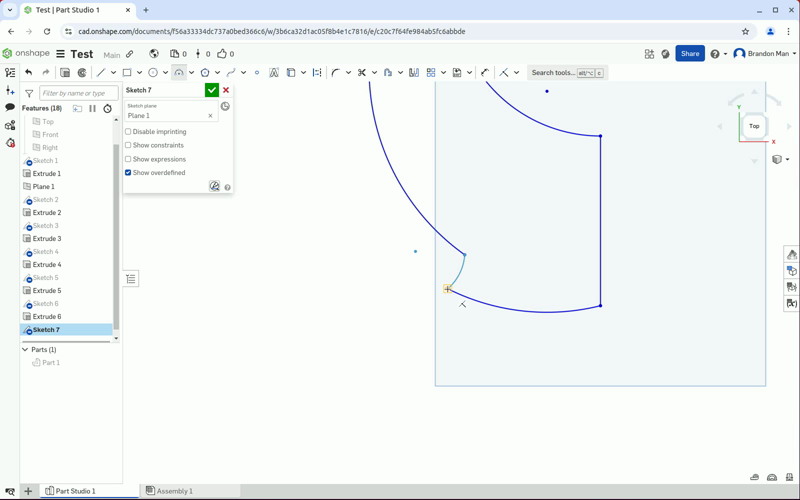
scroll(-6)
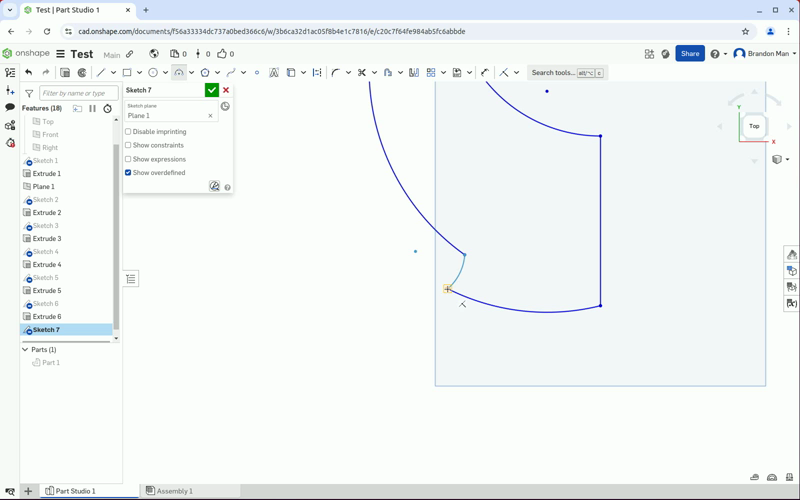
scroll(-6)
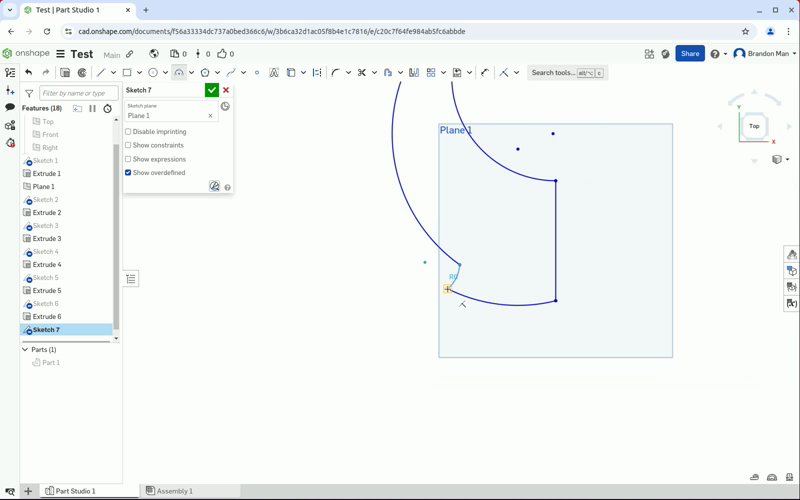
scroll(-6)
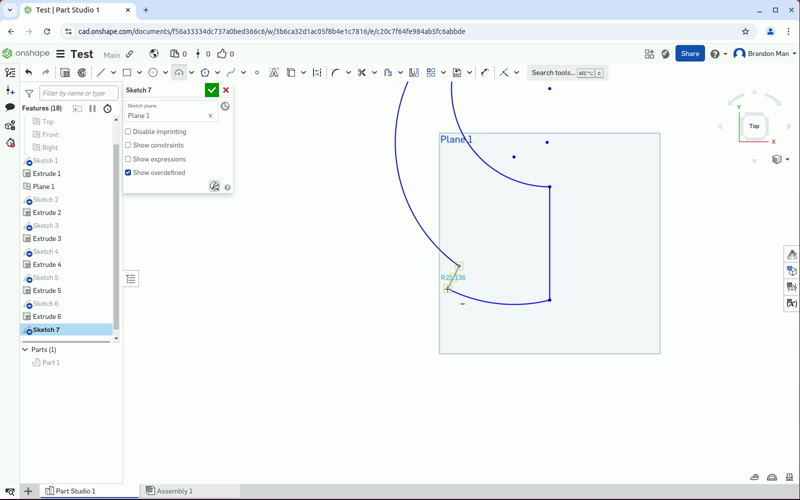
scroll(-6)
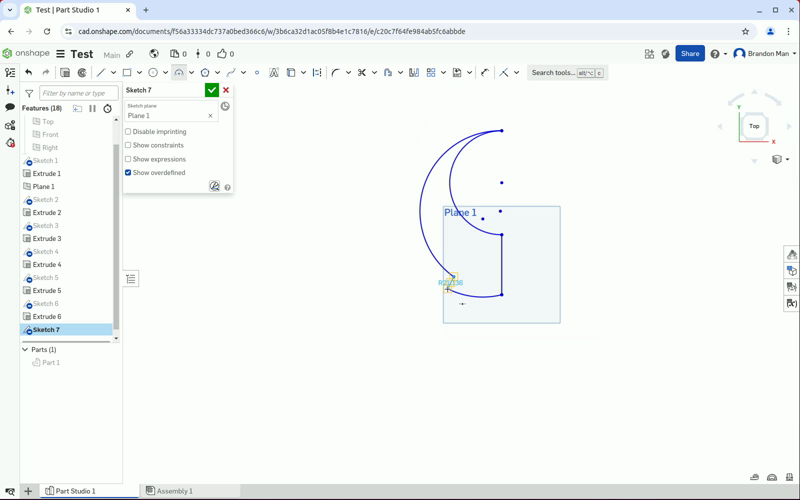
scroll(-6)
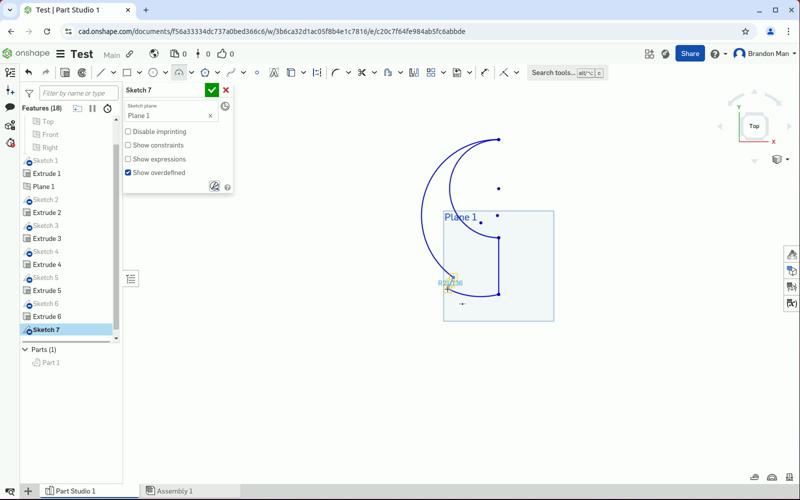
scroll(-6)
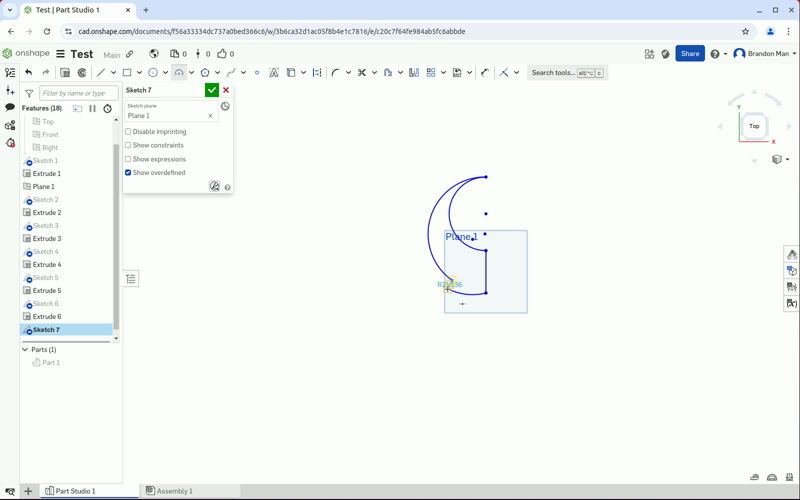
scroll(-6)
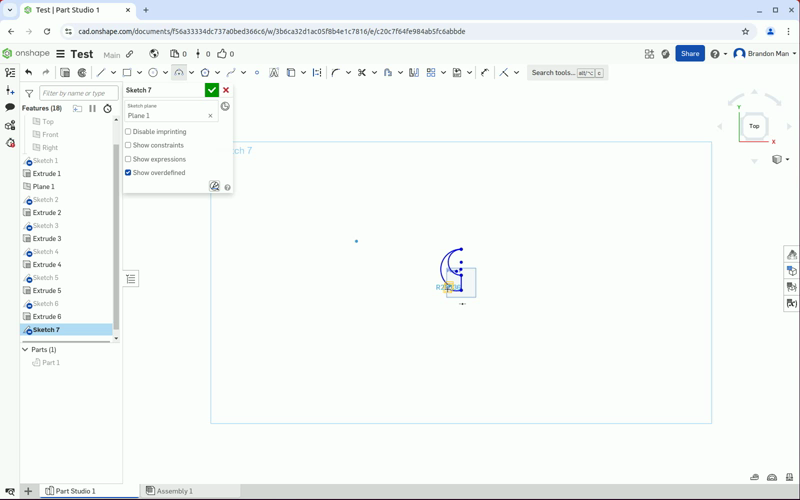
key_down(shift)
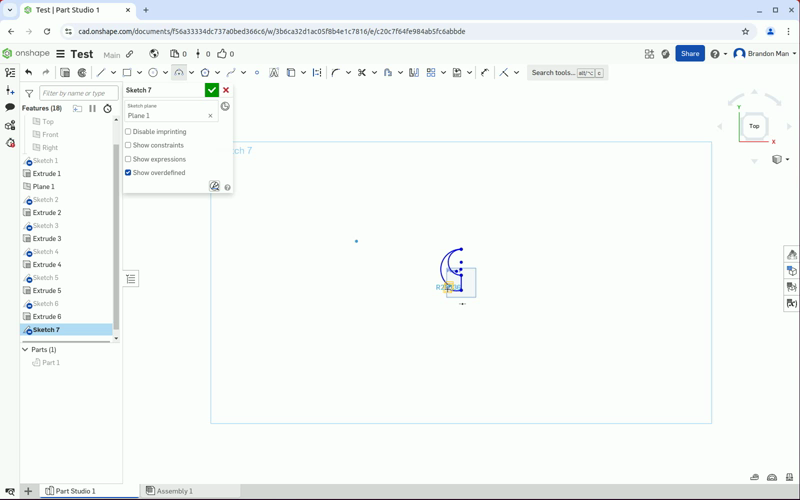
mouse_move(449, 287)
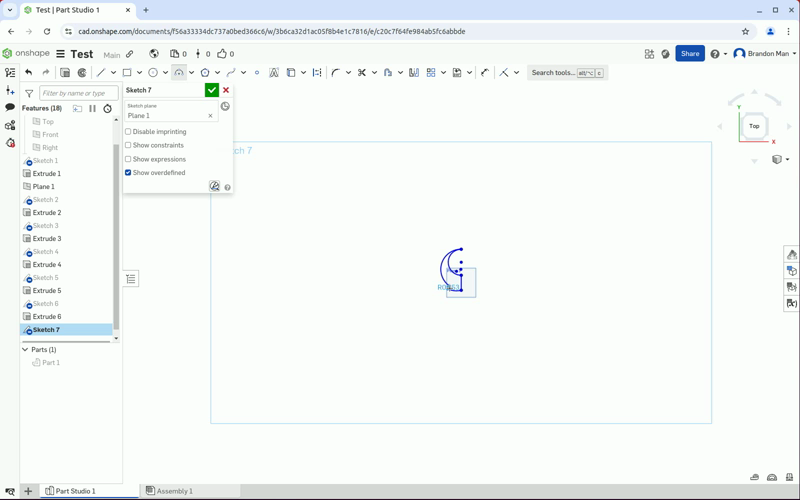
scroll(6)
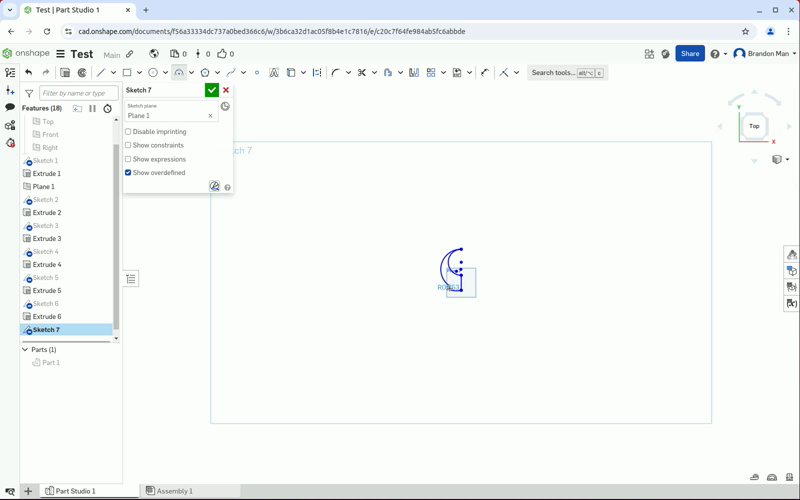
scroll(6)
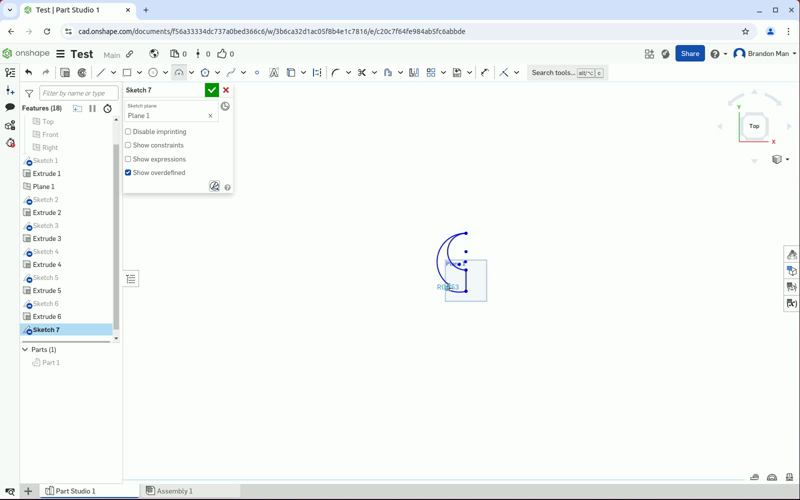
scroll(6)
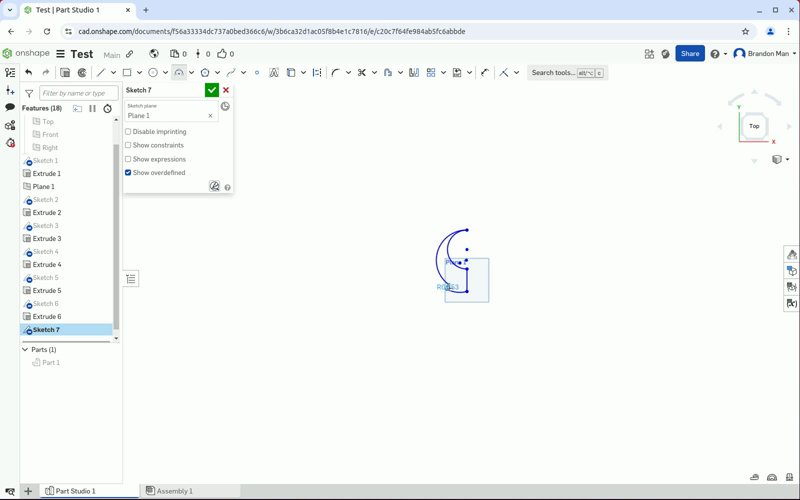
scroll(6)
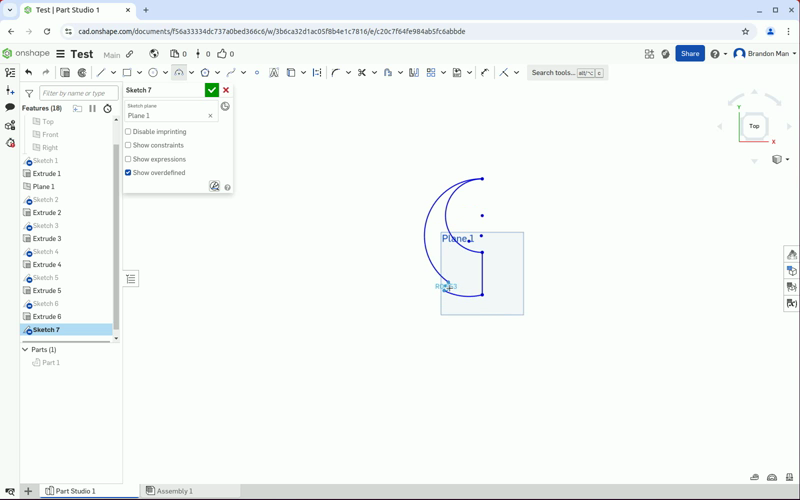
scroll(6)
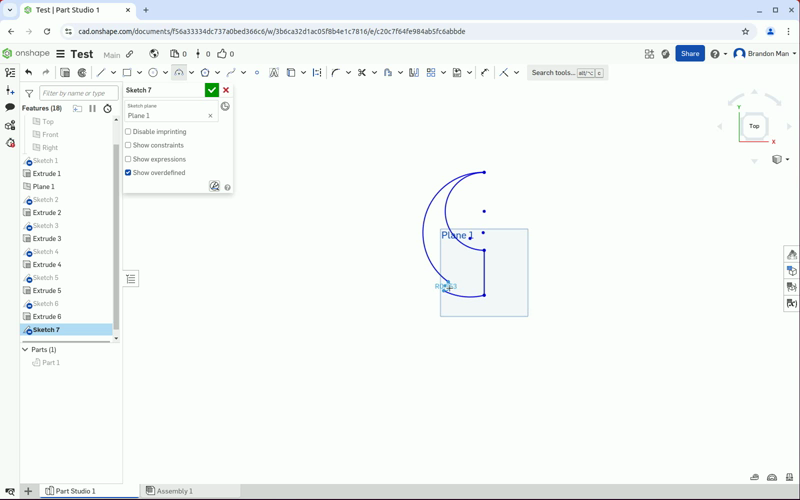
scroll(6)
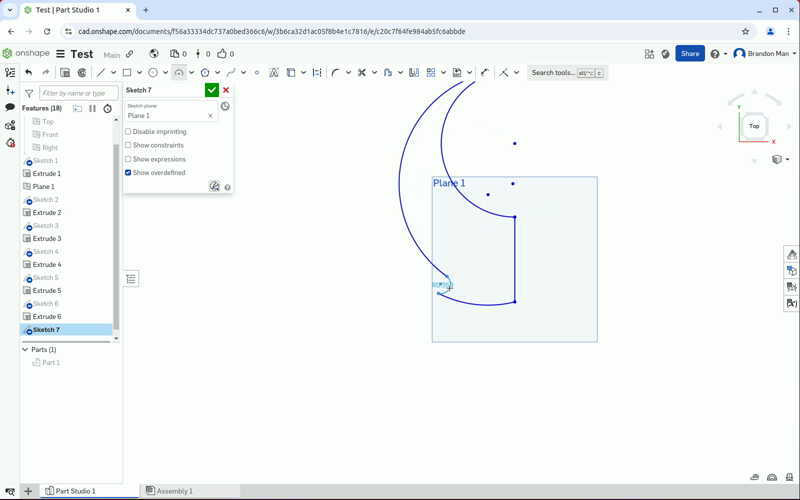
scroll(6)
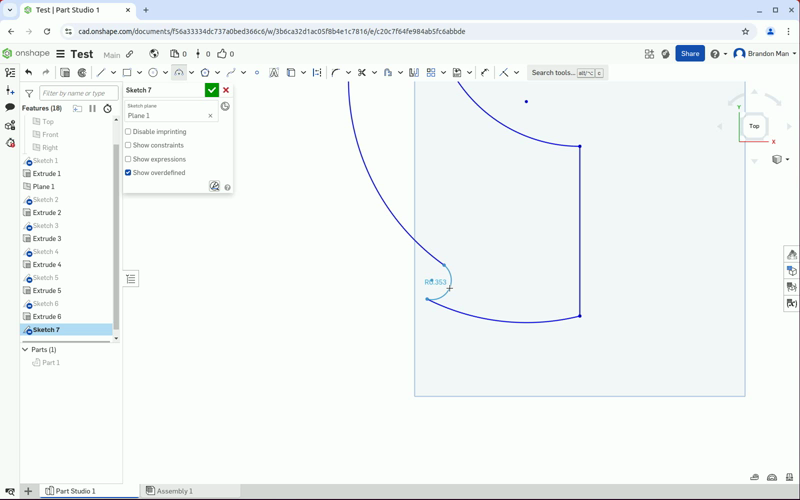
click(449, 287)
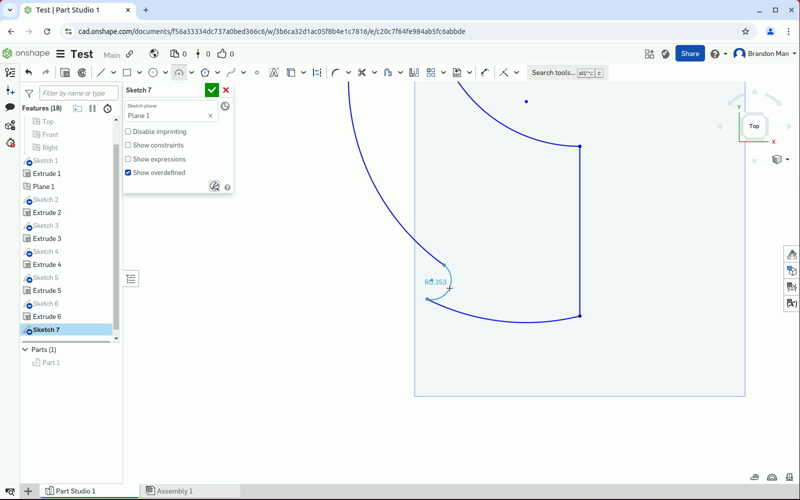
scroll(-6)
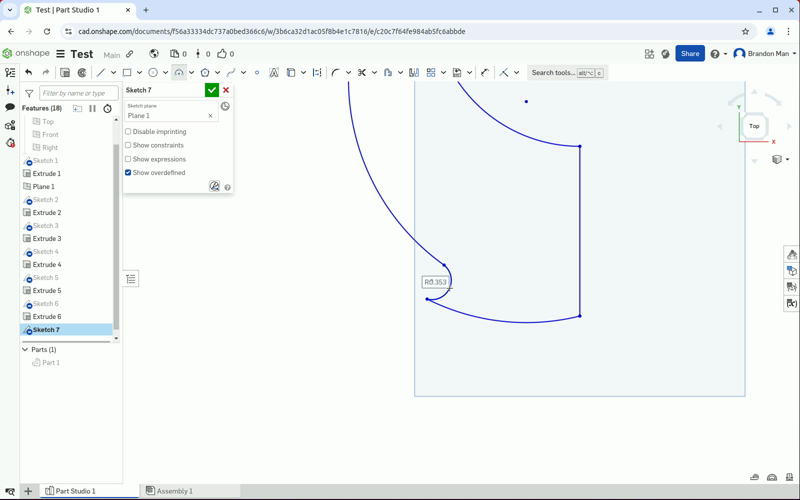
scroll(-6)
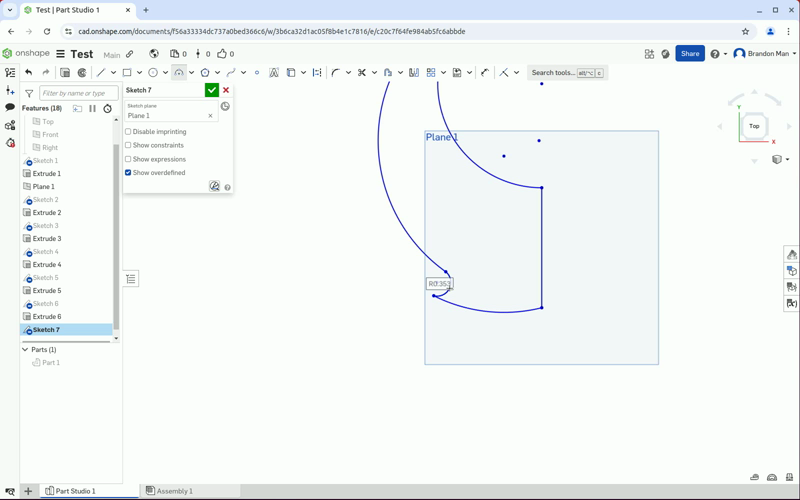
scroll(-6)
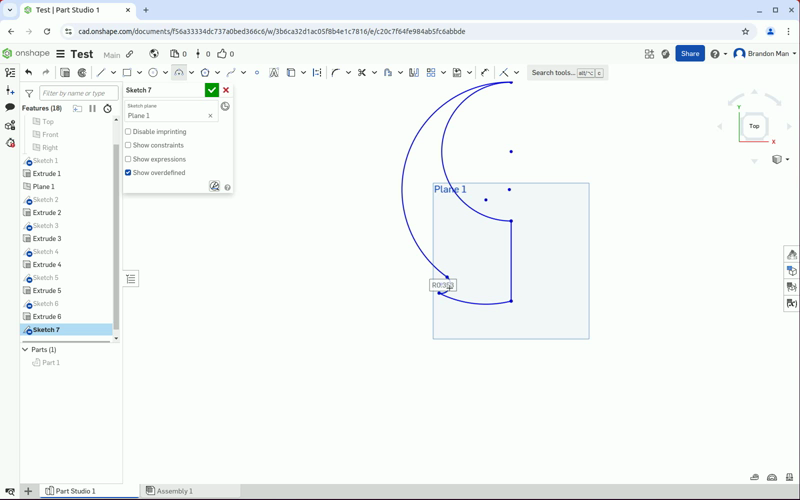
scroll(-6)
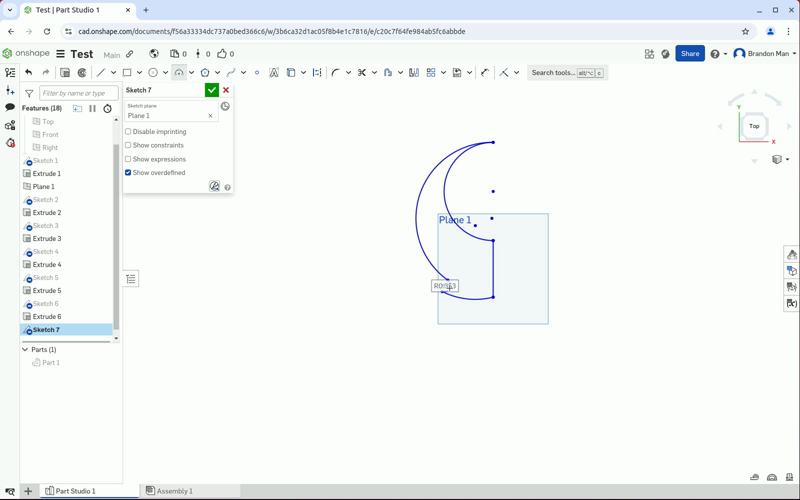
scroll(-6)
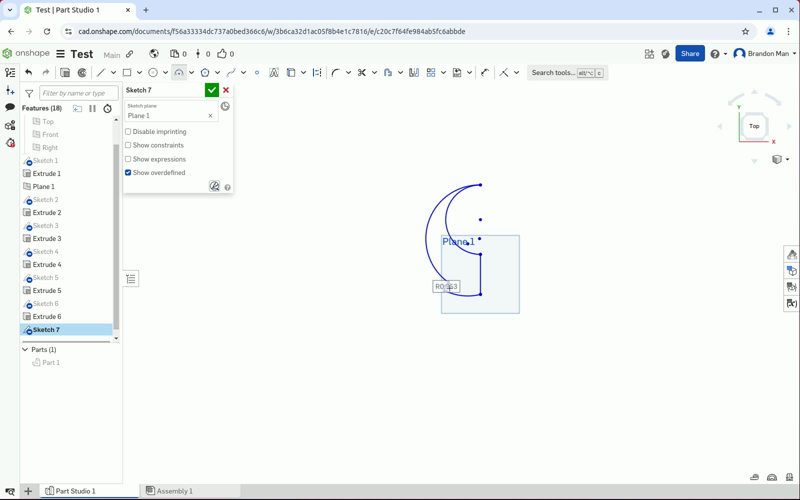
scroll(-6)
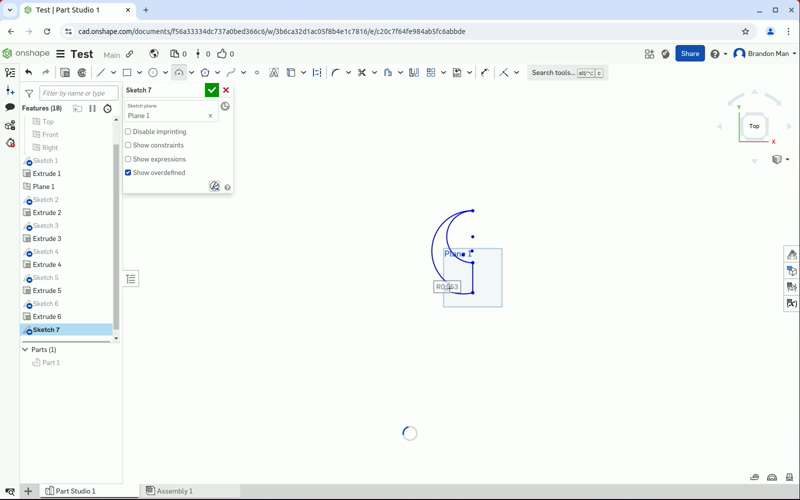
scroll(-6)
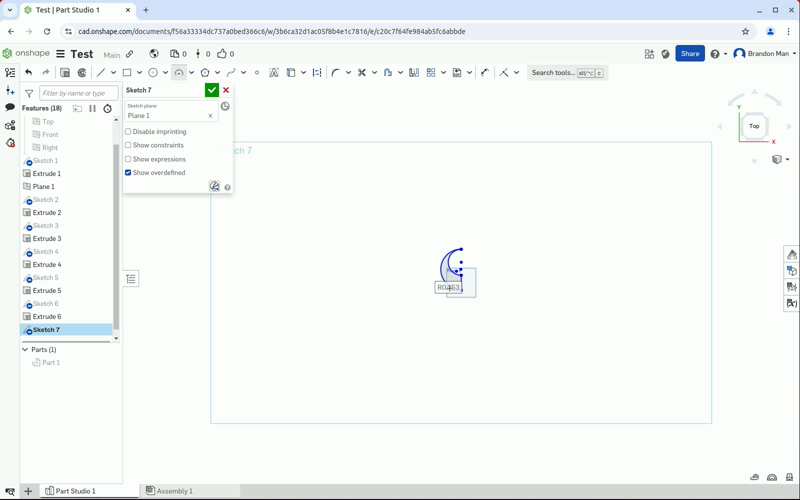
key_up(shift)
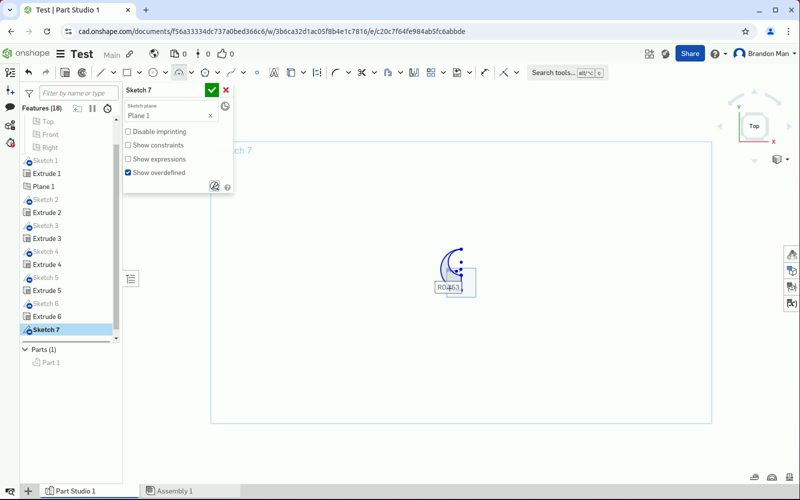
key(esc)
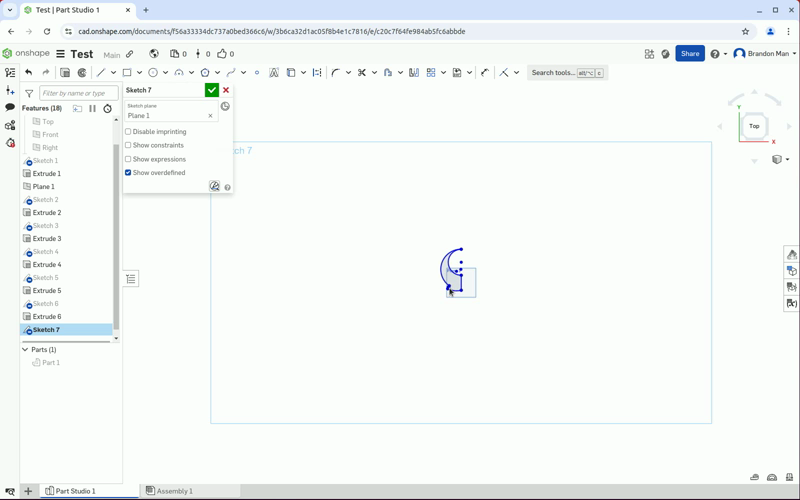
mouse_move(450, 273)
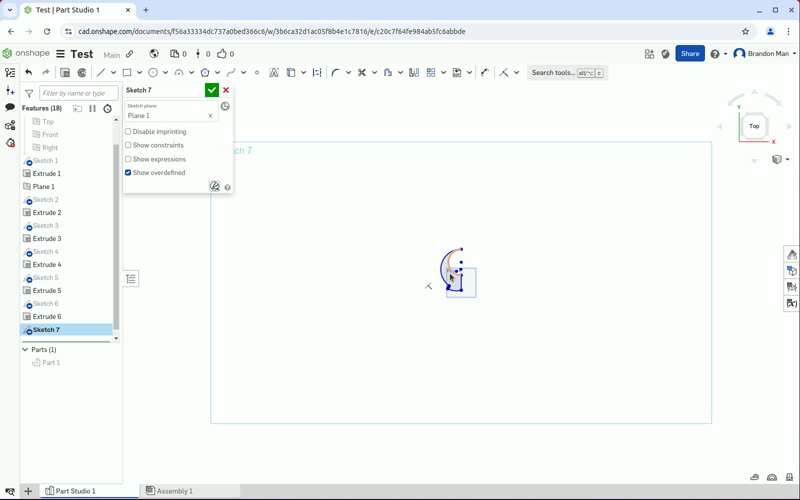
scroll(6)
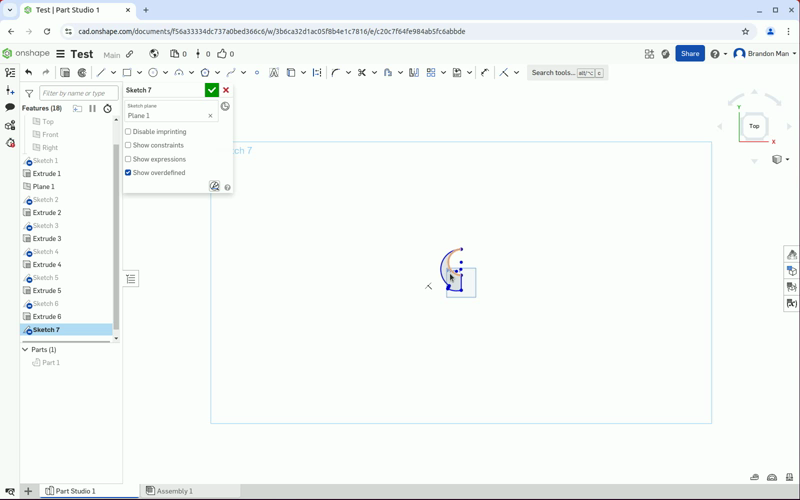
scroll(6)
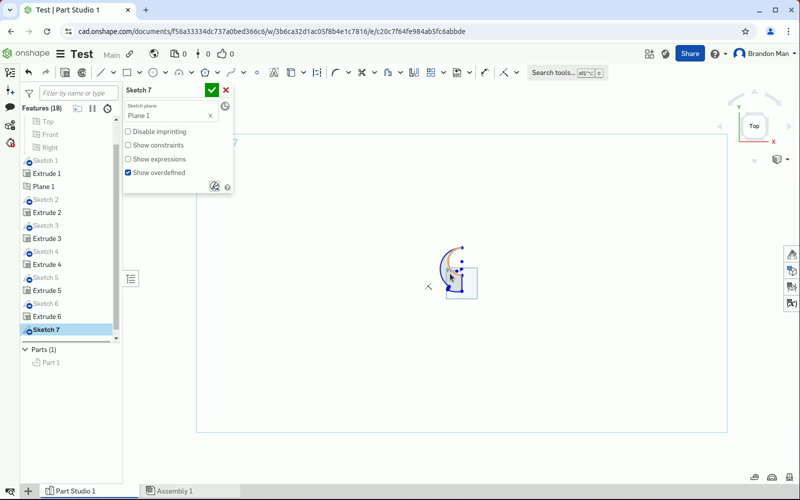
scroll(6)
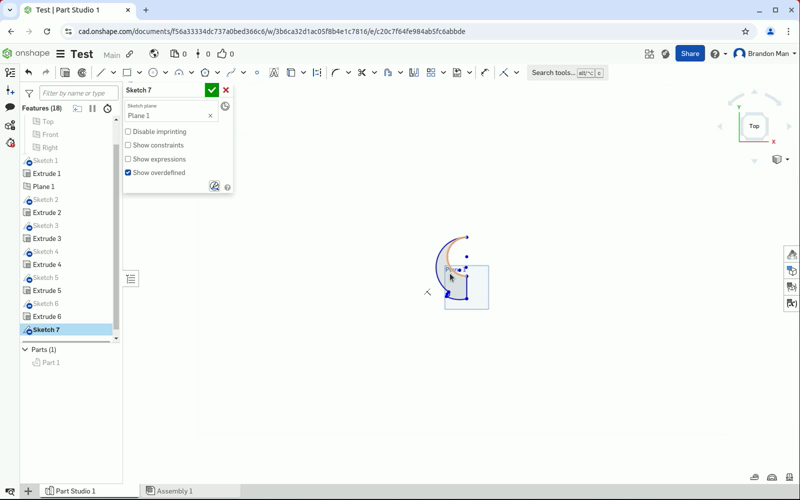
scroll(6)
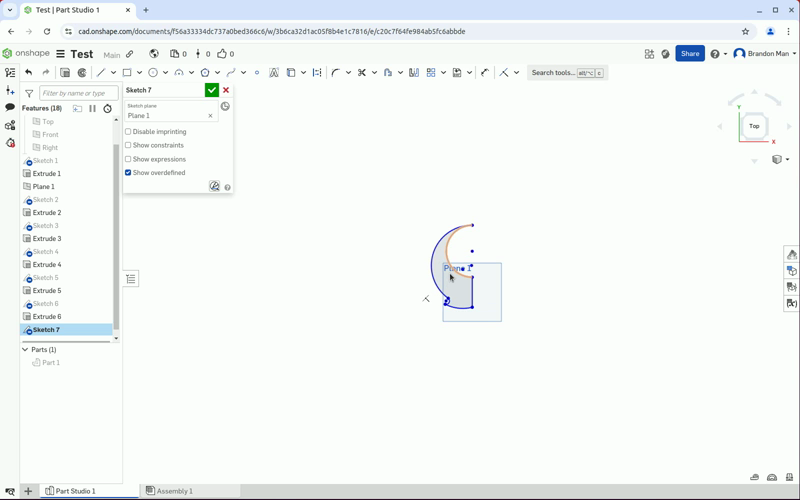
scroll(6)
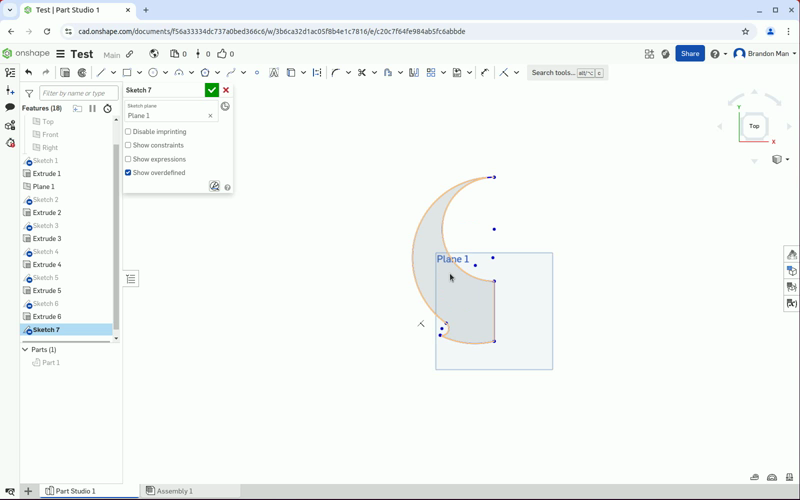
scroll(6)
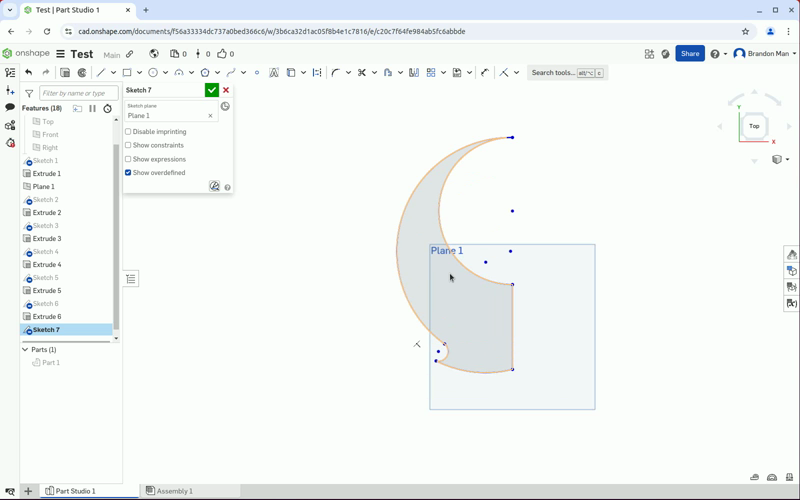
scroll(6)
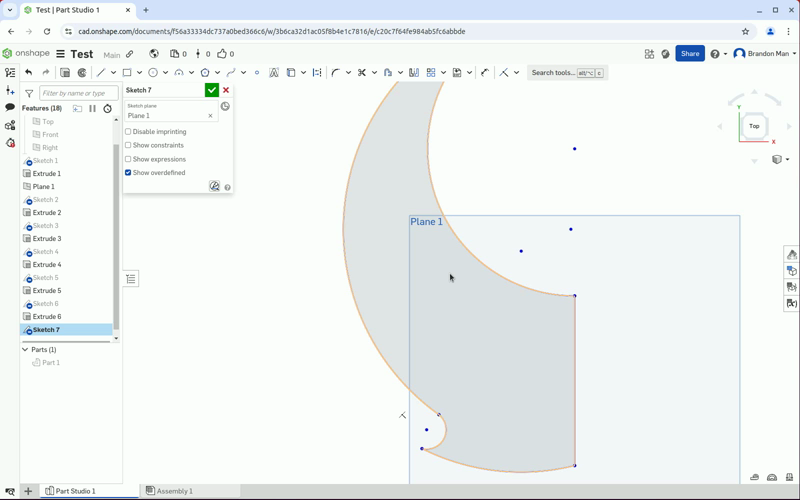
click(450, 273)
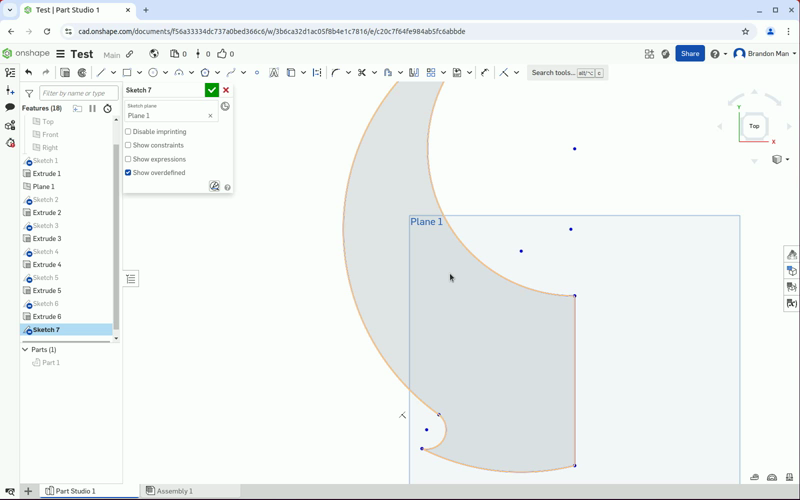
scroll(-6)
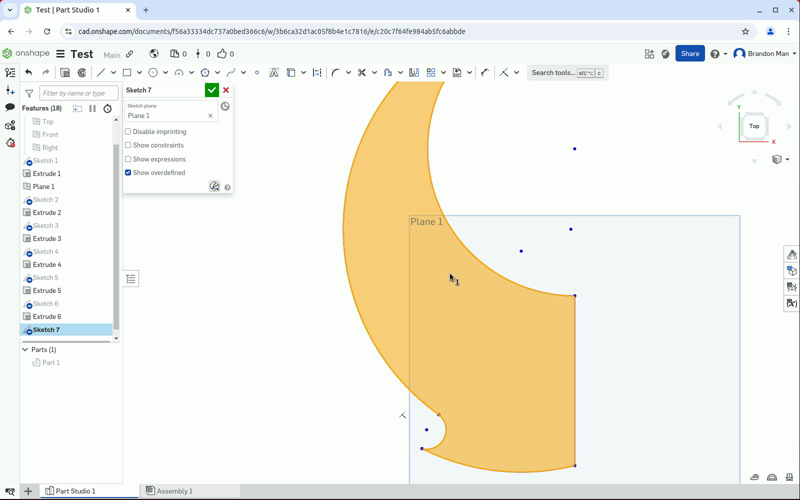
scroll(-6)
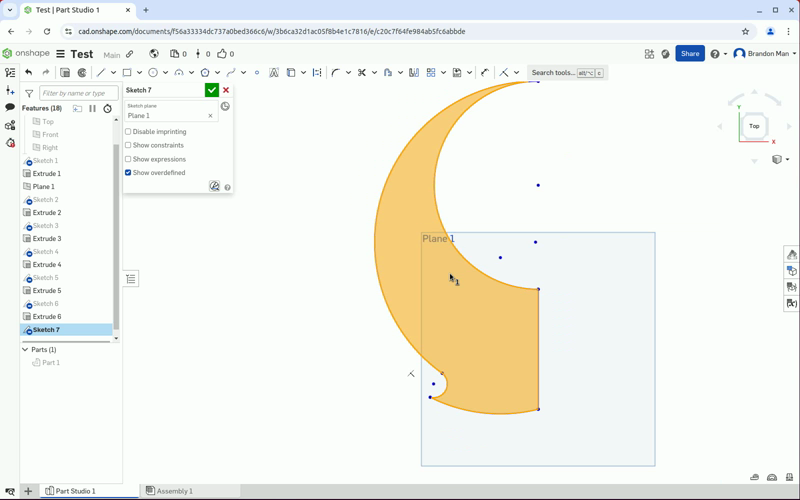
scroll(-6)
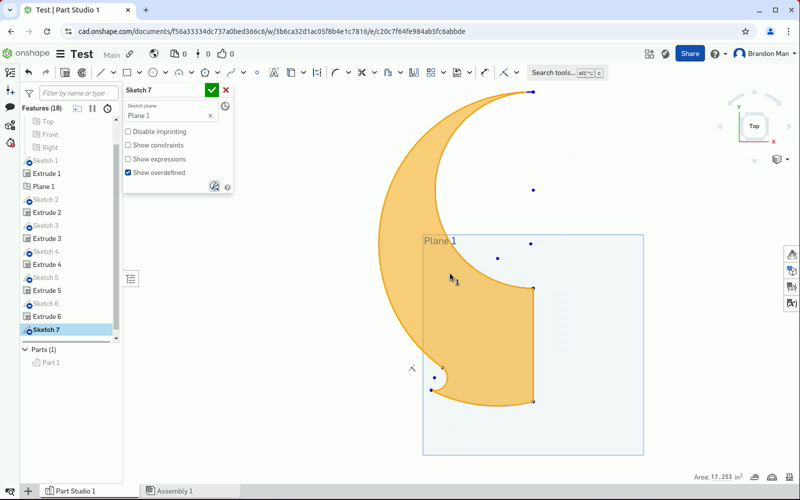
scroll(-6)
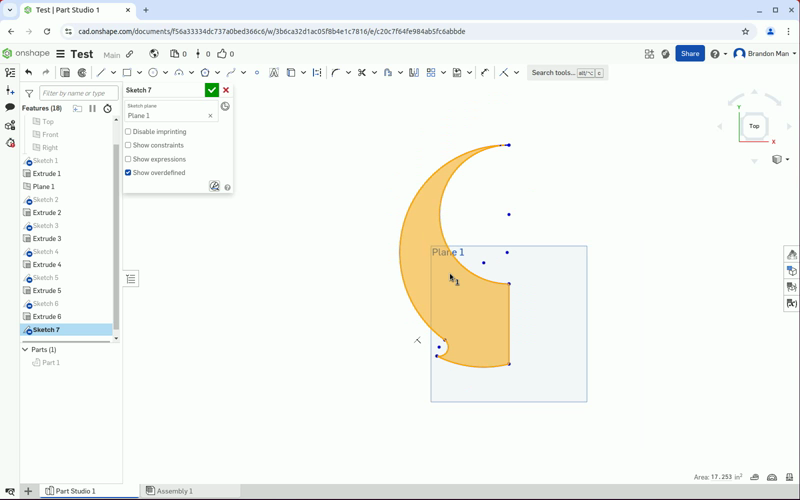
scroll(-6)
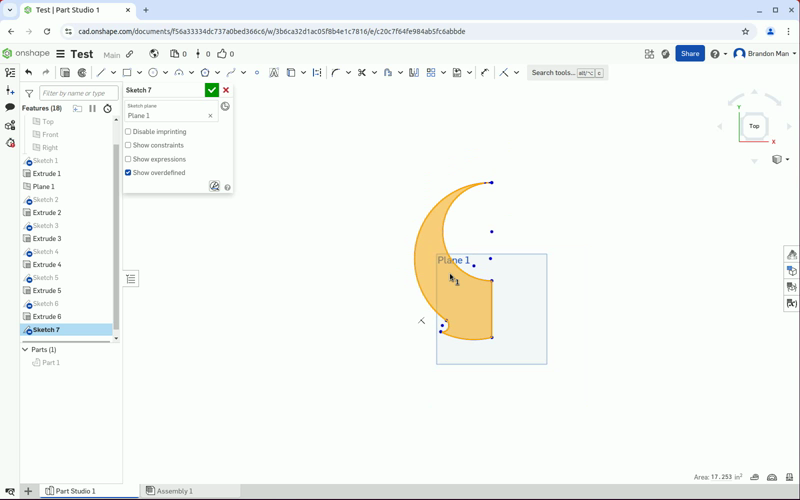
scroll(-6)
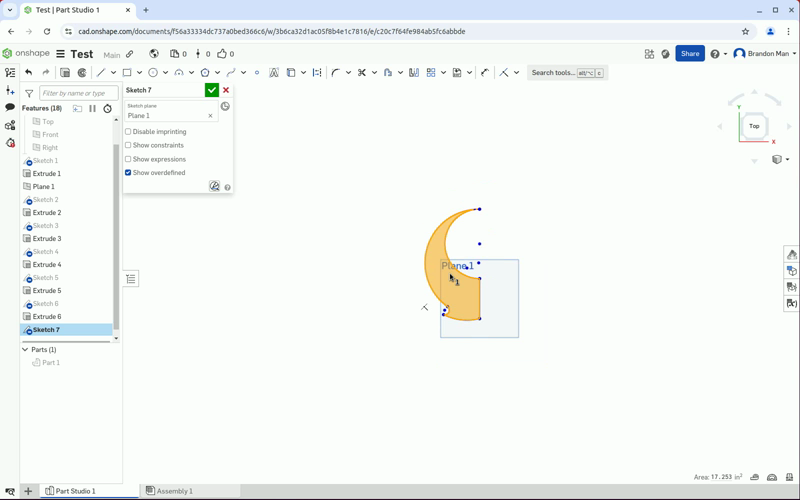
scroll(-6)
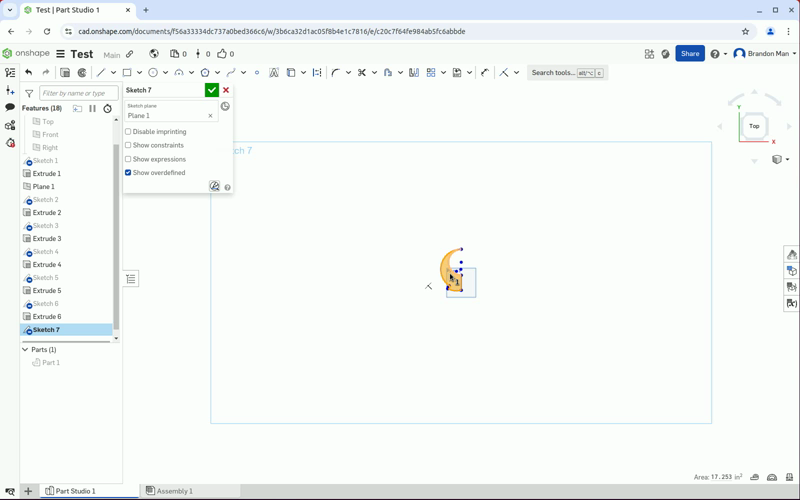
mouse_move(73, 352)
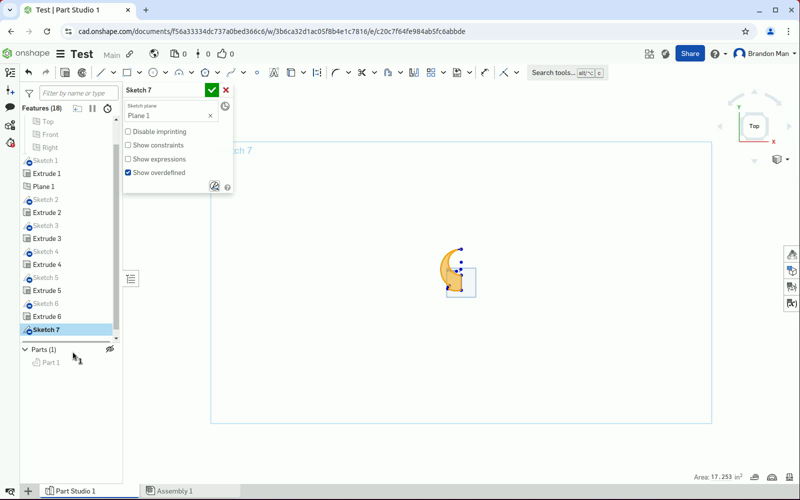
key(shift+y)
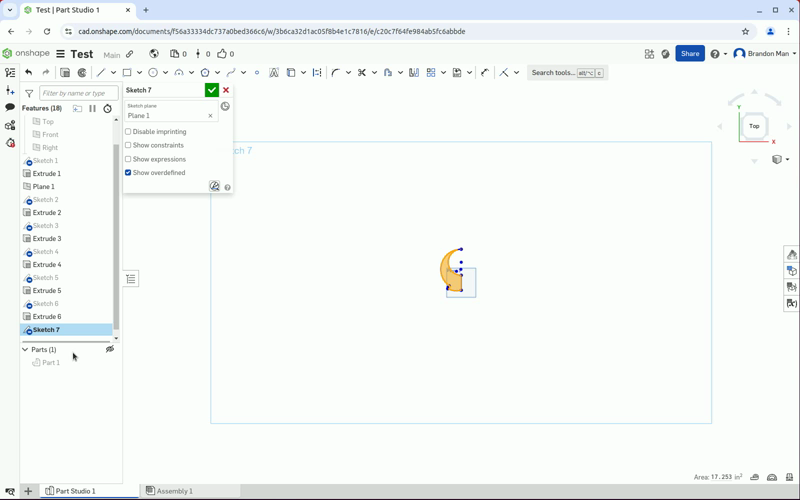
key(shift+e)
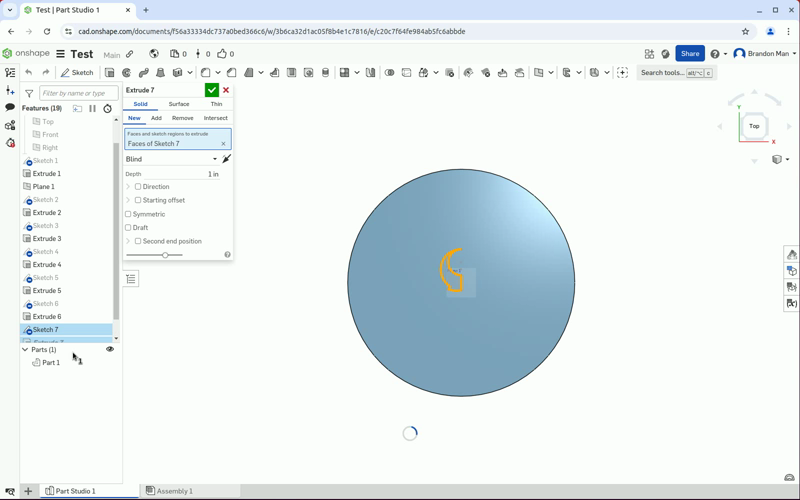
mouse_move(143, 106)
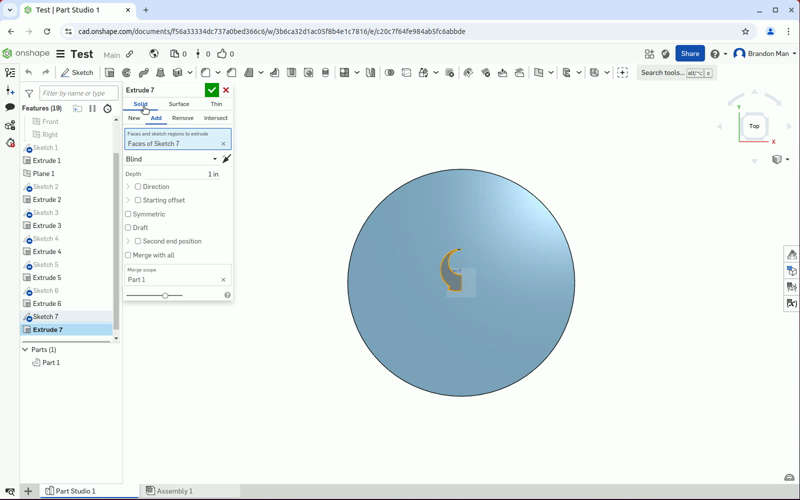
click(143, 106)
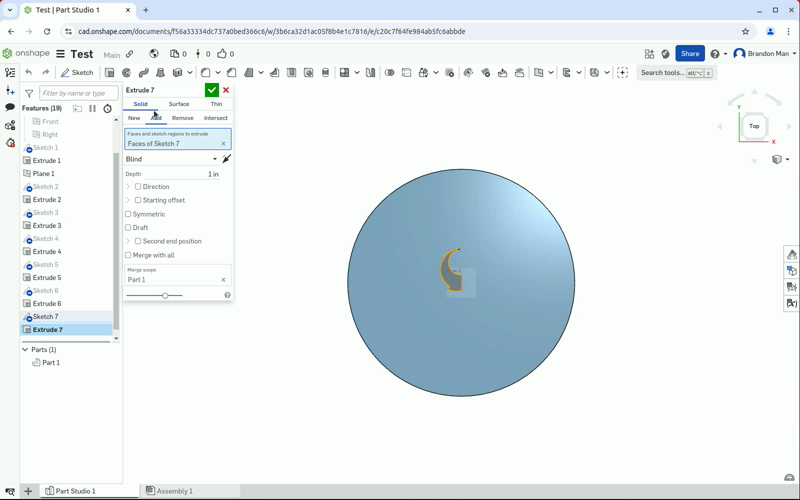
mouse_move(186, 120)
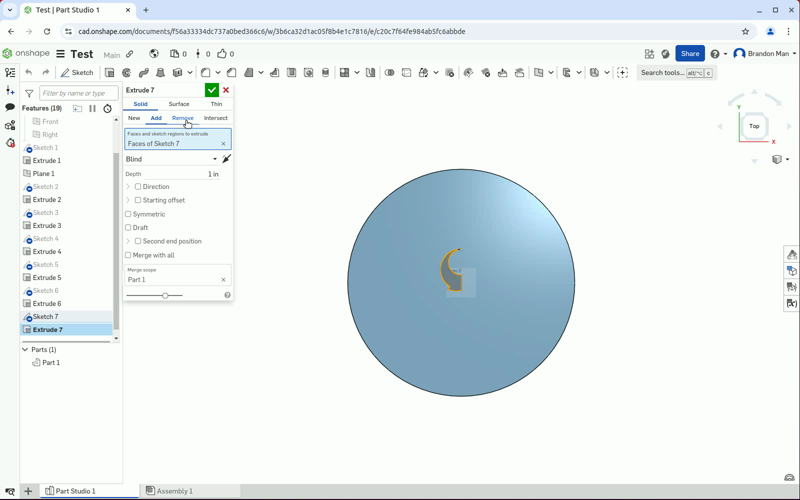
click(186, 120)
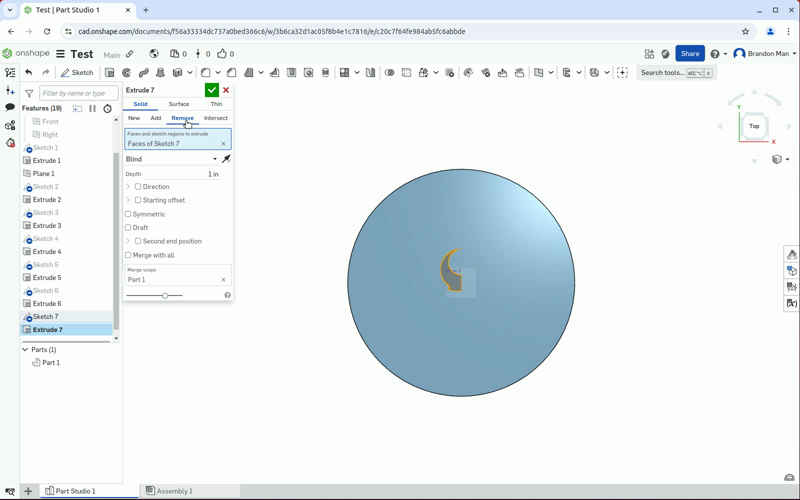
key(tab, 4)
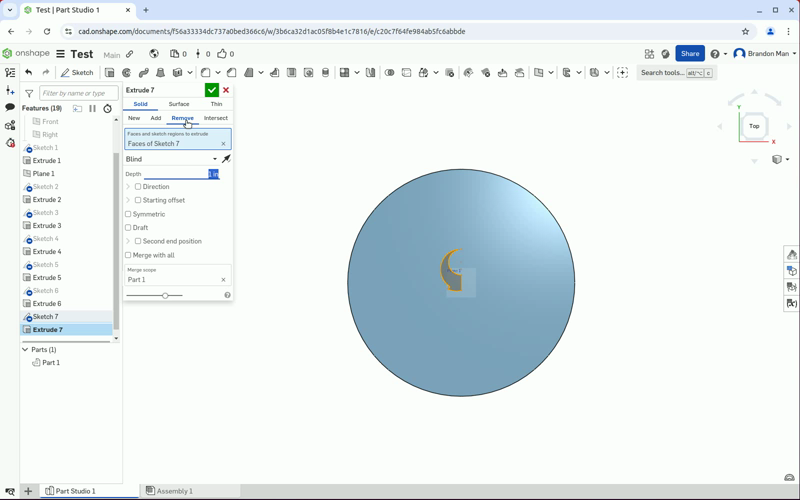
text(25.756)
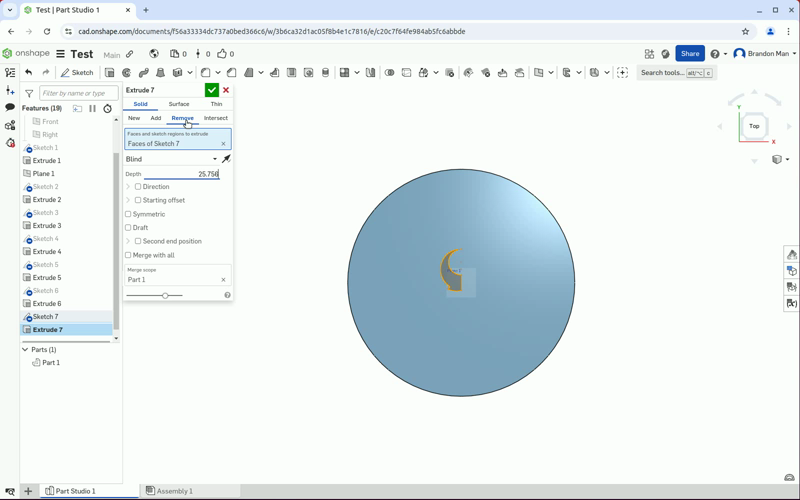
key(tab, 6)
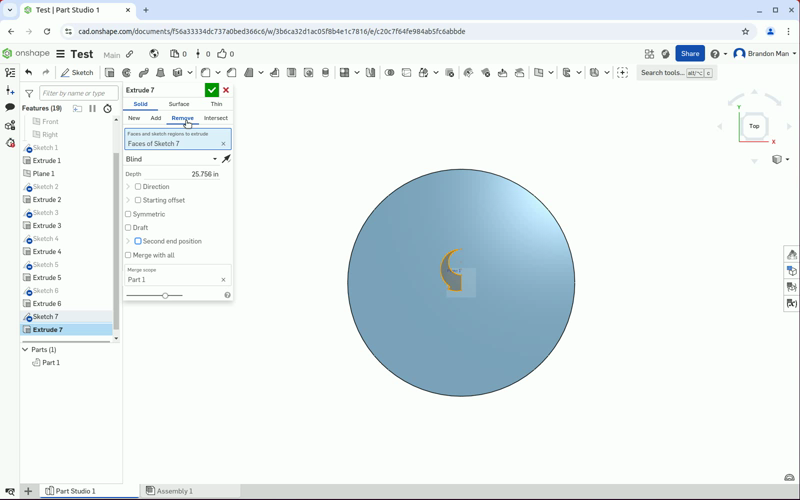
key(space)
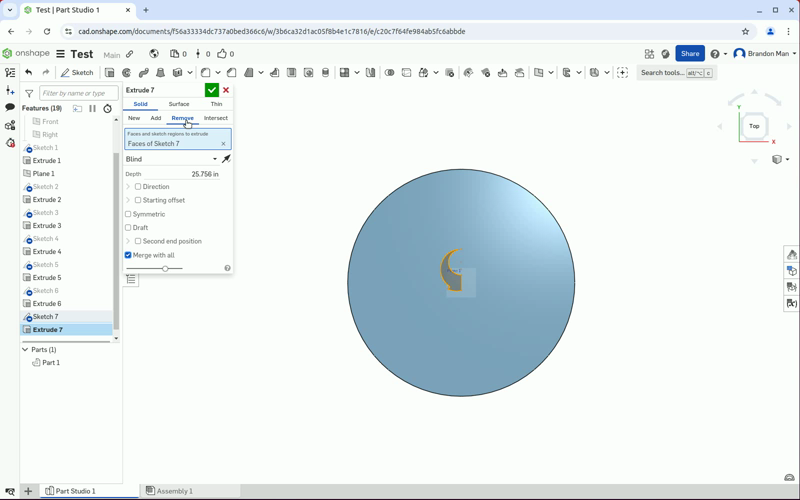
key(enter)
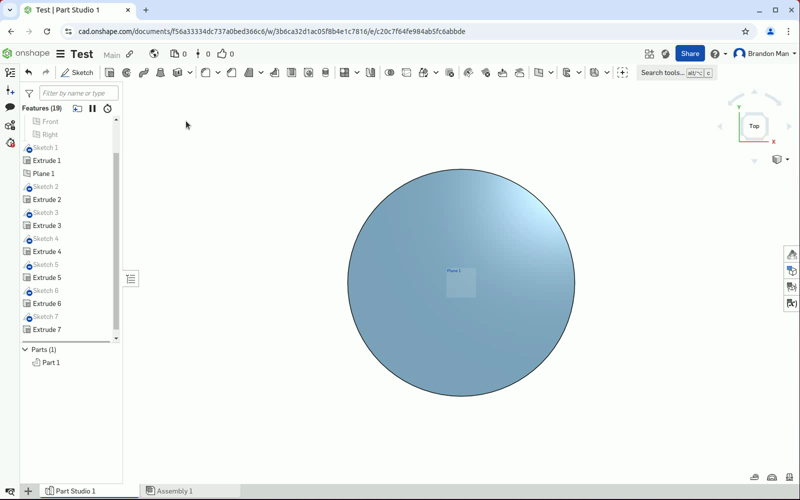
key(shift+h)
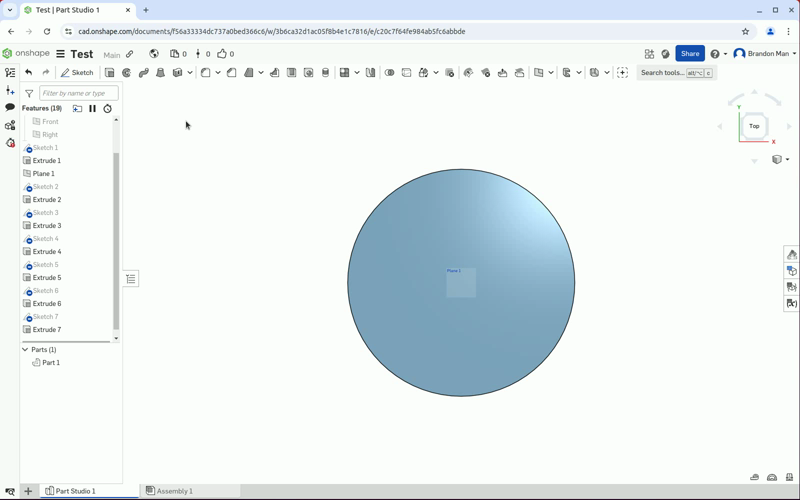
key(shift+h)
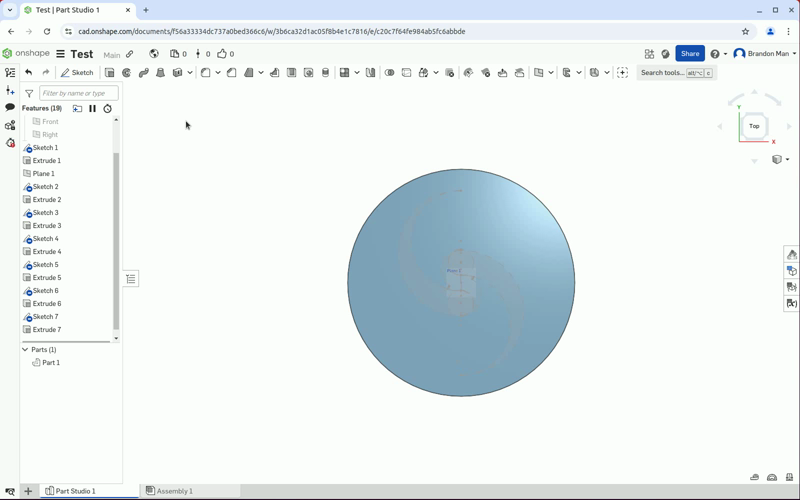
key(shift+7)
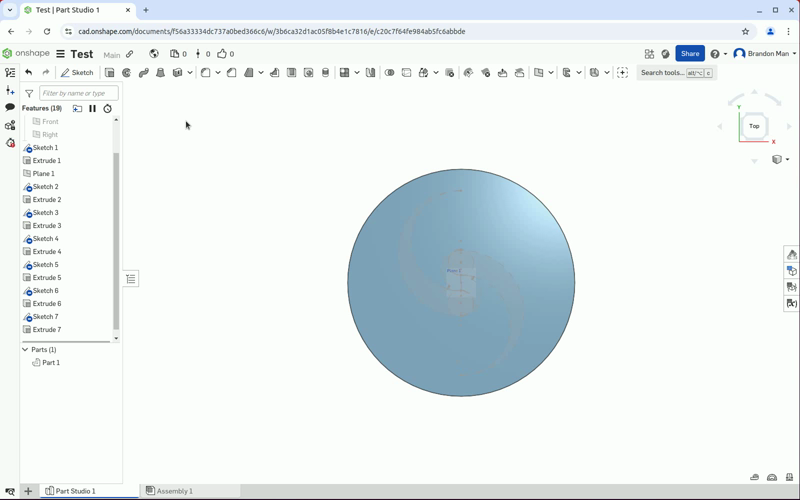
key(up, 3)
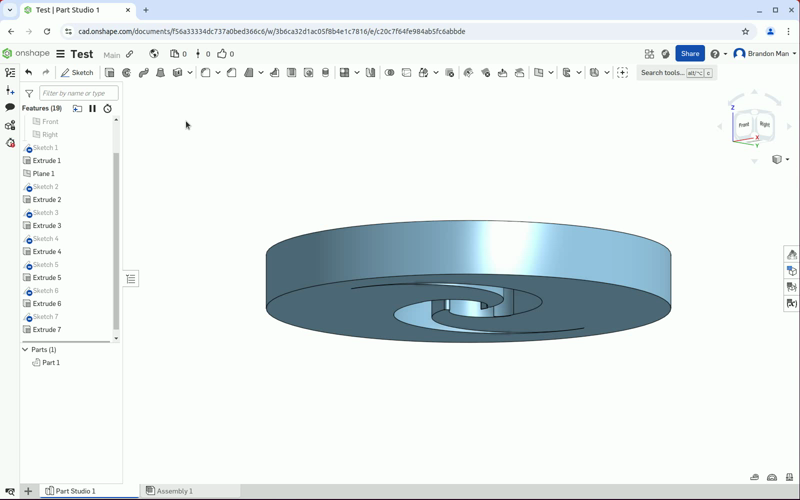
key(left, 3)
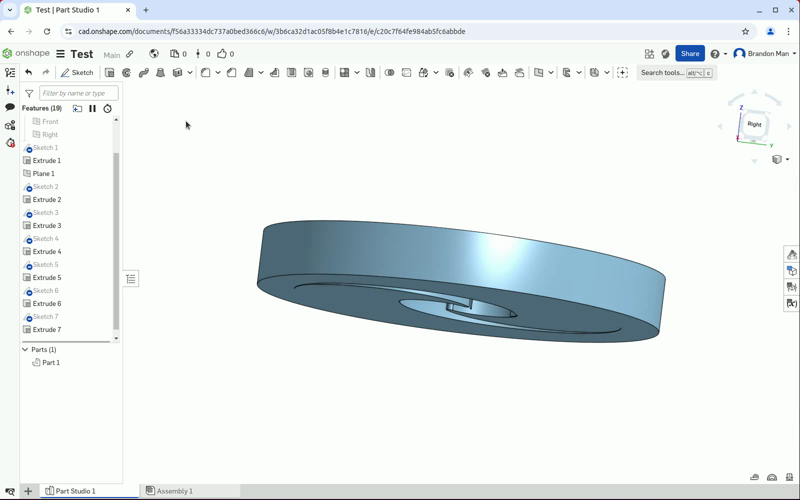
key(right, 3)
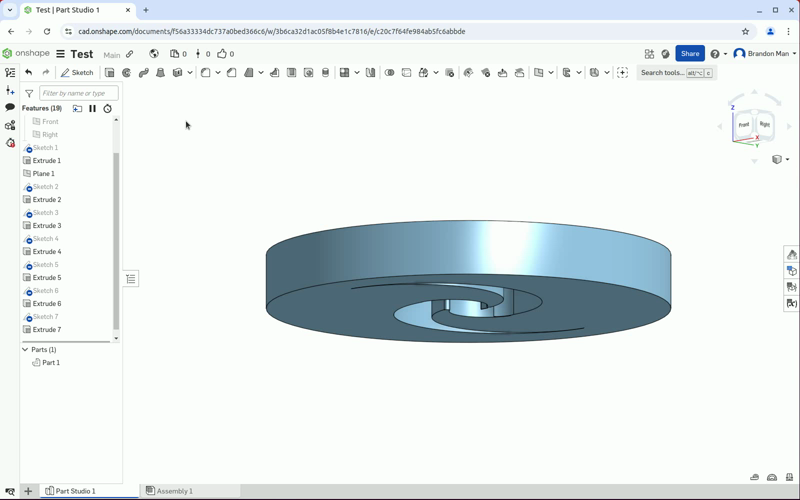
key(down, 3)
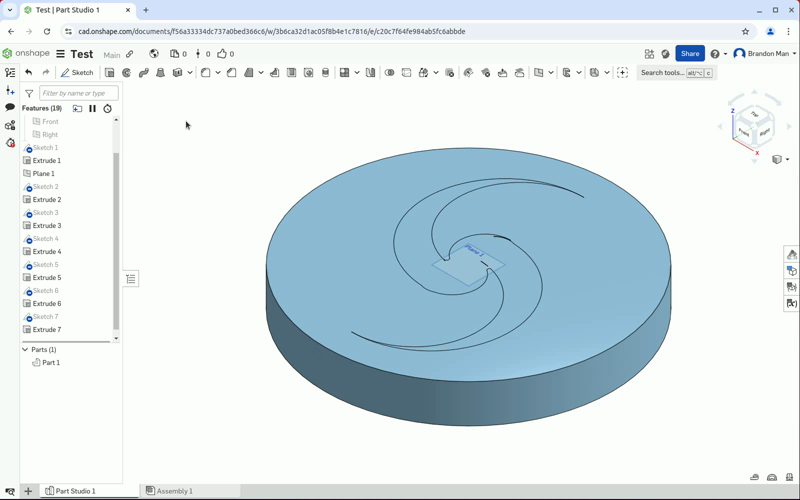
mouse_move(69, 150)
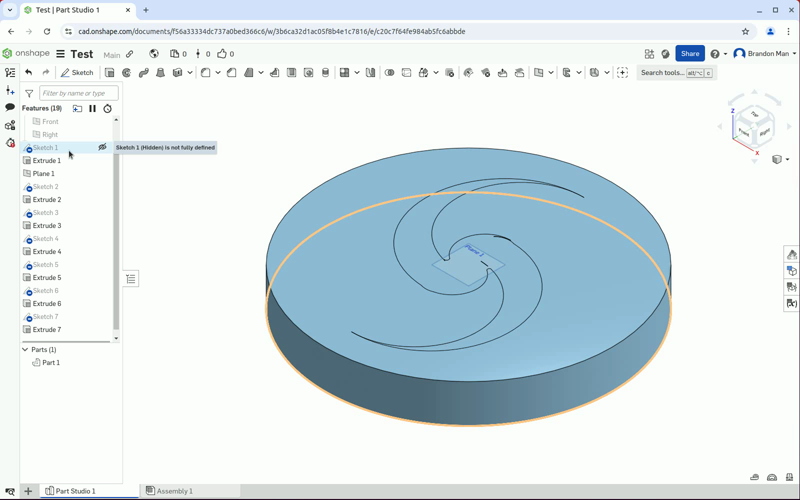
click(69, 150)